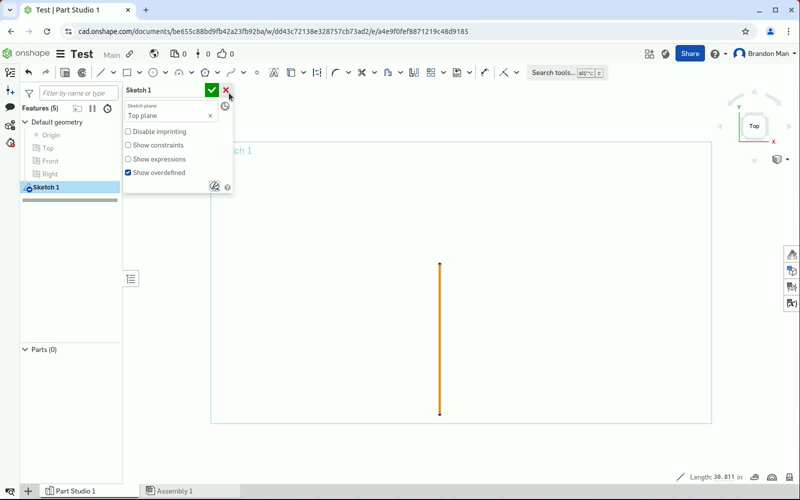
key(shift+h)
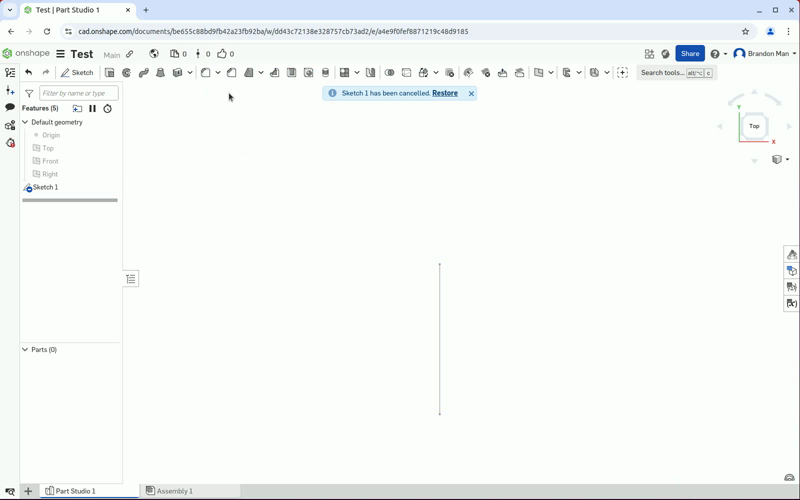
key(shift+s)
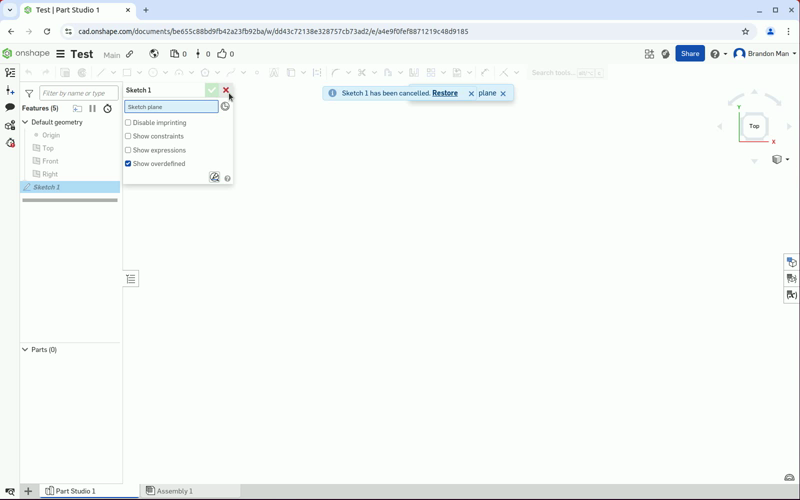
mouse_move(73, 150)
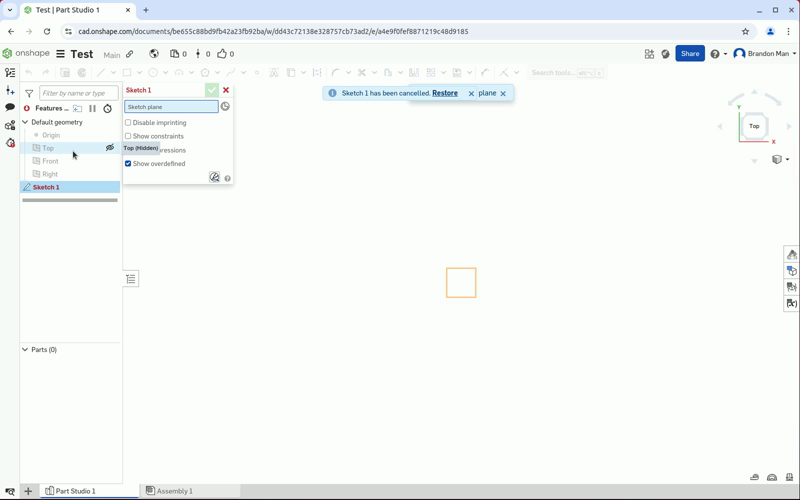
click(73, 150)
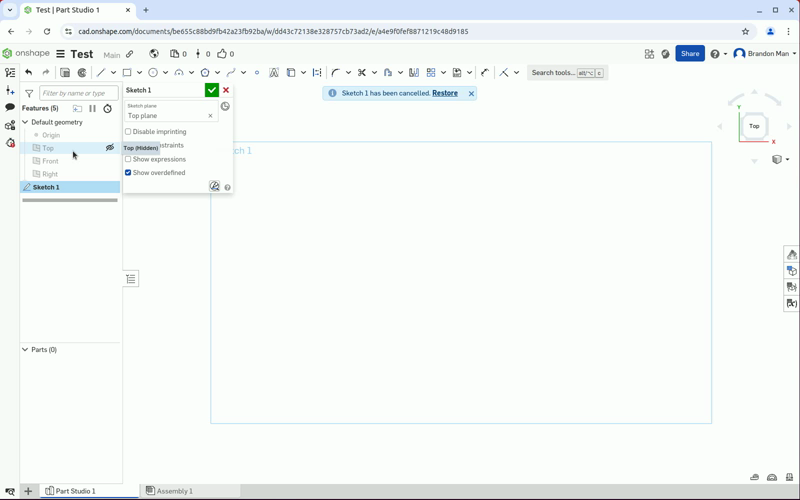
mouse_move(73, 352)
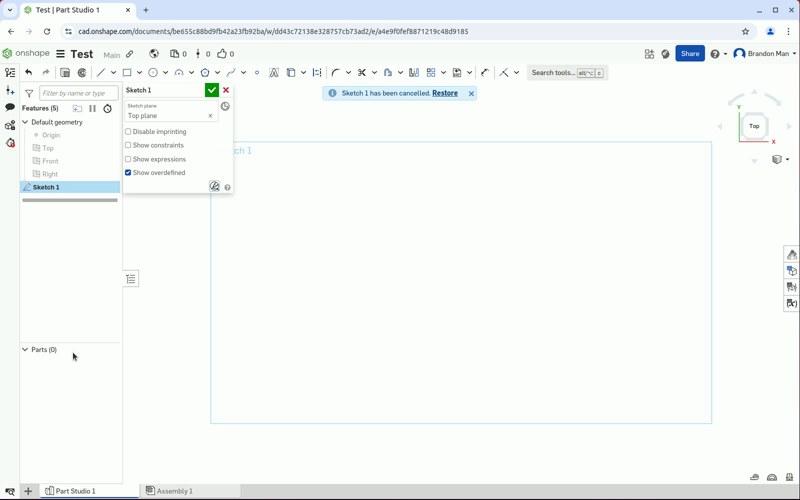
key(y)
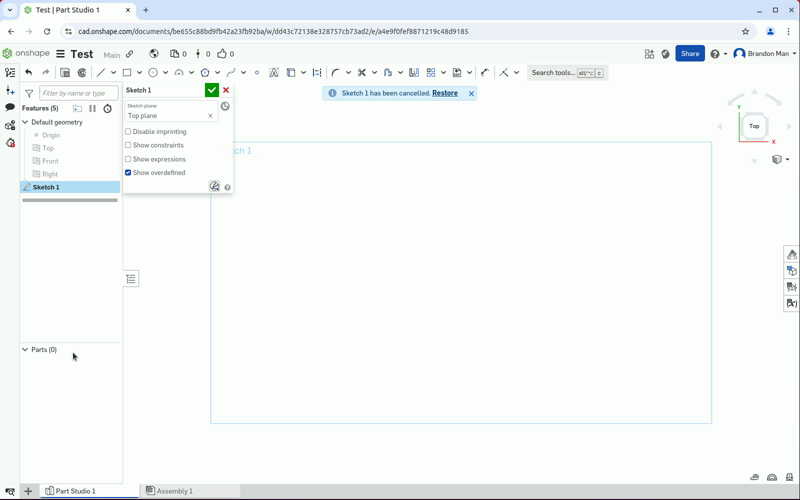
key(l)
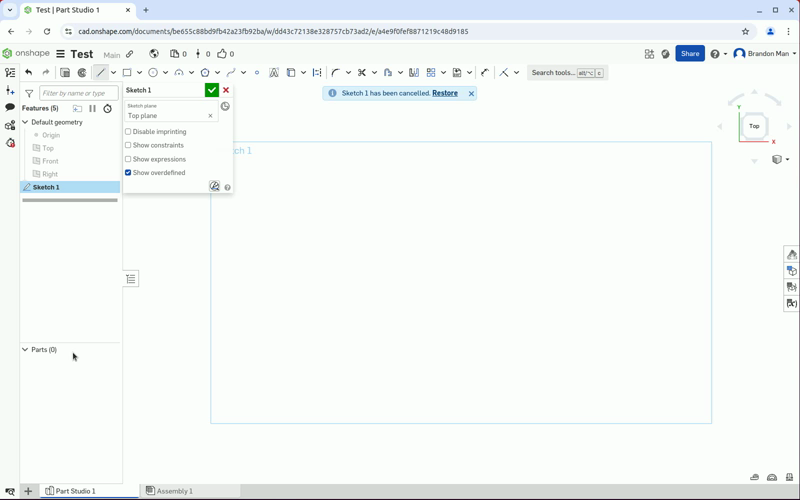
key_down(shift)
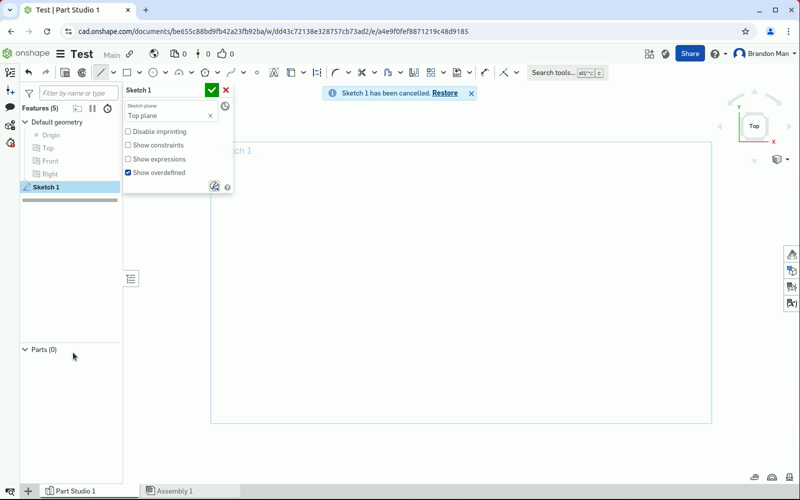
mouse_move(555, 282)
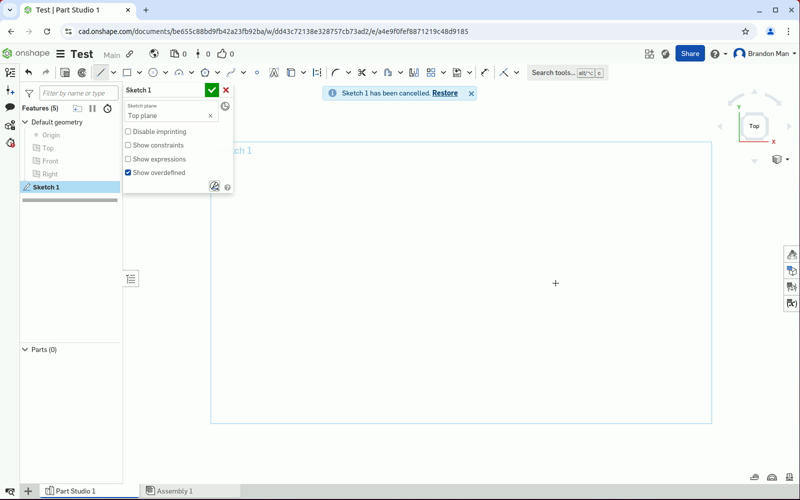
click(555, 282)
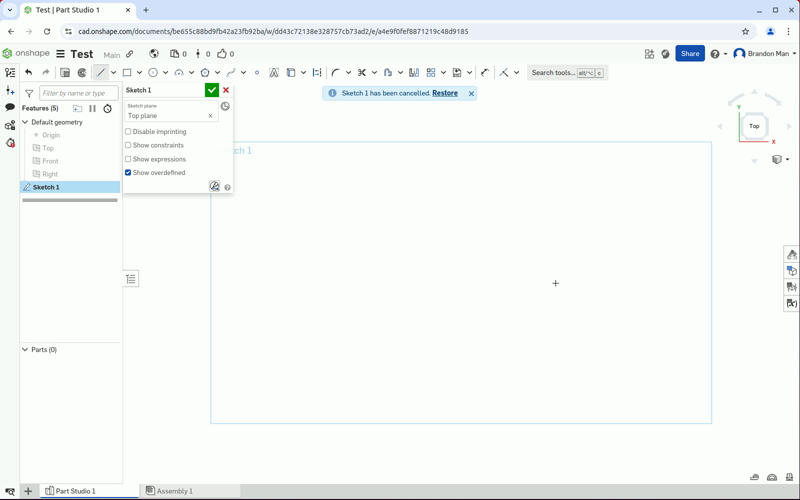
key_up(shift)
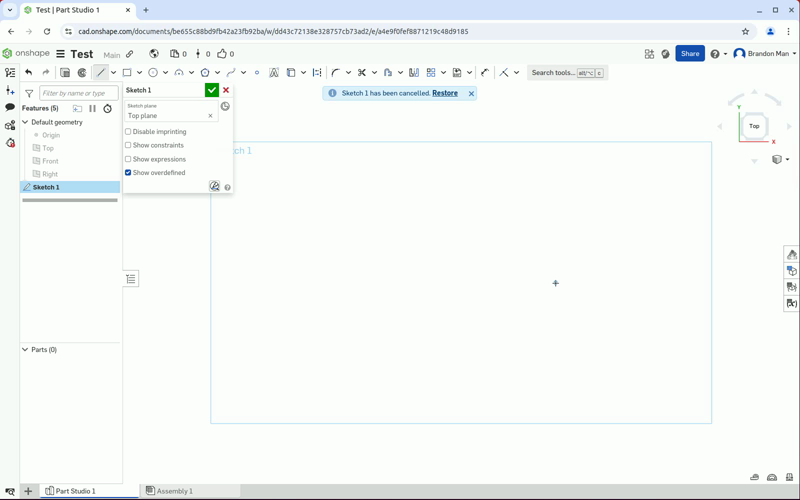
key_down(shift)
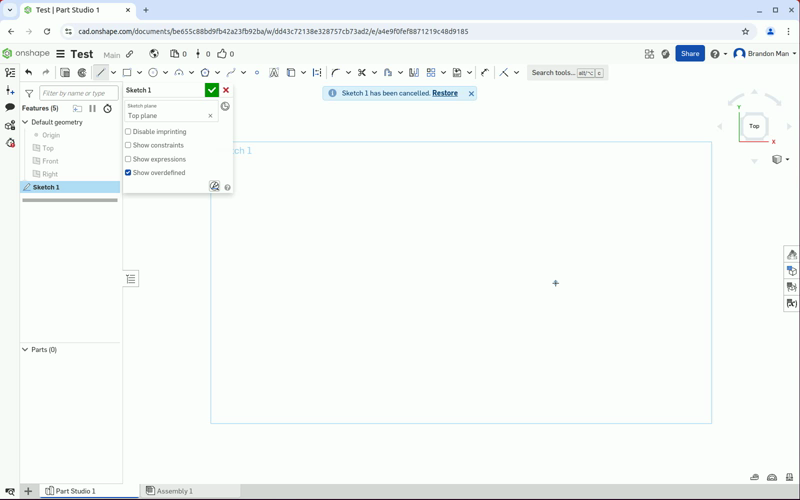
mouse_move(585, 282)
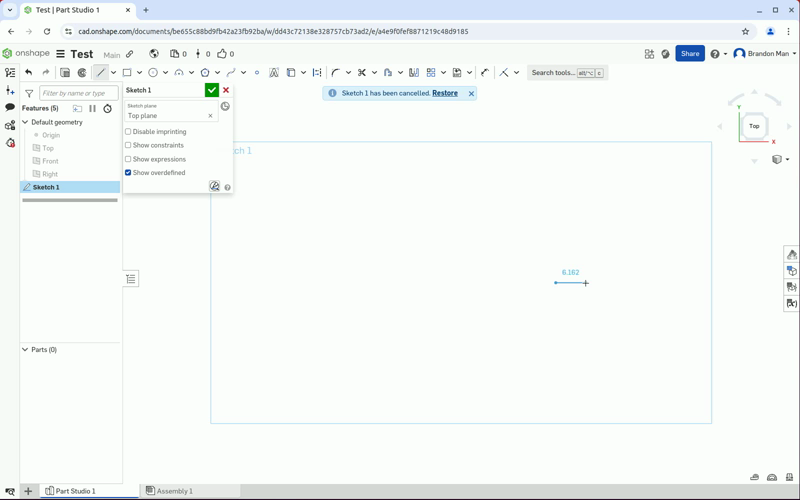
mouse_move(572, 282)
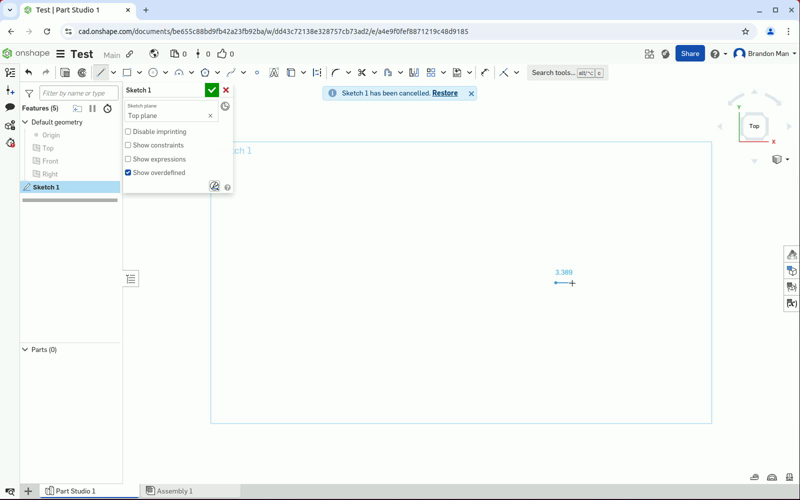
click(572, 282)
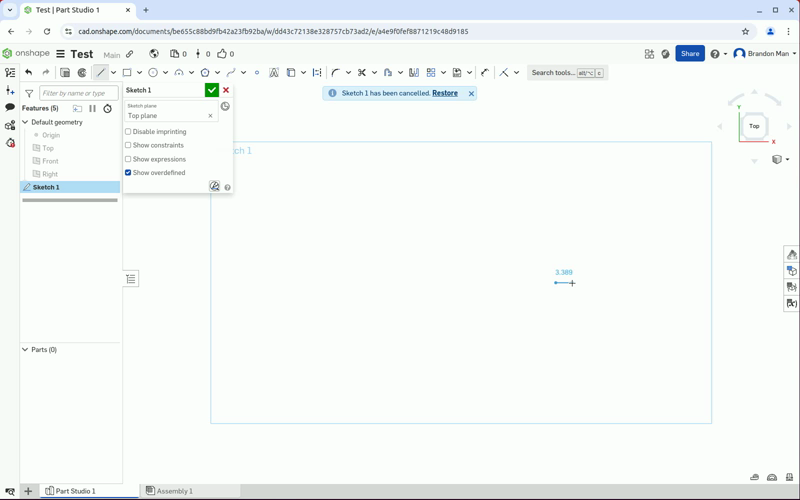
key_up(shift)
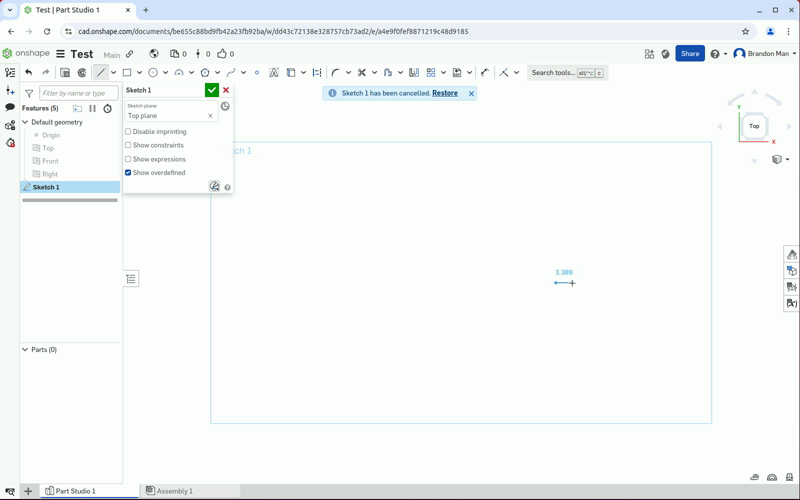
key_down(shift)
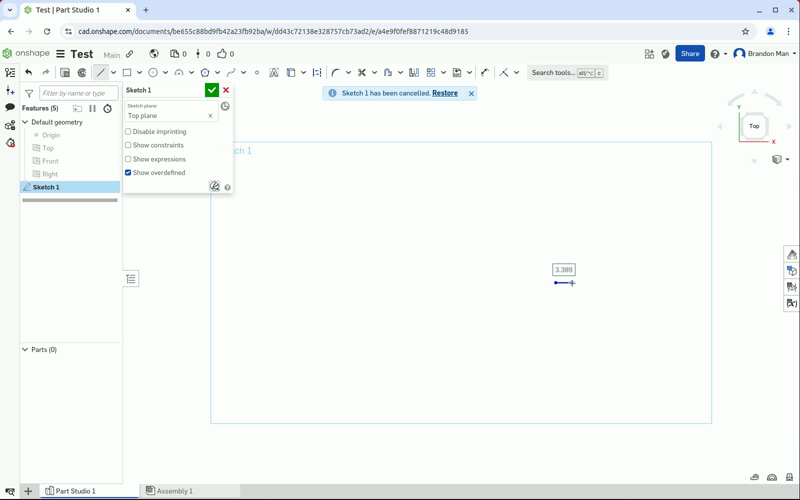
mouse_move(572, 199)
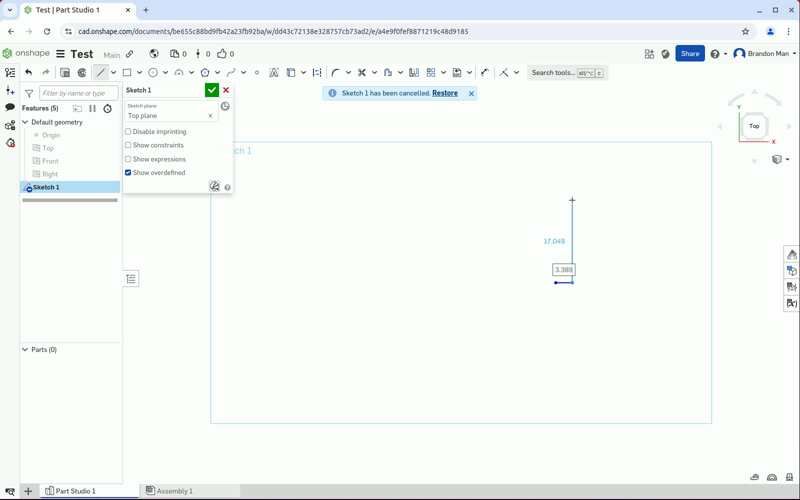
click(572, 199)
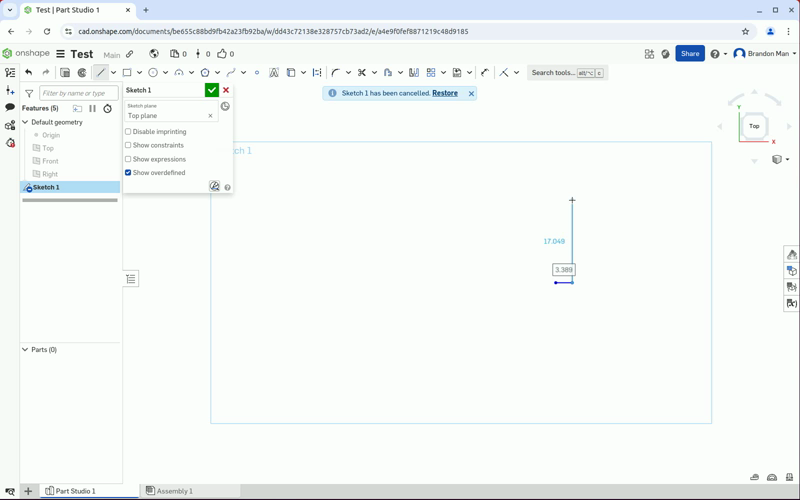
key_up(shift)
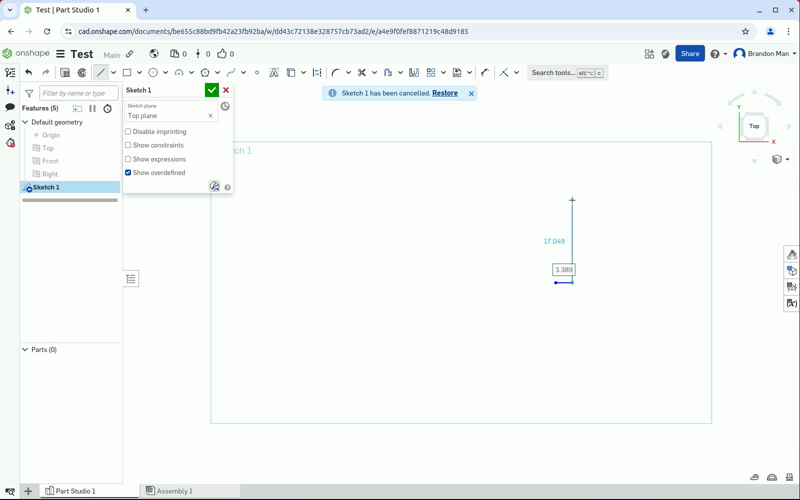
key_down(shift)
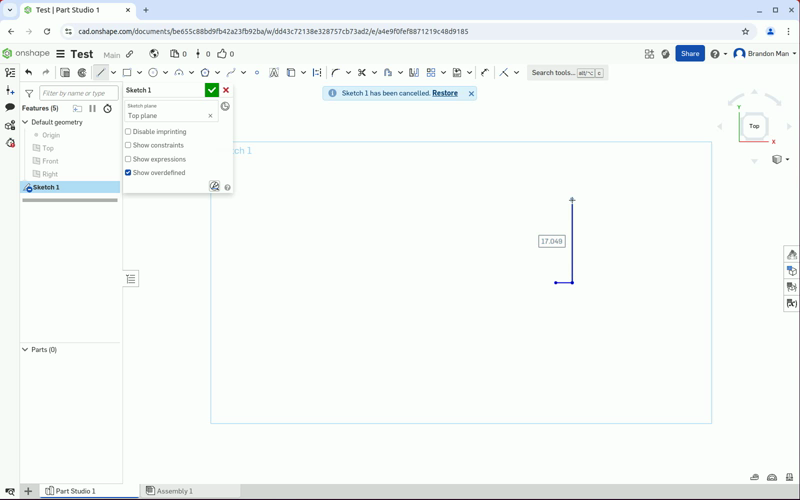
mouse_move(589, 199)
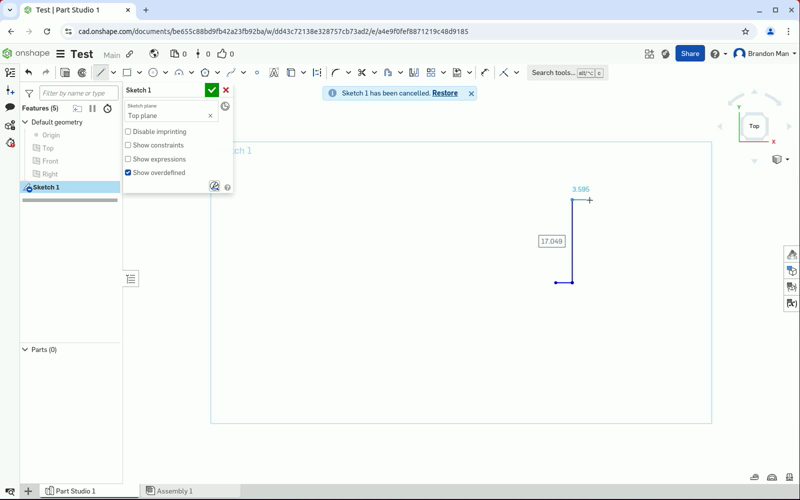
mouse_move(555, 199)
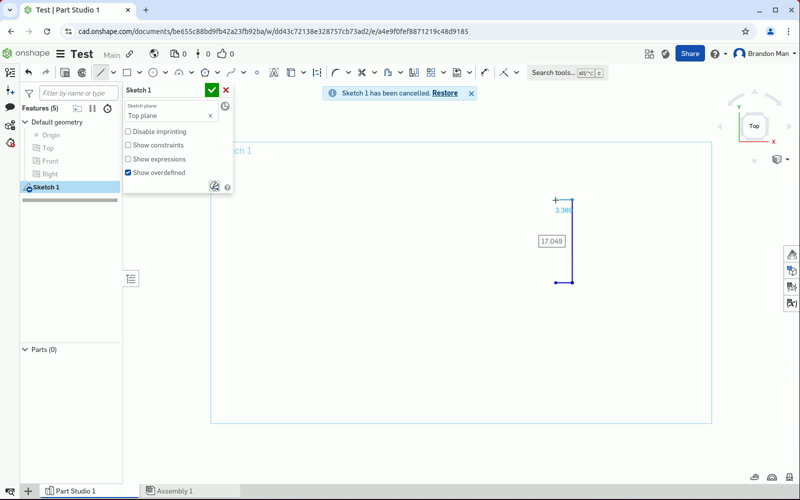
click(555, 199)
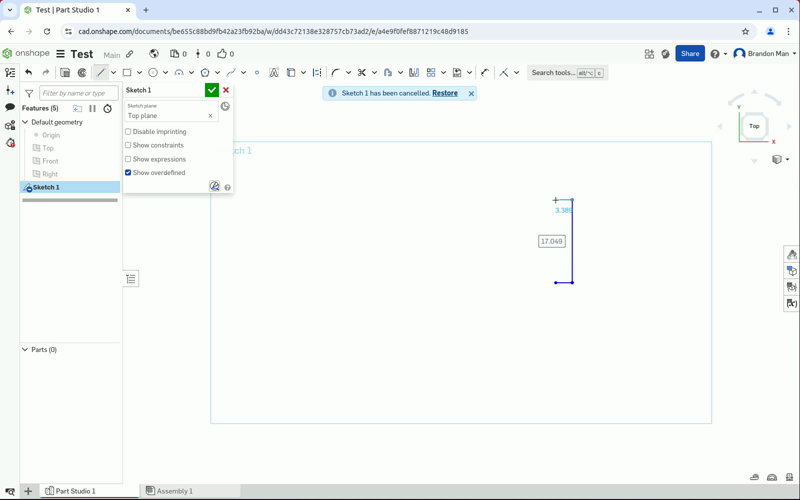
key_up(shift)
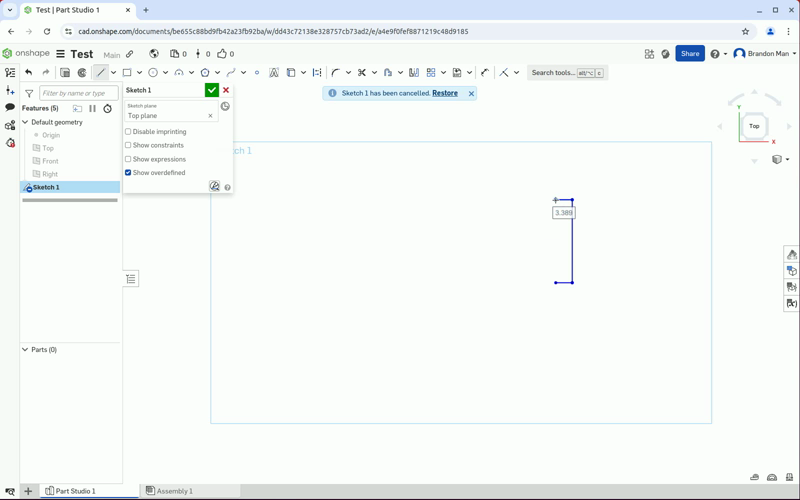
key_down(shift)
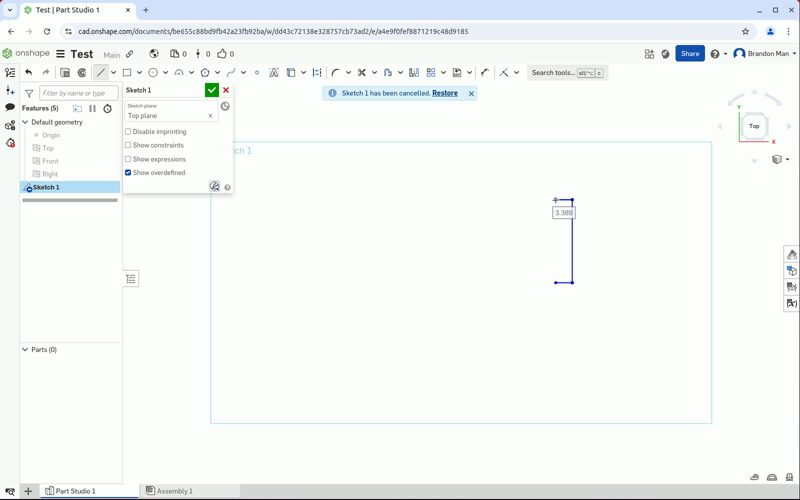
mouse_move(555, 282)
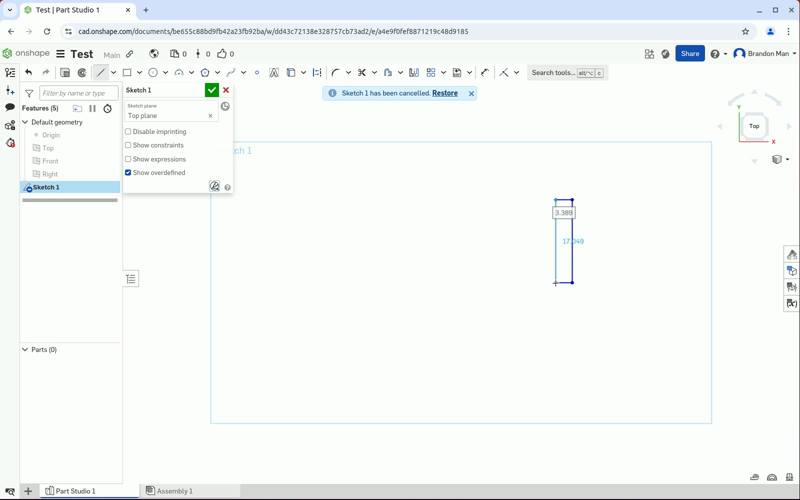
key_up(shift)
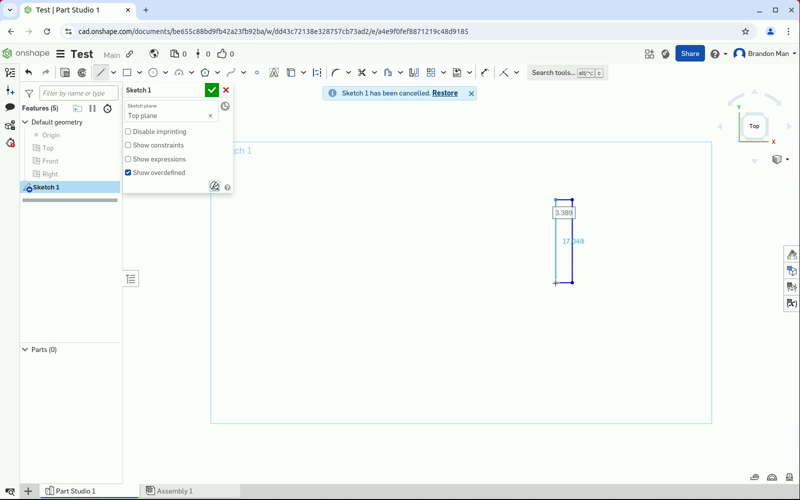
click(555, 282)
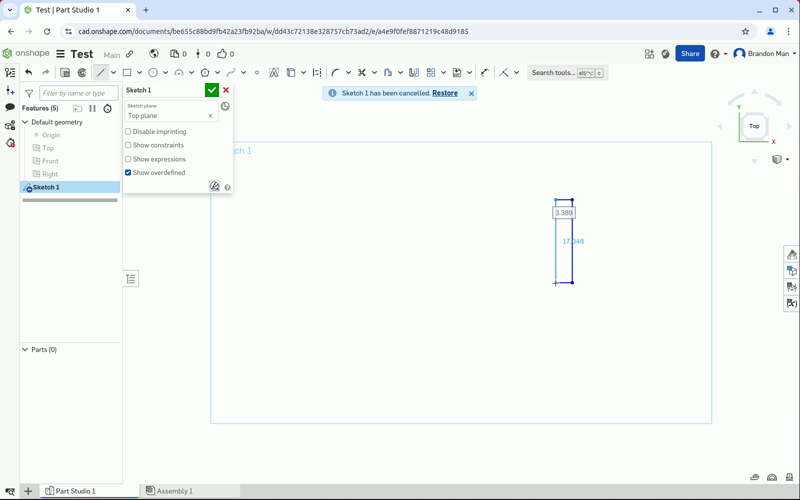
key(esc)
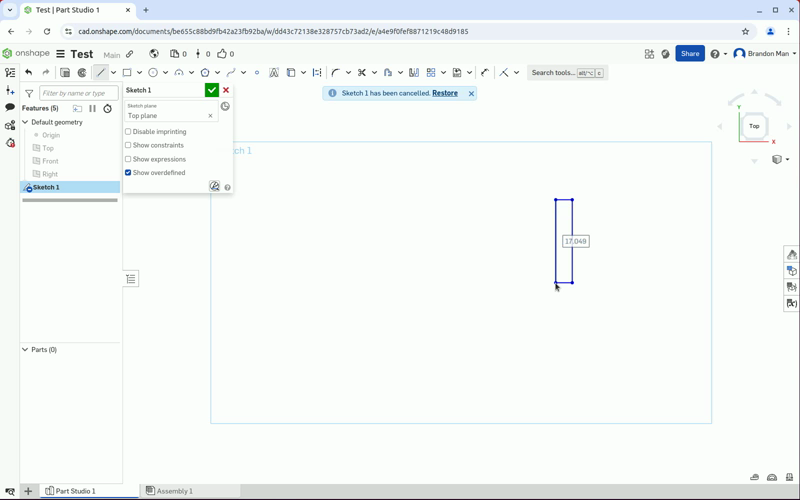
key(c)
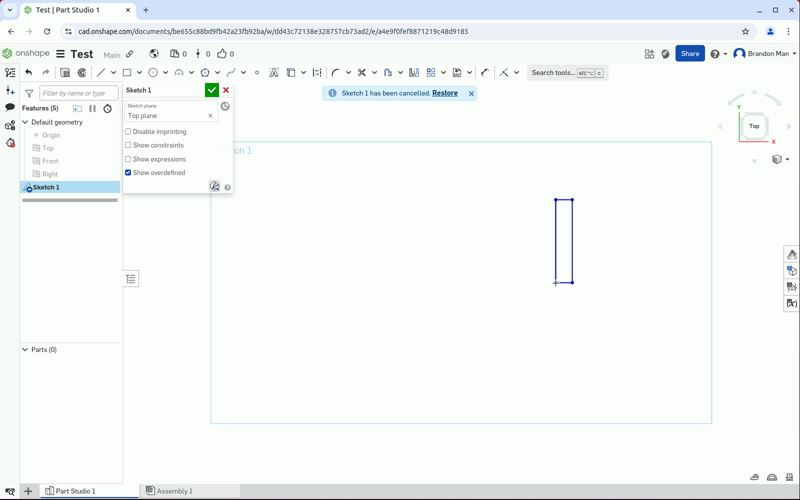
key_down(shift)
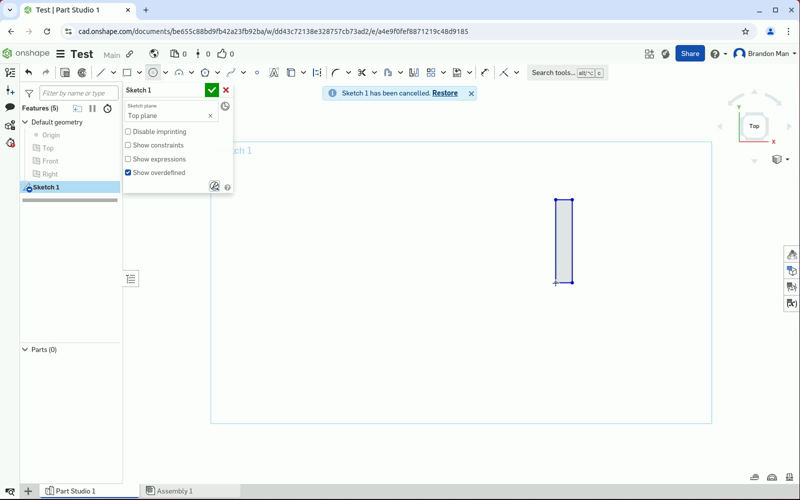
mouse_move(568, 212)
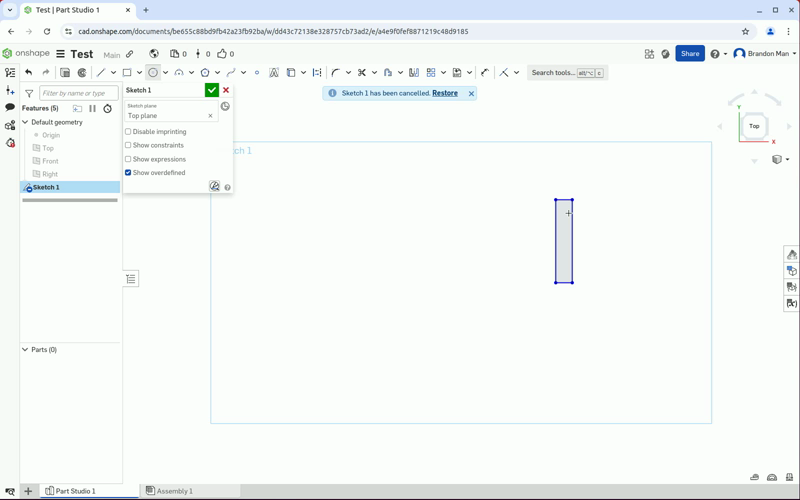
click(568, 212)
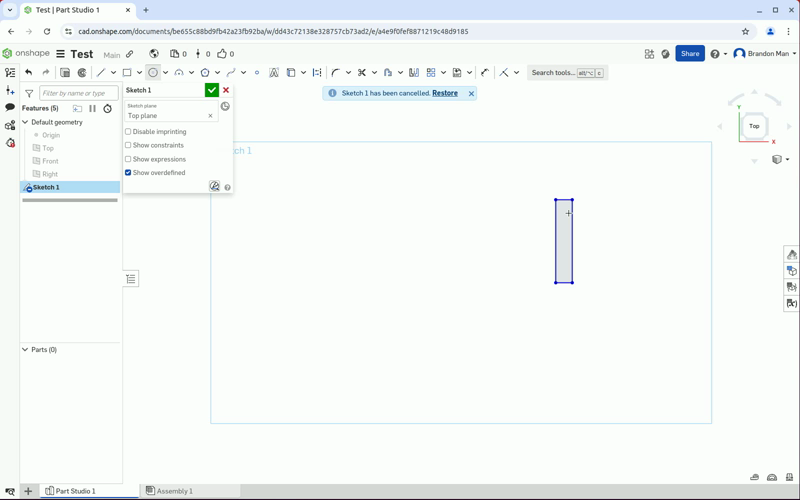
key_up(shift)
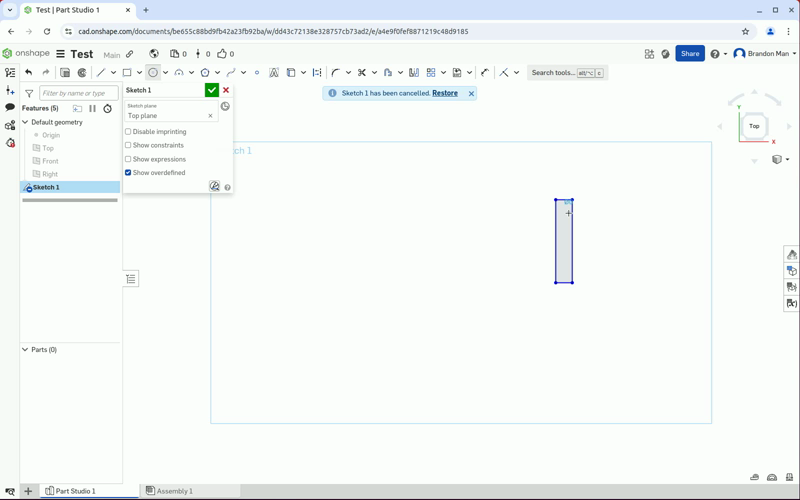
mouse_move(571, 212)
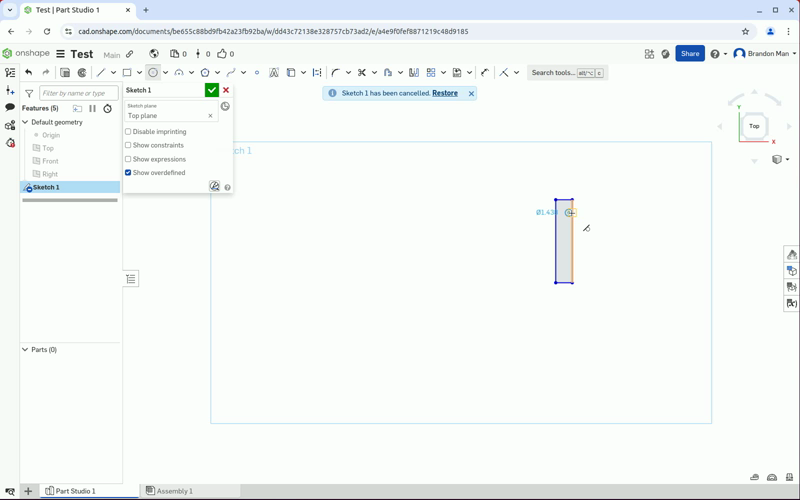
scroll(6)
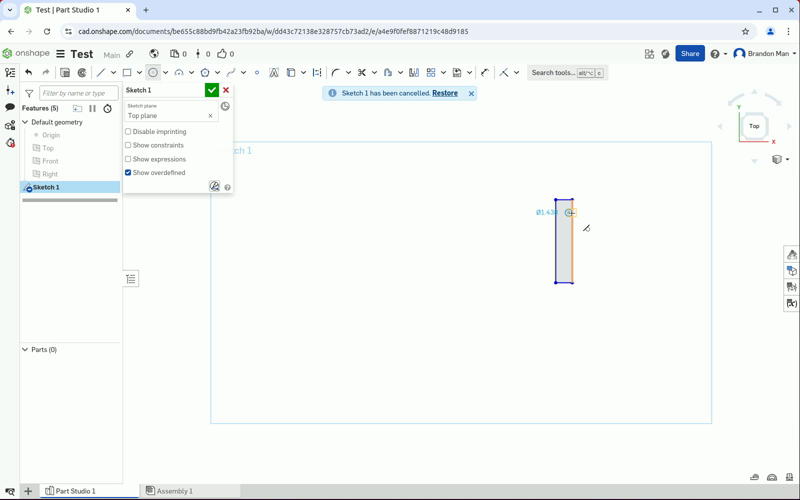
scroll(6)
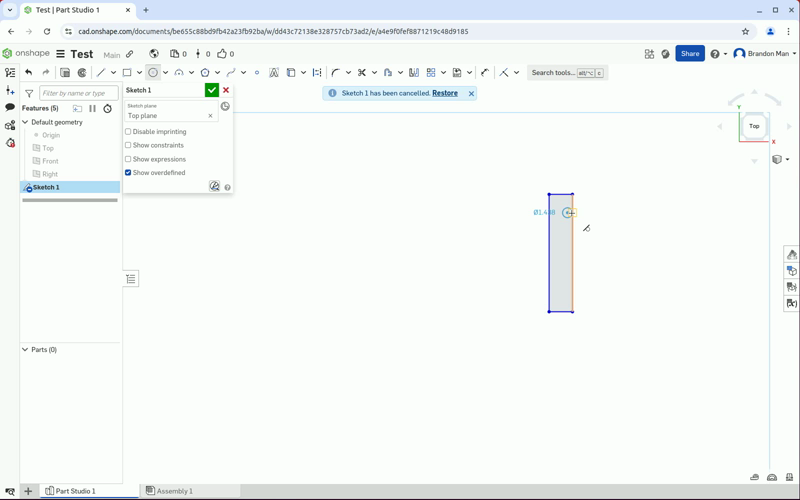
scroll(6)
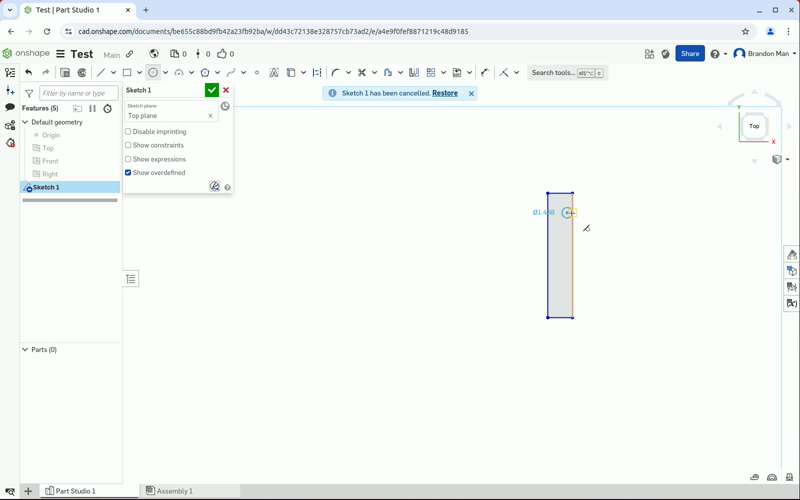
scroll(6)
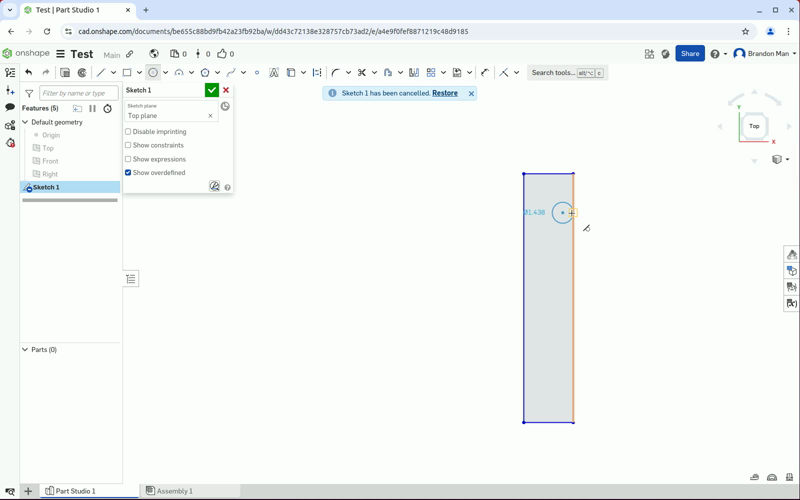
scroll(6)
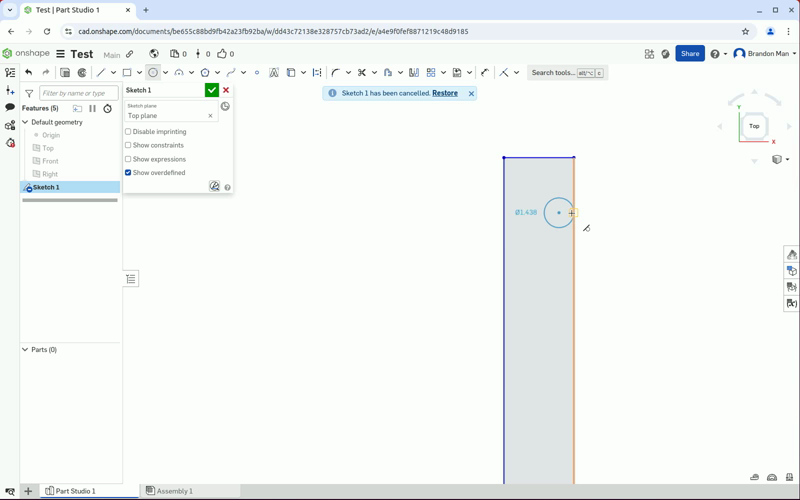
scroll(6)
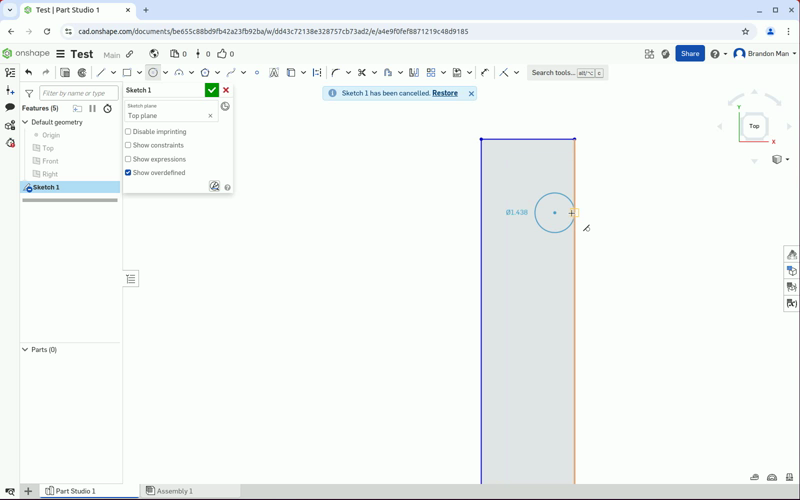
scroll(6)
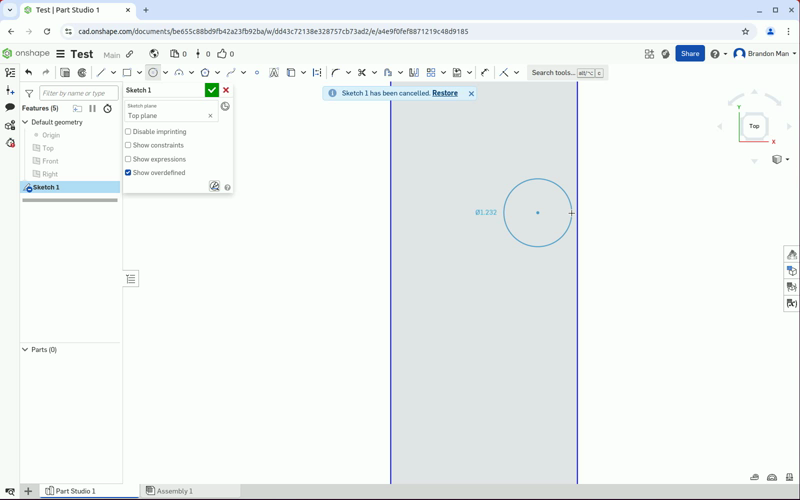
click(571, 212)
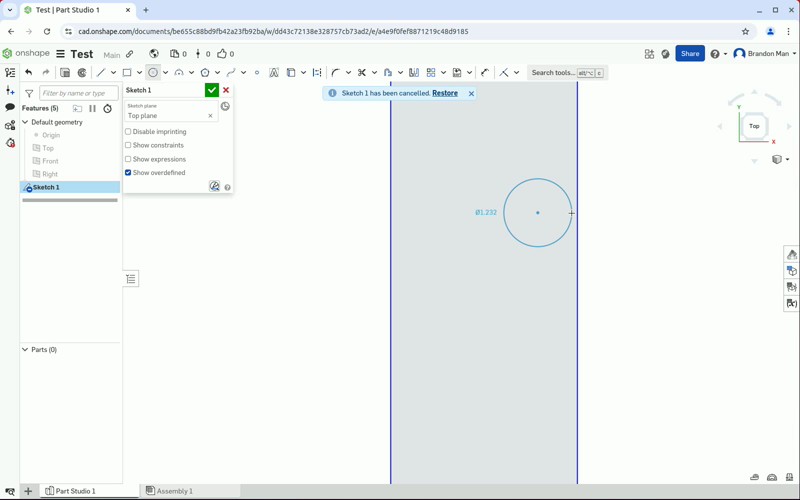
scroll(-6)
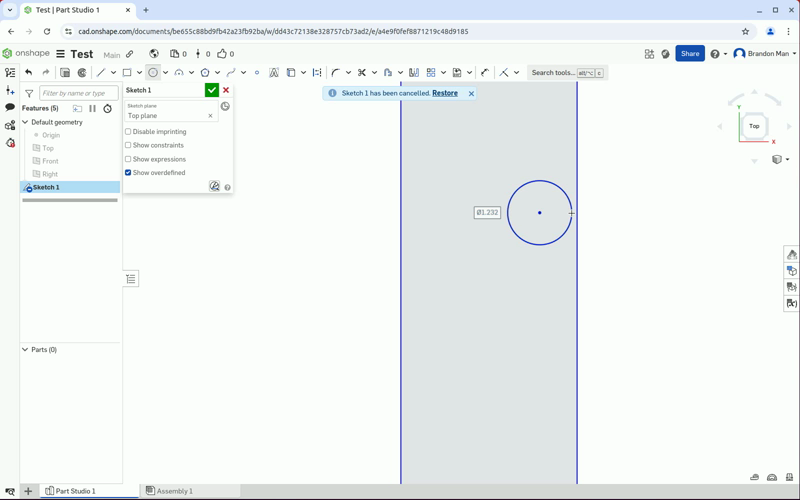
scroll(-6)
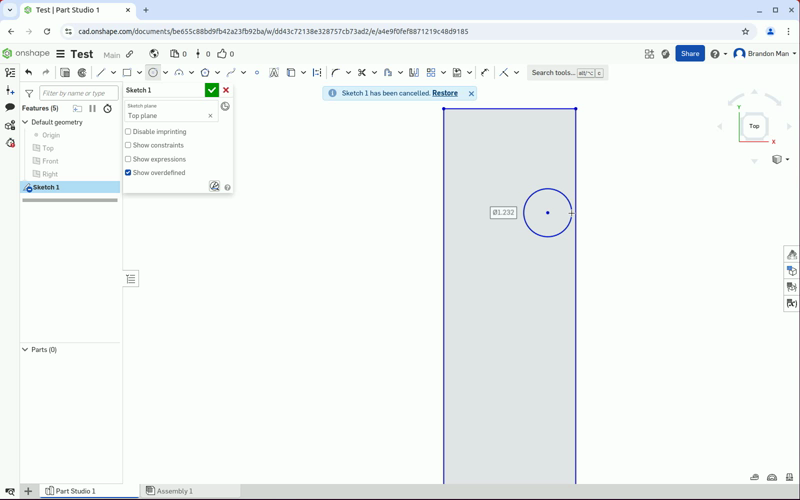
scroll(-6)
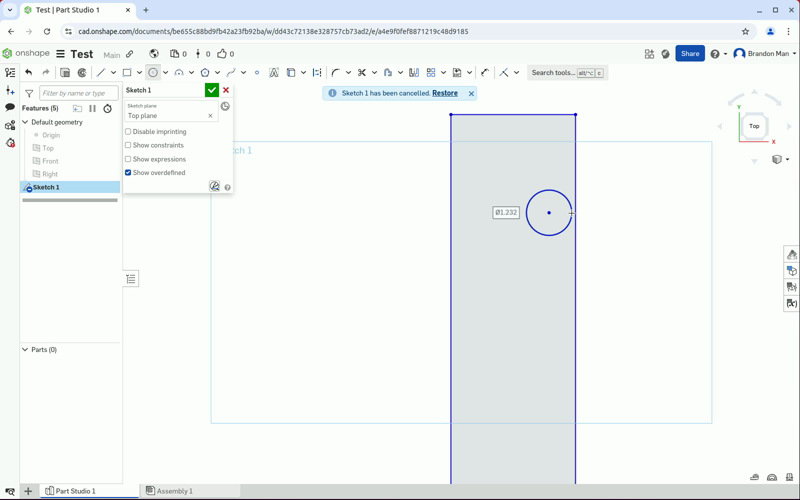
scroll(-6)
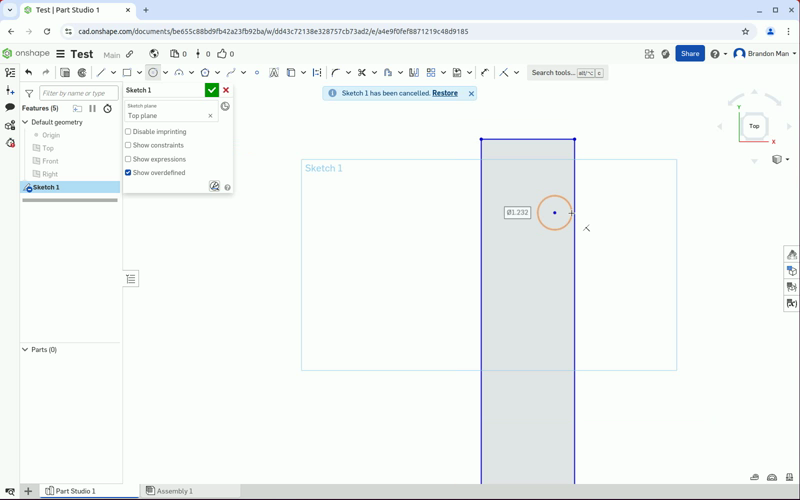
scroll(-6)
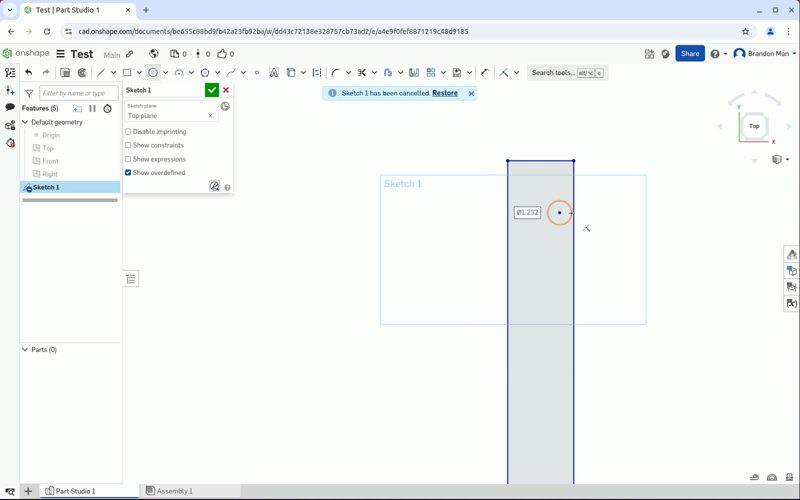
scroll(-6)
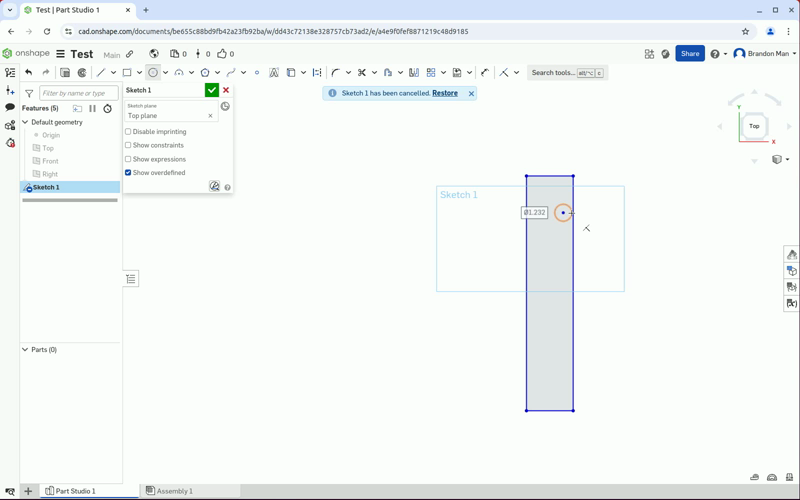
scroll(-6)
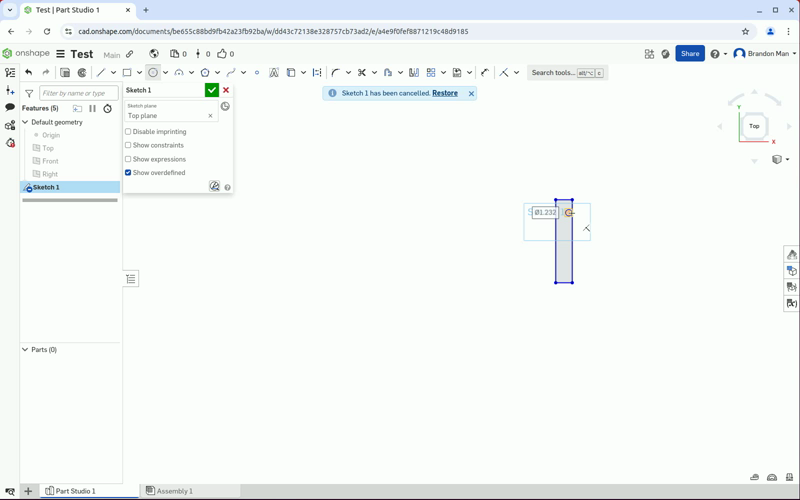
key(esc)
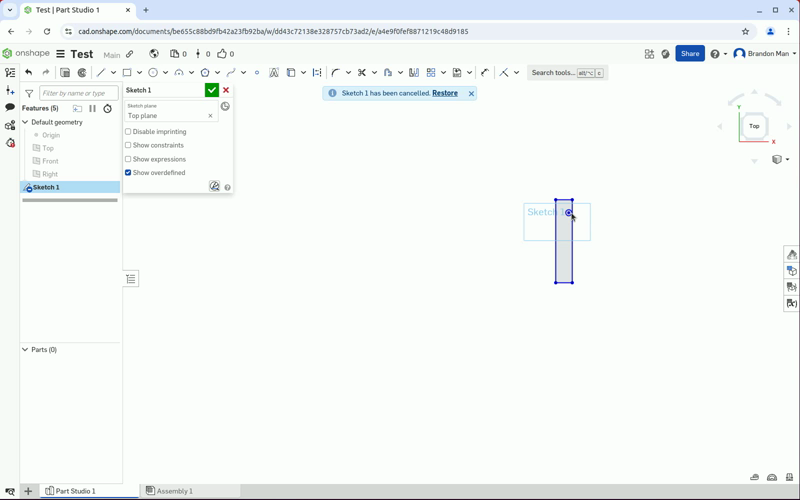
mouse_move(564, 218)
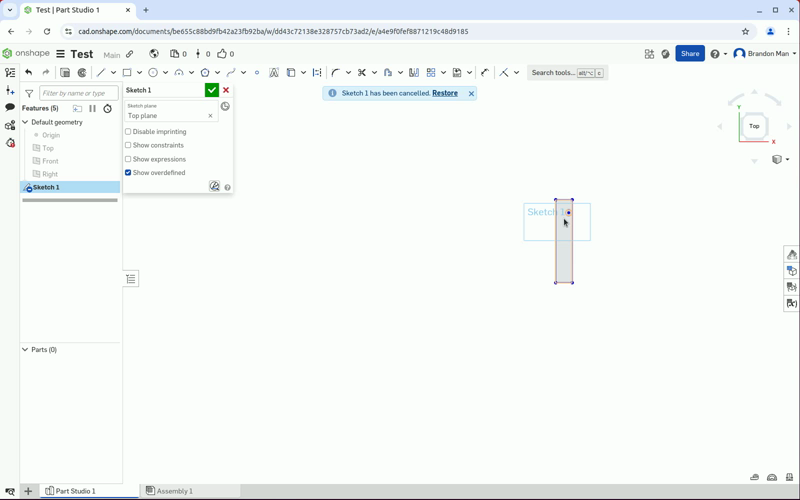
scroll(6)
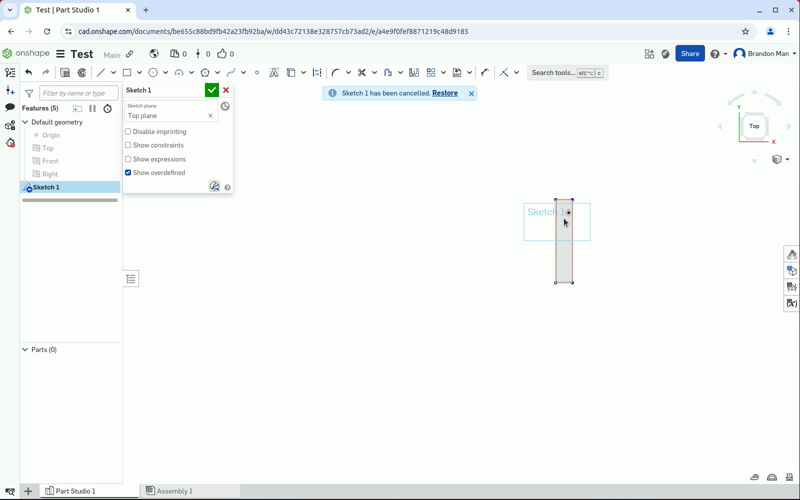
scroll(6)
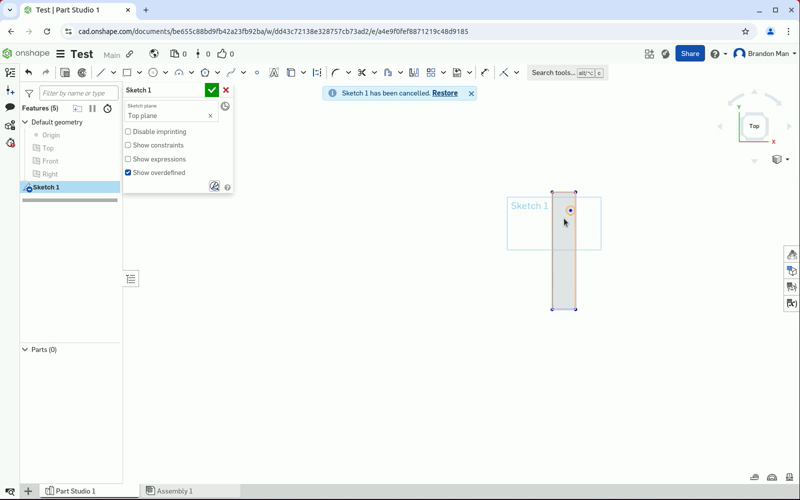
scroll(6)
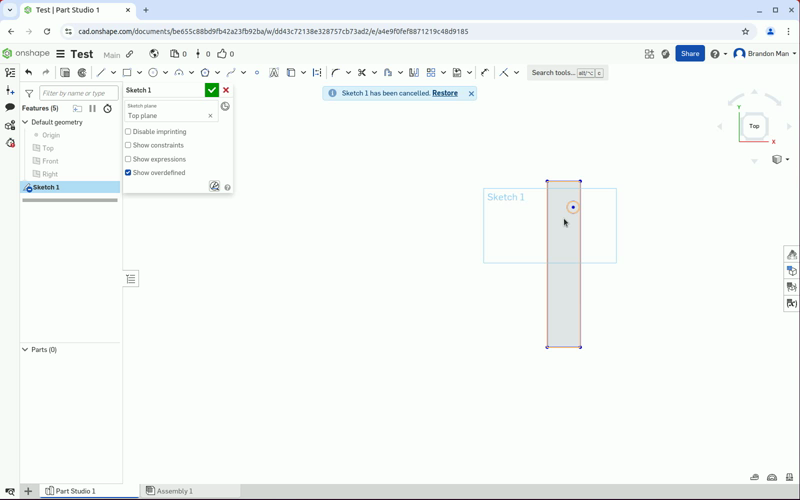
scroll(6)
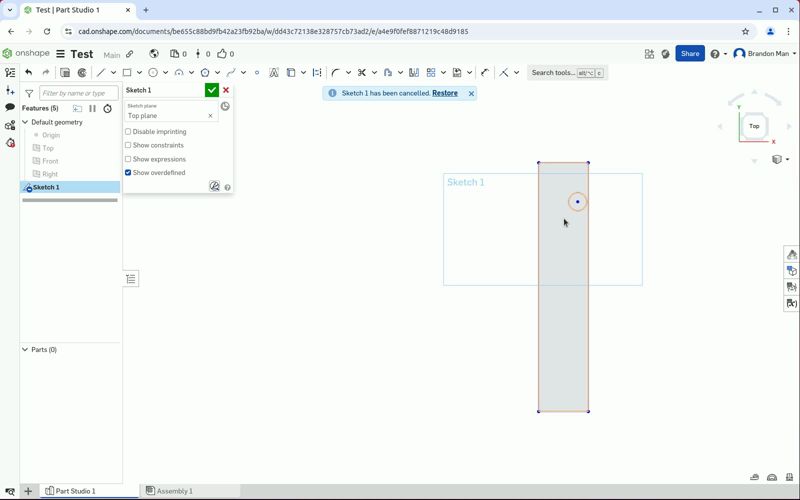
scroll(6)
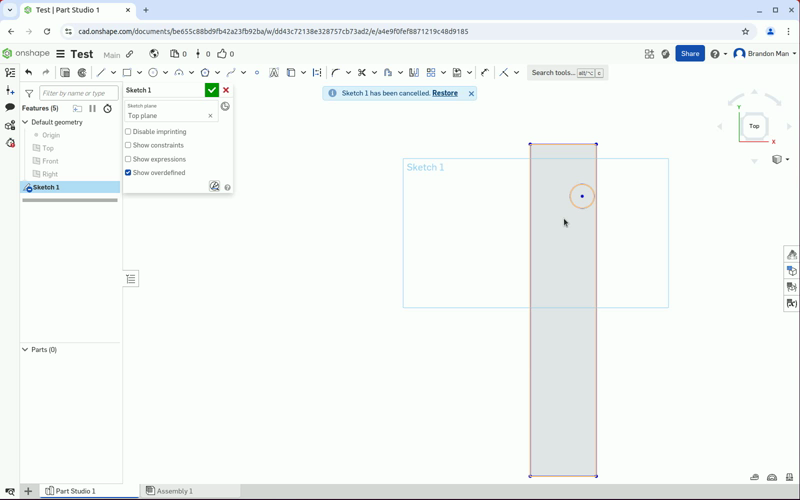
scroll(6)
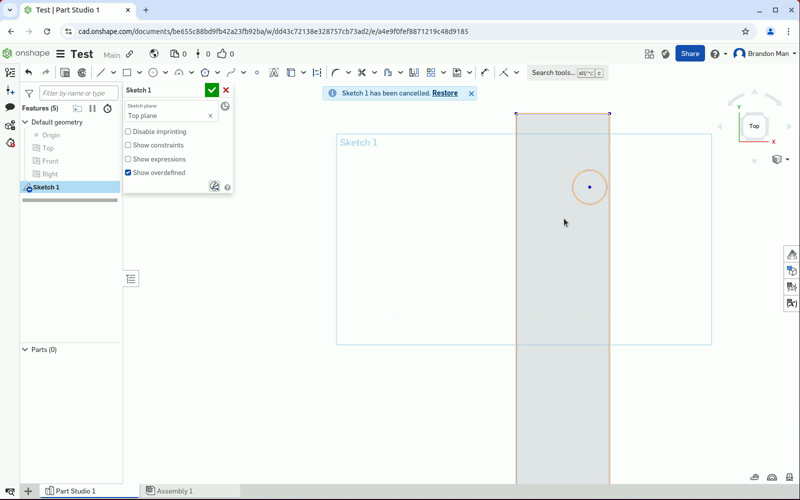
scroll(6)
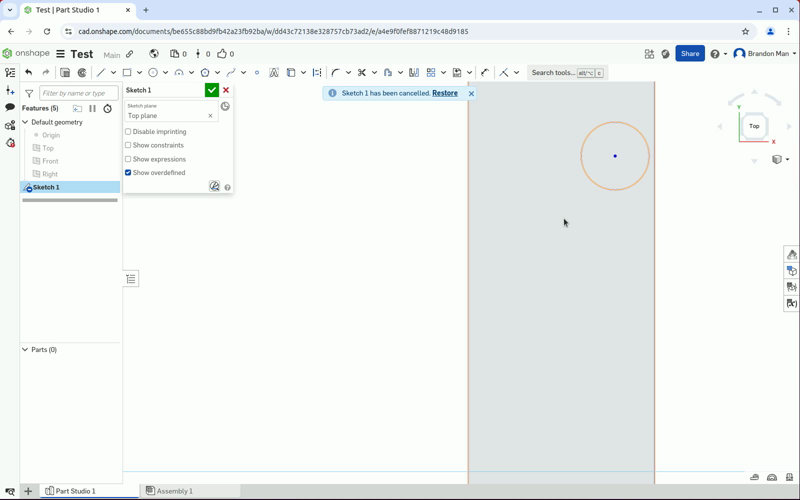
click(564, 218)
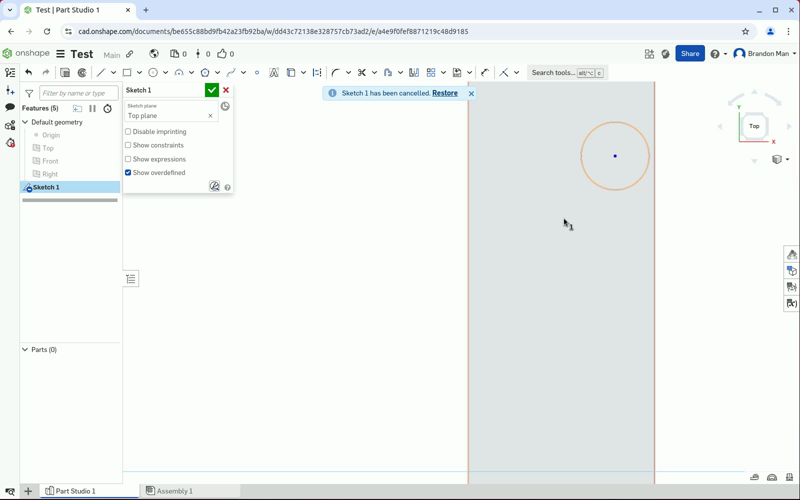
scroll(-6)
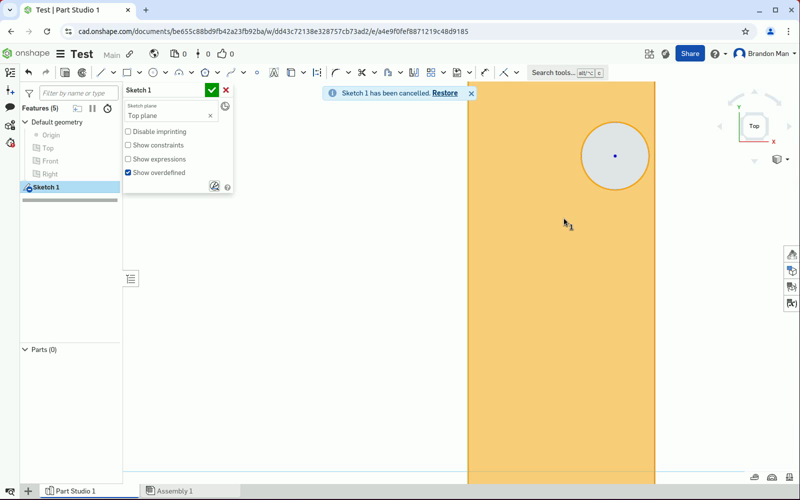
scroll(-6)
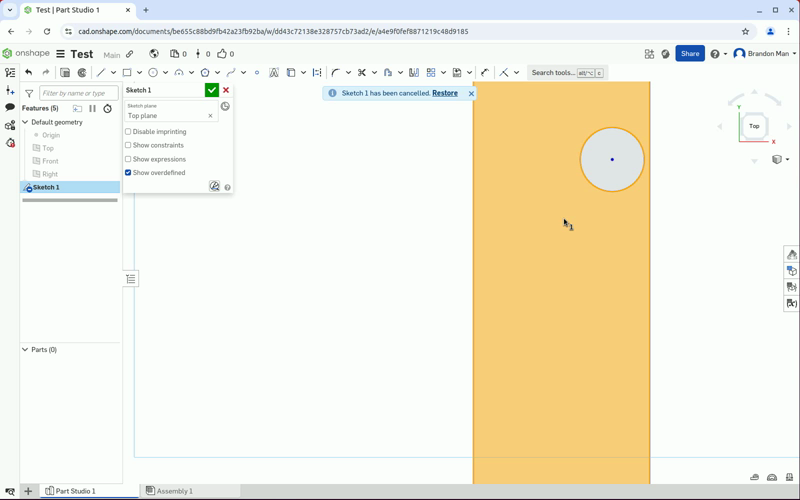
scroll(-6)
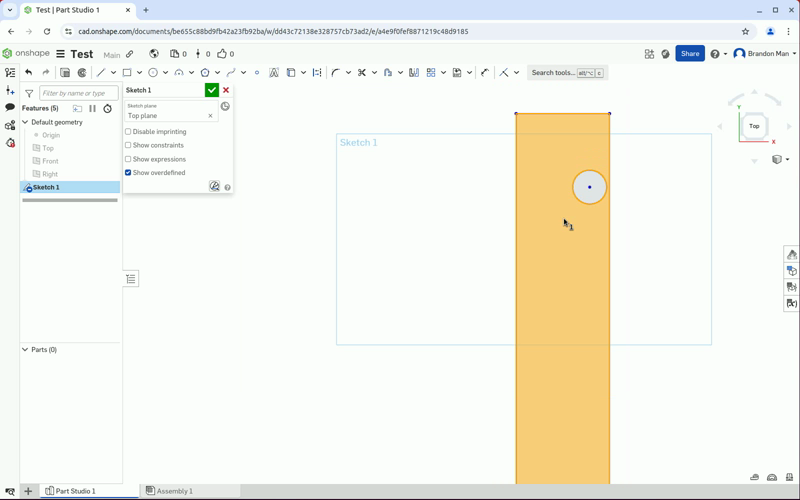
scroll(-6)
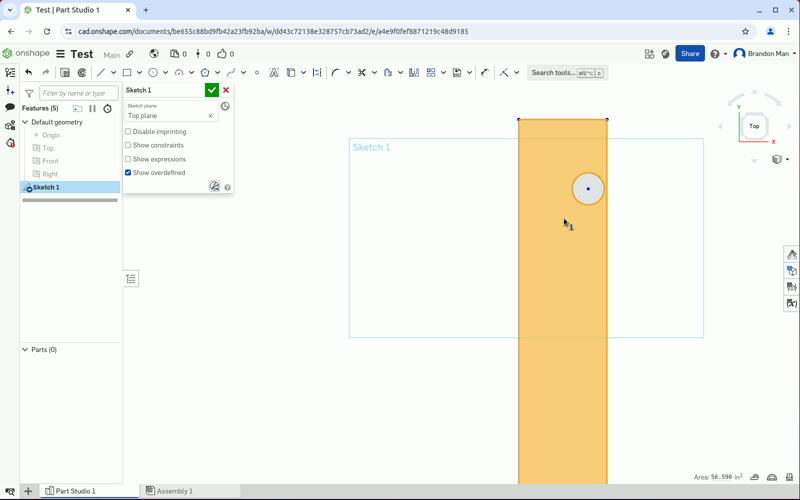
scroll(-6)
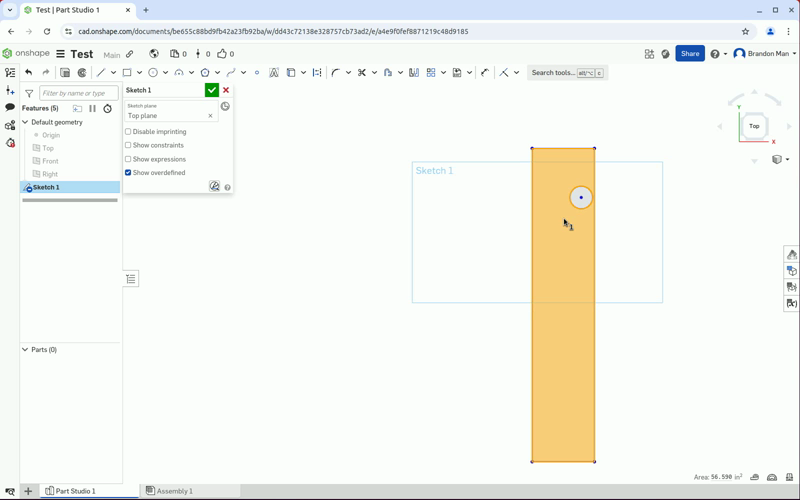
scroll(-6)
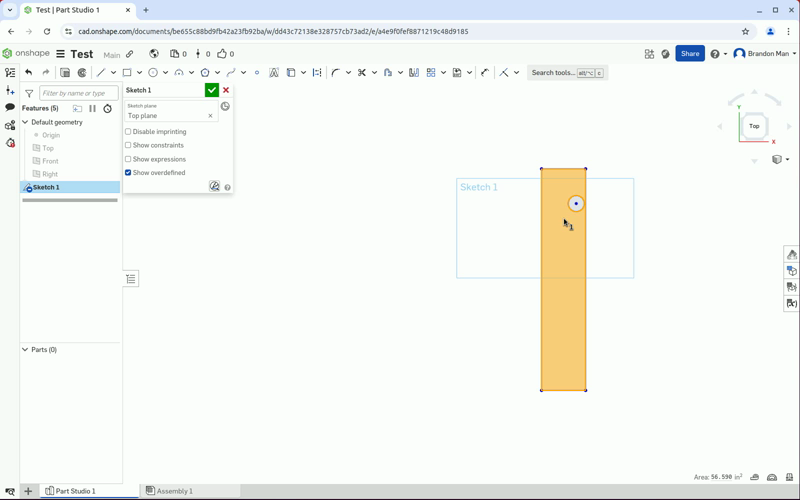
scroll(-6)
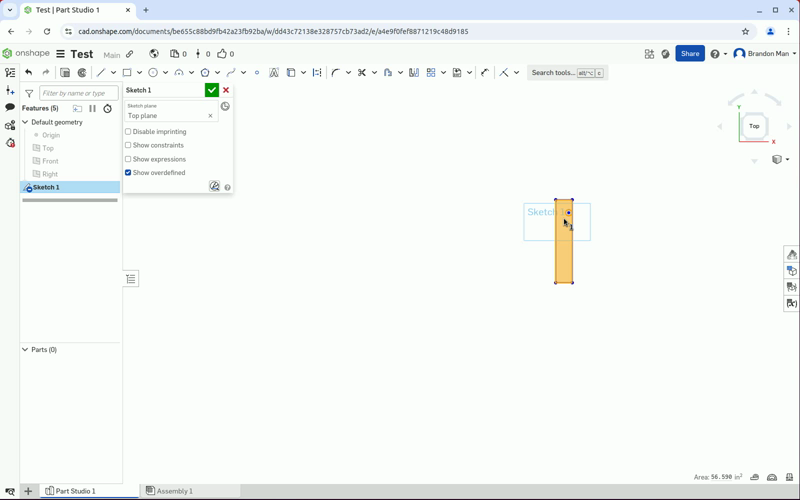
mouse_move(73, 352)
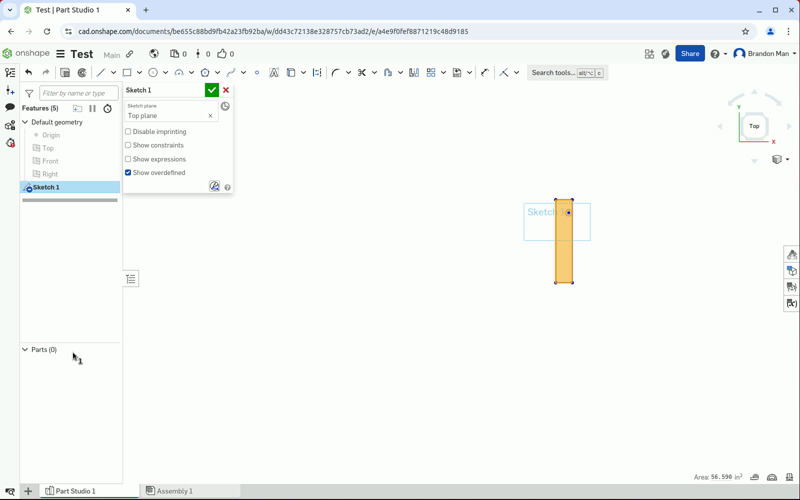
key(shift+y)
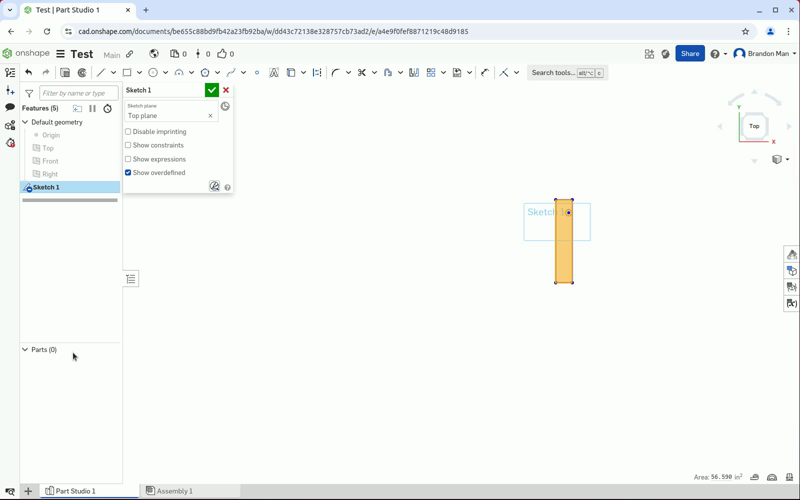
key(shift+e)
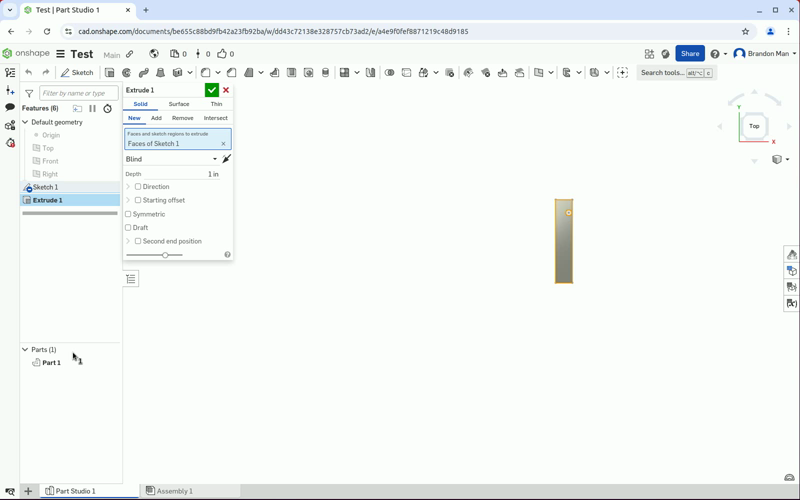
mouse_move(143, 106)
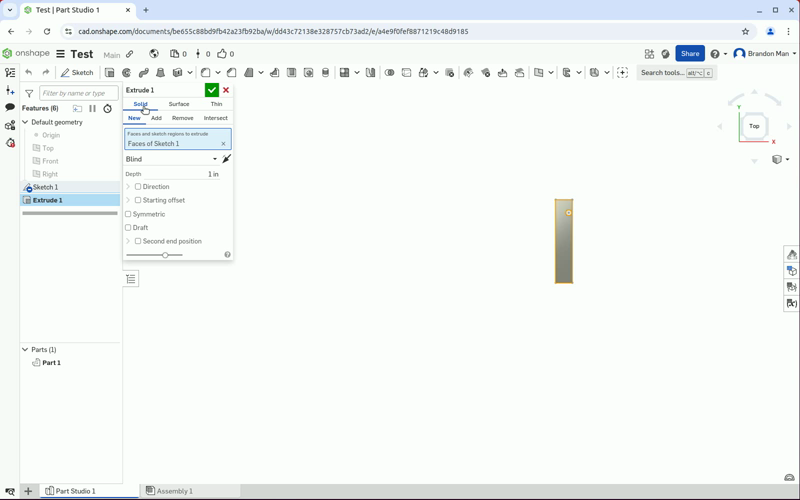
click(143, 106)
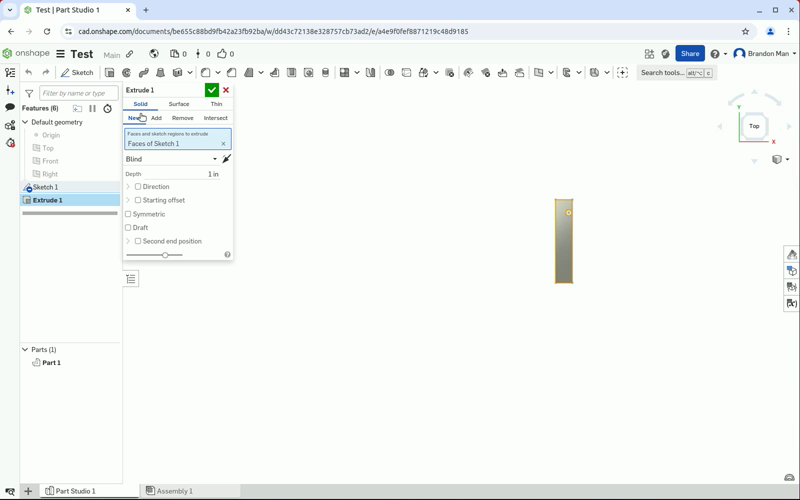
mouse_move(137, 120)
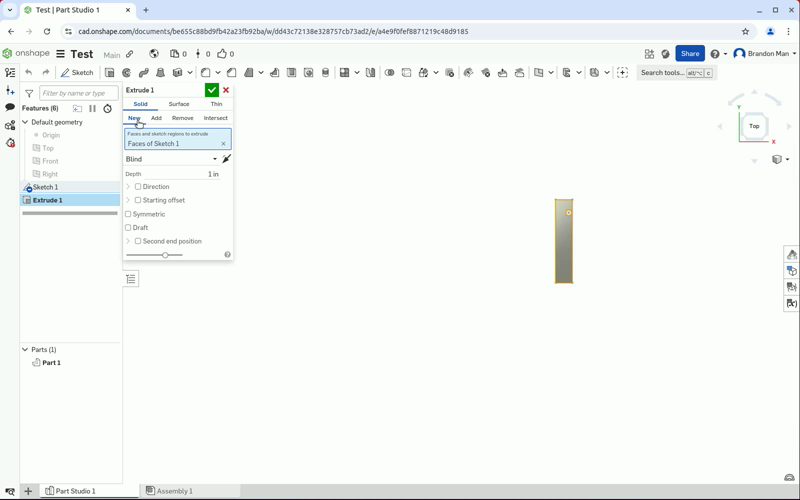
click(137, 120)
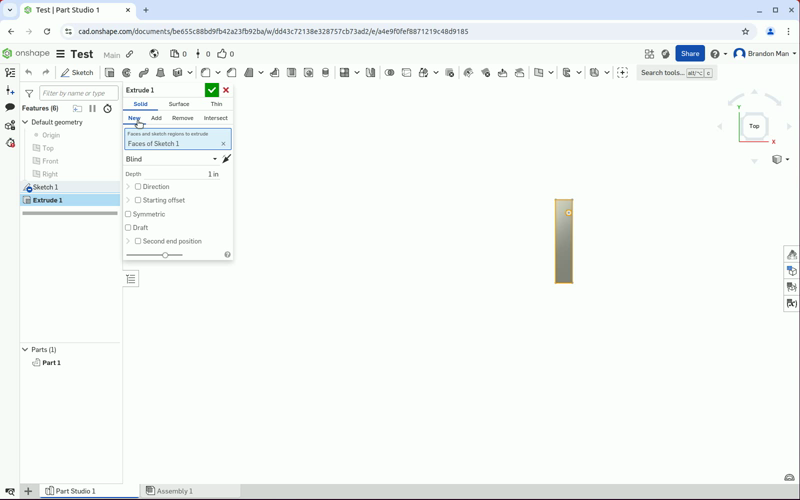
key(tab, 4)
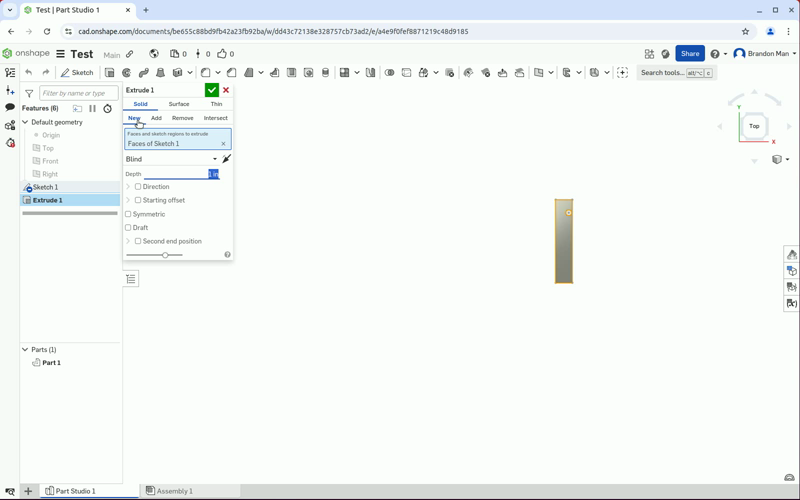
text(1.204)
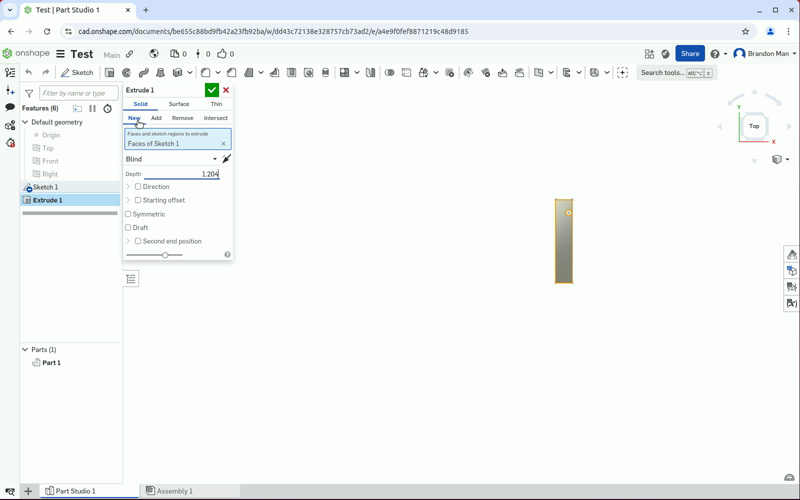
key(enter)
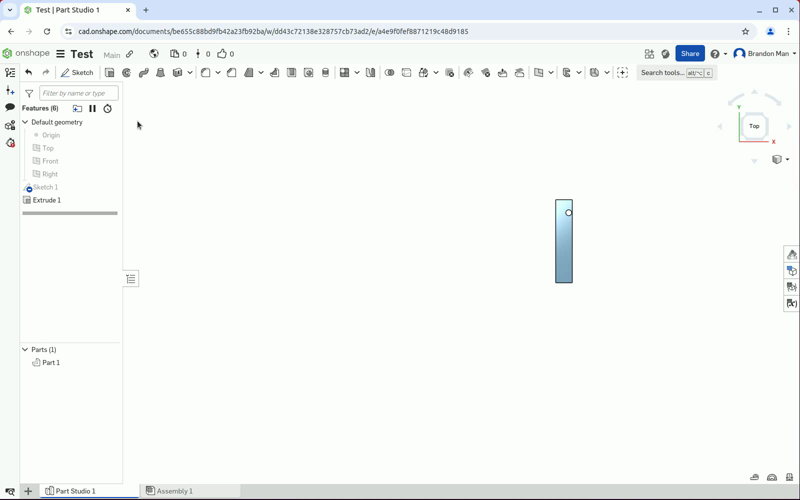
key(shift+h)
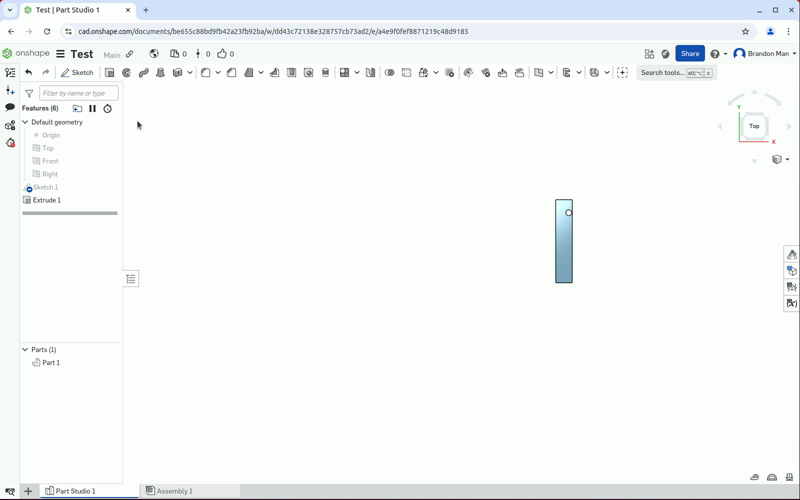
key(shift+h)
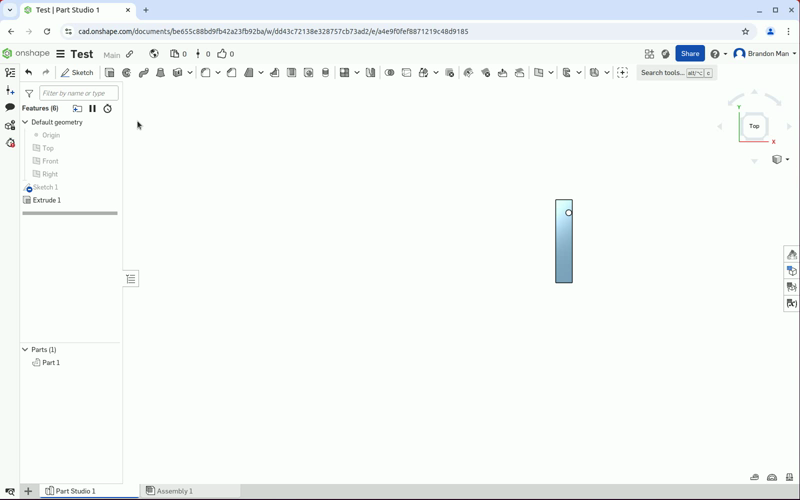
mouse_move(73, 189)
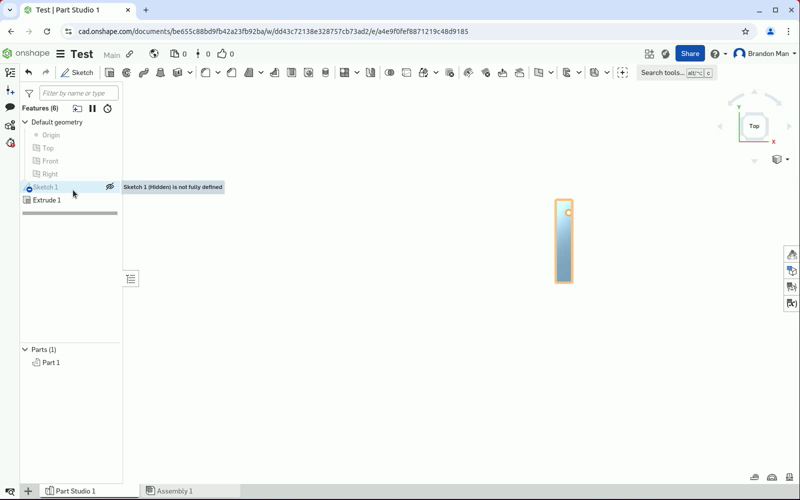
click(73, 189)
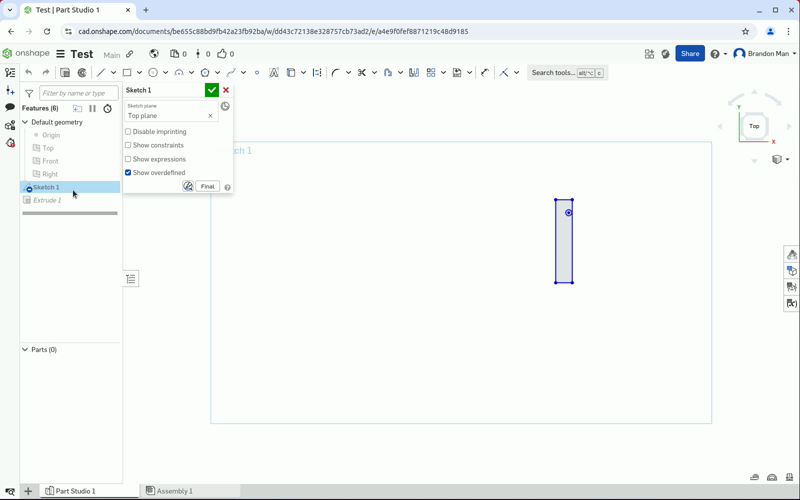
mouse_move(229, 92)
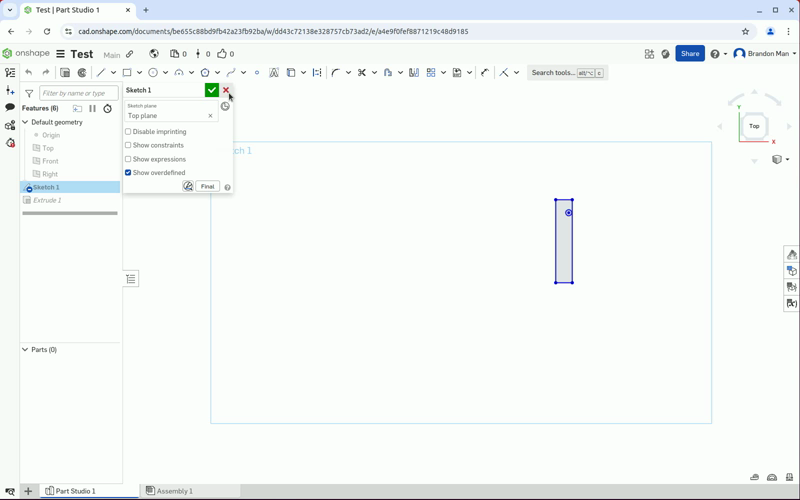
click(229, 92)
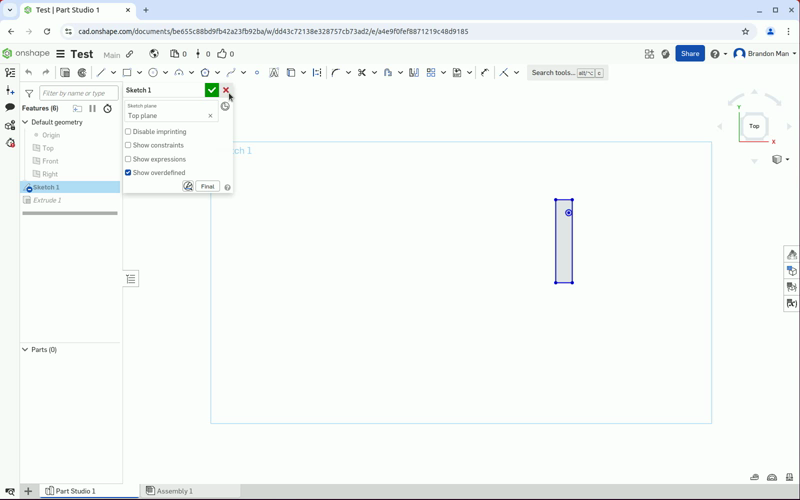
key(shift+s)
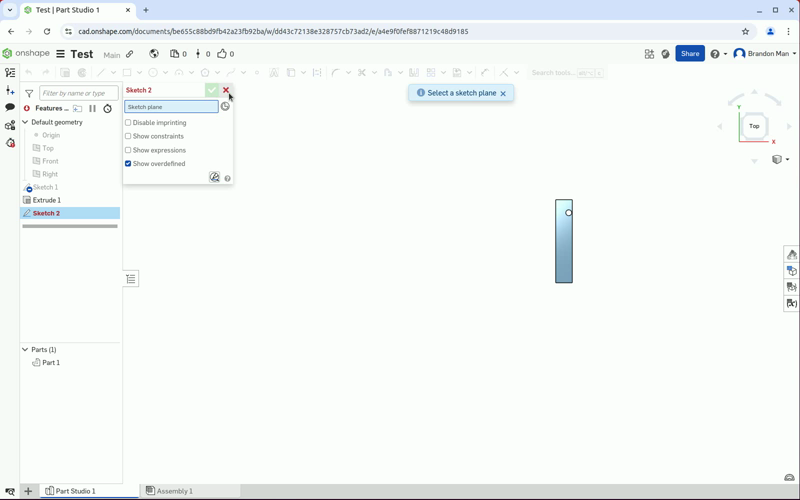
mouse_move(73, 150)
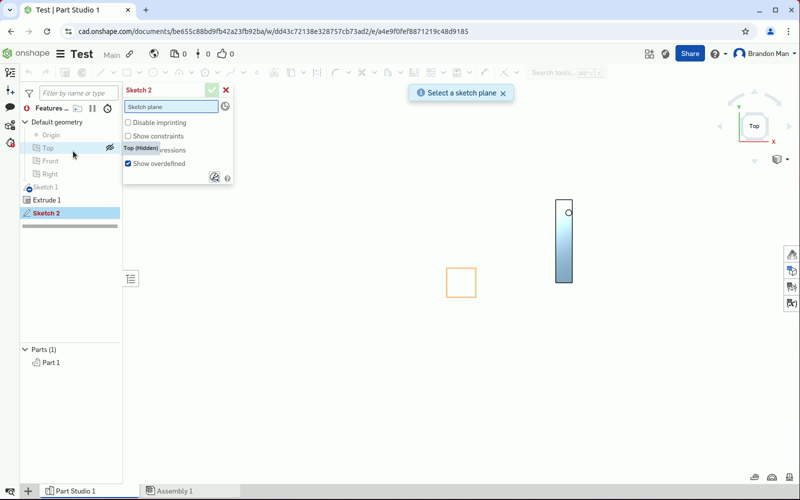
click(73, 150)
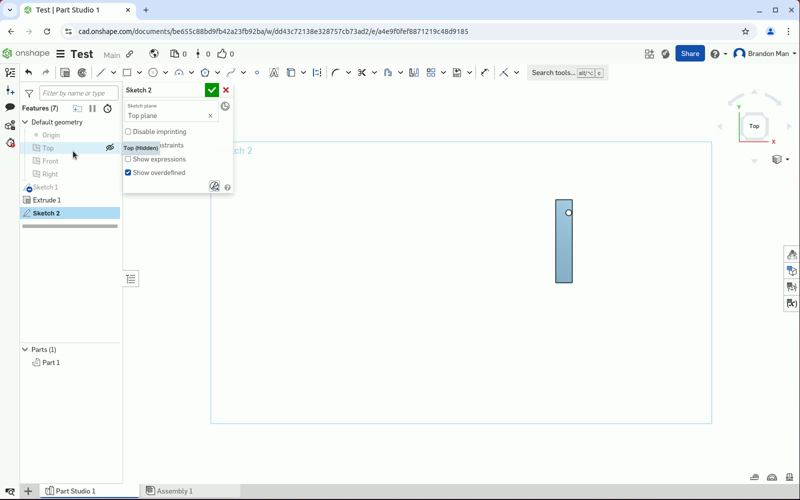
mouse_move(73, 352)
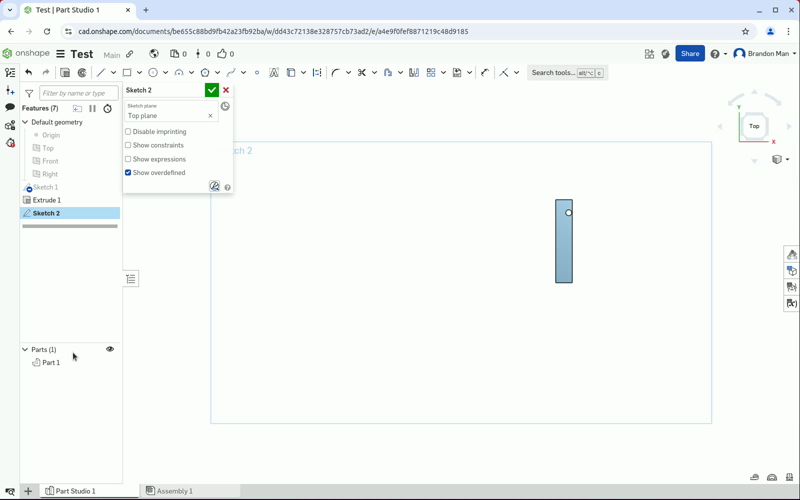
key(y)
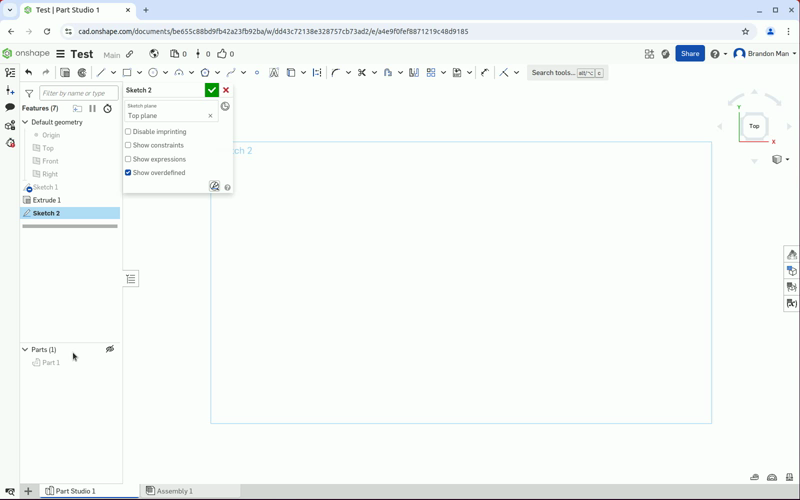
key(l)
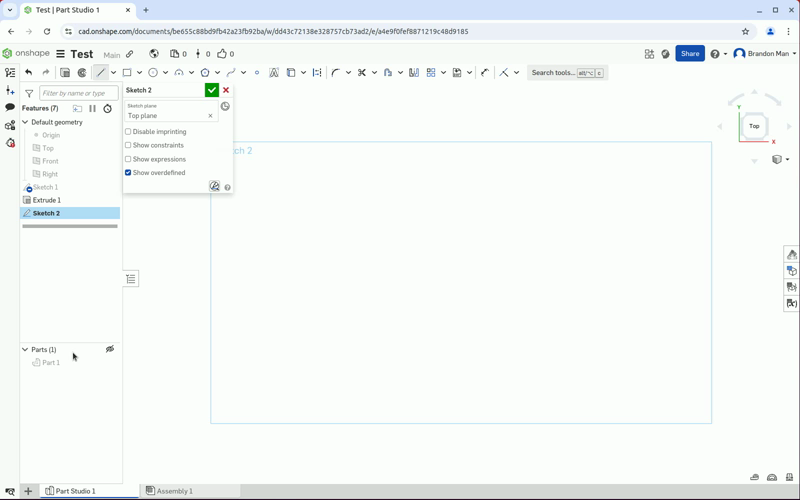
key_down(shift)
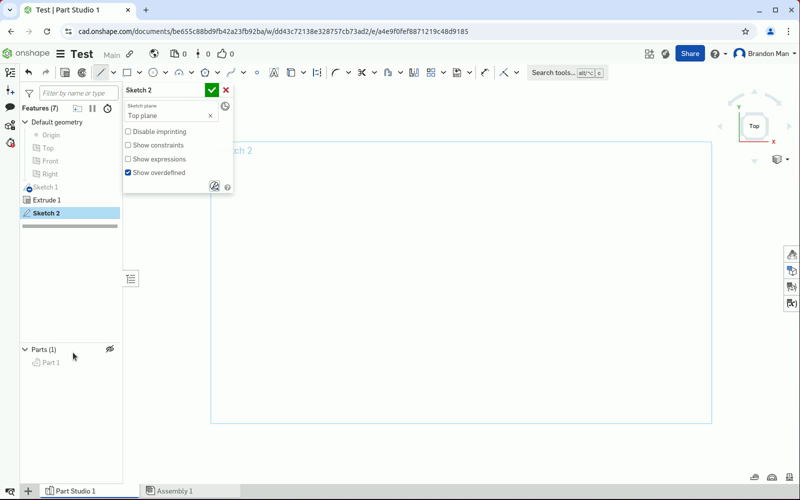
mouse_move(460, 282)
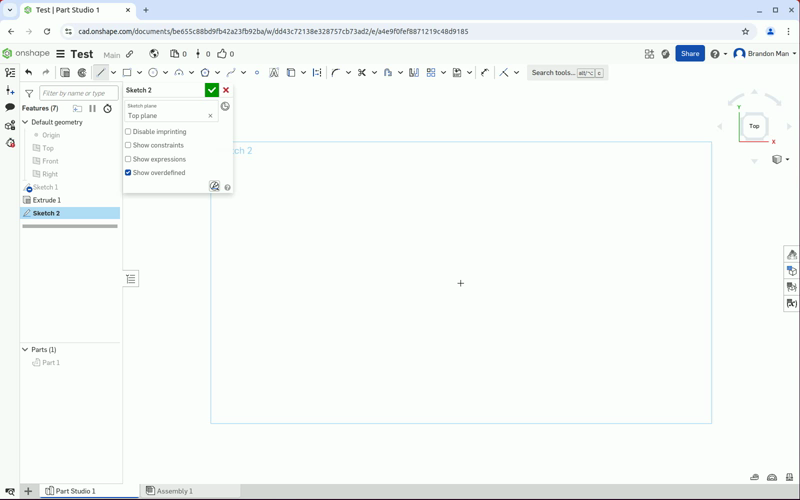
click(460, 282)
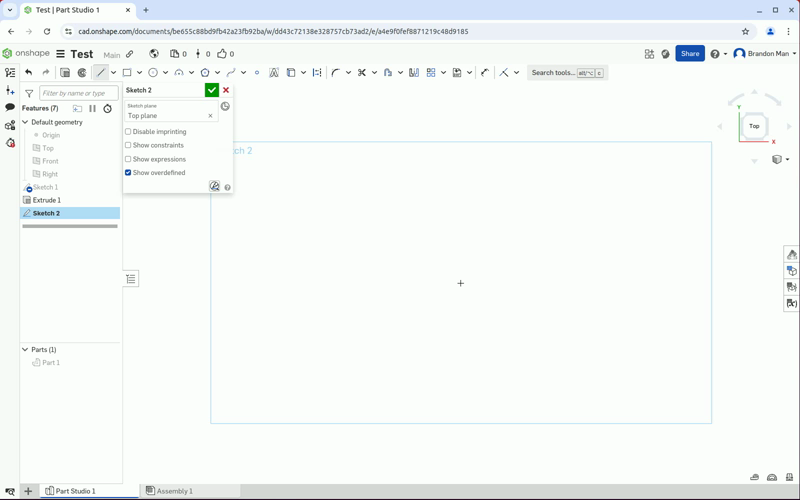
key_up(shift)
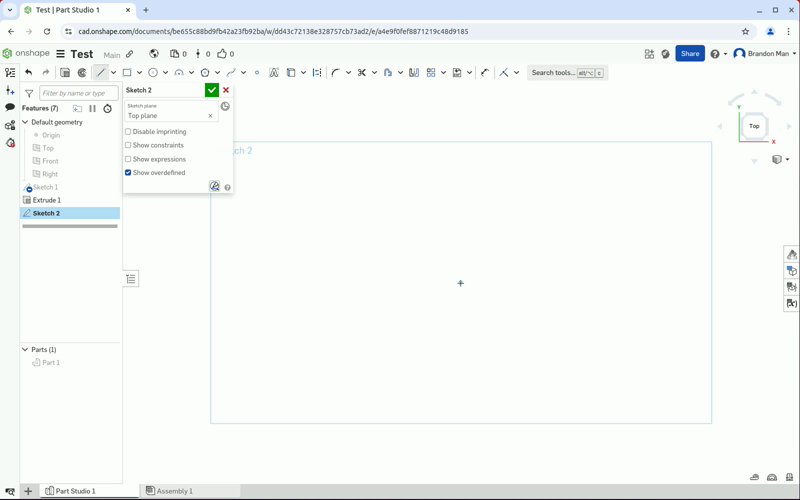
key_down(shift)
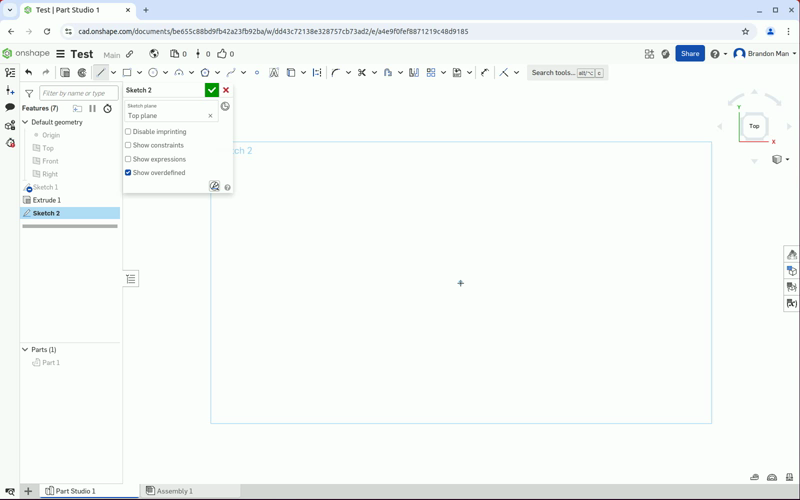
mouse_move(555, 282)
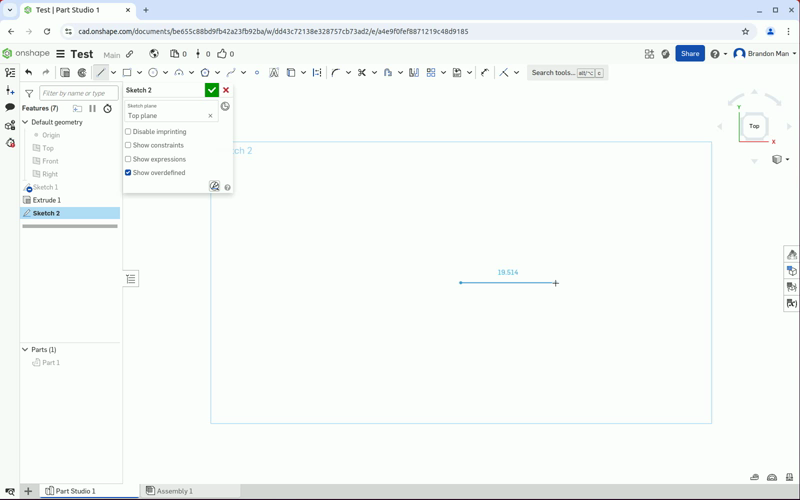
click(555, 282)
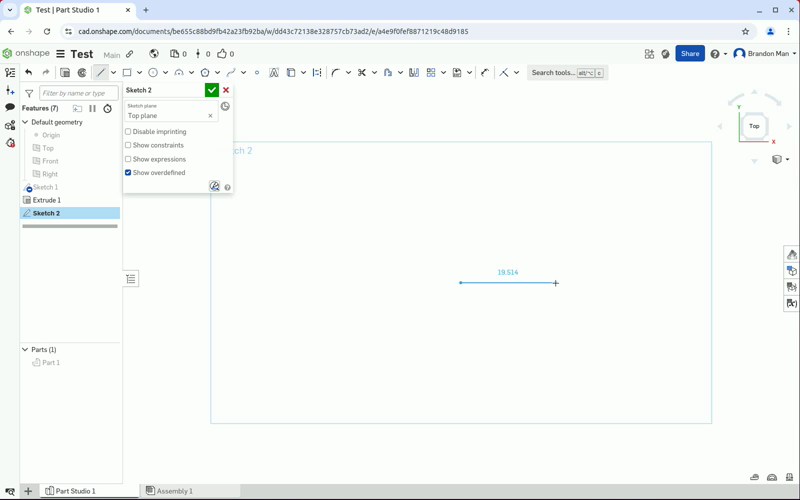
key_up(shift)
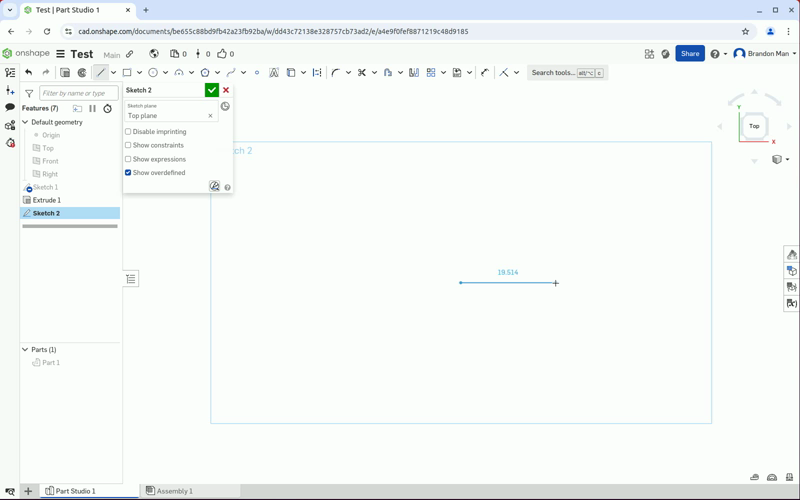
key_down(shift)
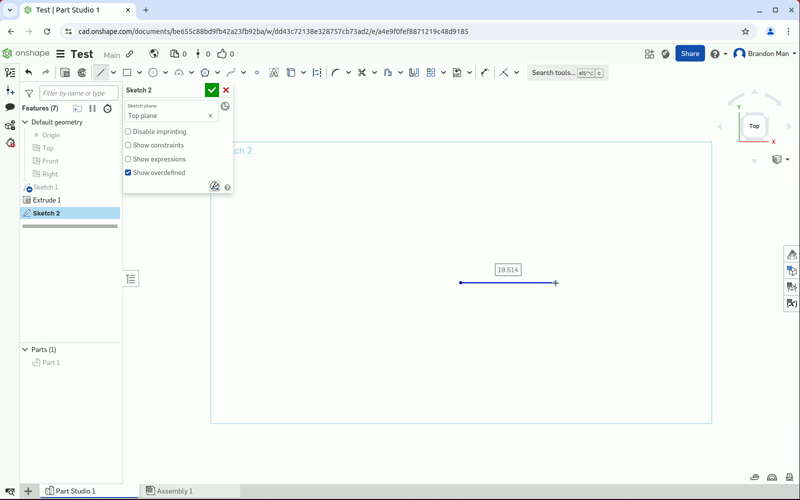
mouse_move(555, 199)
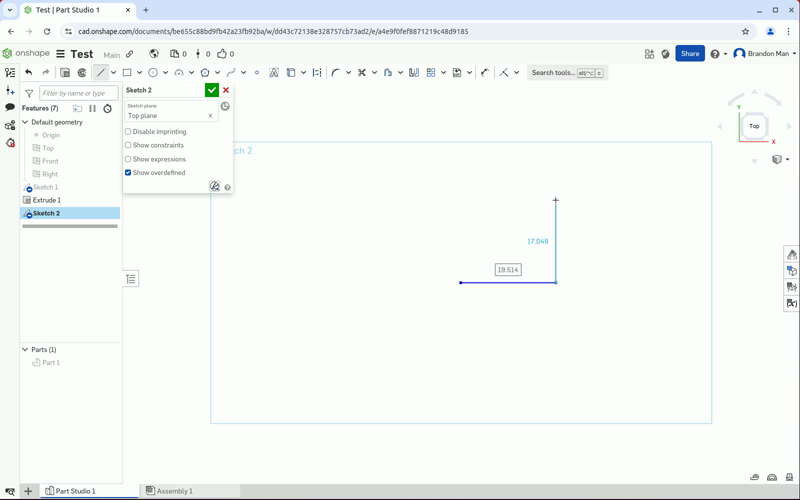
click(555, 199)
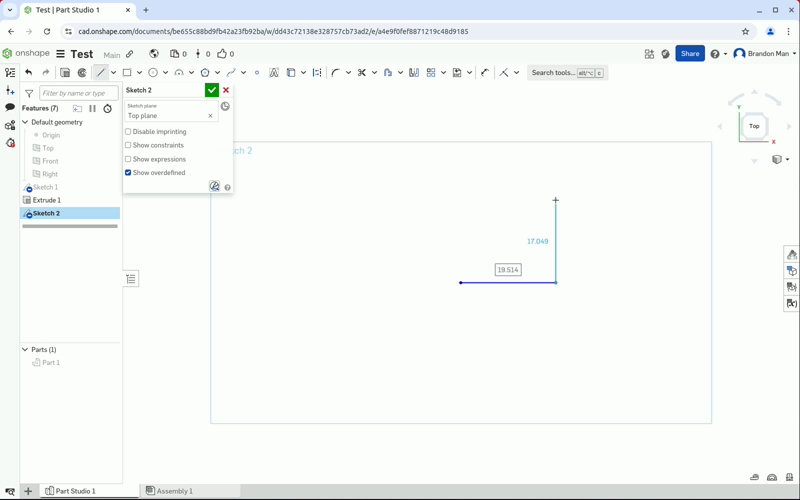
key_up(shift)
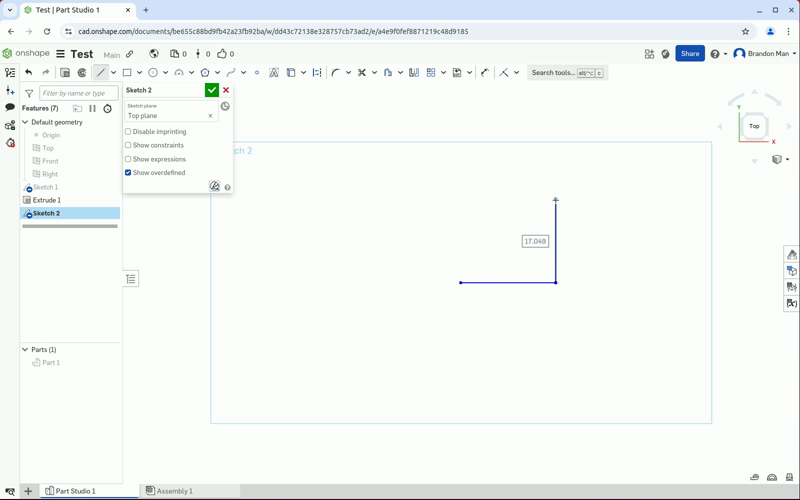
key_down(shift)
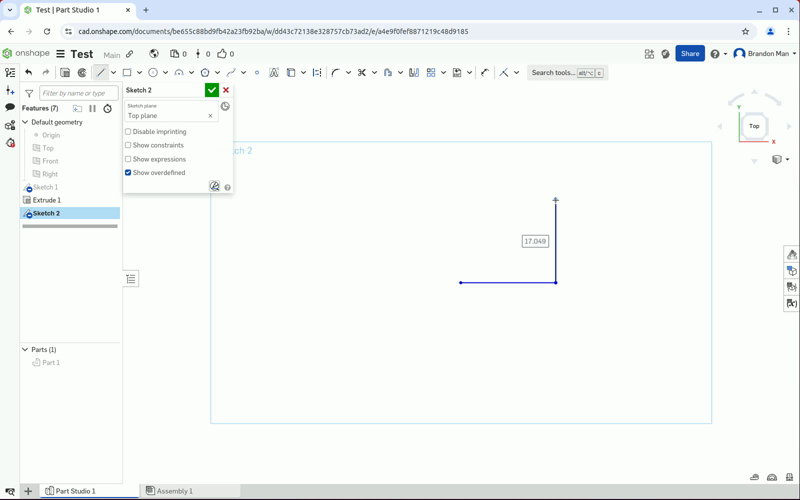
mouse_move(475, 199)
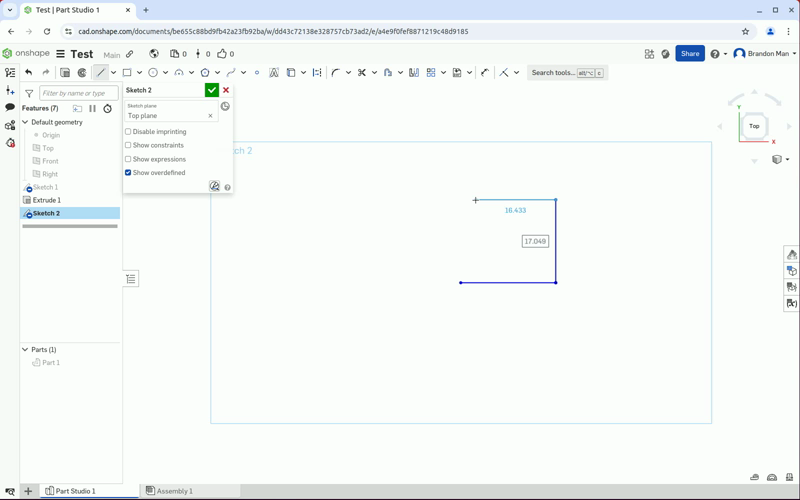
click(475, 199)
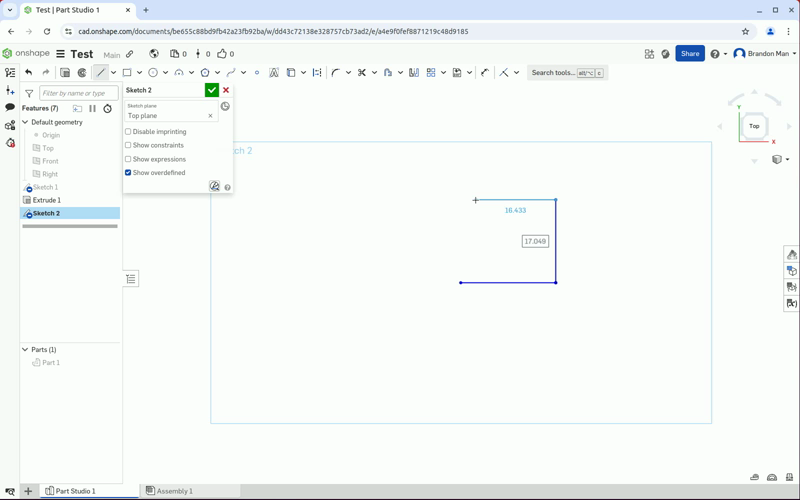
key_up(shift)
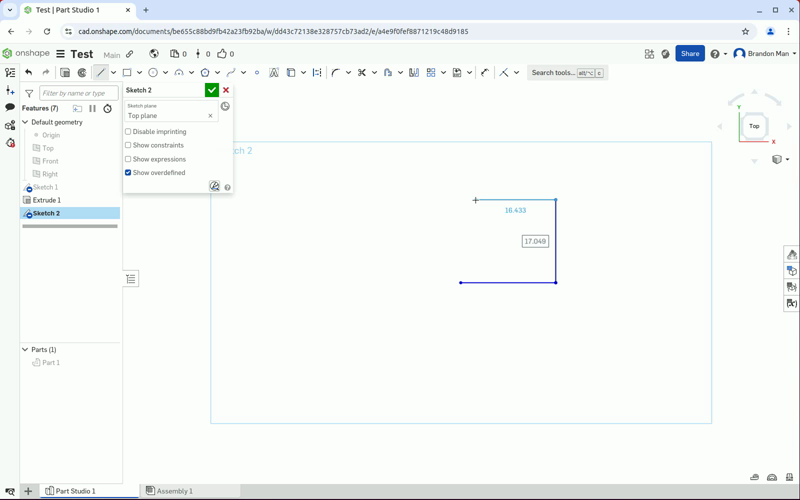
key_down(shift)
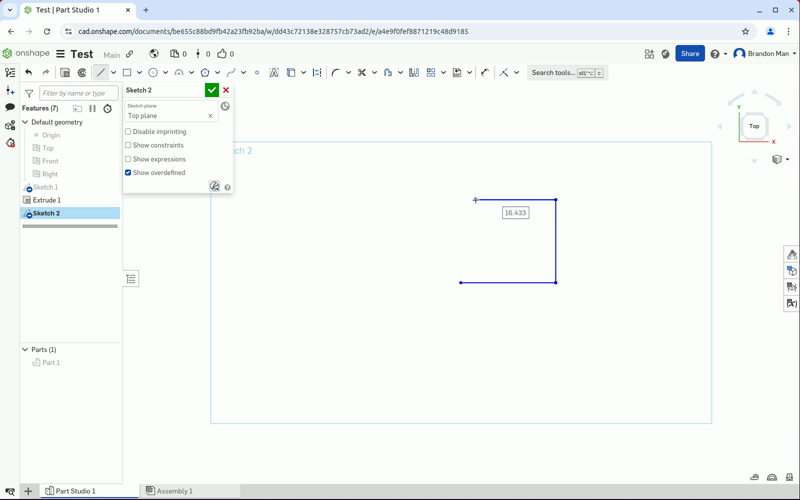
mouse_move(505, 199)
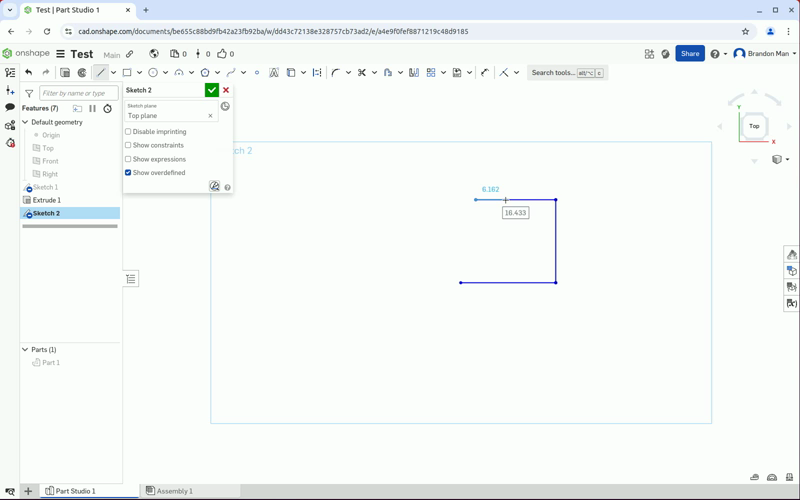
mouse_move(475, 209)
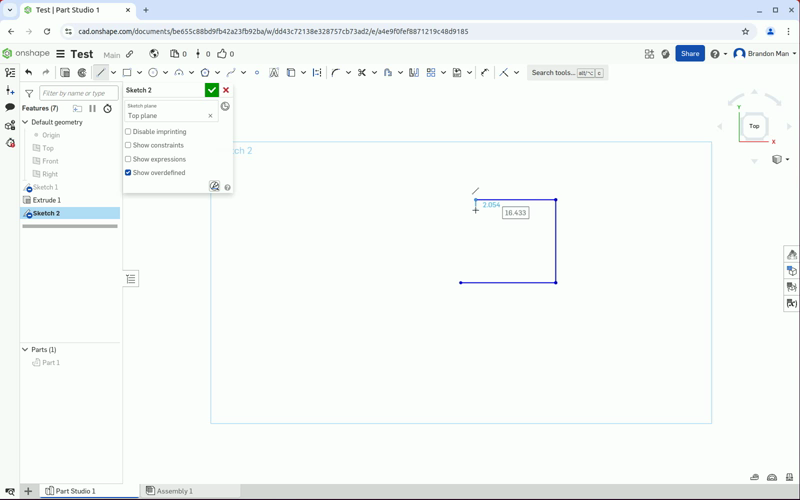
click(475, 209)
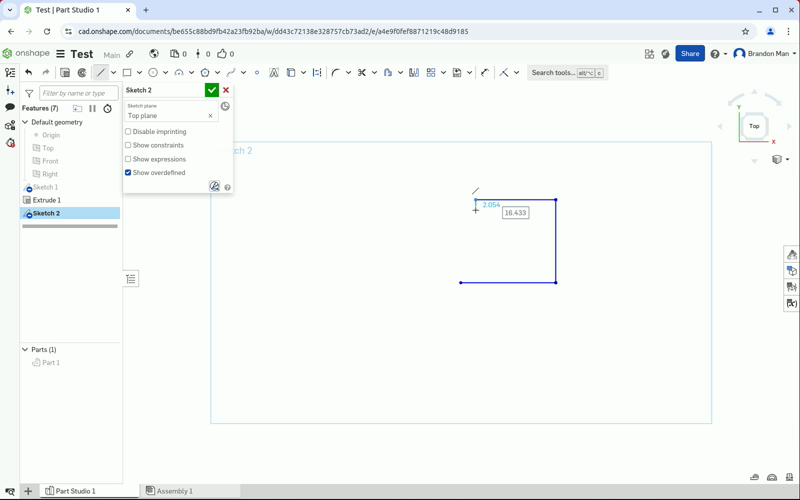
key_up(shift)
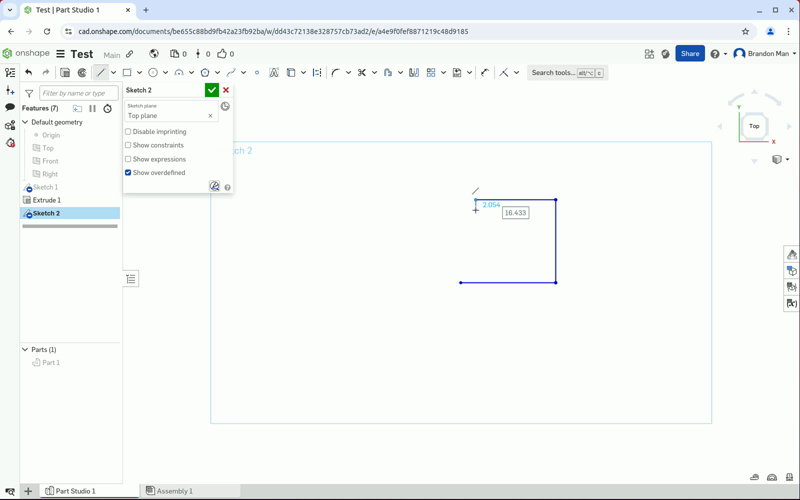
key_down(shift)
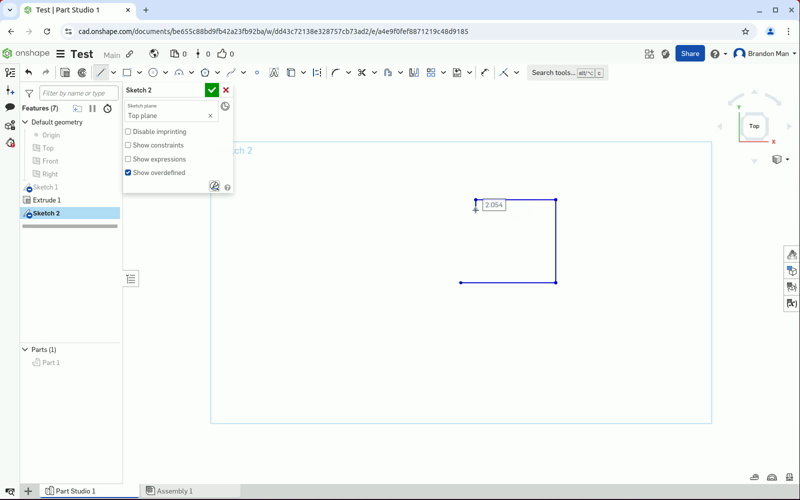
mouse_move(505, 209)
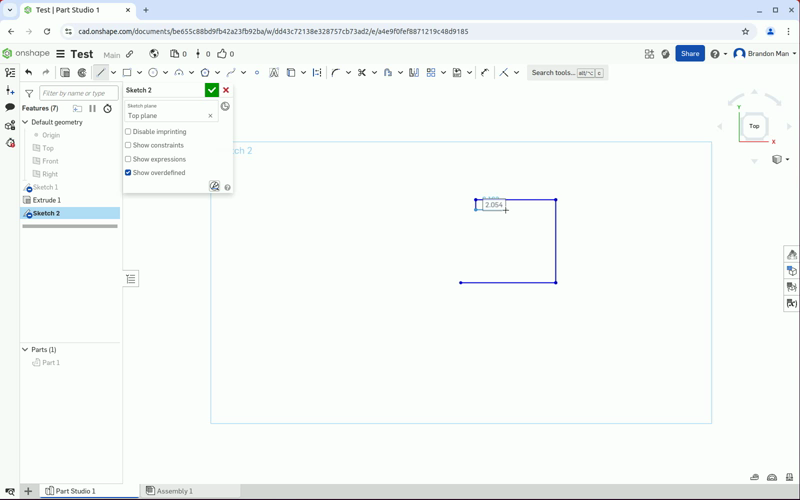
mouse_move(508, 209)
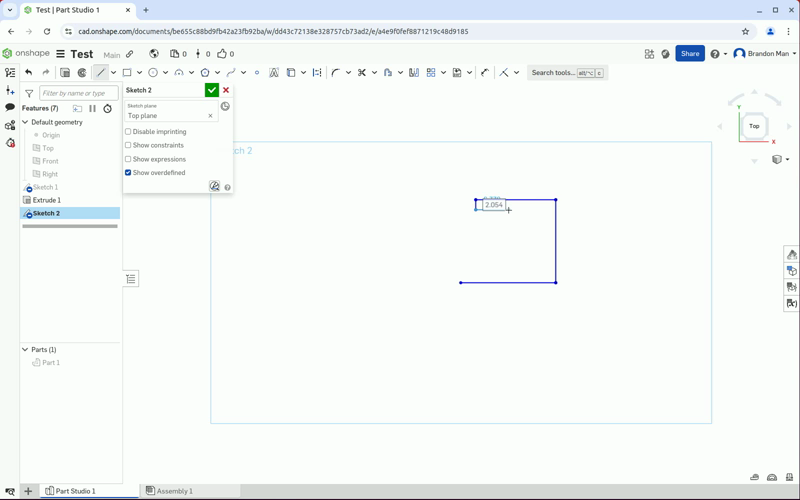
click(508, 209)
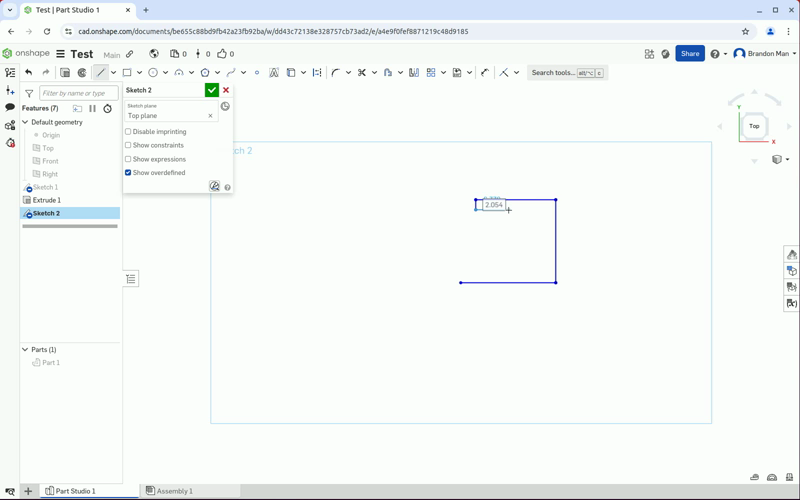
key_up(shift)
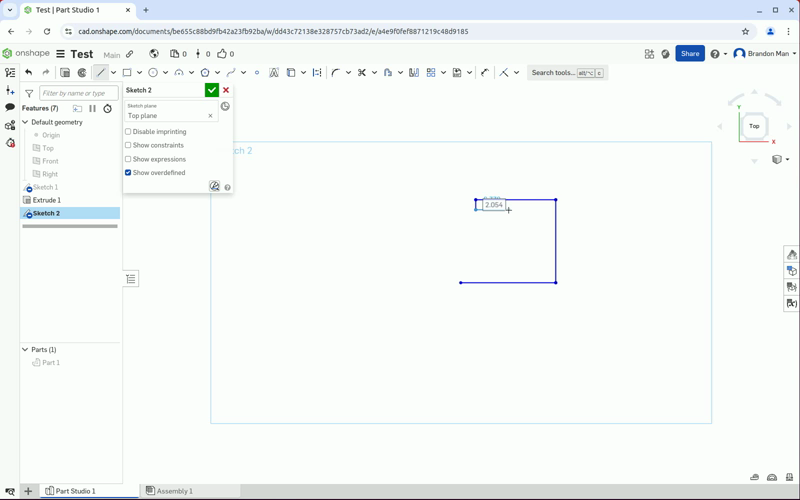
key(esc)
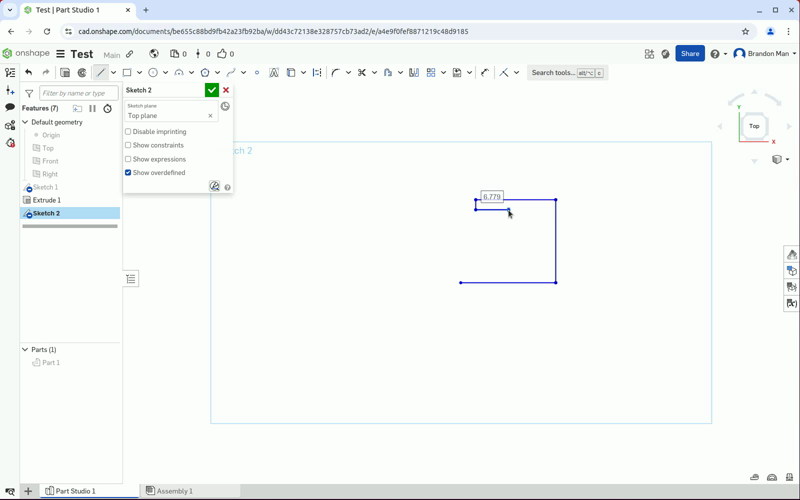
key(a)
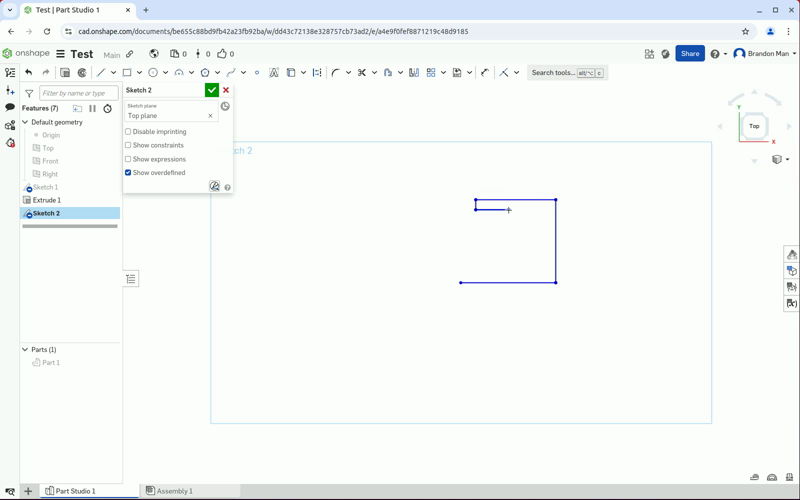
mouse_move(508, 209)
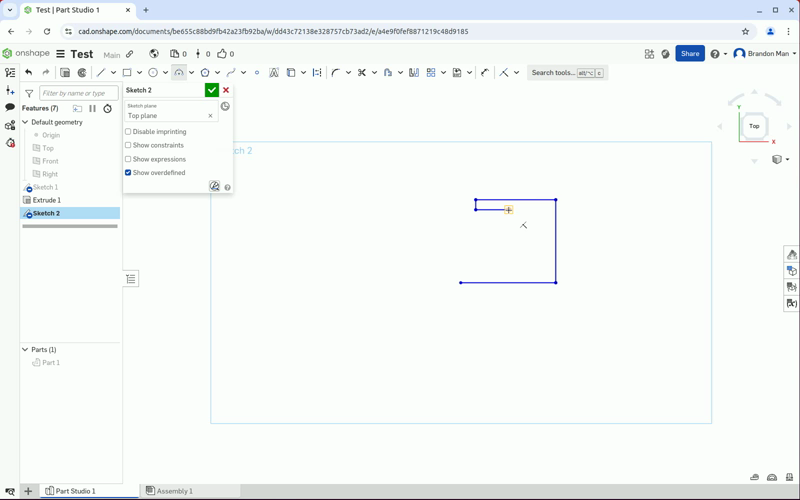
click(508, 209)
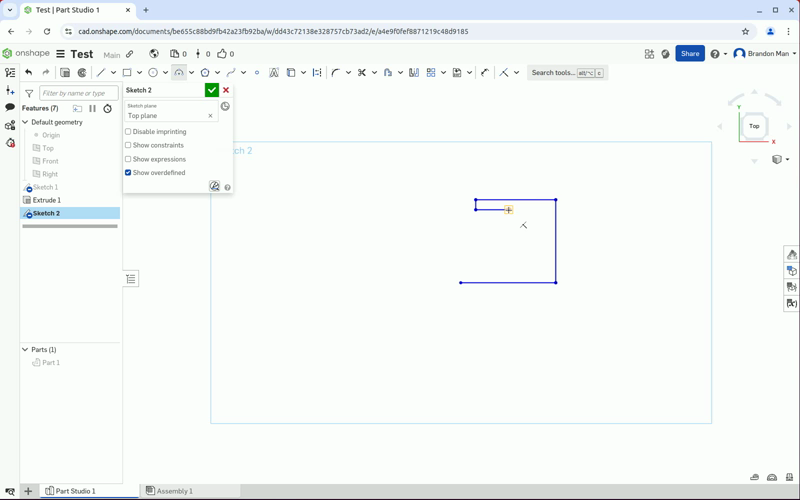
key_down(shift)
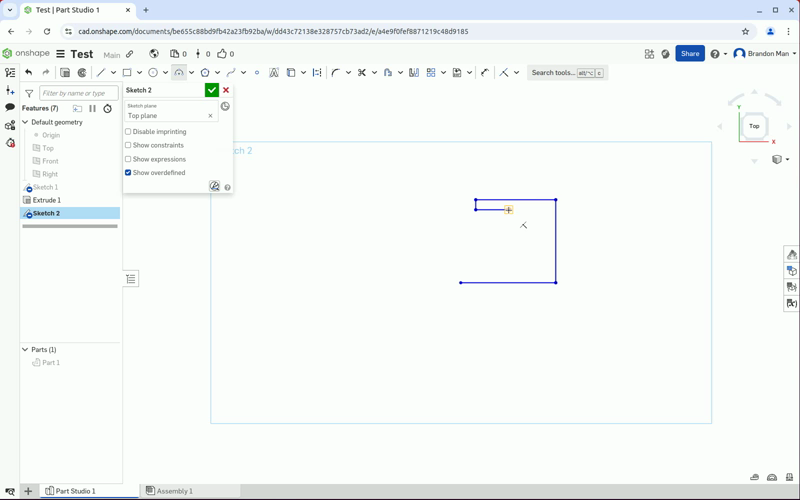
mouse_move(508, 224)
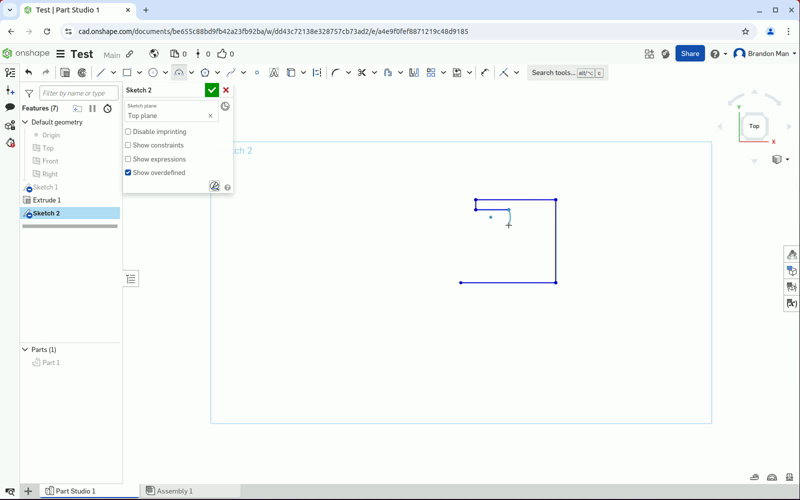
click(508, 224)
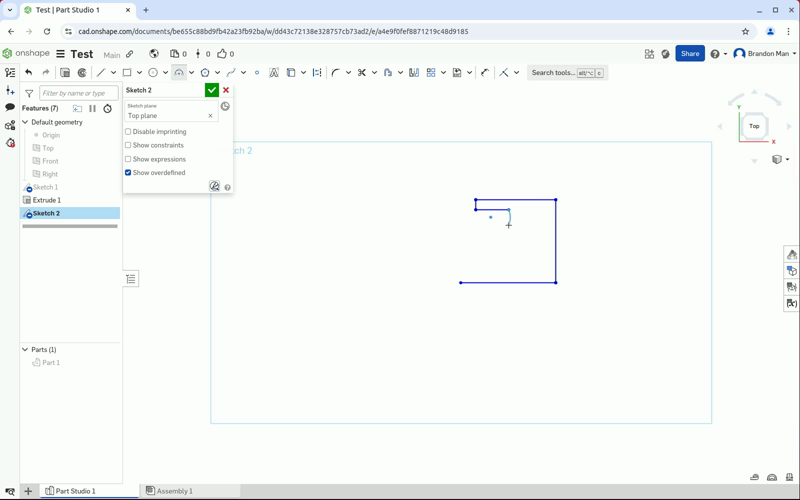
mouse_move(516, 217)
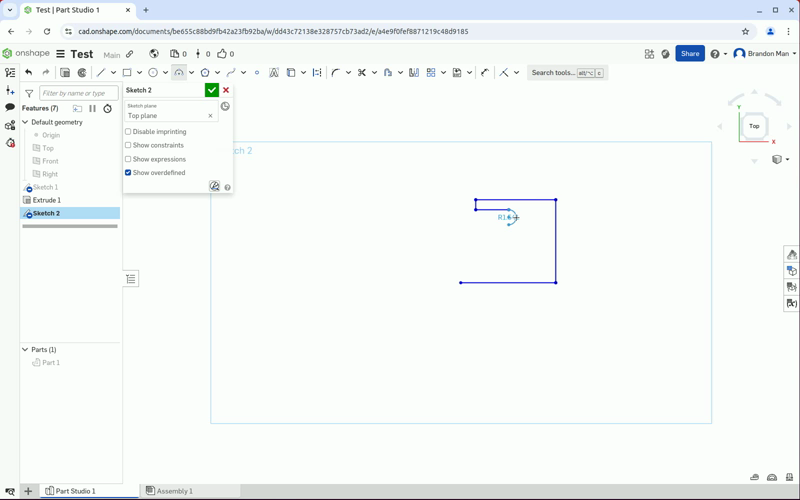
click(516, 217)
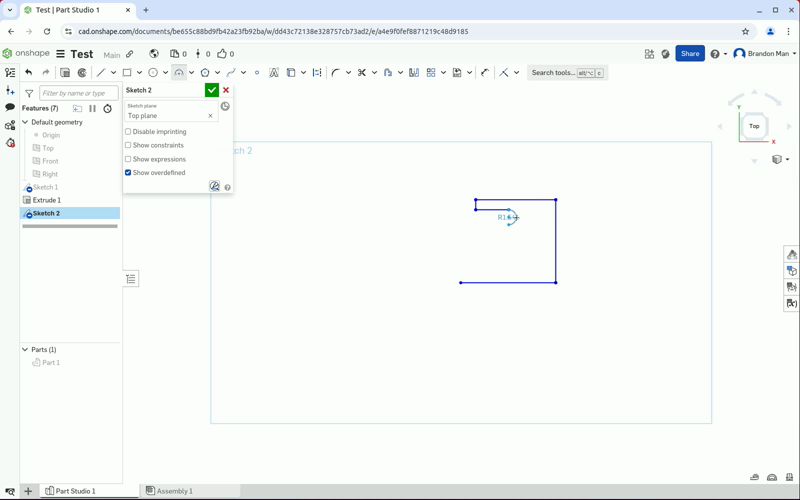
key_up(shift)
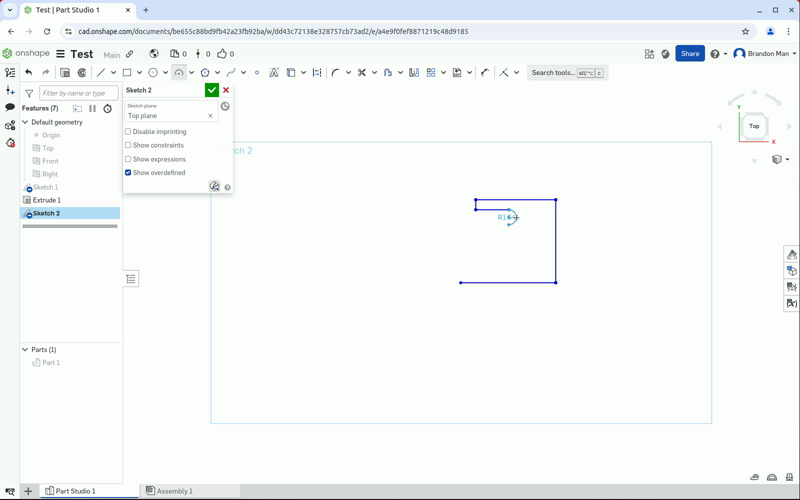
key(esc)
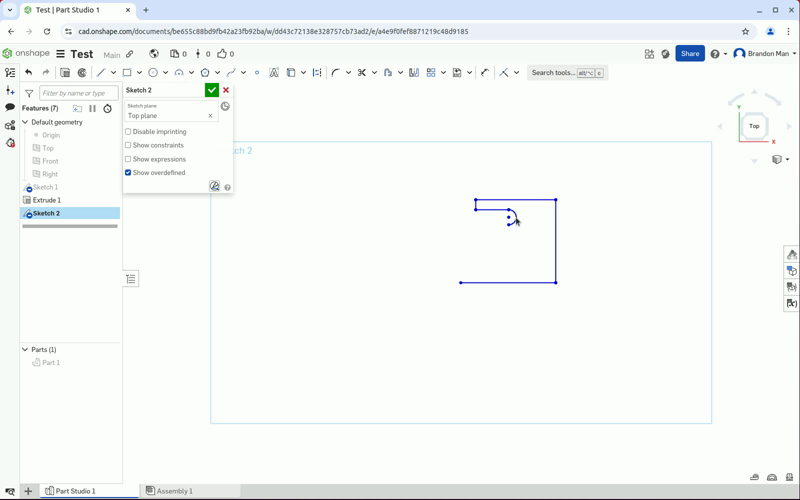
key(l)
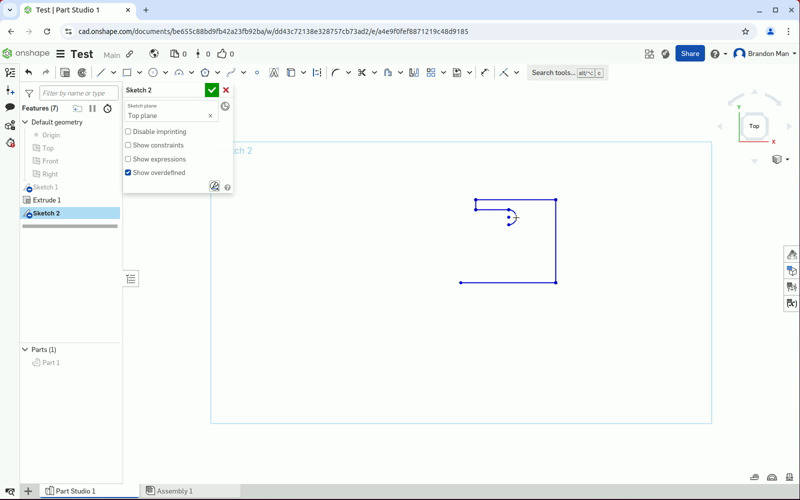
mouse_move(508, 224)
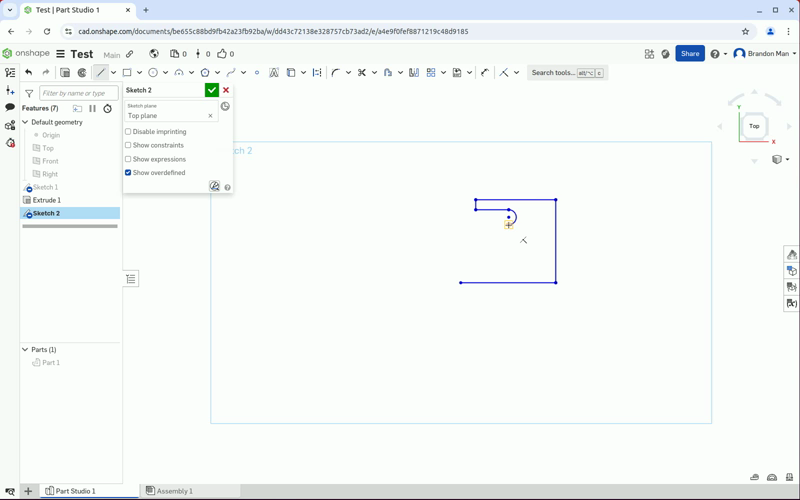
click(508, 224)
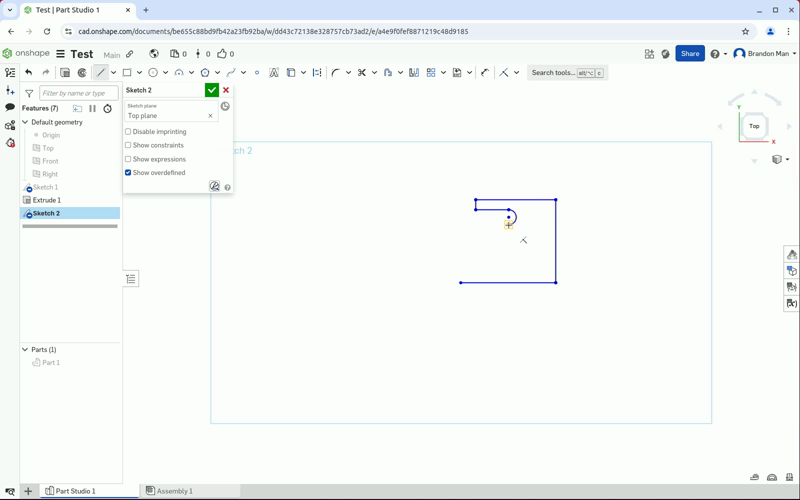
key_down(shift)
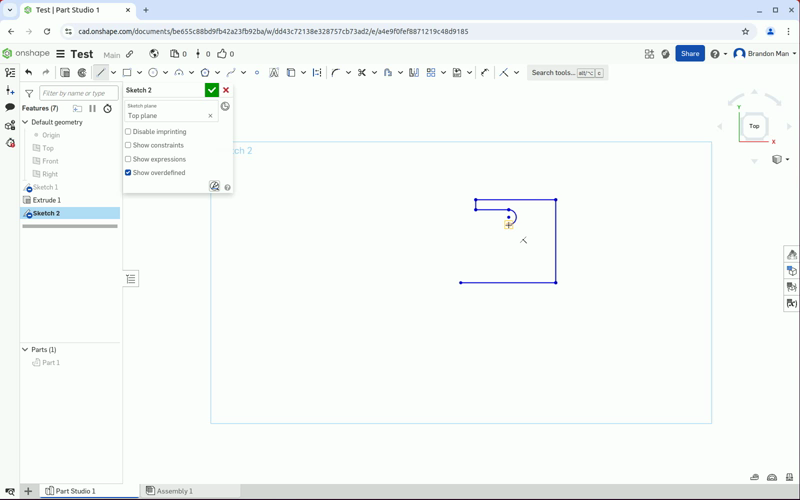
mouse_move(538, 224)
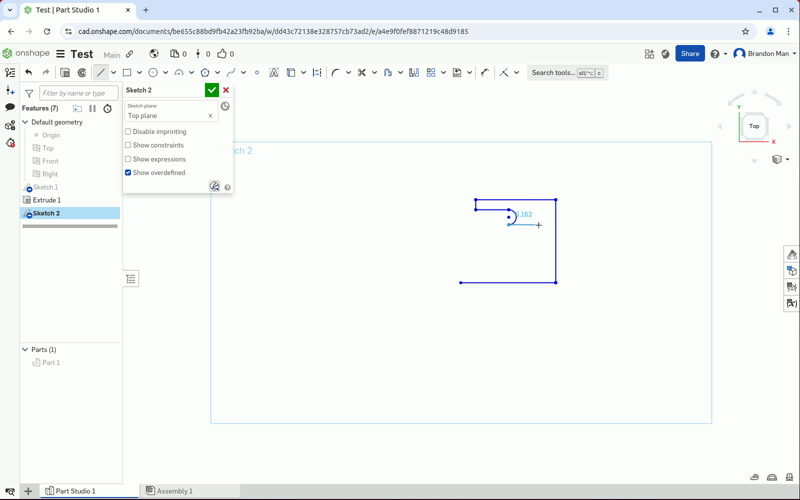
mouse_move(497, 224)
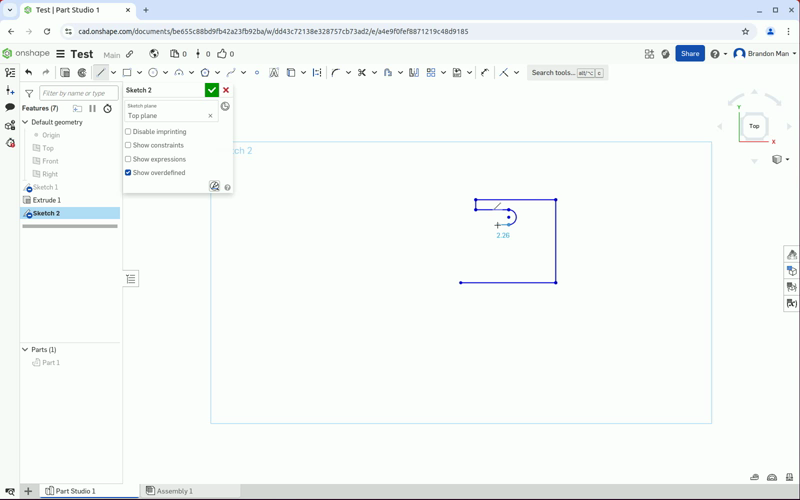
click(497, 224)
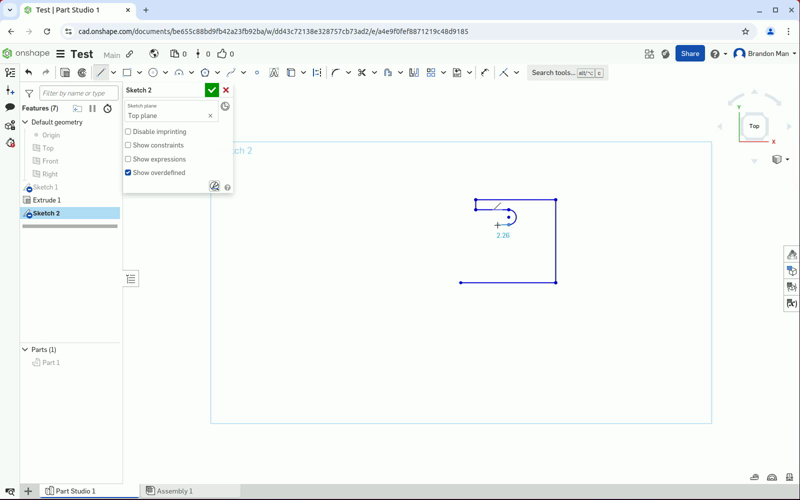
key_up(shift)
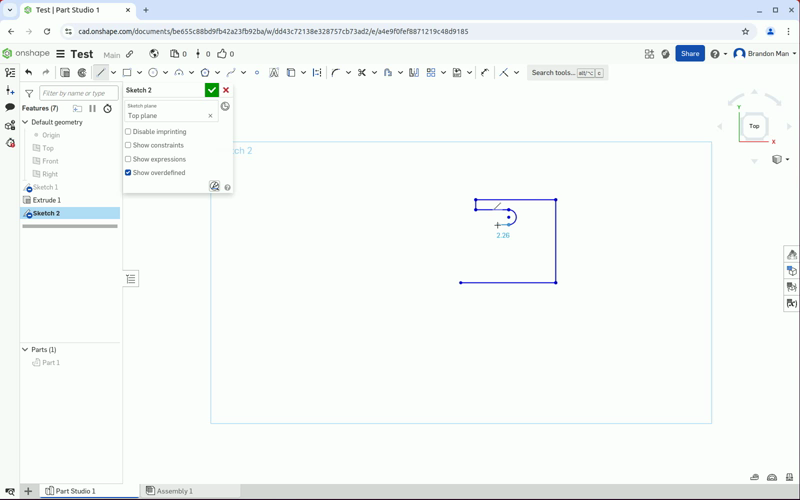
key(esc)
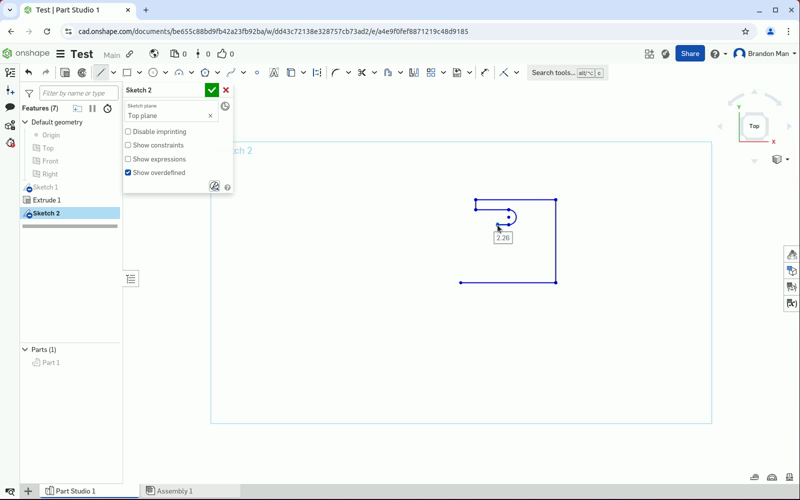
key(a)
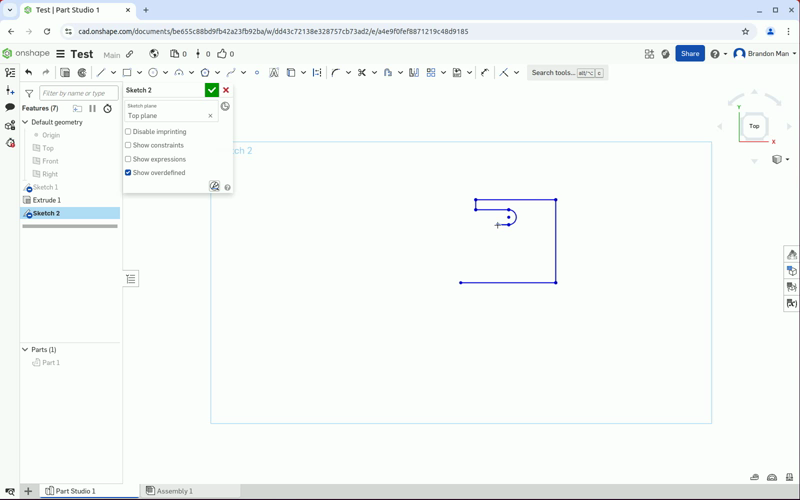
mouse_move(497, 224)
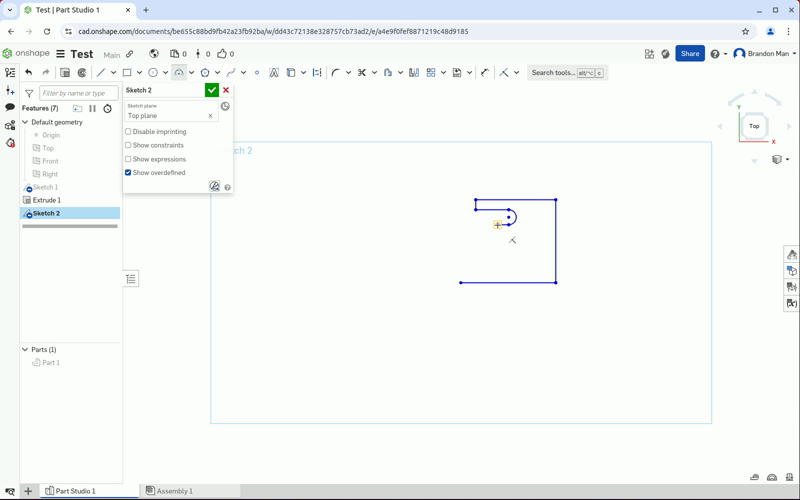
click(497, 224)
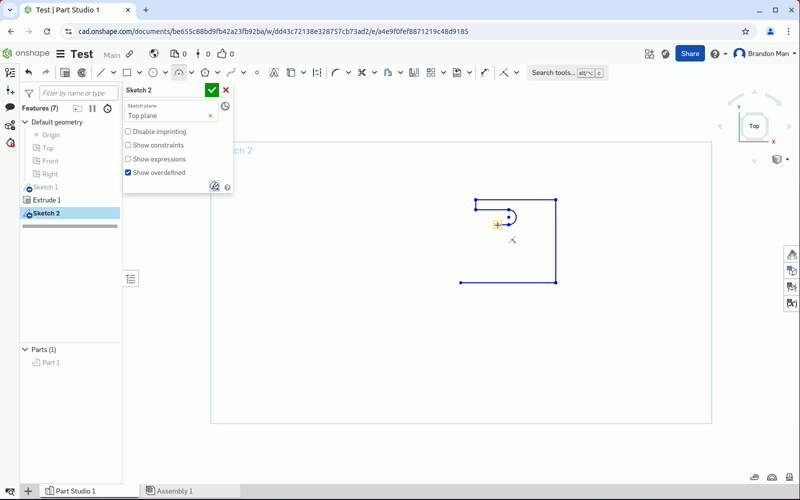
key_down(shift)
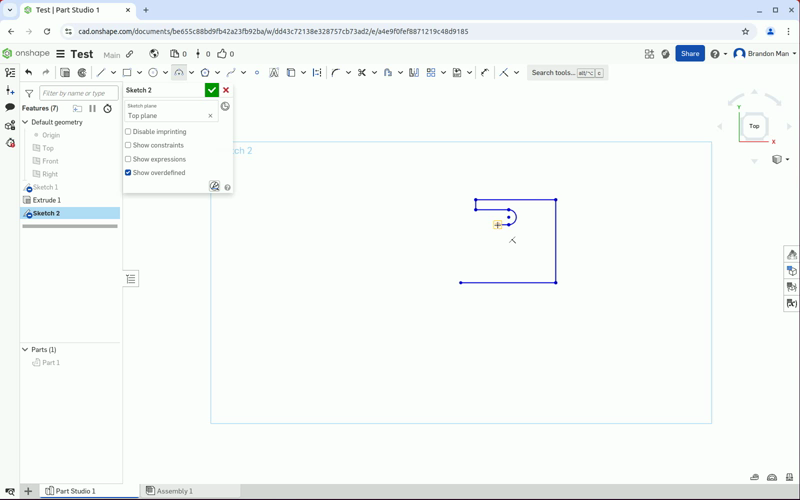
mouse_move(489, 224)
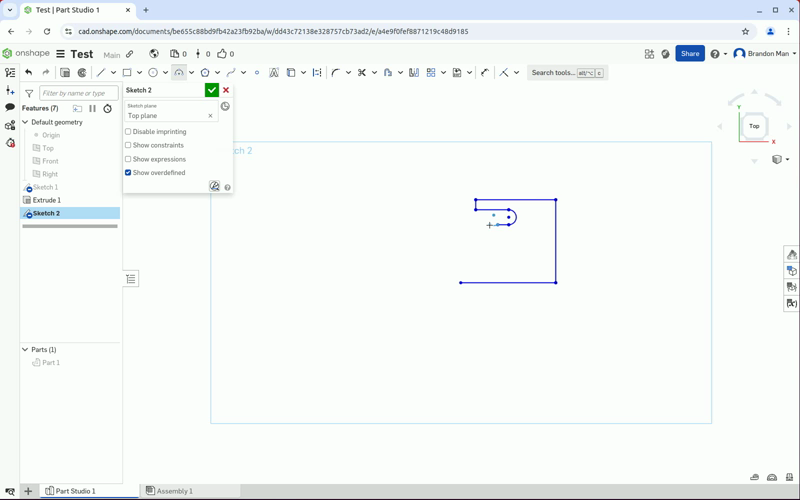
click(489, 224)
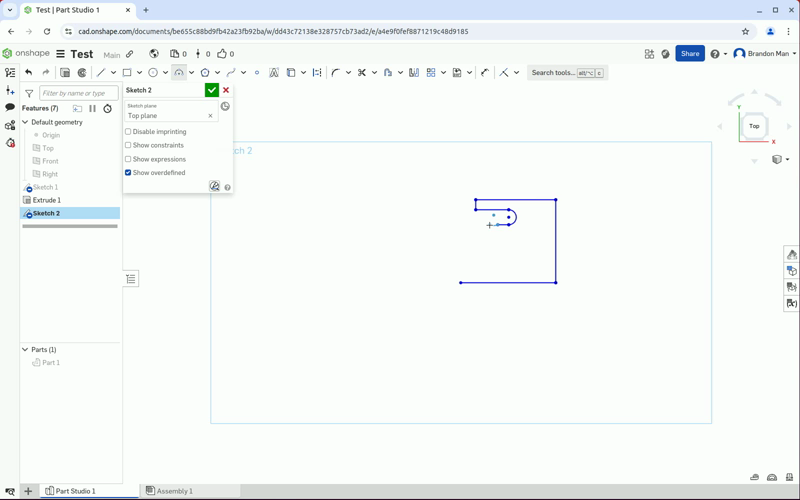
mouse_move(493, 226)
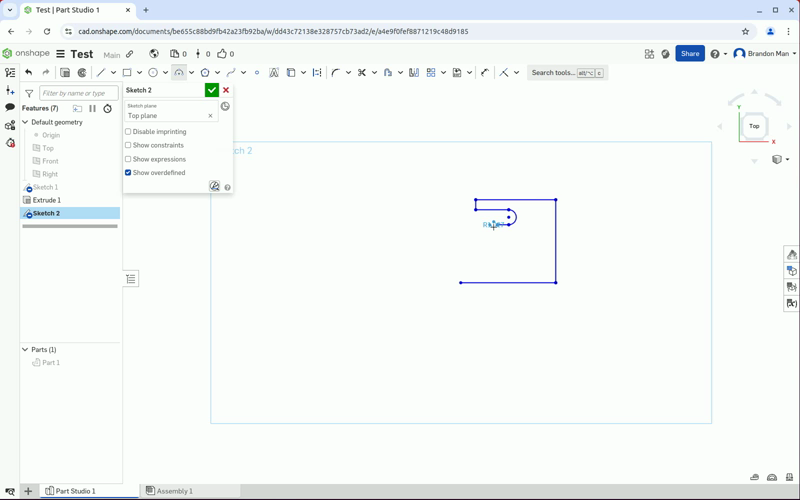
scroll(6)
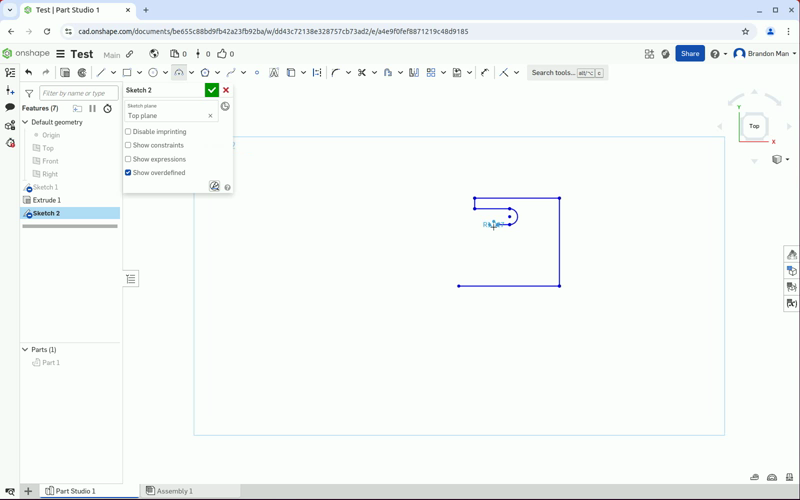
scroll(6)
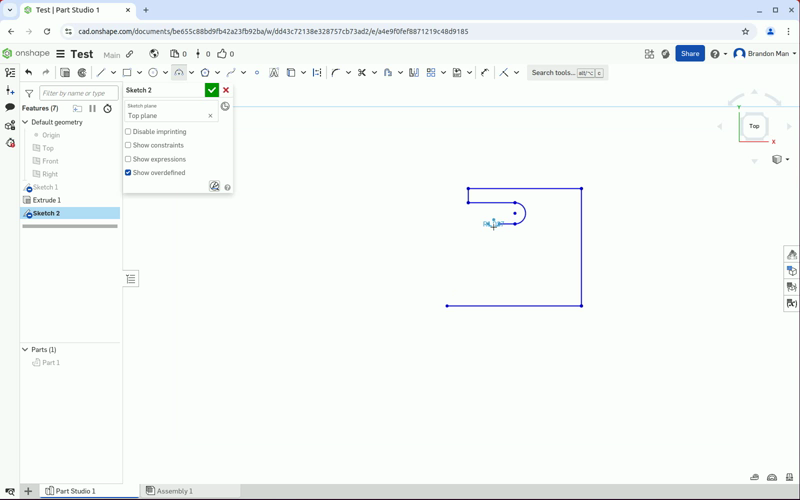
scroll(6)
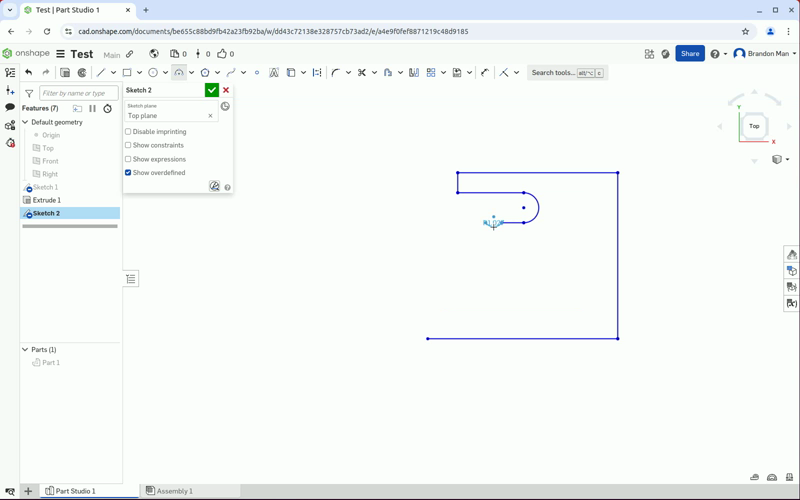
scroll(6)
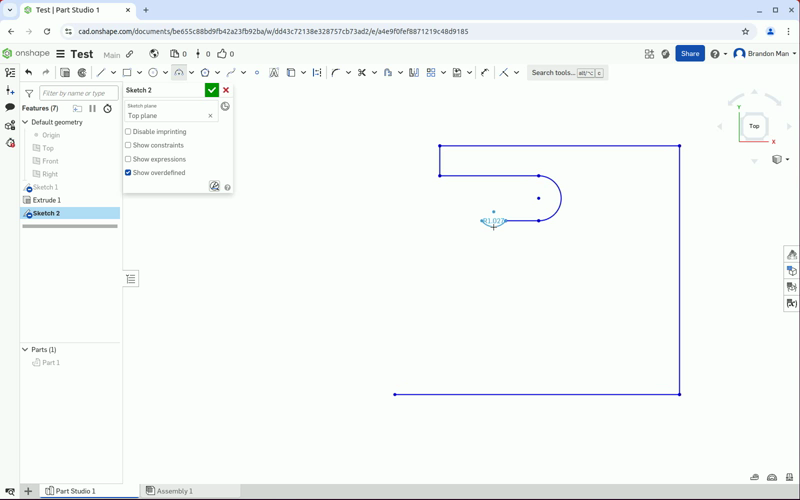
scroll(6)
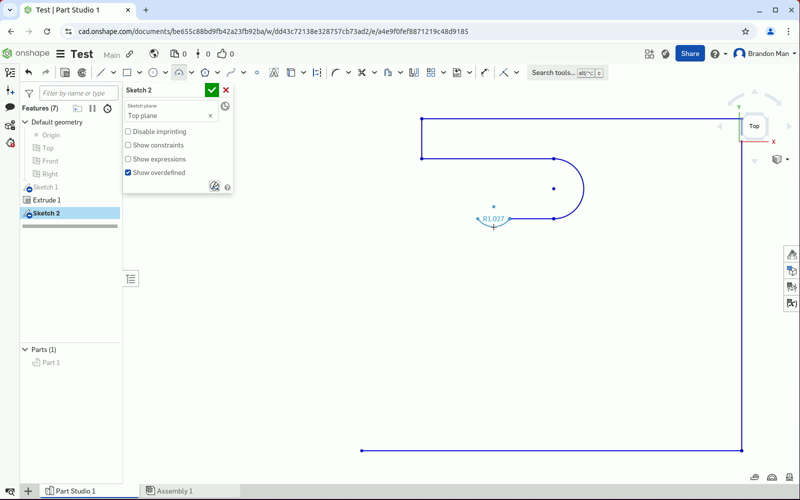
scroll(6)
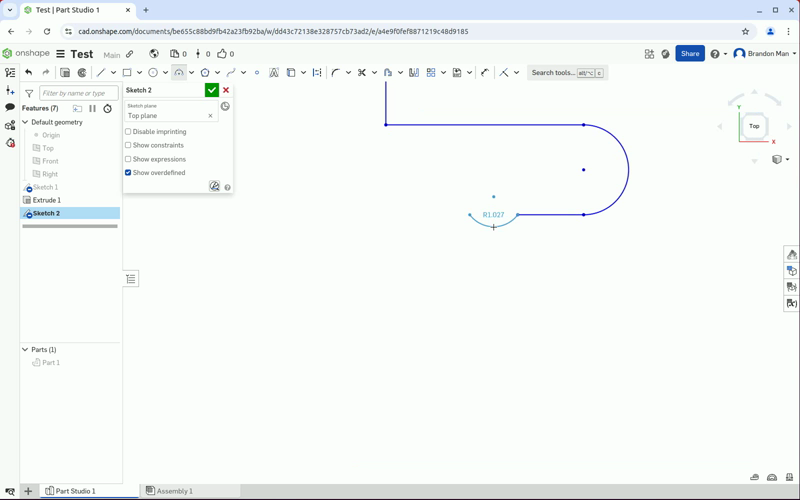
scroll(6)
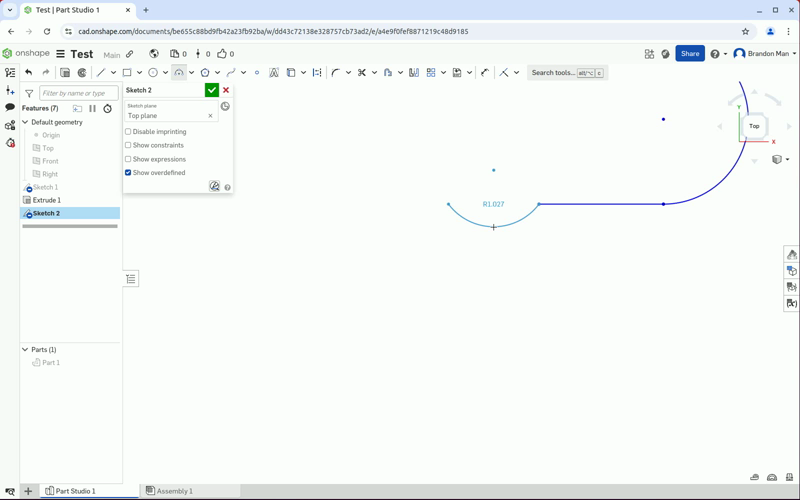
click(493, 226)
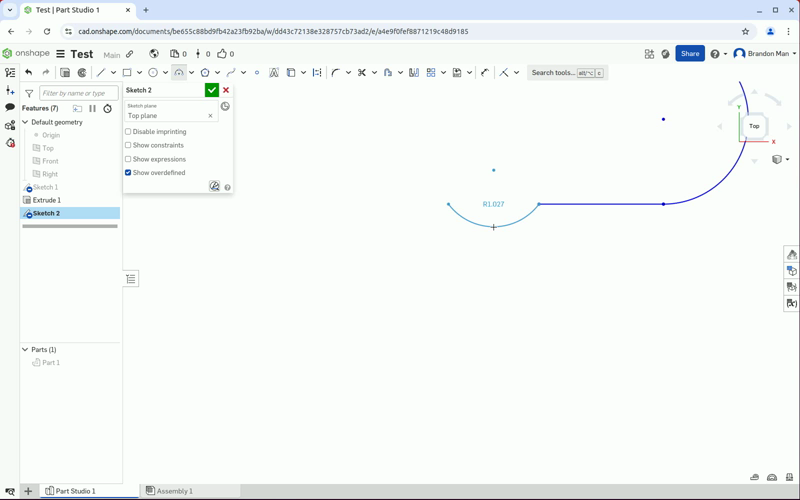
scroll(-6)
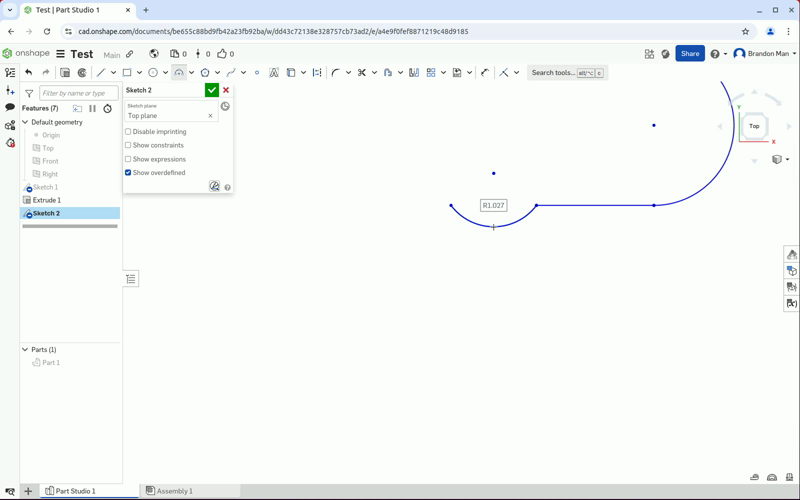
scroll(-6)
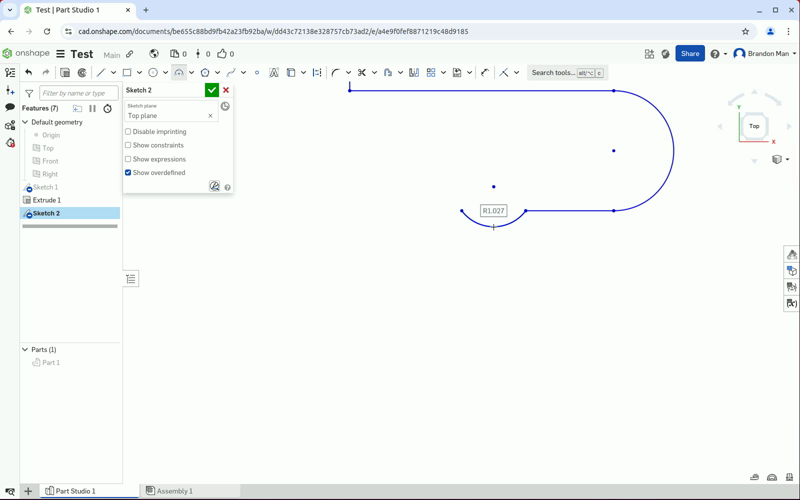
scroll(-6)
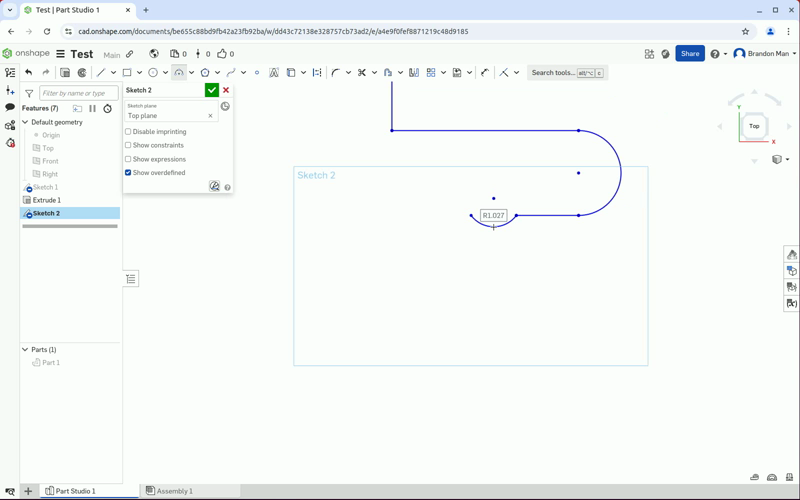
scroll(-6)
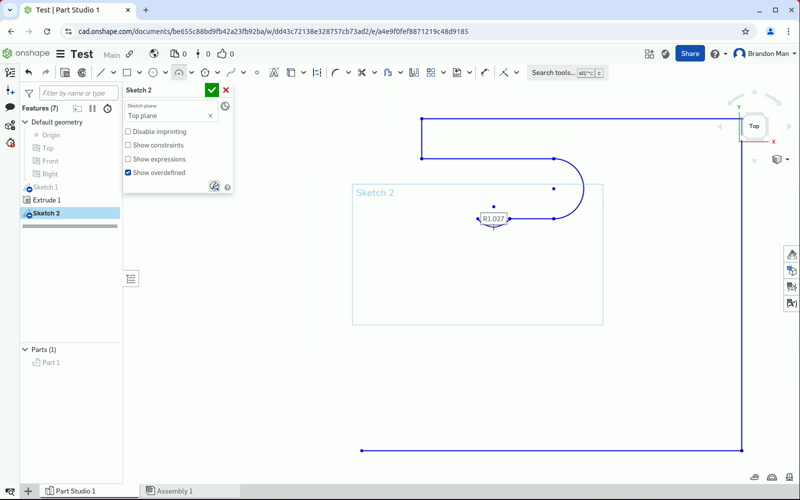
scroll(-6)
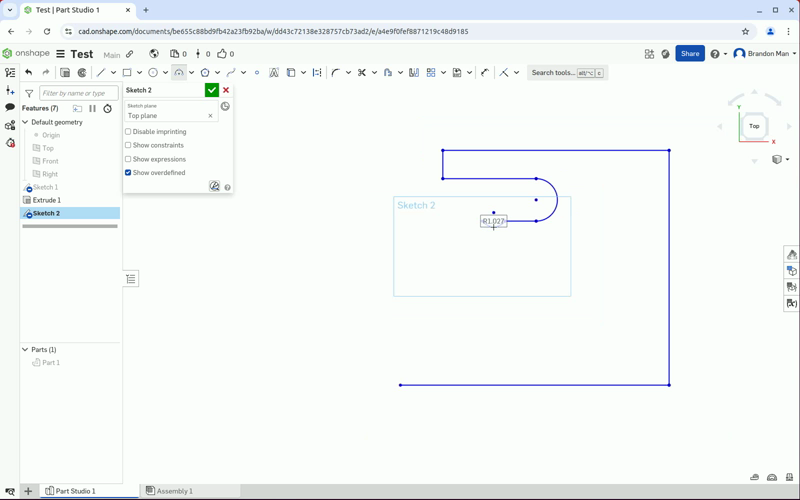
scroll(-6)
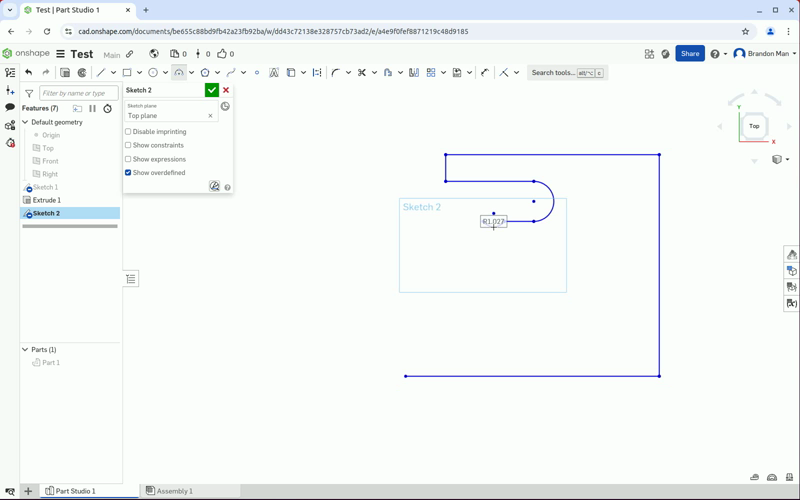
scroll(-6)
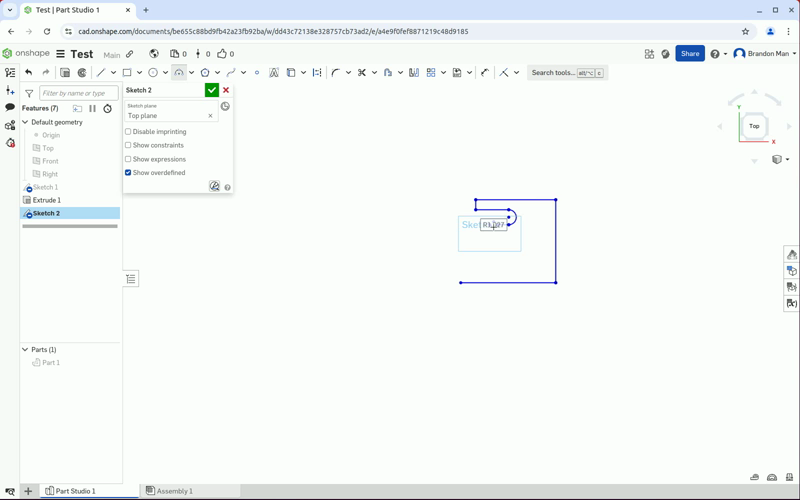
key_up(shift)
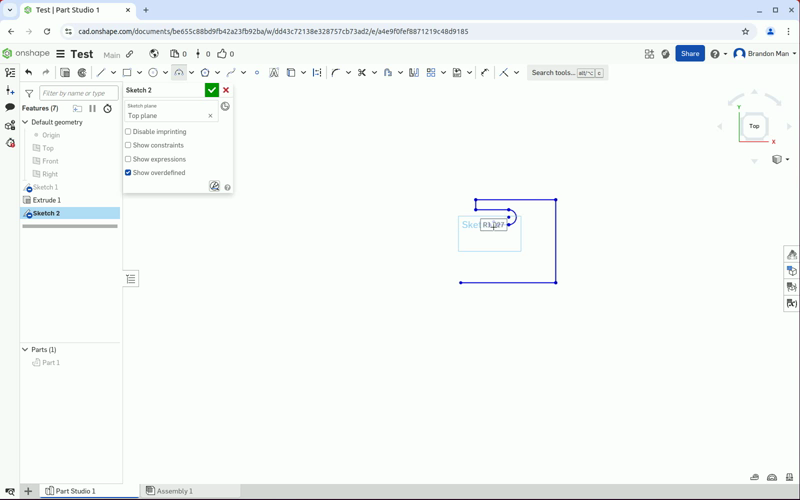
key(esc)
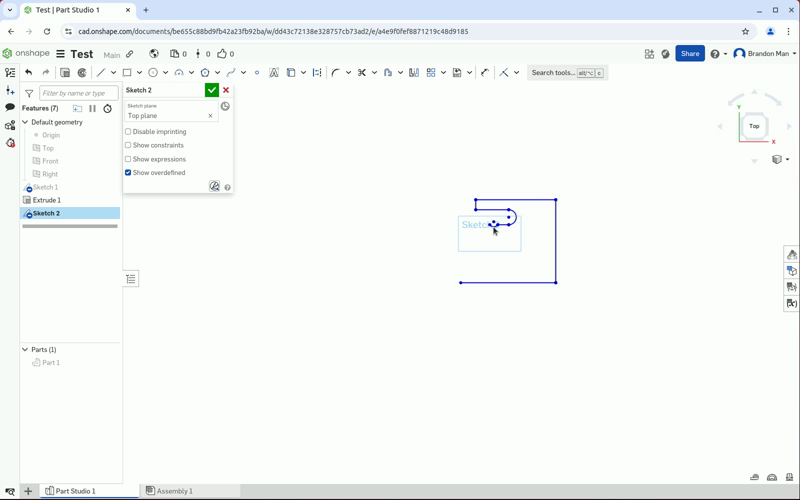
key(l)
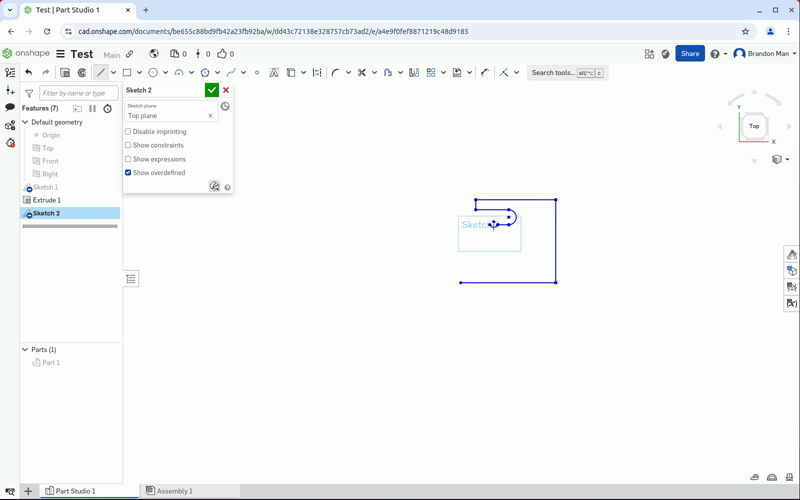
mouse_move(489, 224)
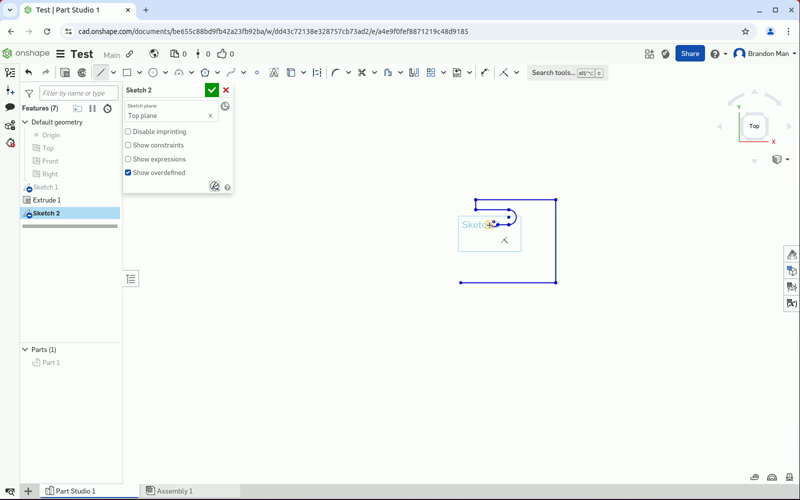
scroll(6)
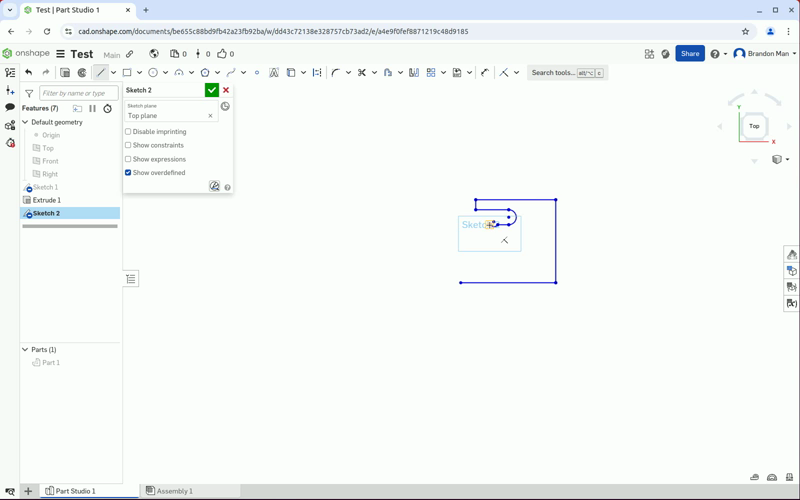
scroll(6)
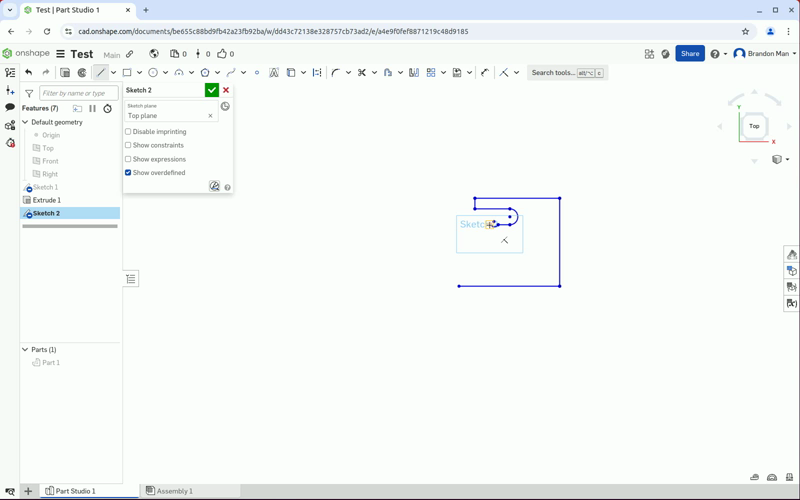
scroll(6)
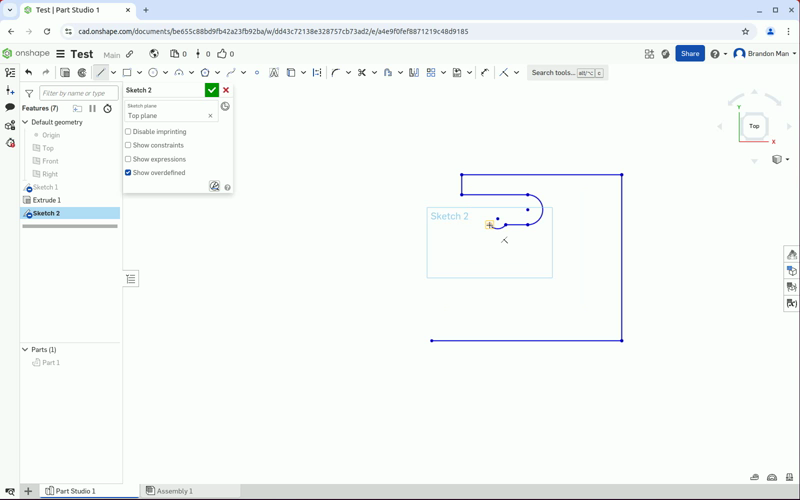
scroll(6)
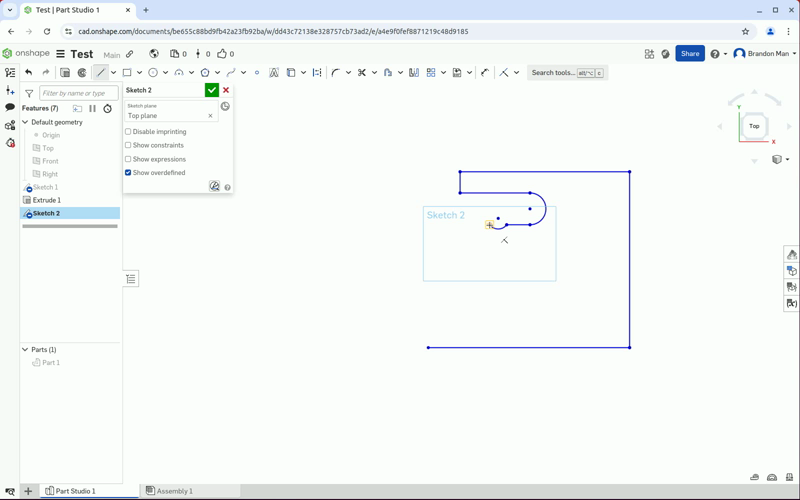
scroll(6)
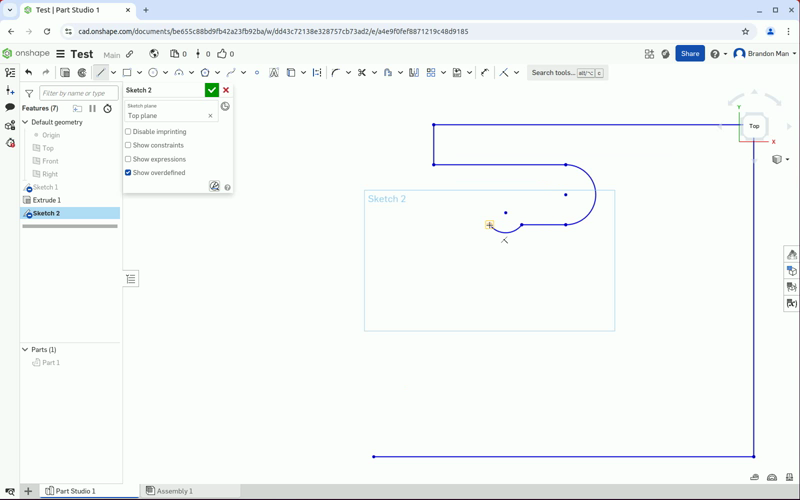
scroll(6)
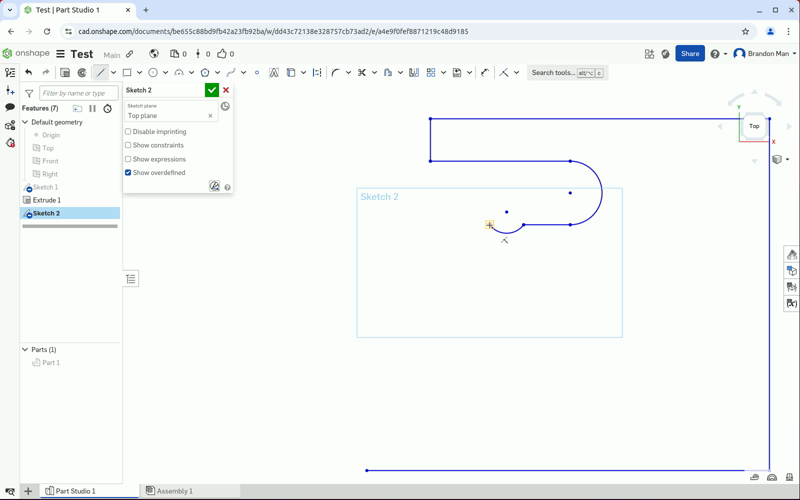
scroll(6)
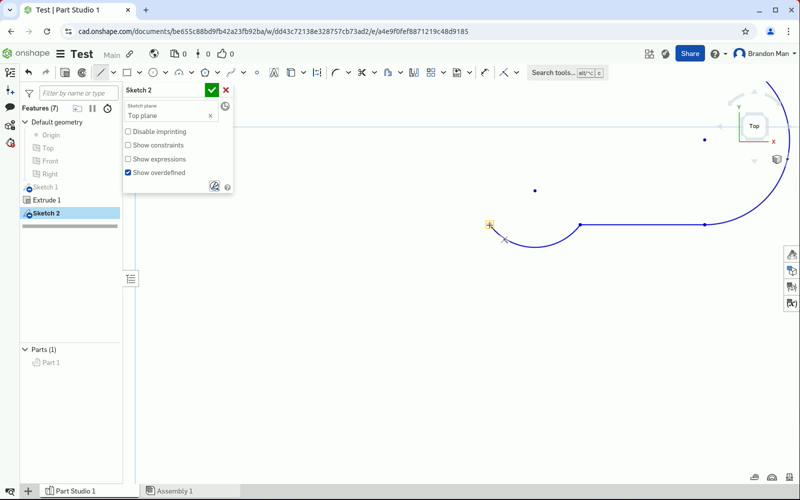
click(489, 224)
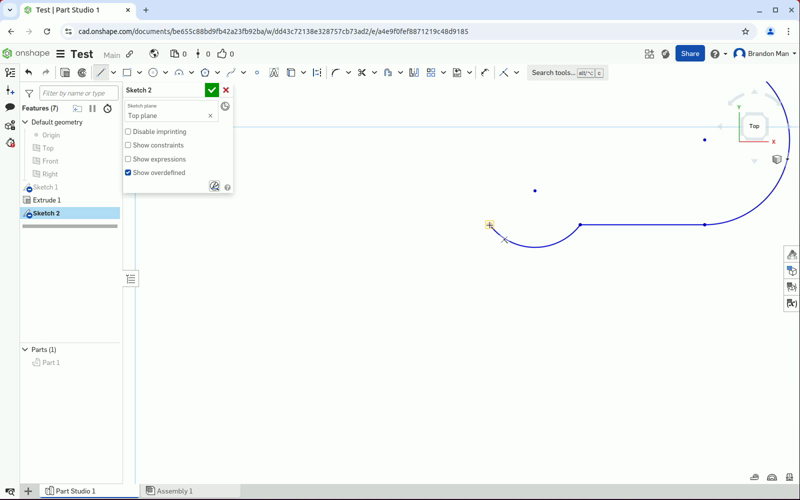
scroll(-6)
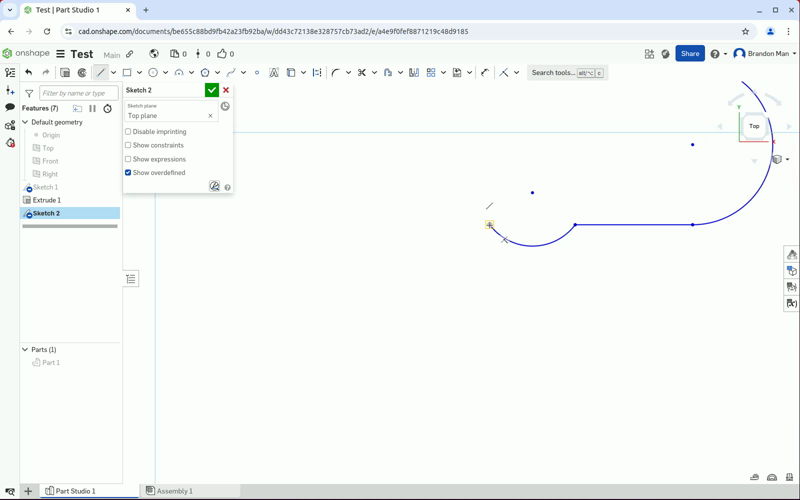
scroll(-6)
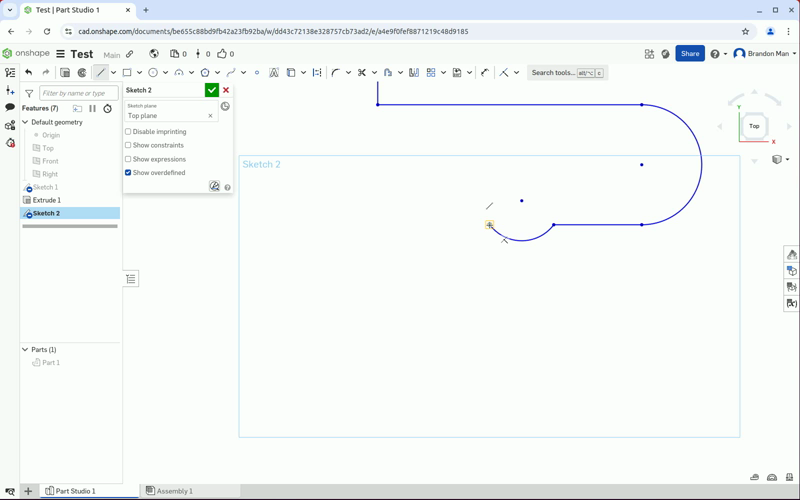
scroll(-6)
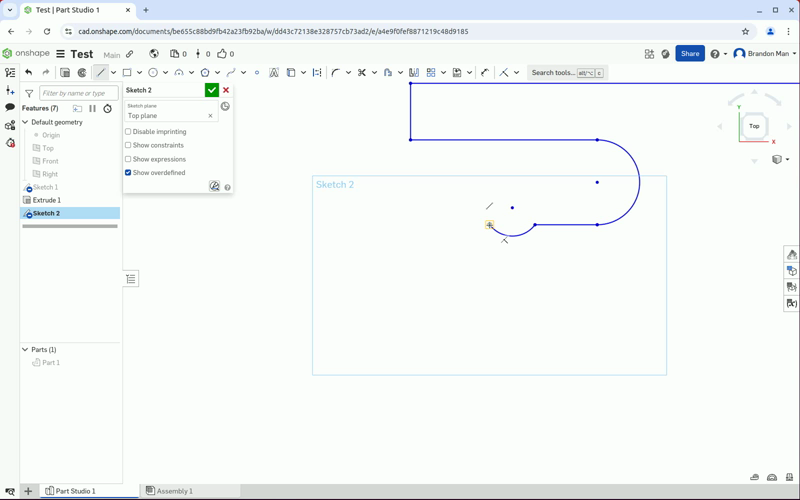
scroll(-6)
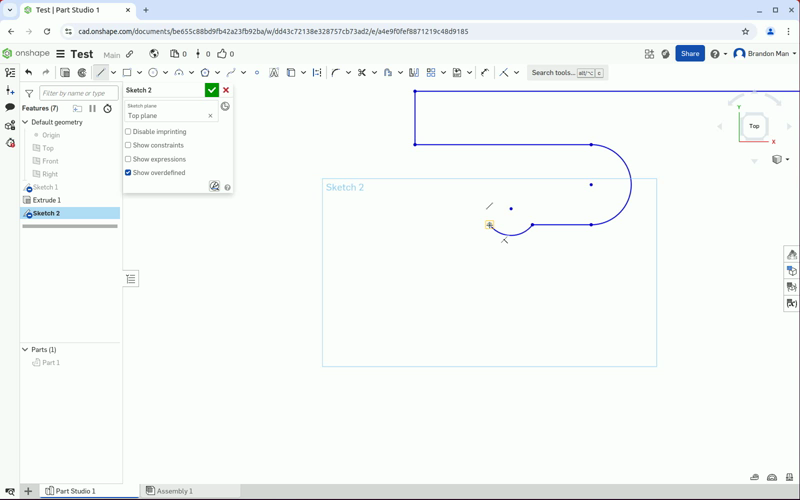
scroll(-6)
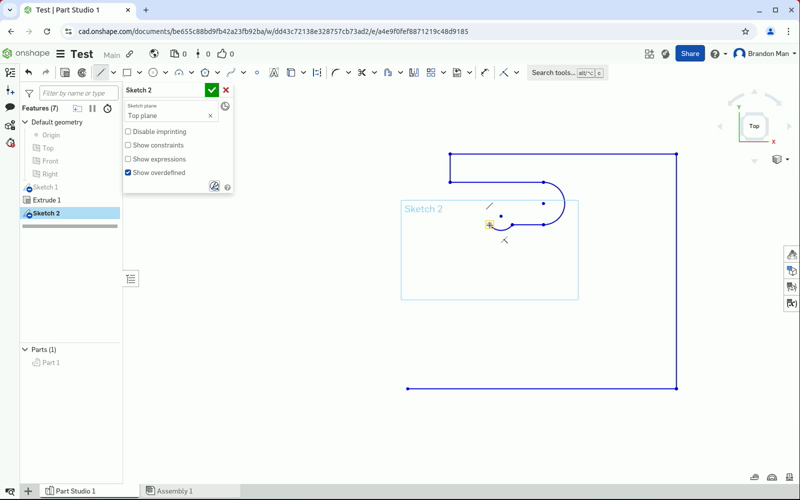
scroll(-6)
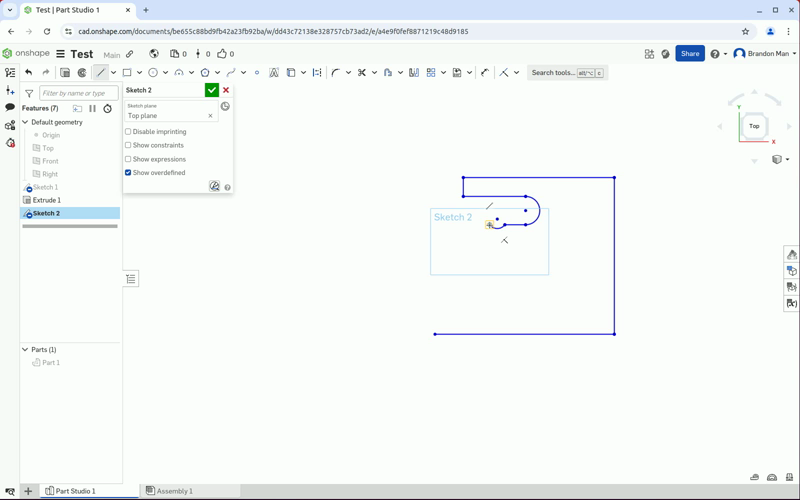
scroll(-6)
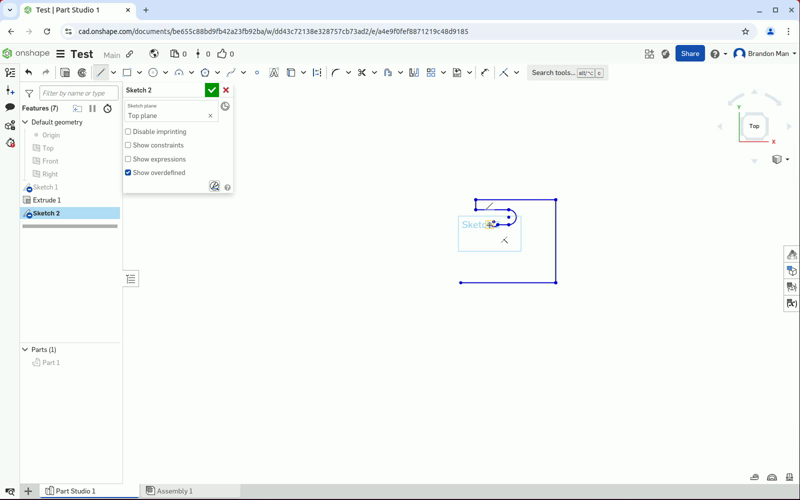
key_down(shift)
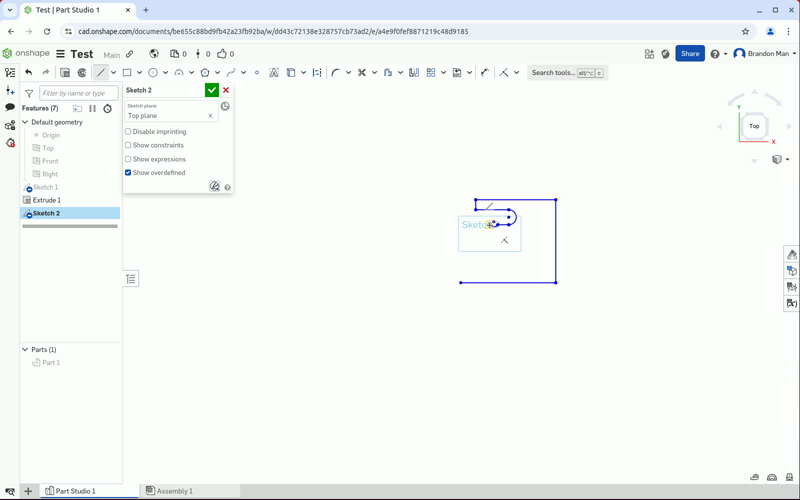
mouse_move(519, 224)
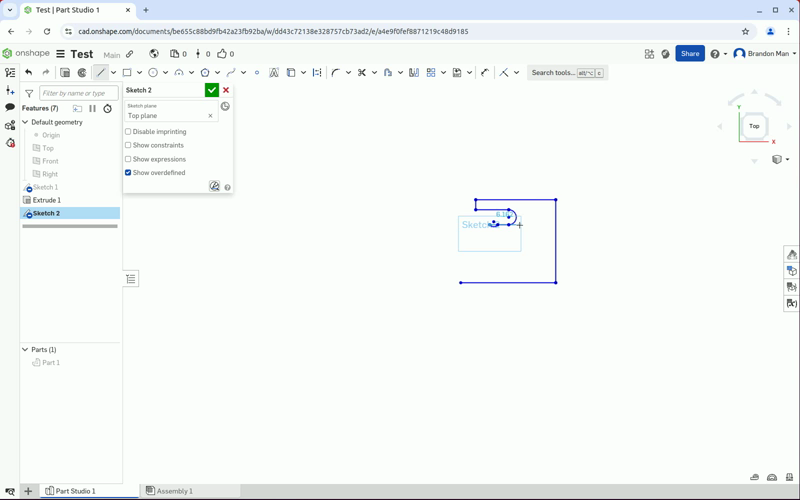
mouse_move(460, 224)
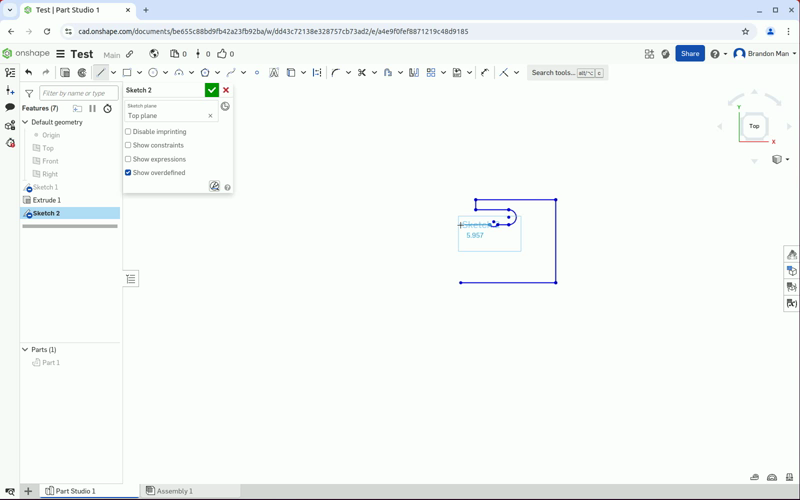
click(460, 224)
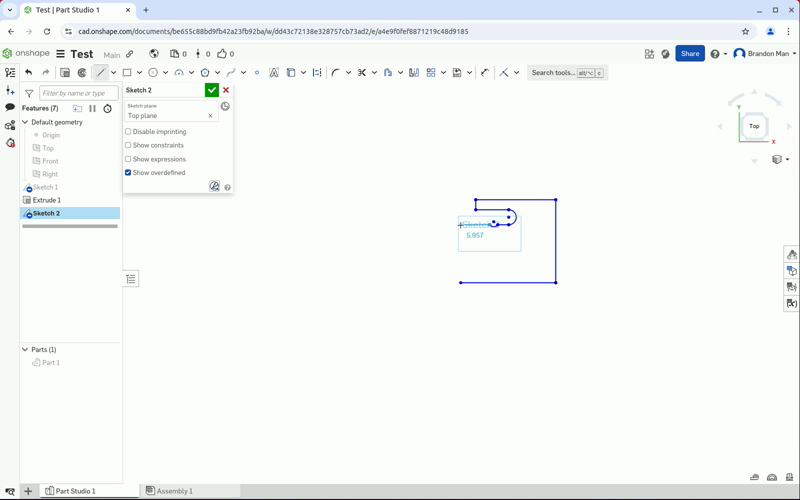
key_up(shift)
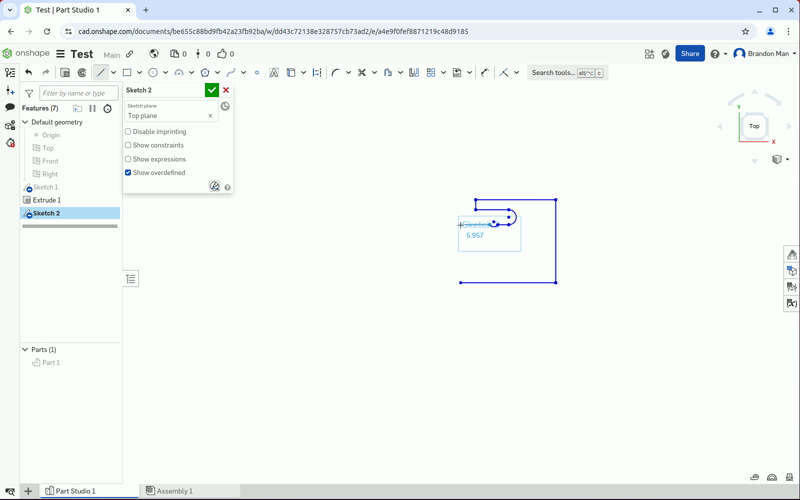
mouse_move(490, 224)
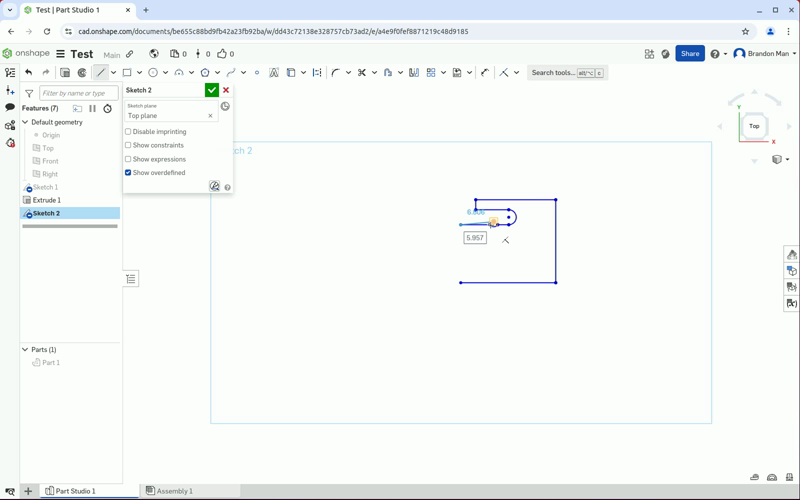
key_down(shift)
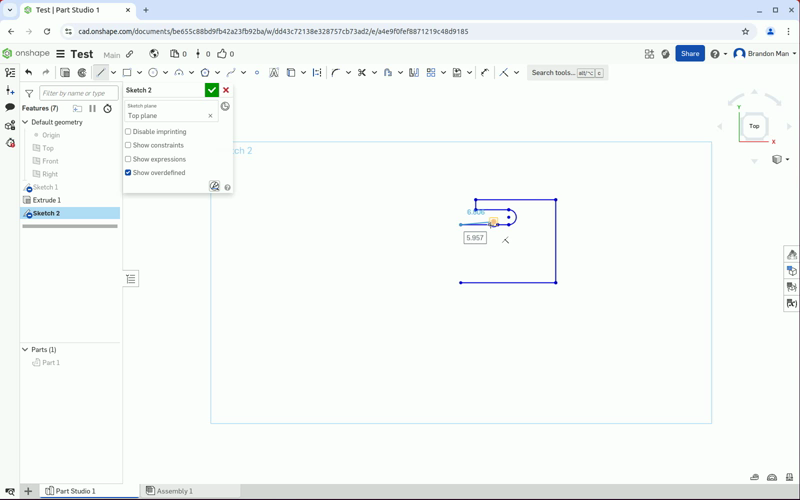
mouse_move(460, 282)
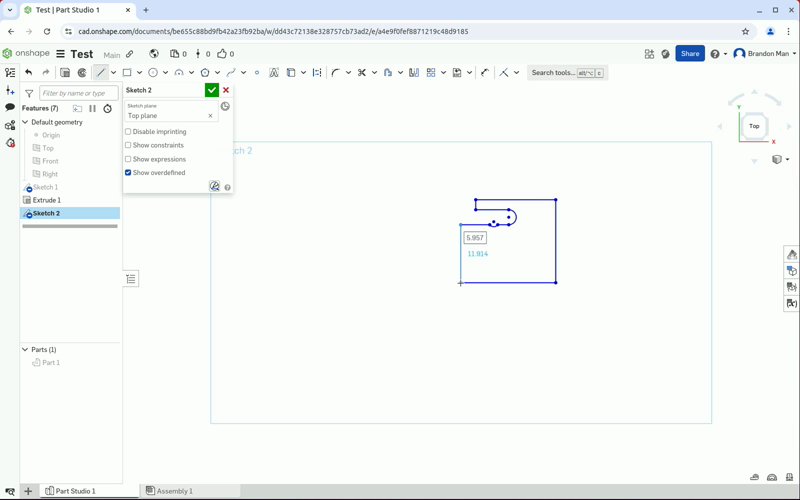
key_up(shift)
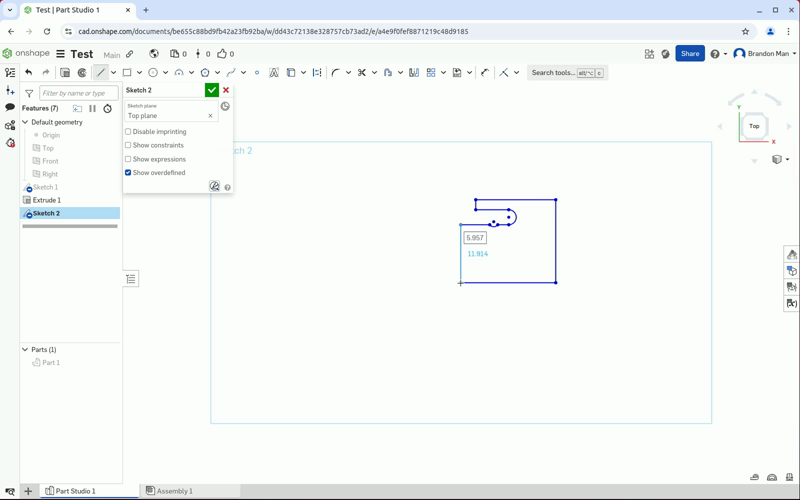
click(460, 282)
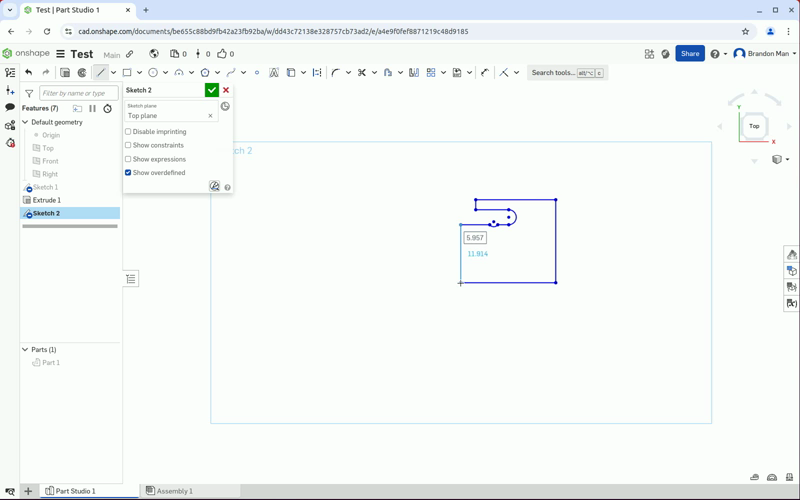
key(esc)
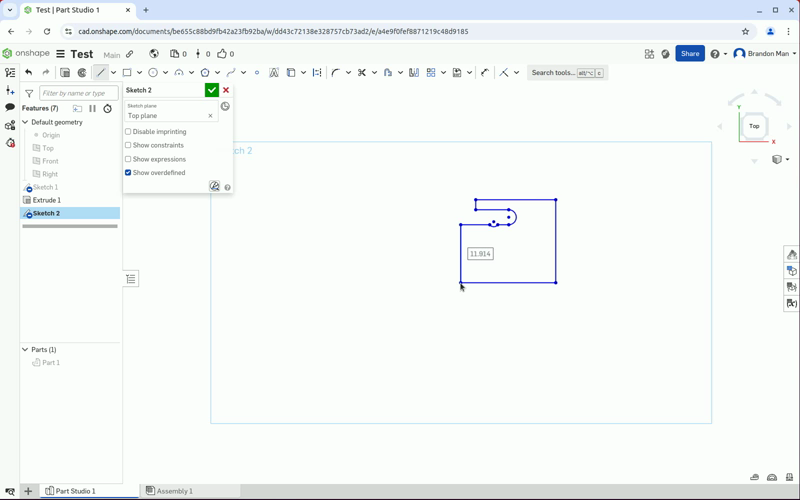
key(c)
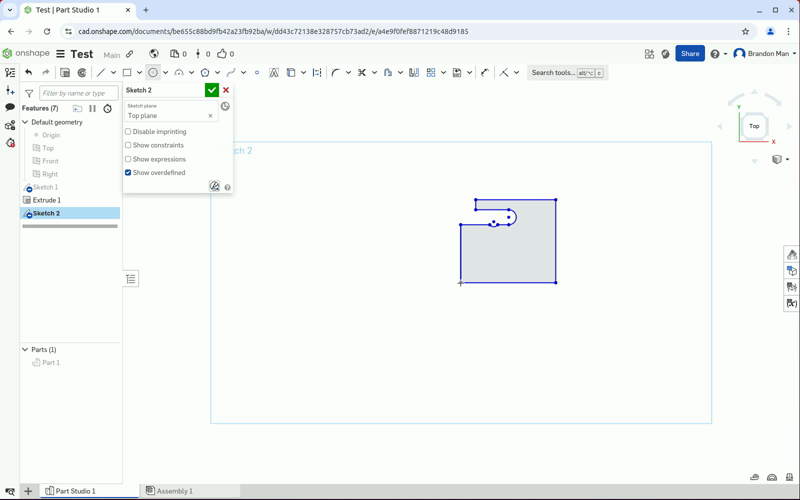
key_down(shift)
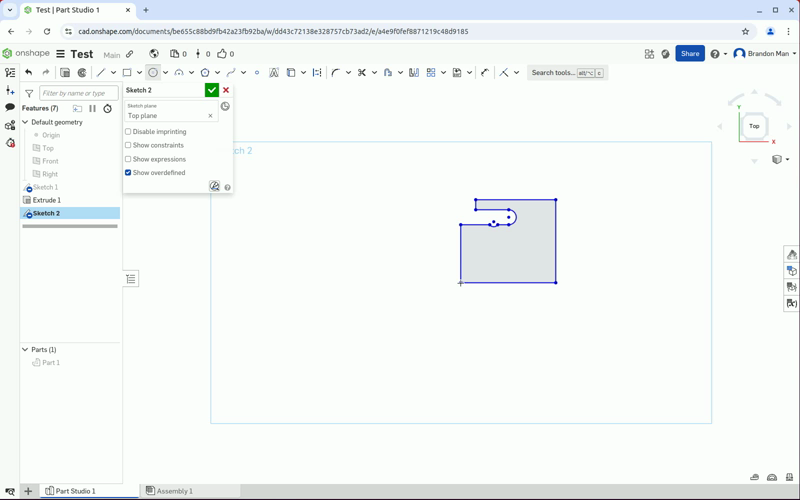
mouse_move(517, 252)
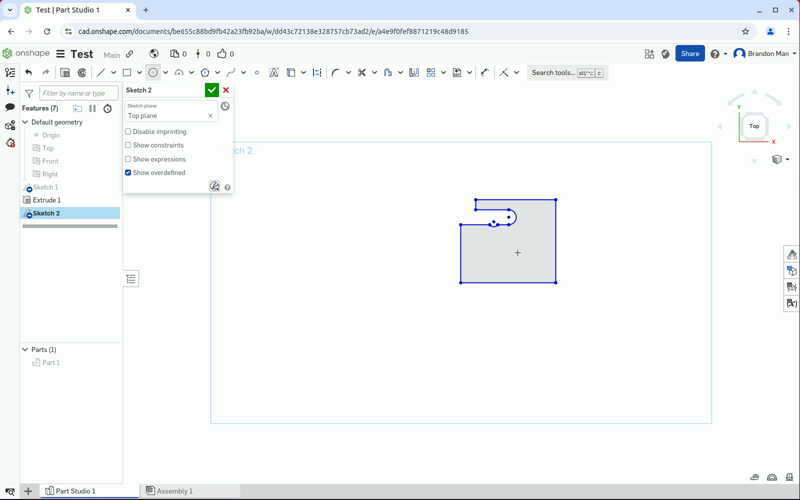
click(517, 252)
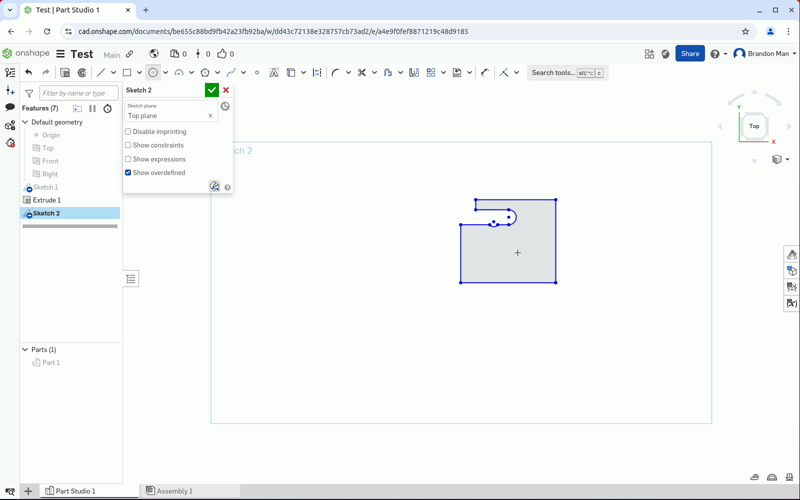
key_up(shift)
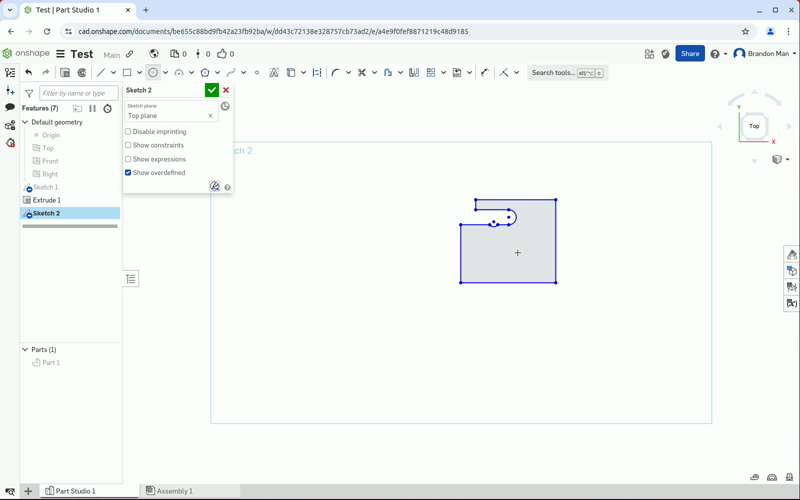
mouse_move(521, 252)
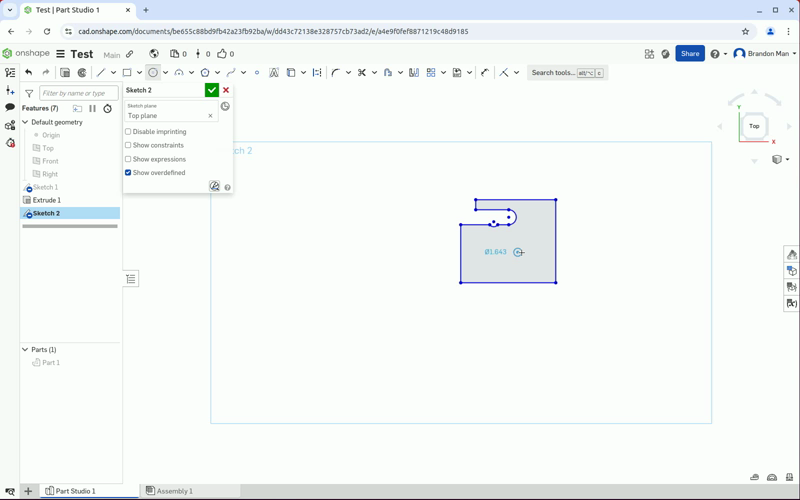
click(521, 252)
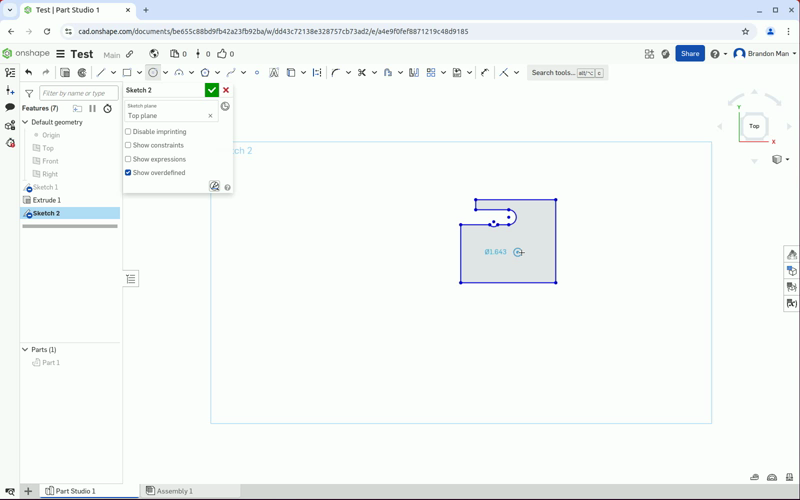
key(esc)
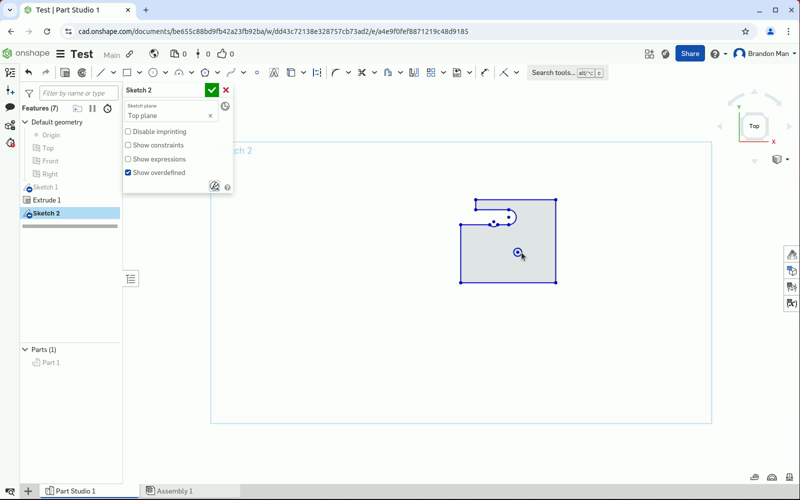
key(c)
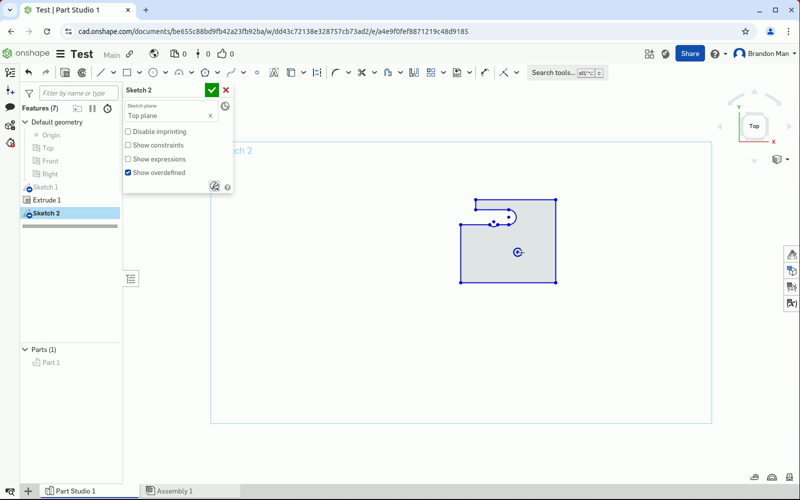
key_down(shift)
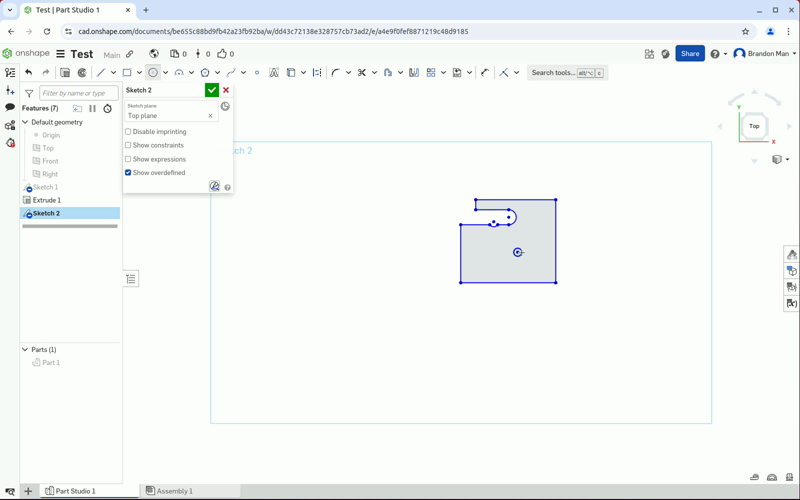
mouse_move(526, 227)
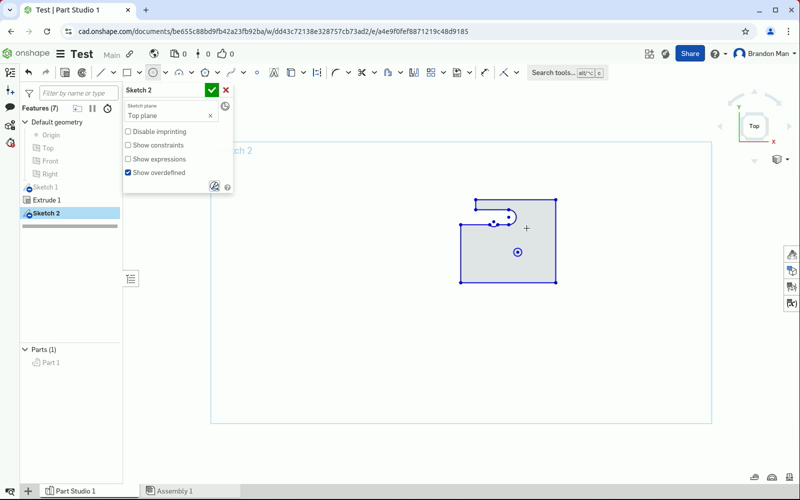
click(526, 227)
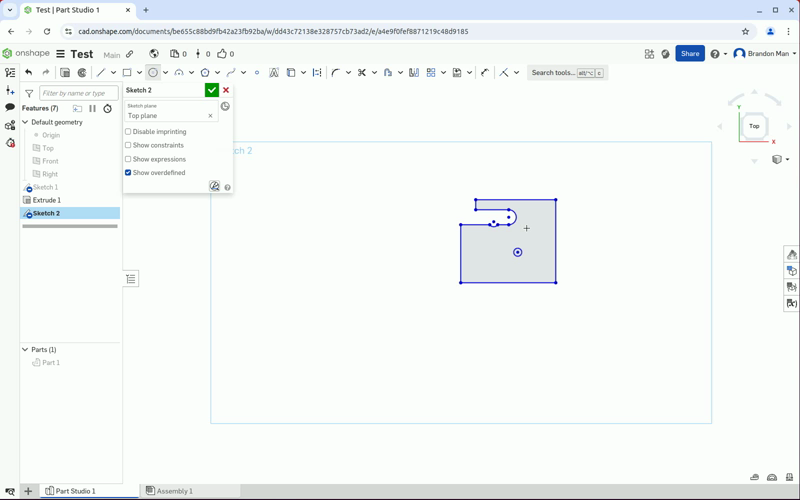
key_up(shift)
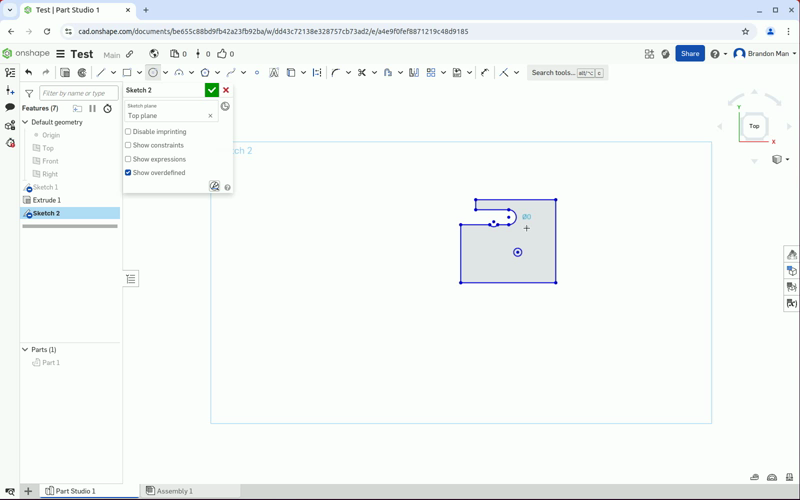
mouse_move(528, 227)
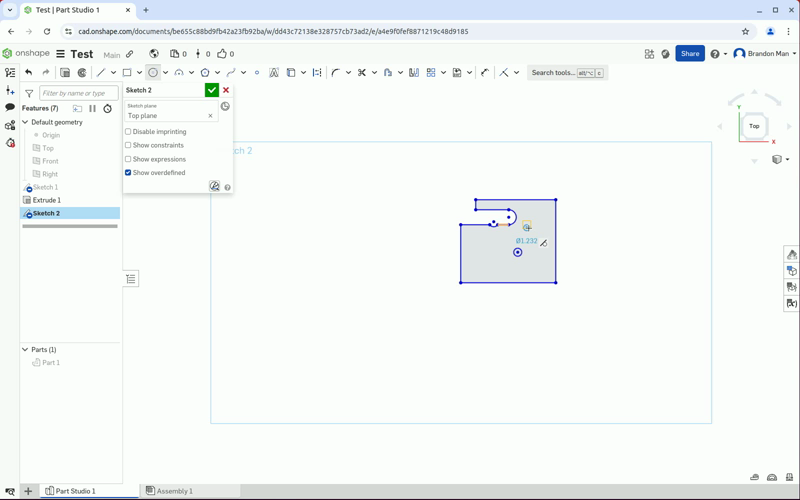
scroll(6)
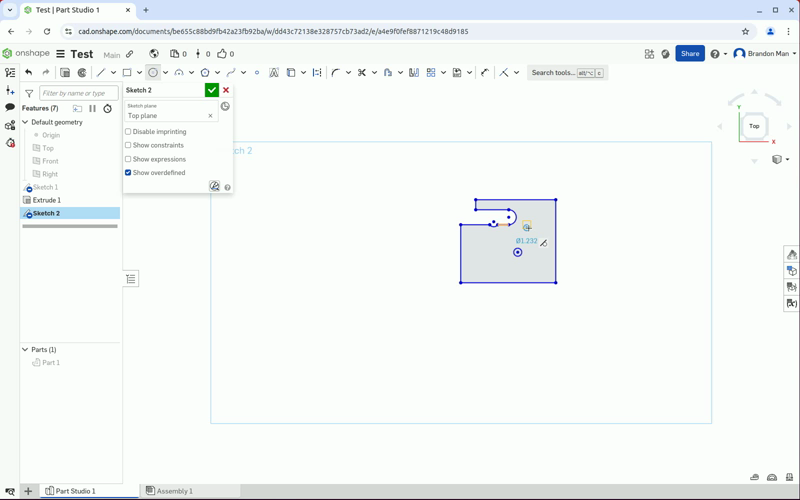
scroll(6)
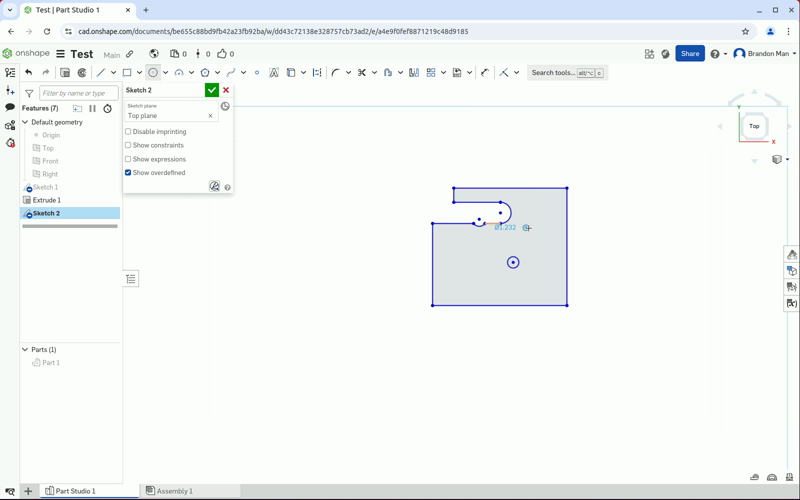
scroll(6)
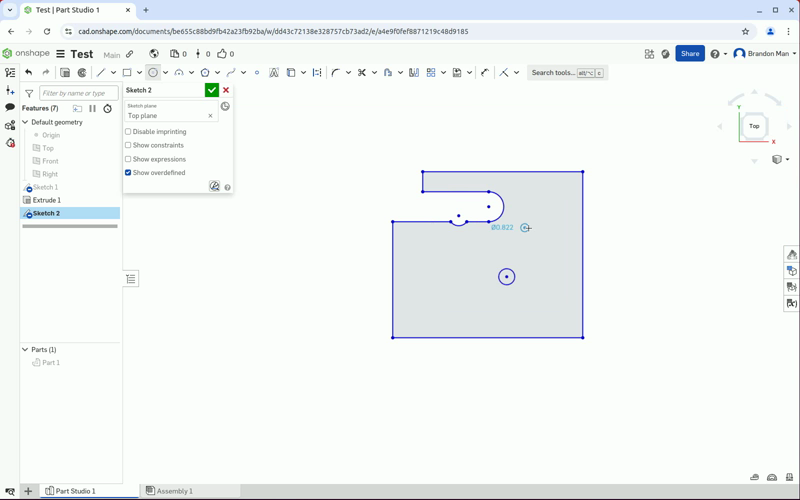
scroll(6)
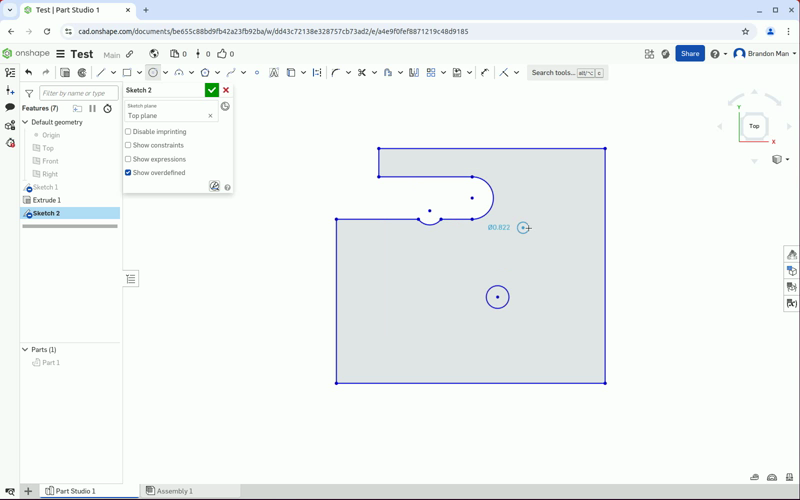
scroll(6)
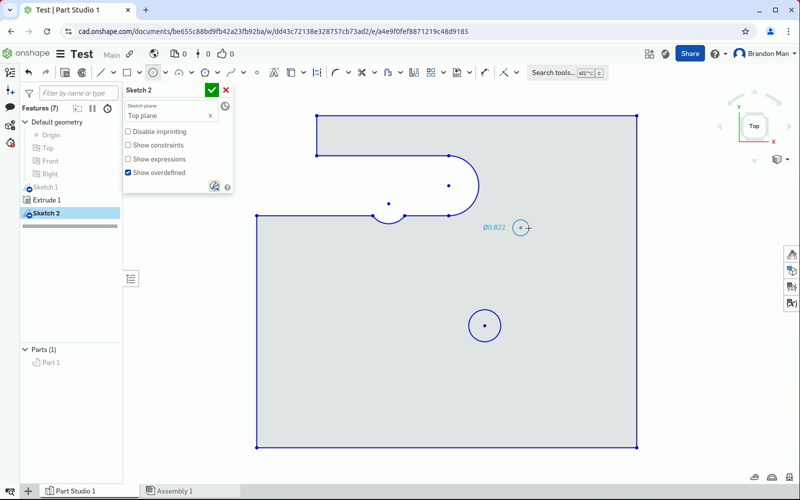
scroll(6)
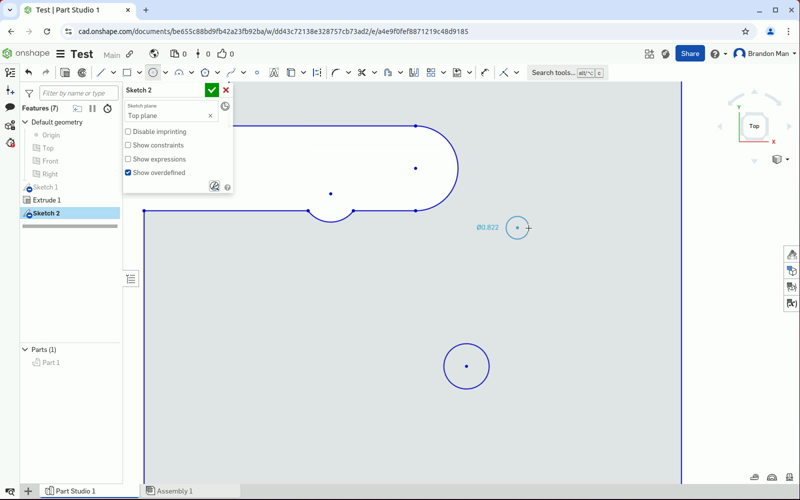
scroll(6)
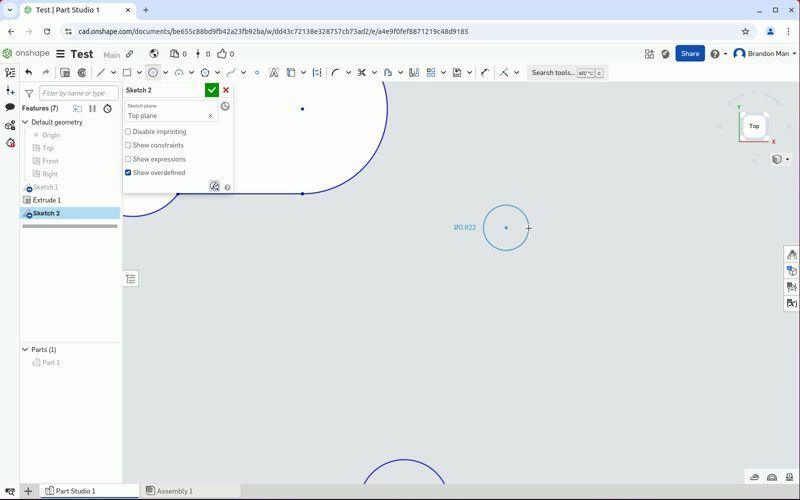
click(528, 227)
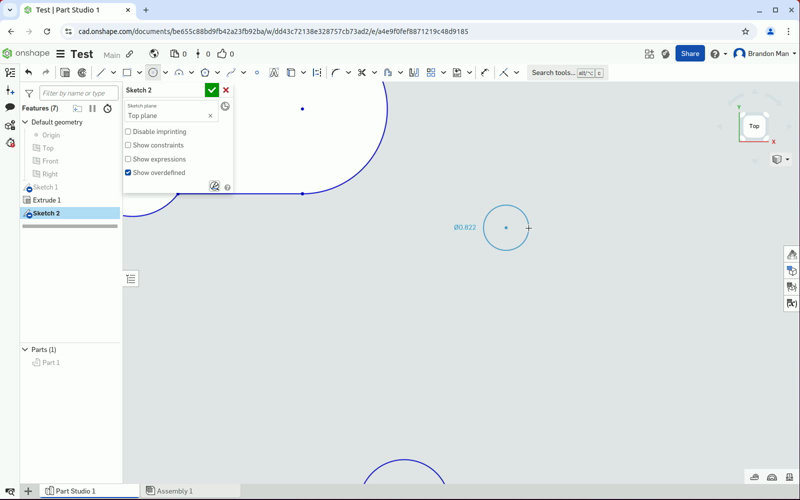
scroll(-6)
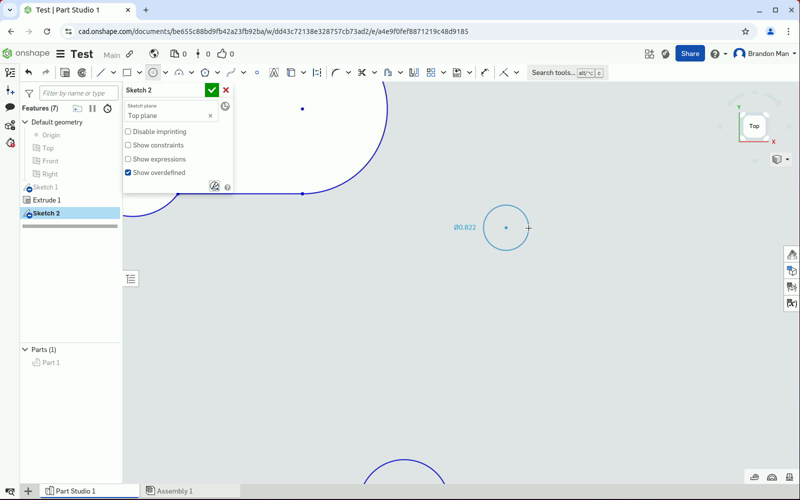
scroll(-6)
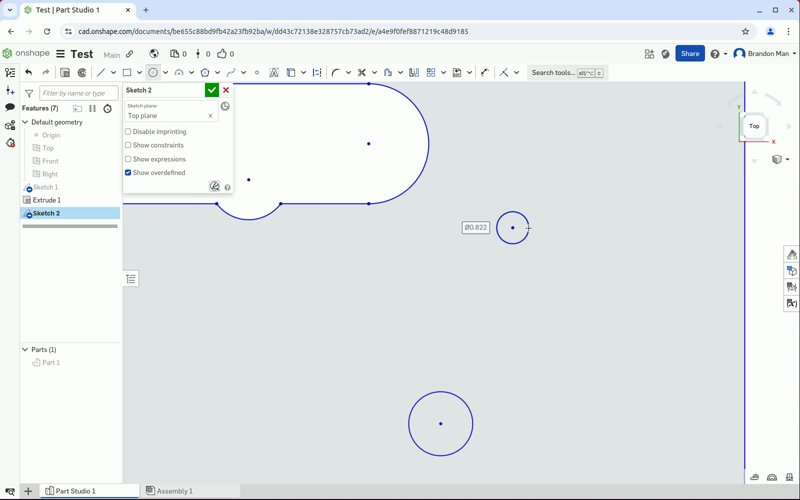
scroll(-6)
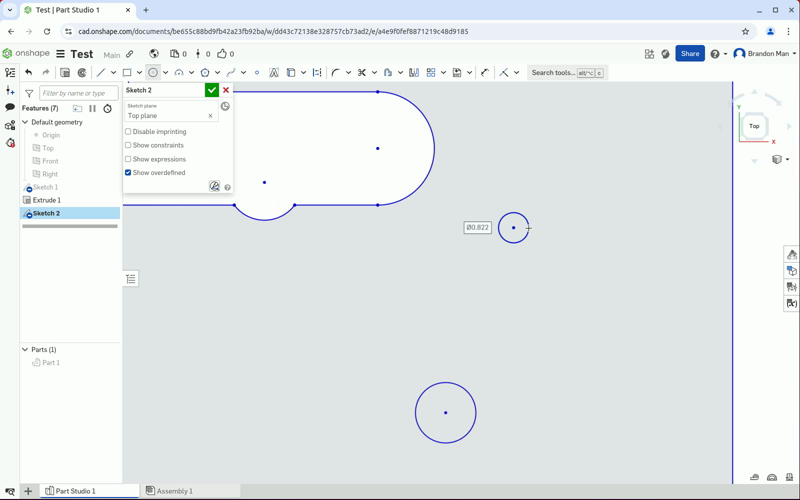
scroll(-6)
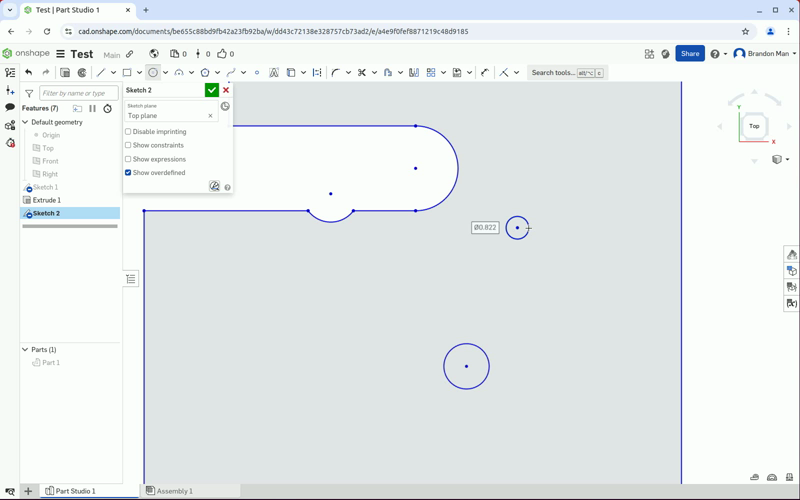
scroll(-6)
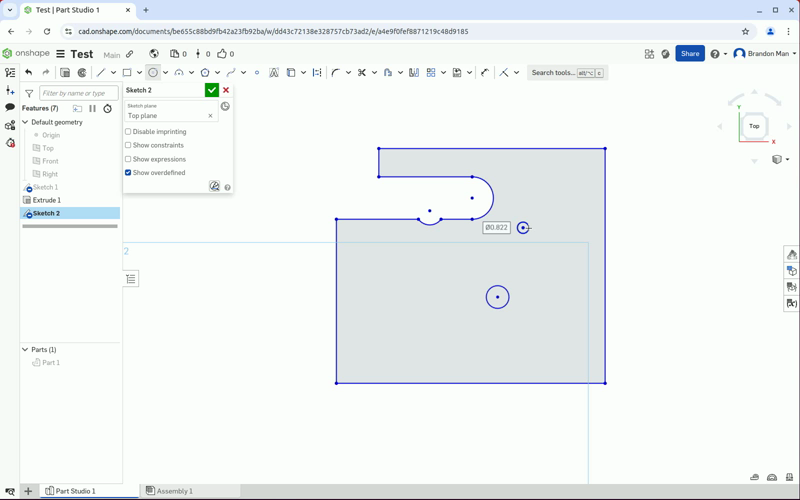
scroll(-6)
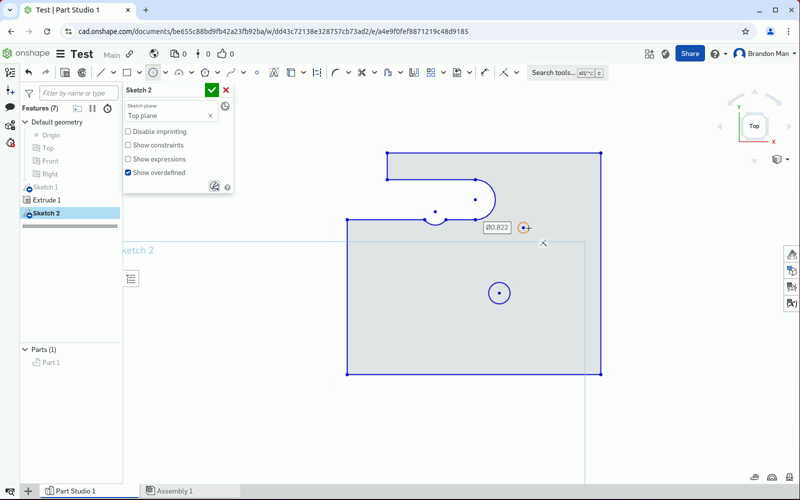
scroll(-6)
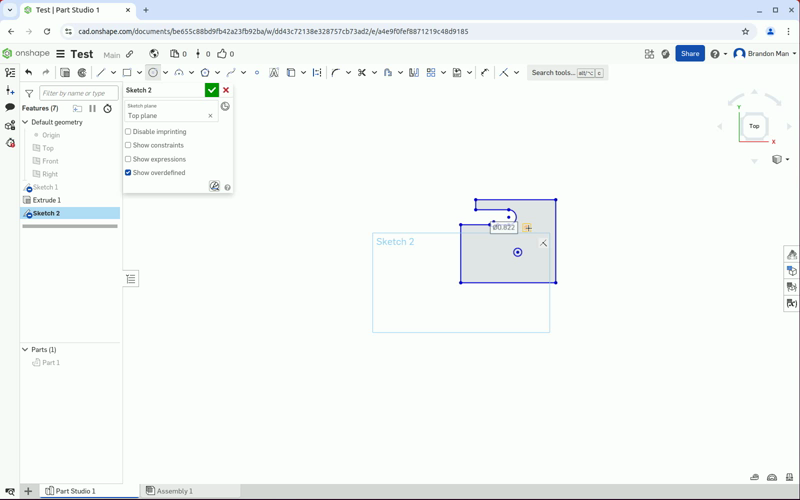
key(esc)
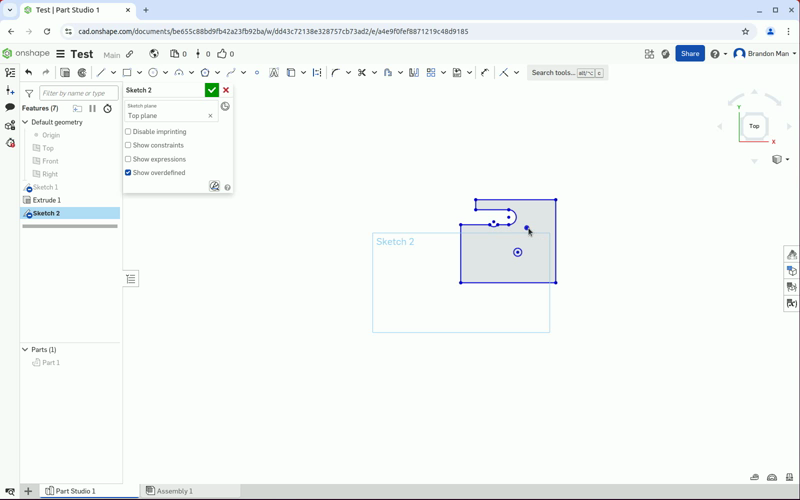
key(c)
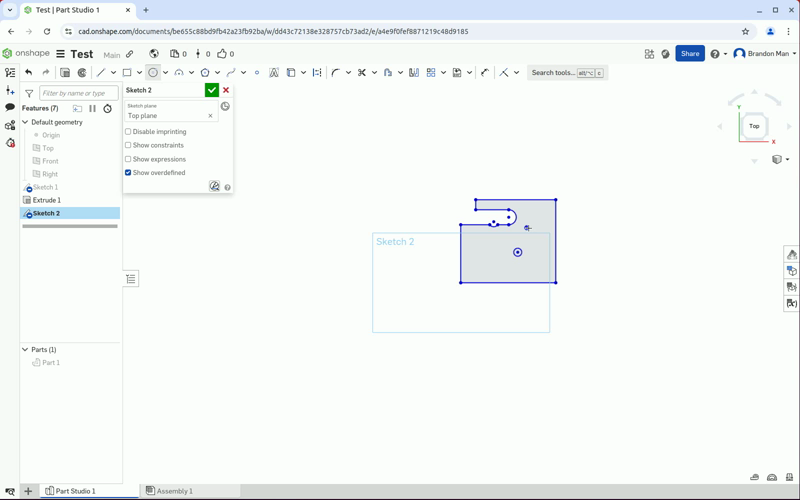
key_down(shift)
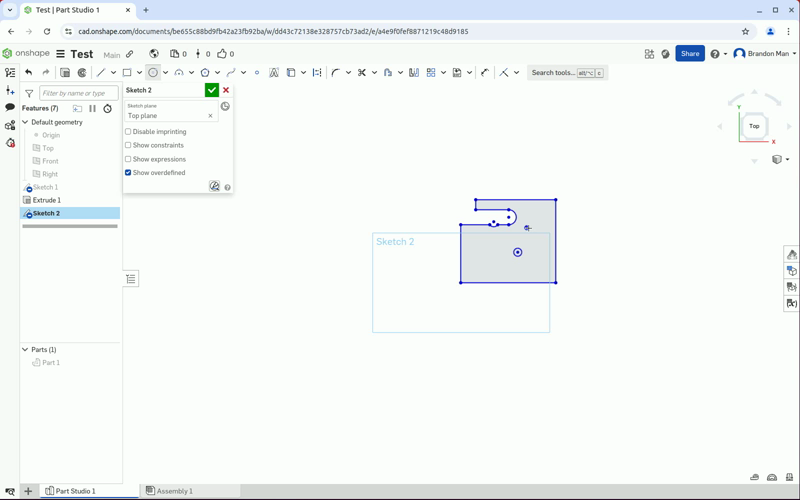
mouse_move(552, 218)
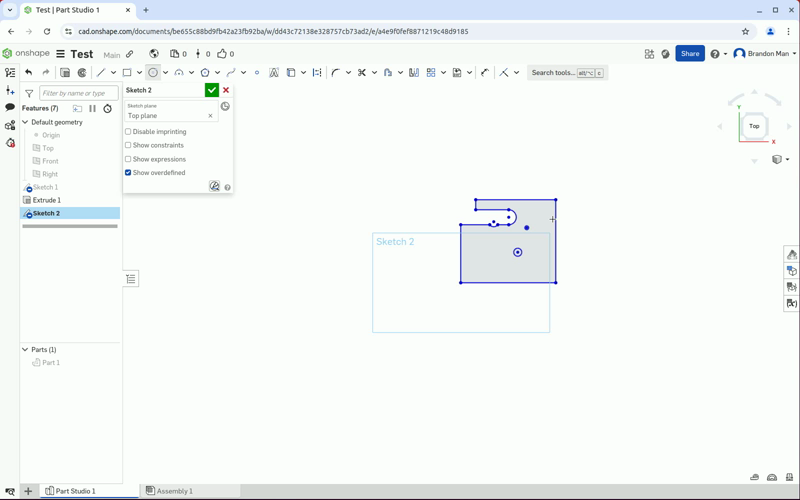
click(552, 218)
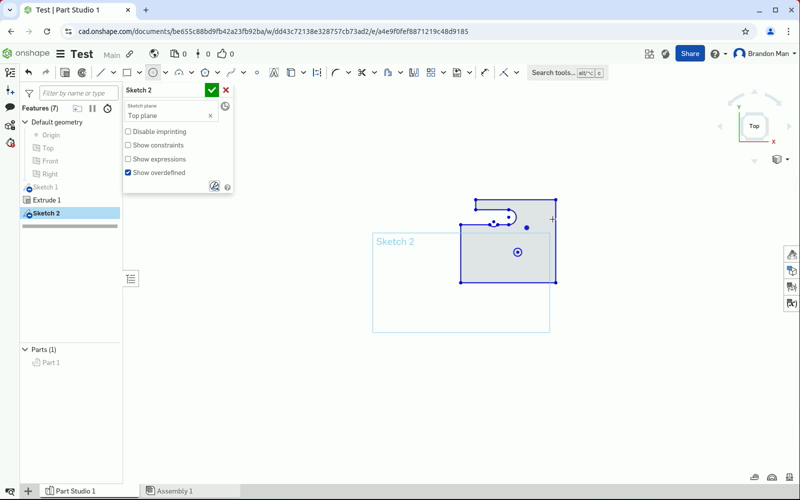
key_up(shift)
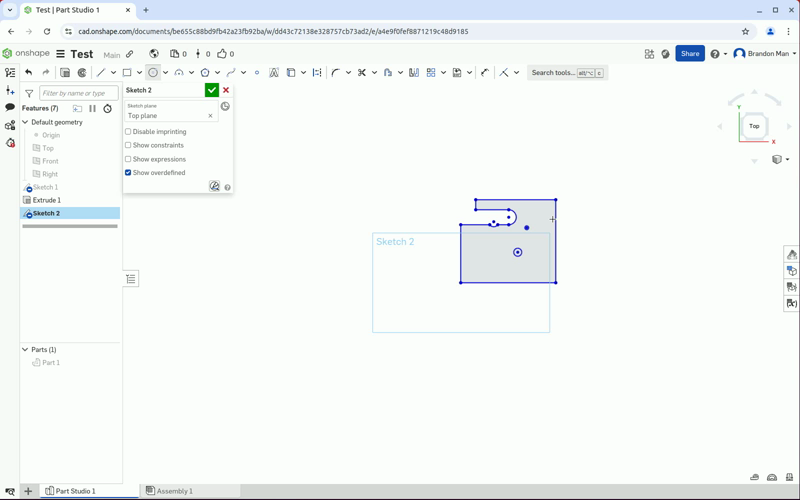
mouse_move(555, 218)
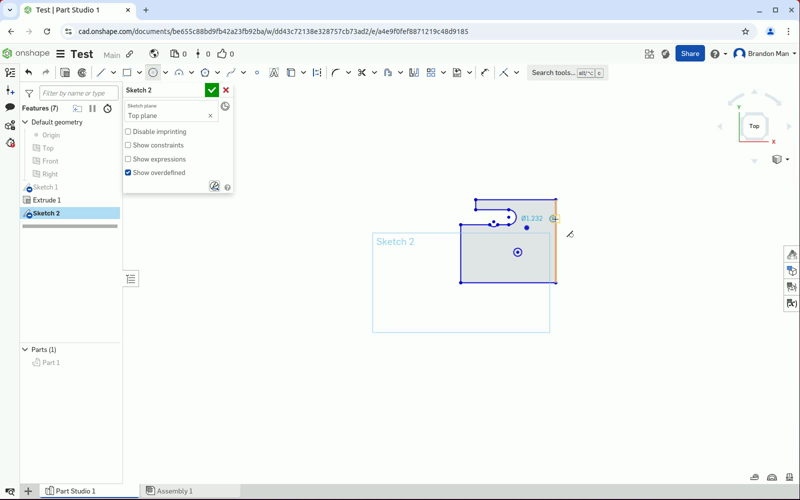
scroll(6)
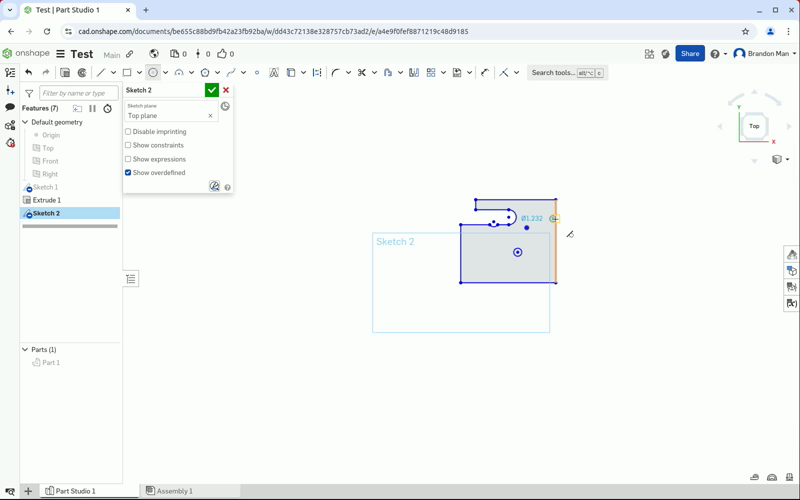
scroll(6)
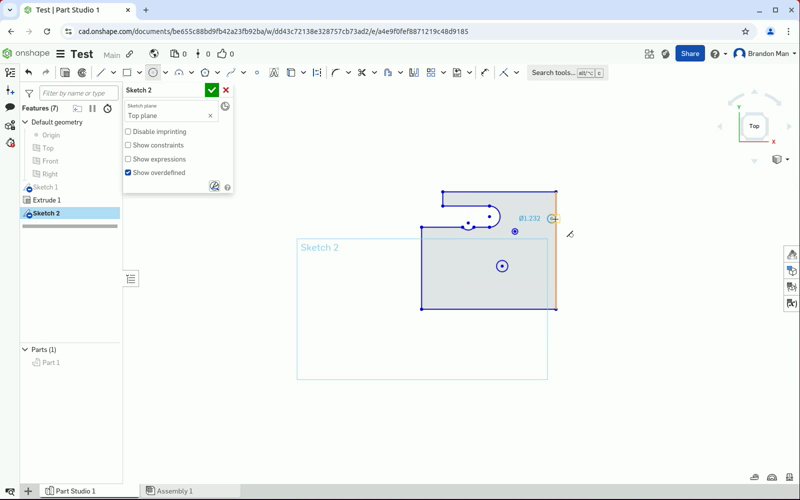
scroll(6)
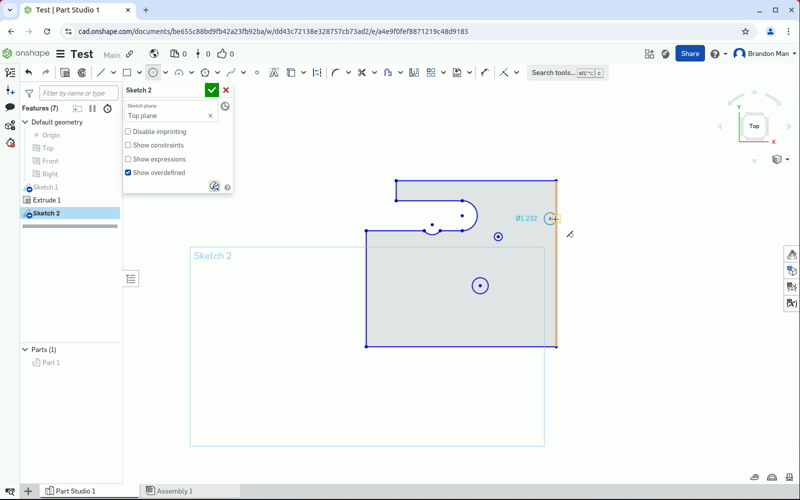
scroll(6)
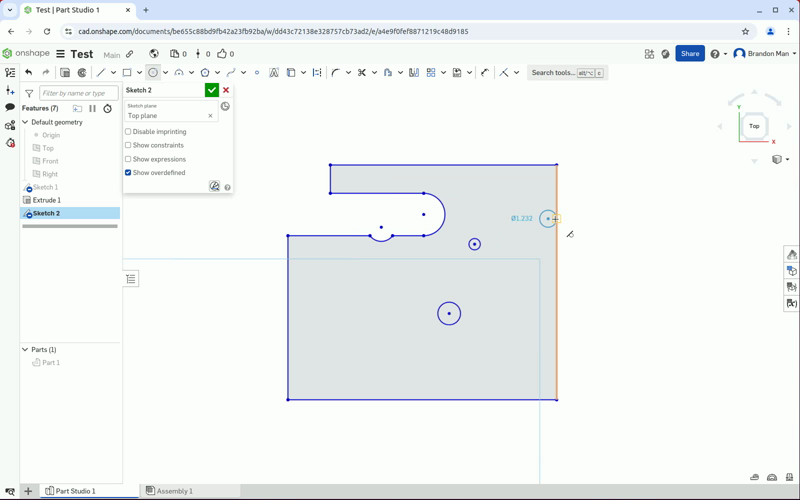
scroll(6)
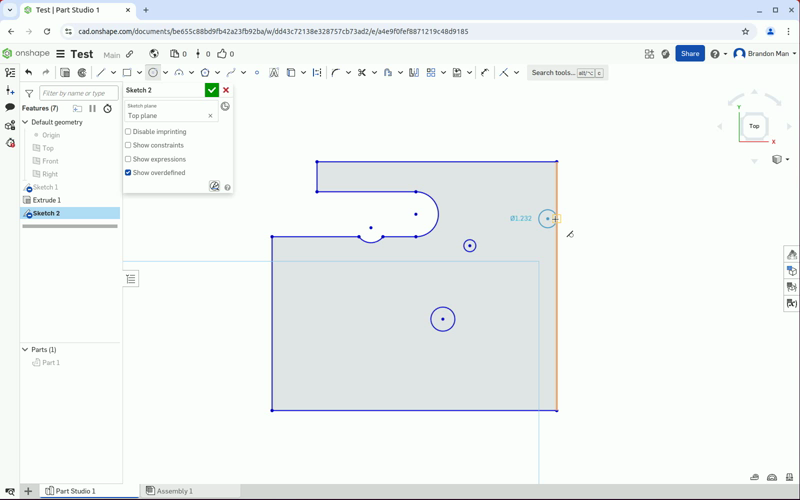
scroll(6)
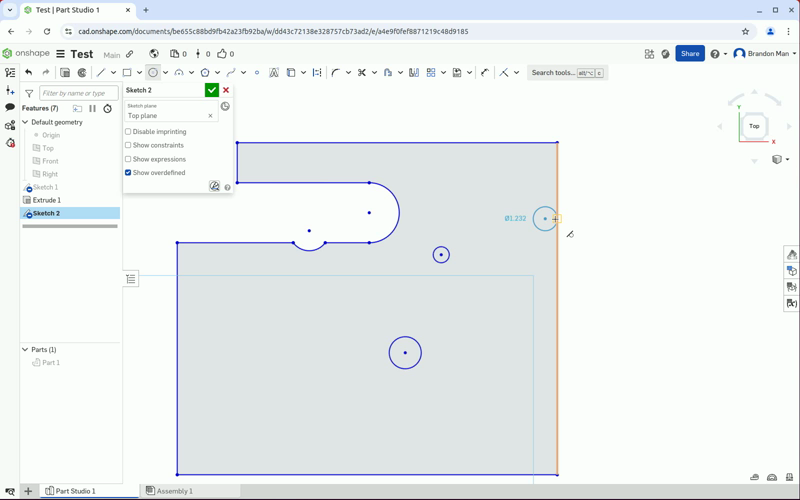
scroll(6)
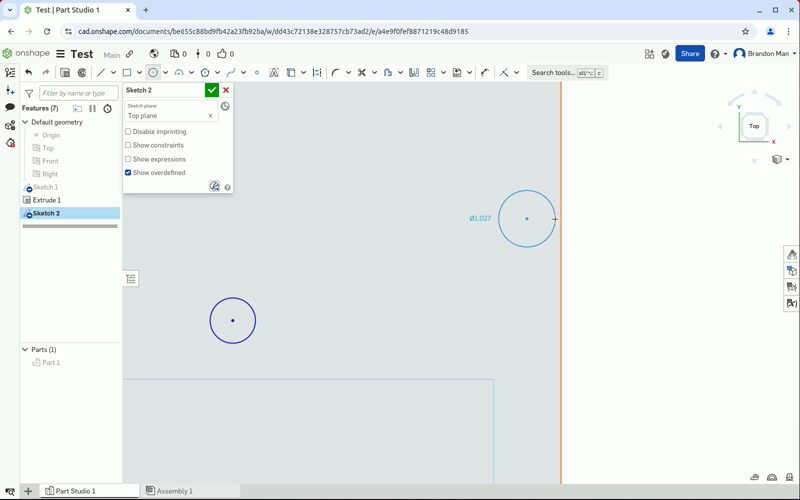
click(555, 218)
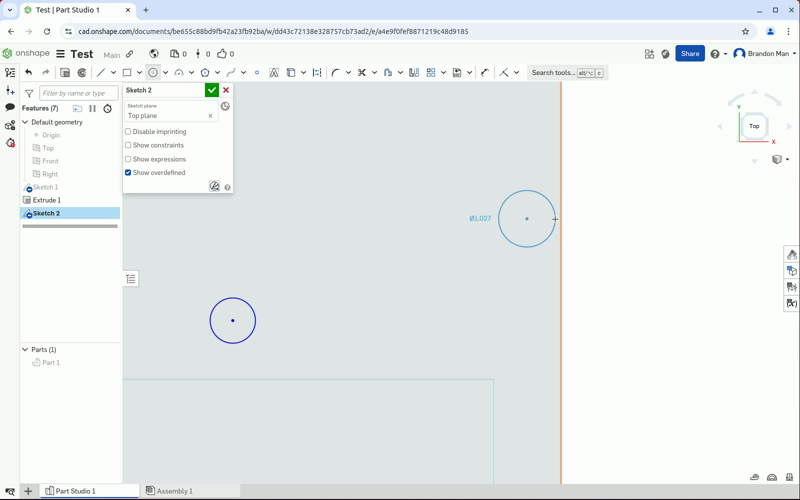
scroll(-6)
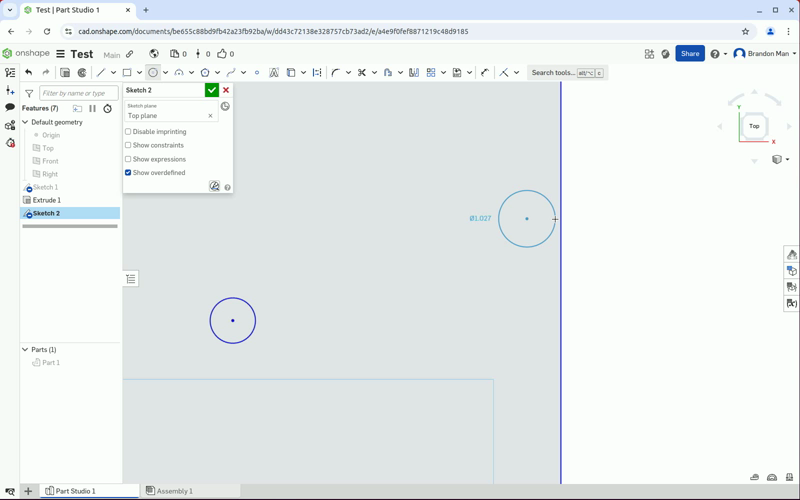
scroll(-6)
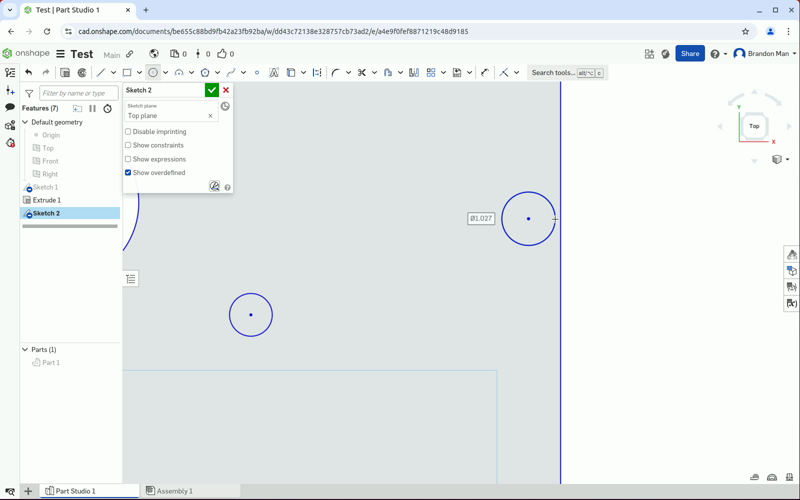
scroll(-6)
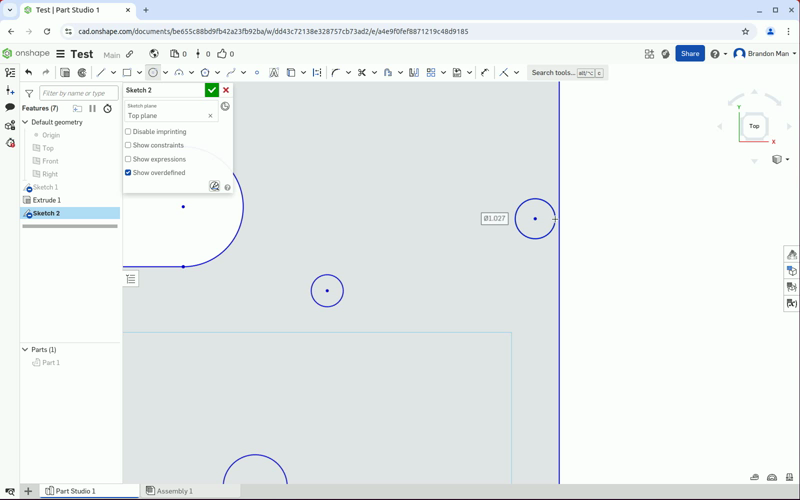
scroll(-6)
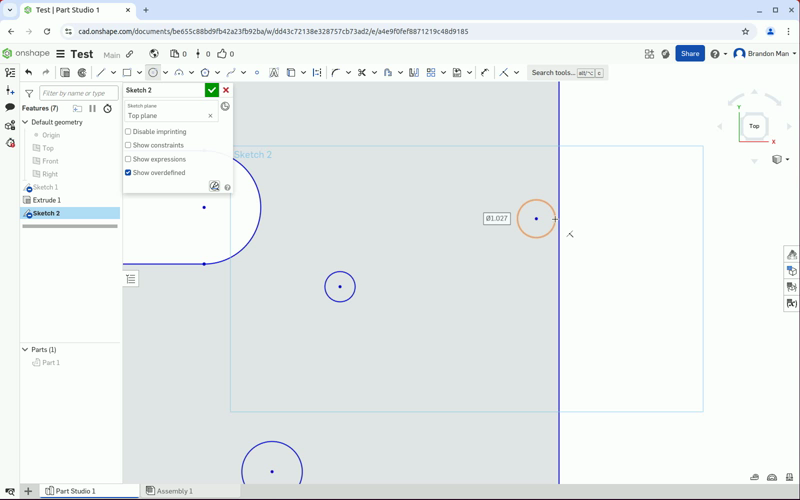
scroll(-6)
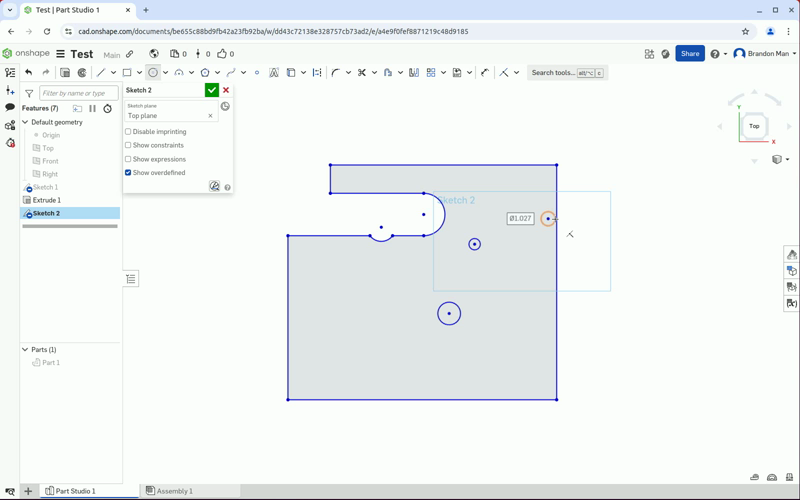
scroll(-6)
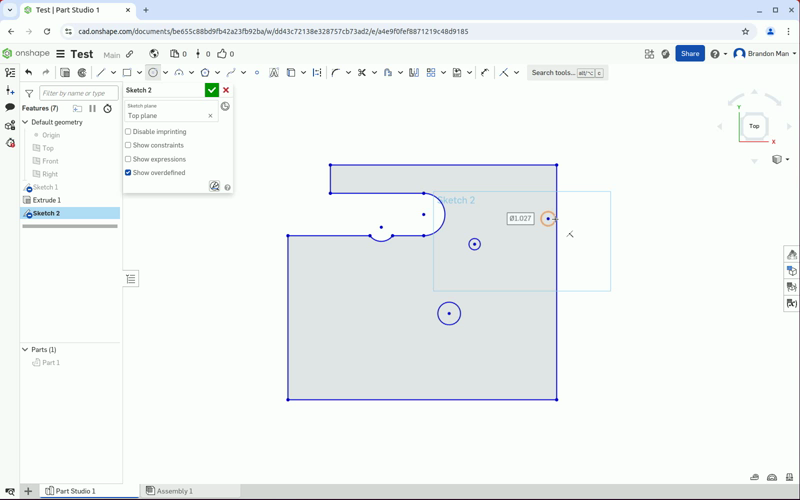
scroll(-6)
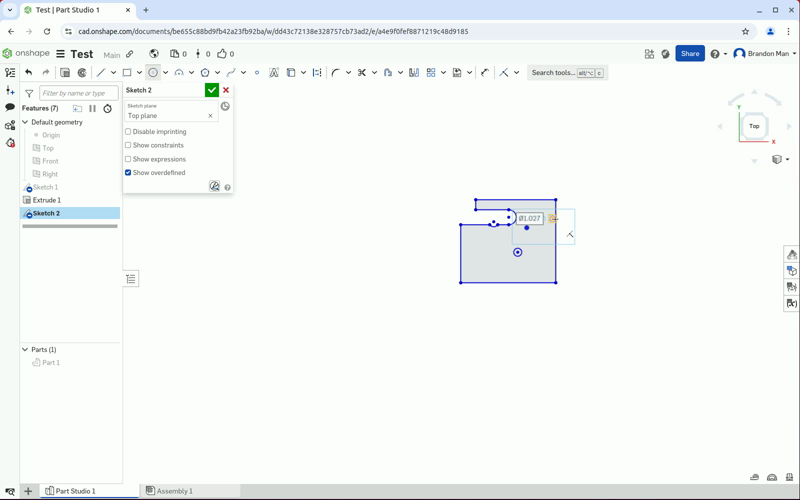
key(esc)
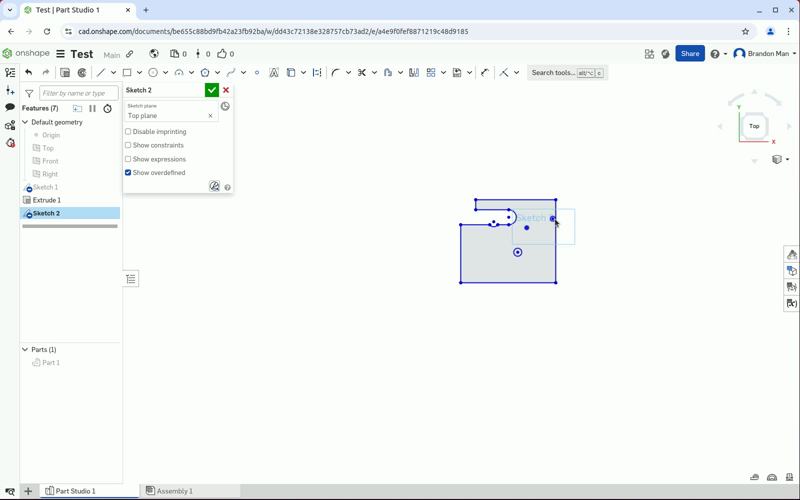
mouse_move(531, 233)
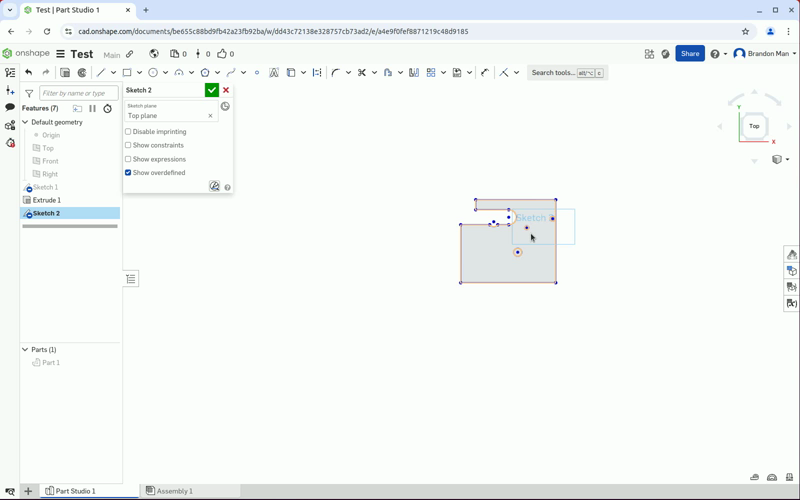
click(531, 233)
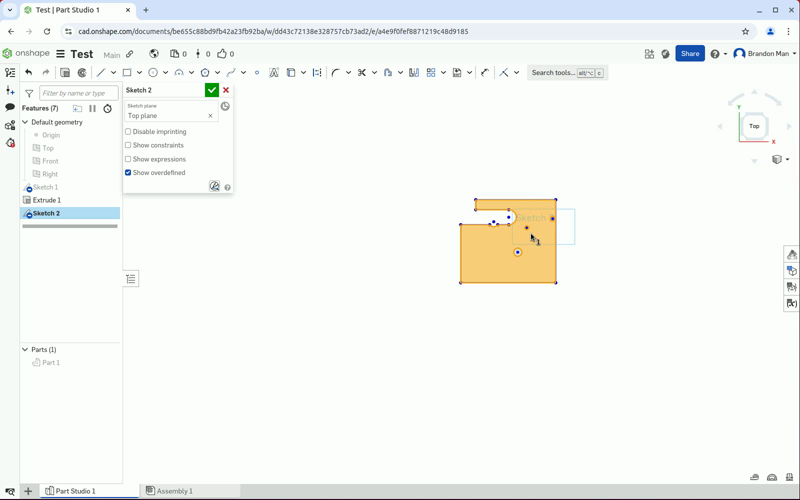
mouse_move(73, 352)
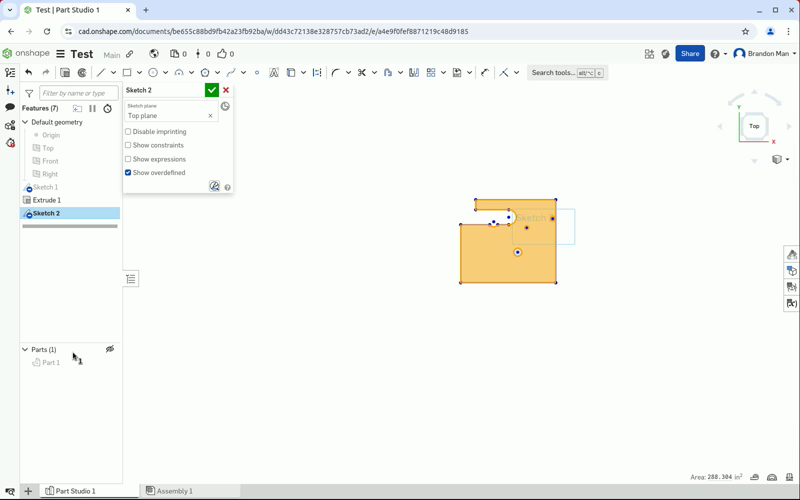
key(shift+y)
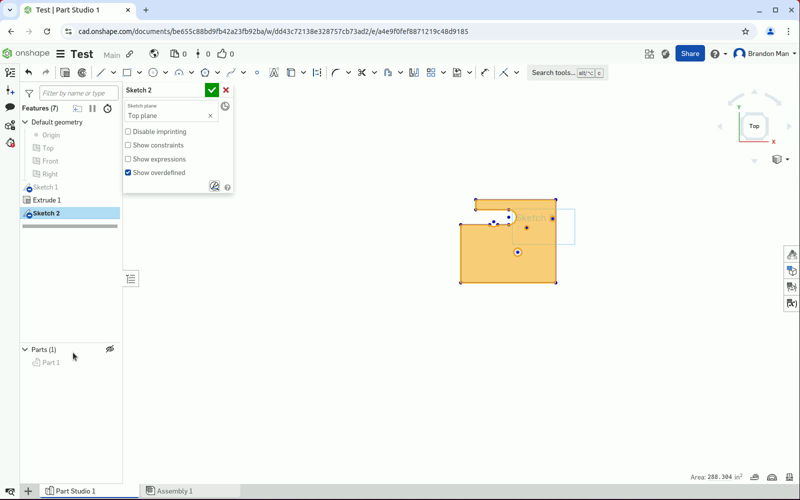
key(shift+e)
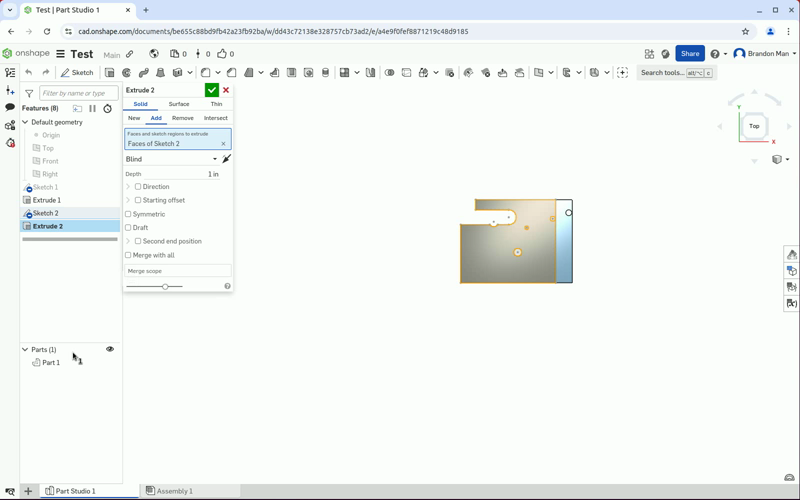
mouse_move(143, 106)
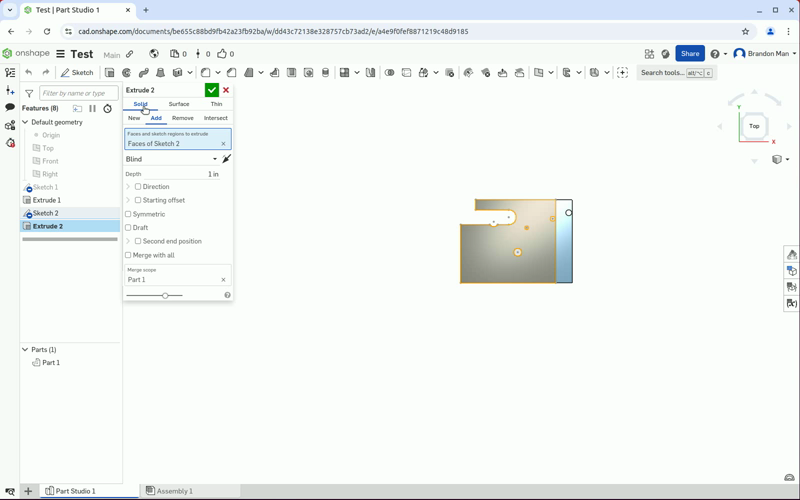
click(143, 106)
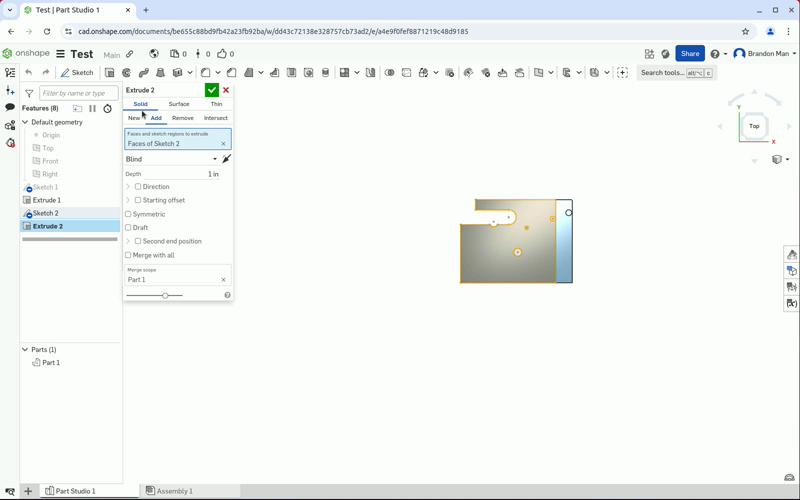
mouse_move(137, 120)
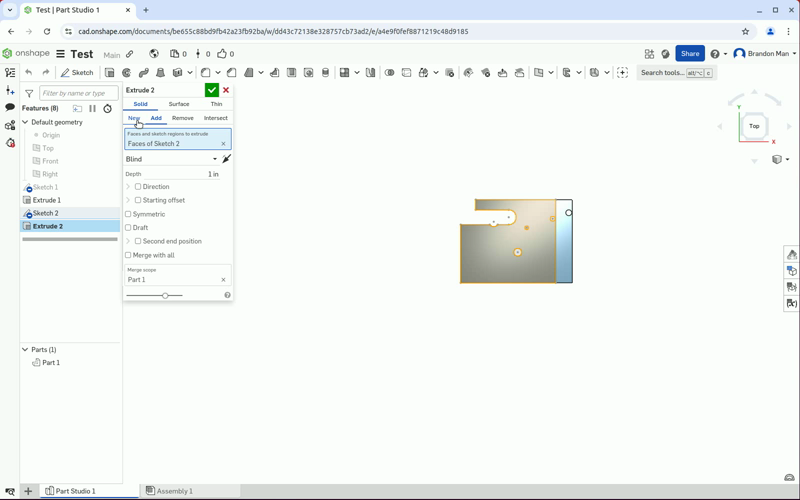
click(137, 120)
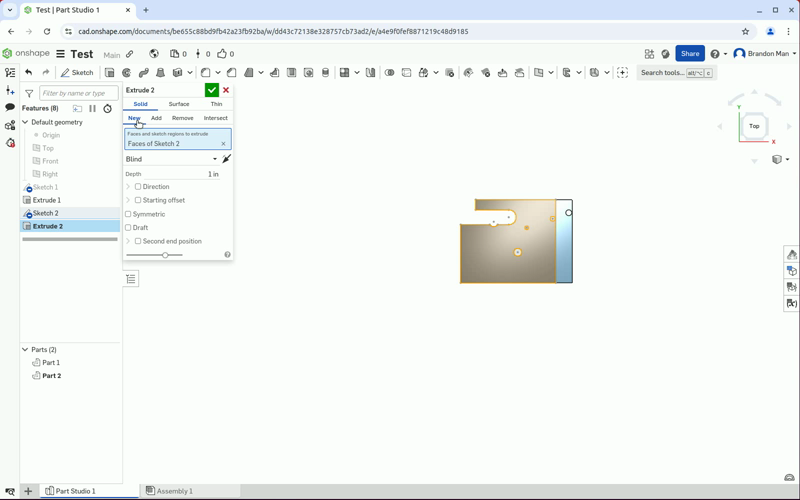
key(tab, 4)
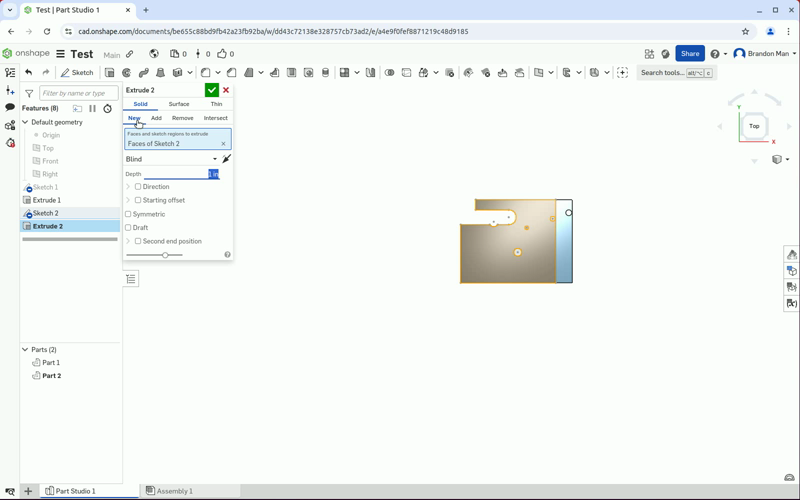
text(3.129)
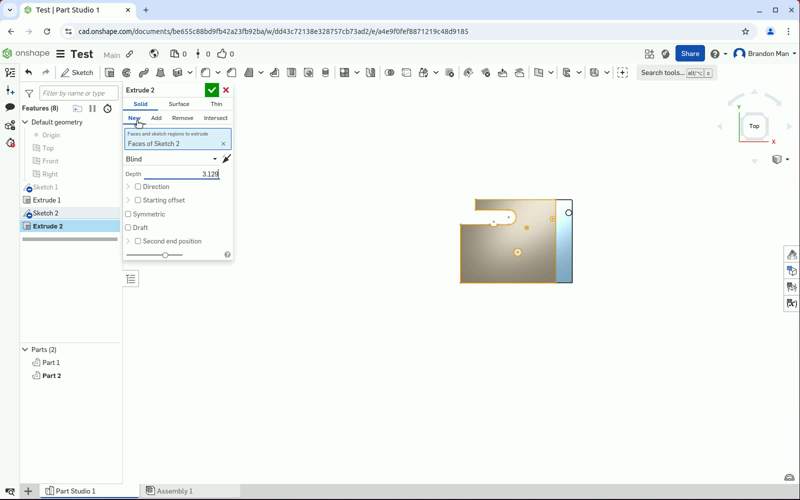
key(enter)
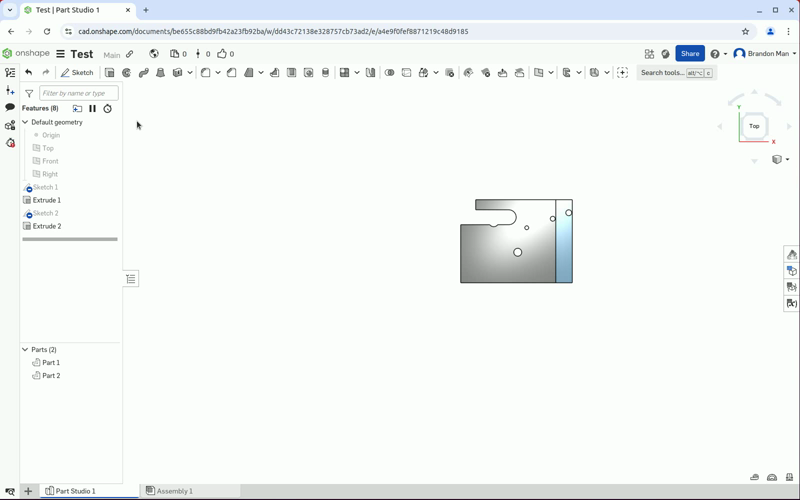
key(shift+h)
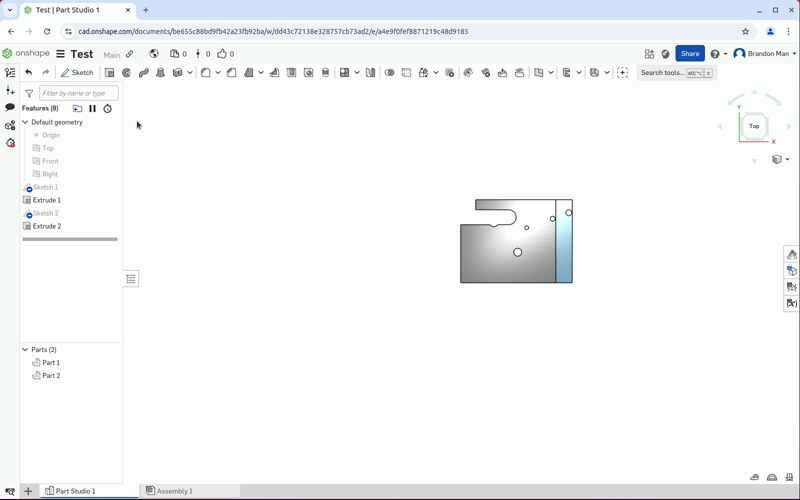
key(shift+h)
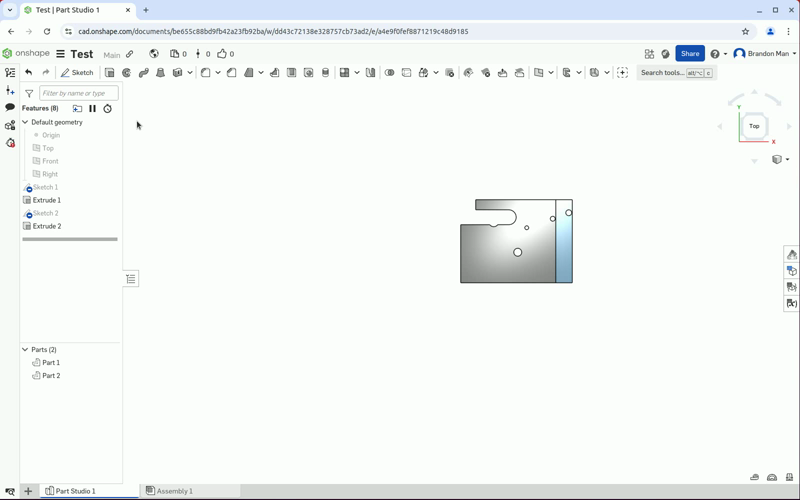
mouse_move(73, 189)
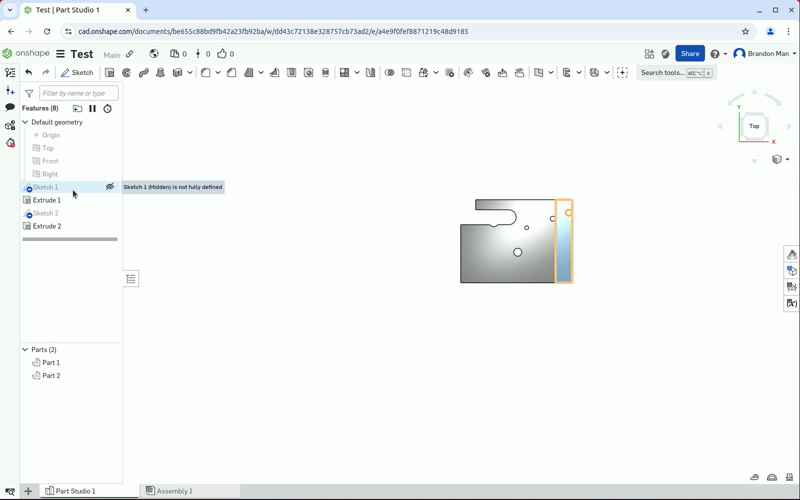
click(73, 189)
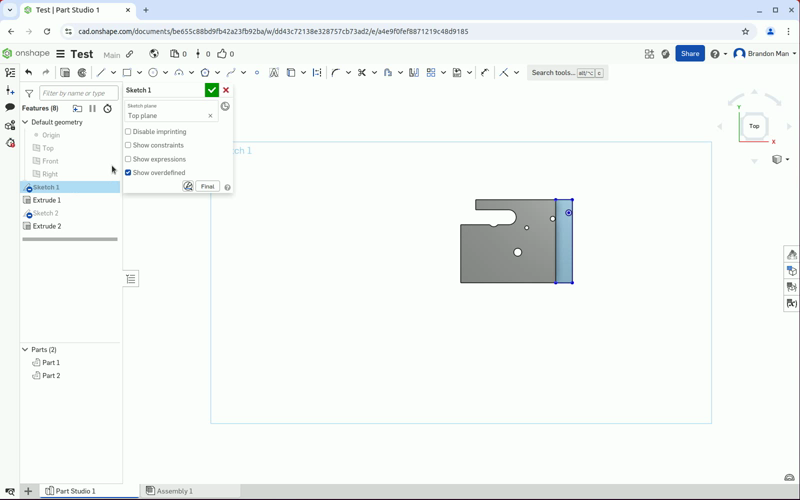
mouse_move(229, 92)
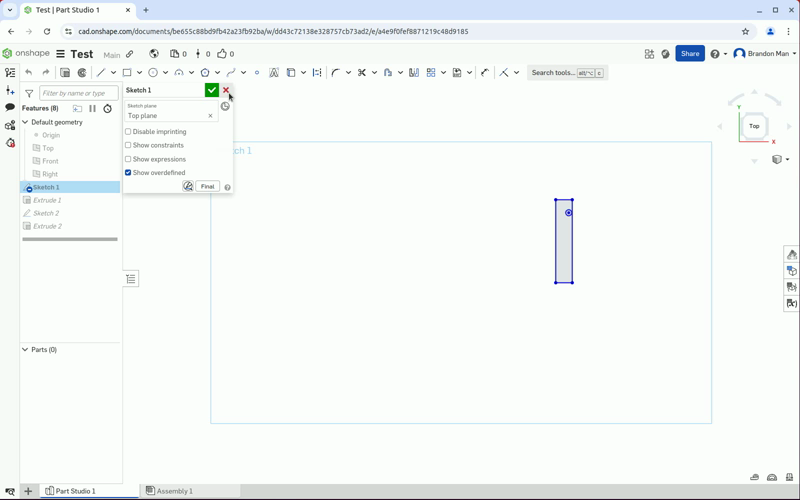
click(229, 92)
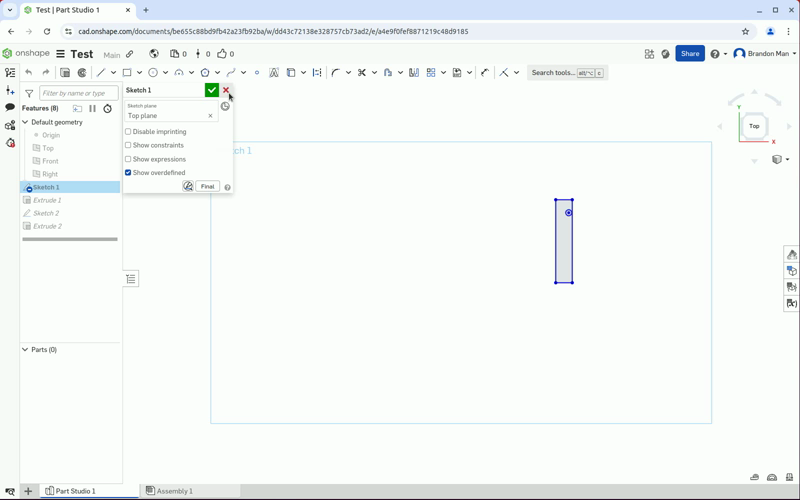
key(shift+s)
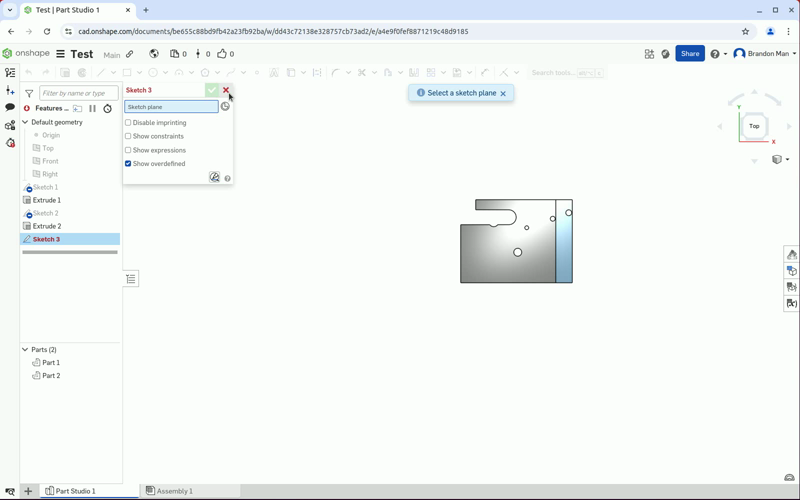
mouse_move(73, 150)
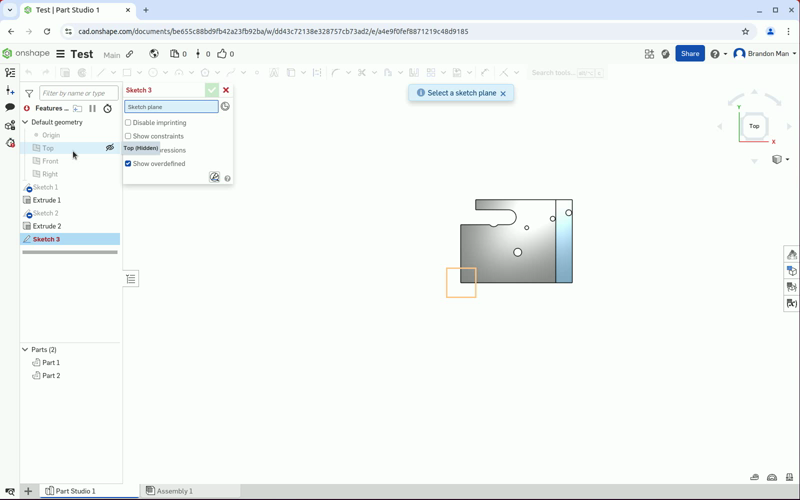
click(73, 150)
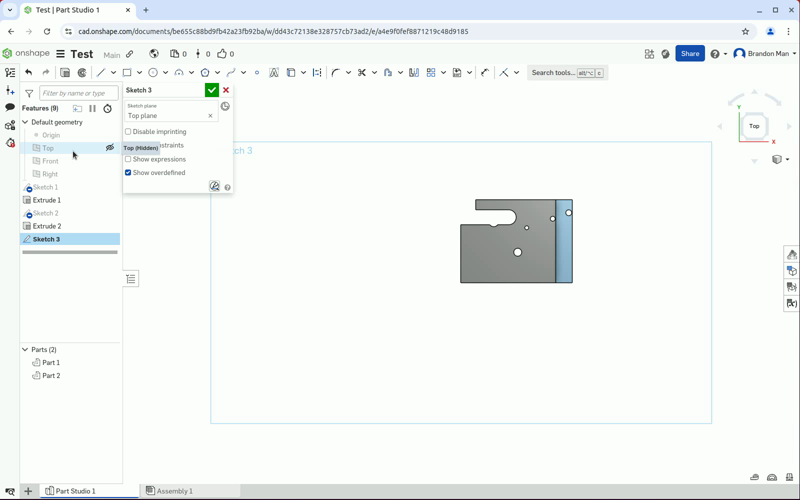
mouse_move(73, 352)
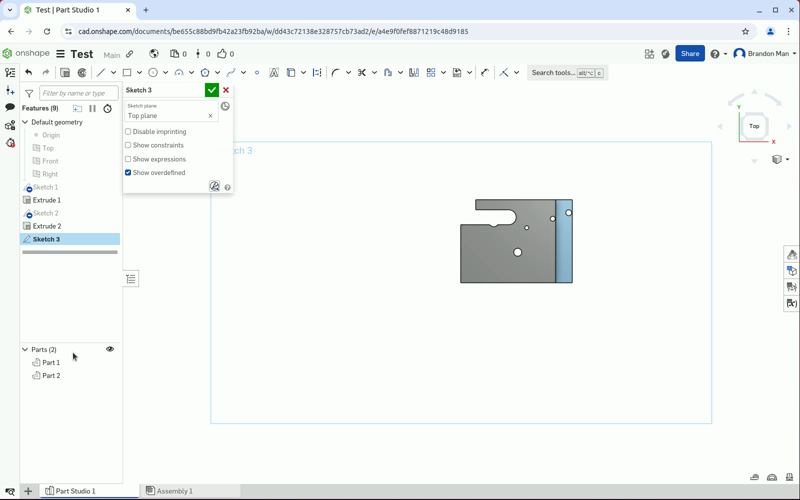
key(y)
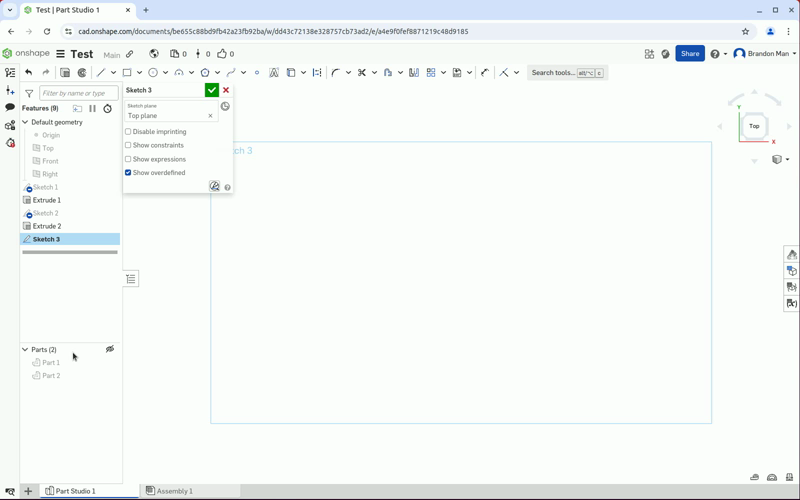
key(l)
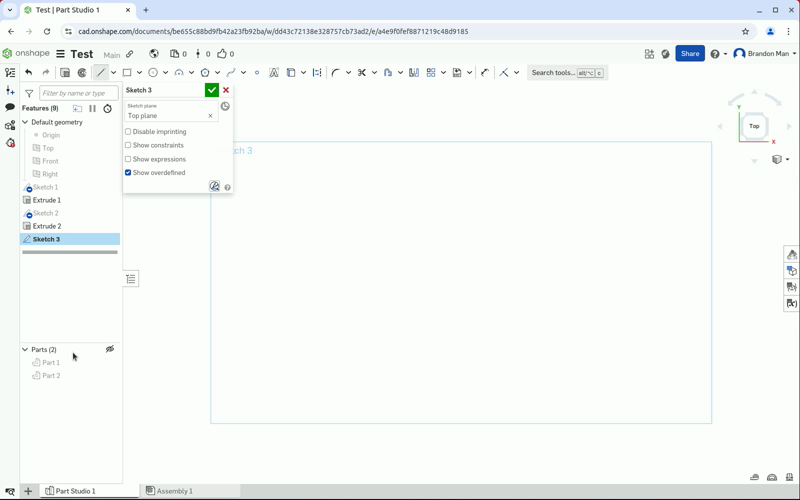
key_down(shift)
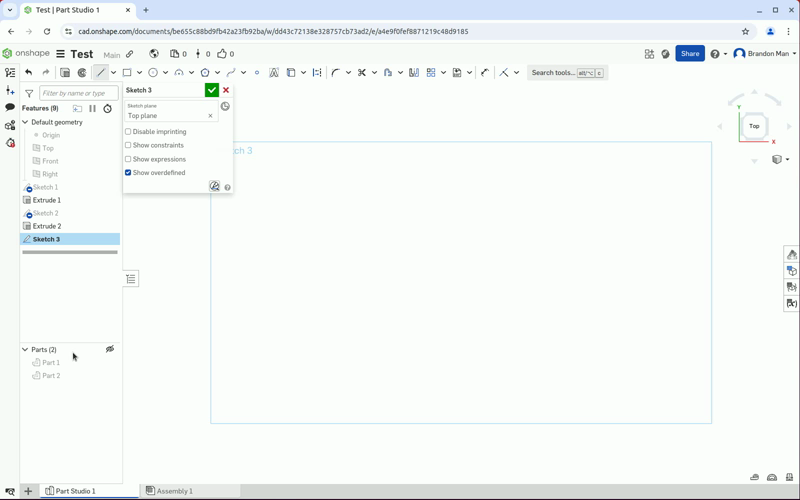
mouse_move(460, 224)
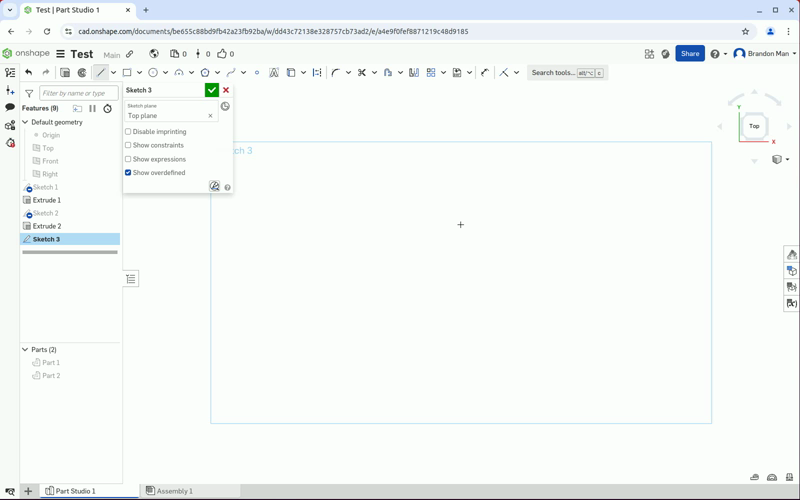
click(460, 224)
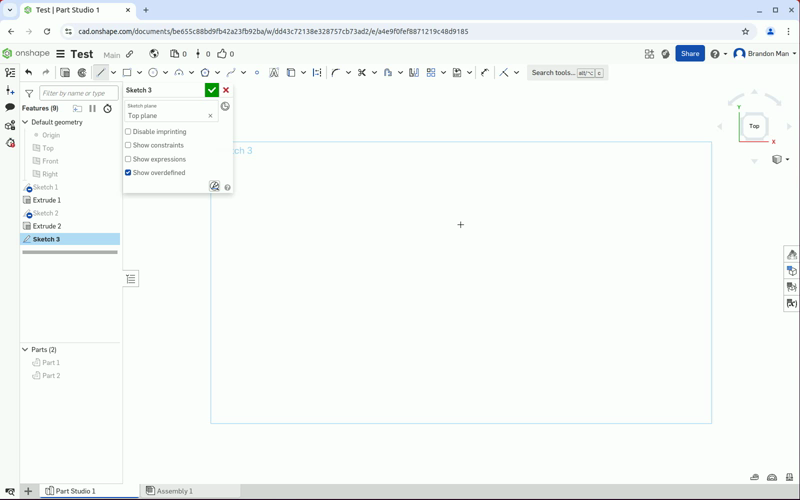
key_up(shift)
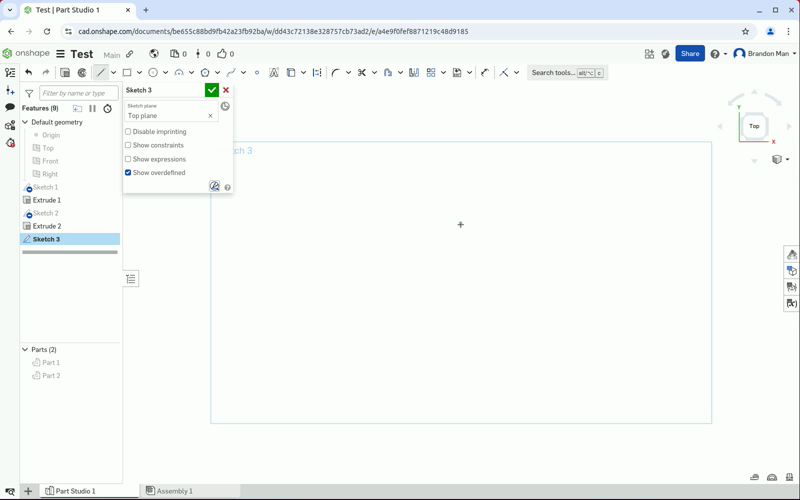
key_down(shift)
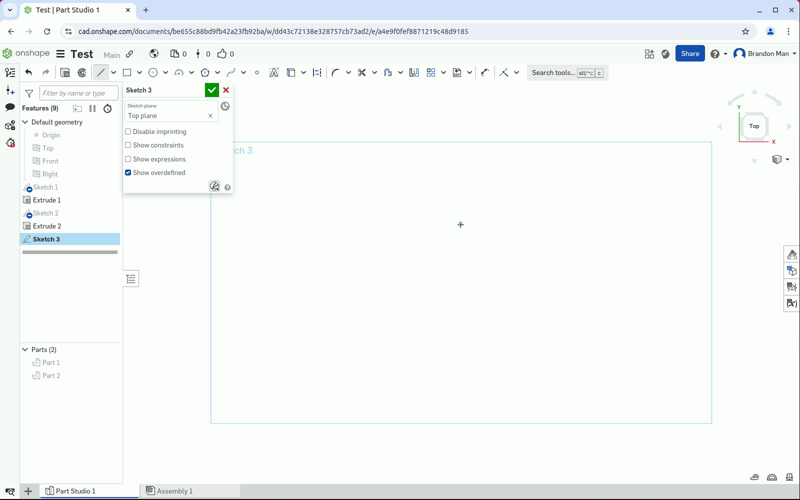
mouse_move(490, 224)
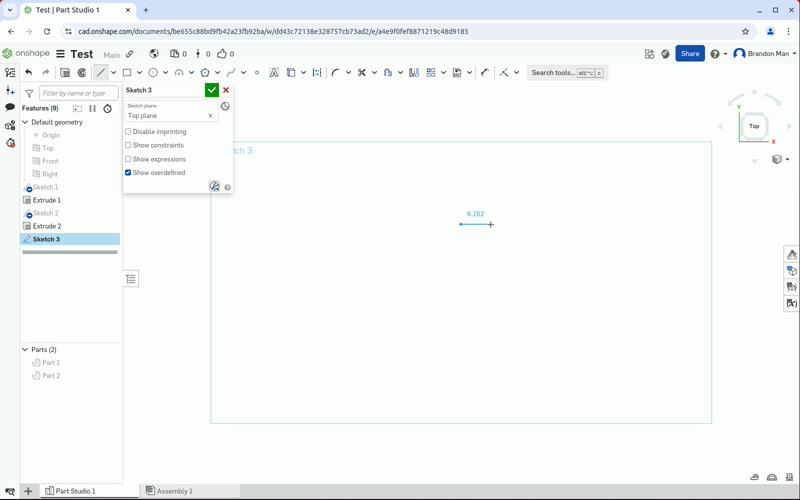
mouse_move(490, 224)
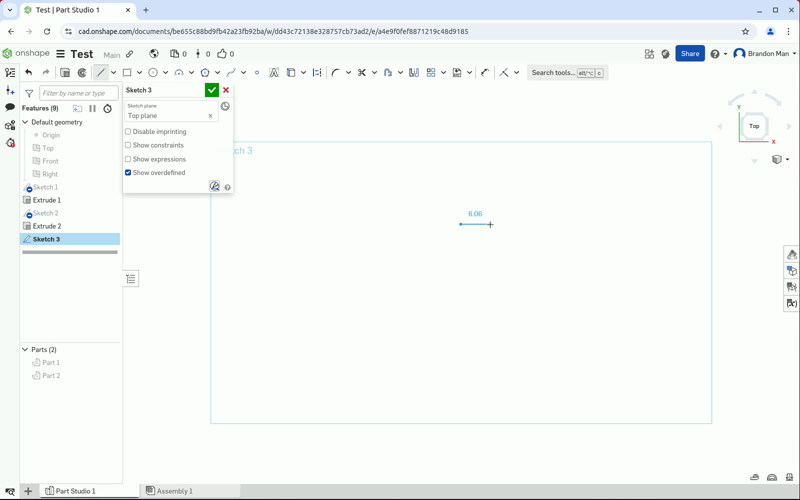
click(490, 224)
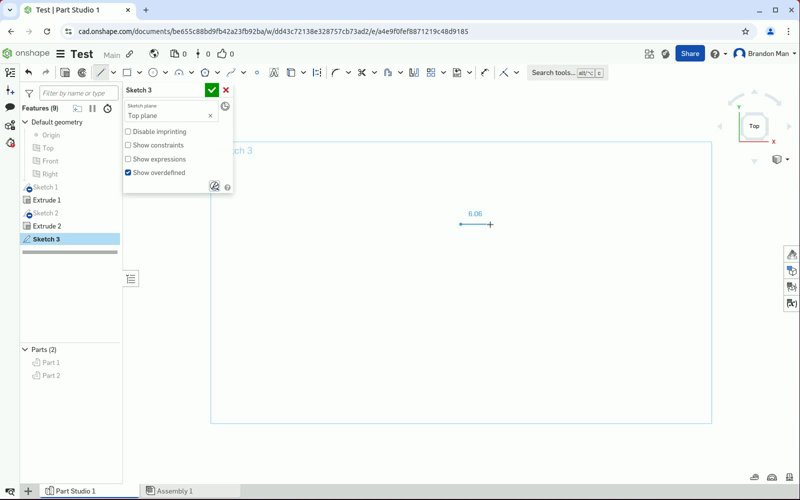
key_up(shift)
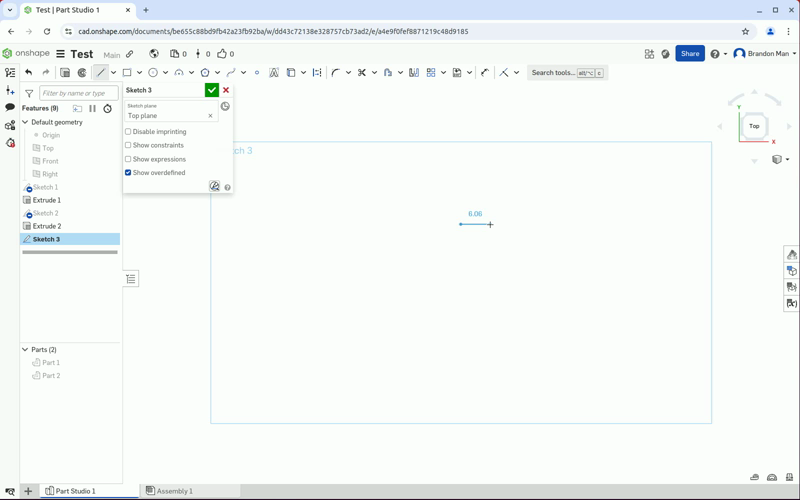
key(esc)
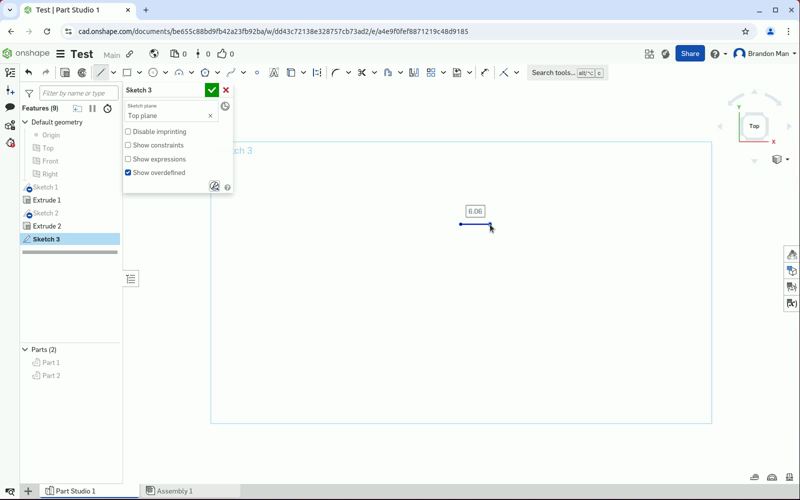
key(a)
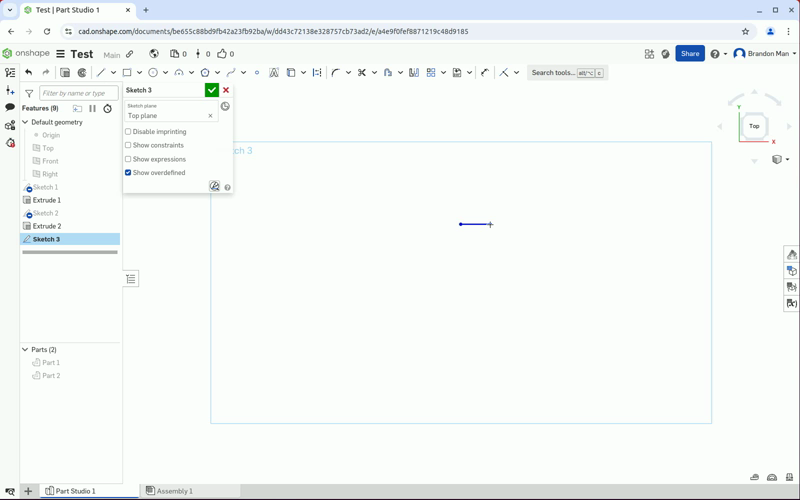
mouse_move(490, 224)
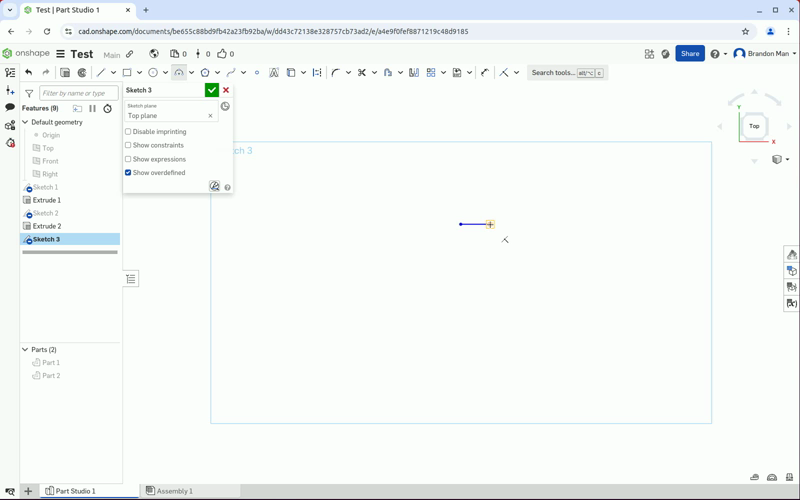
click(490, 224)
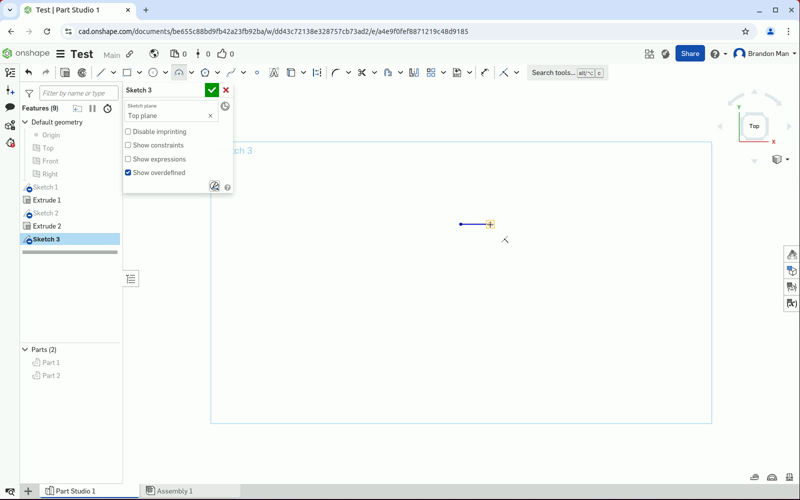
key_down(shift)
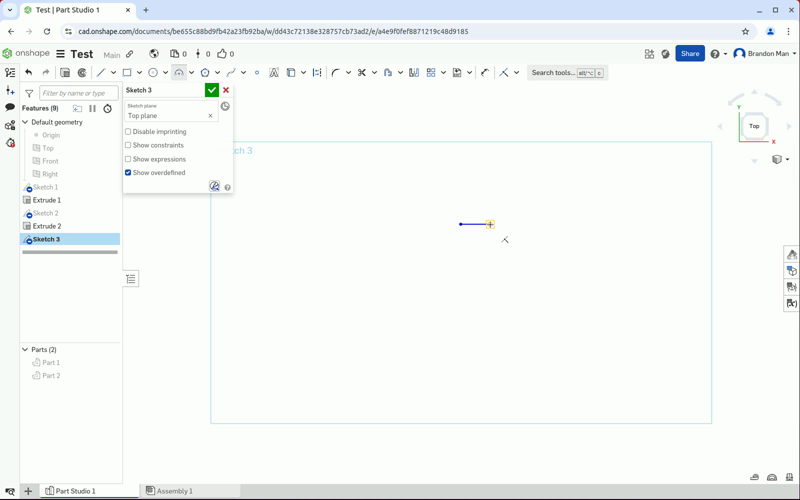
mouse_move(498, 224)
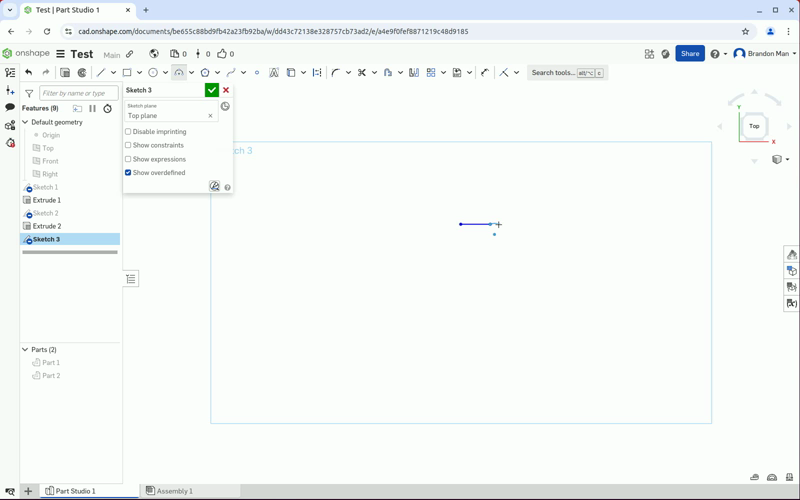
click(498, 224)
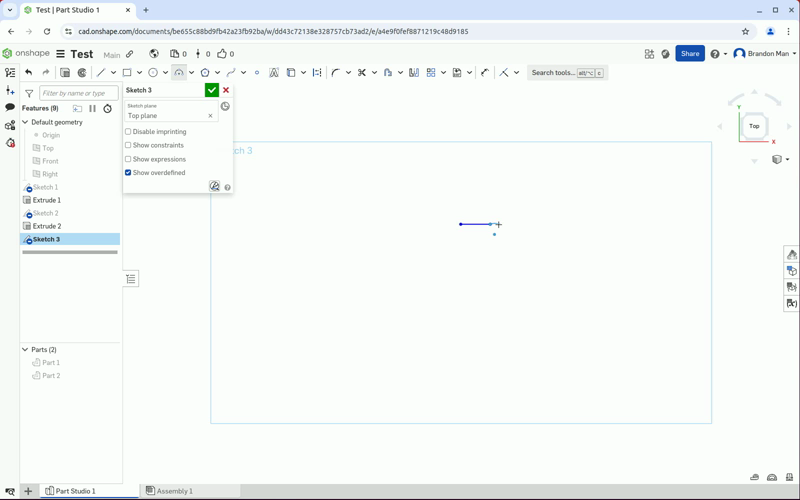
mouse_move(494, 214)
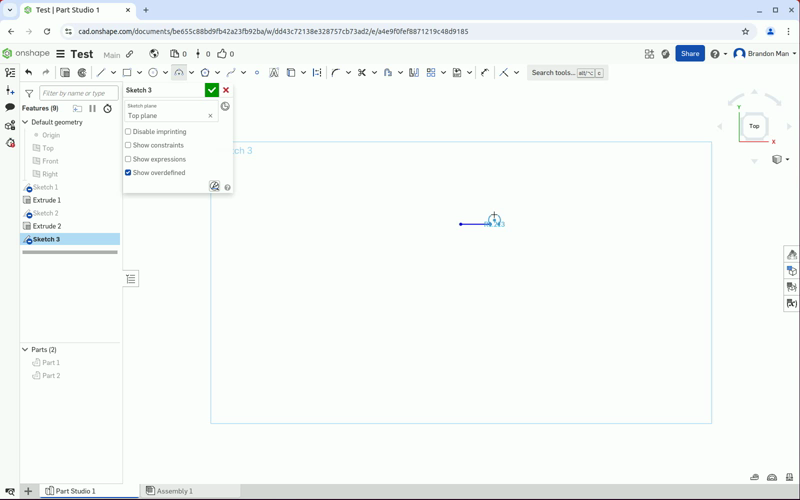
click(494, 214)
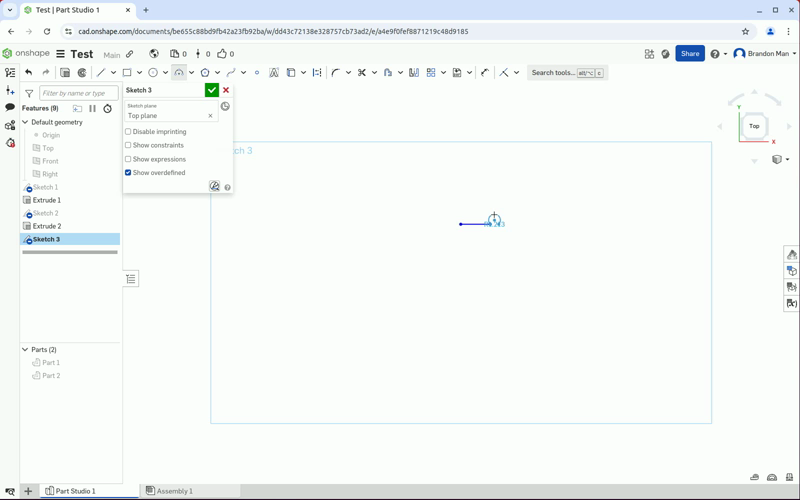
key_up(shift)
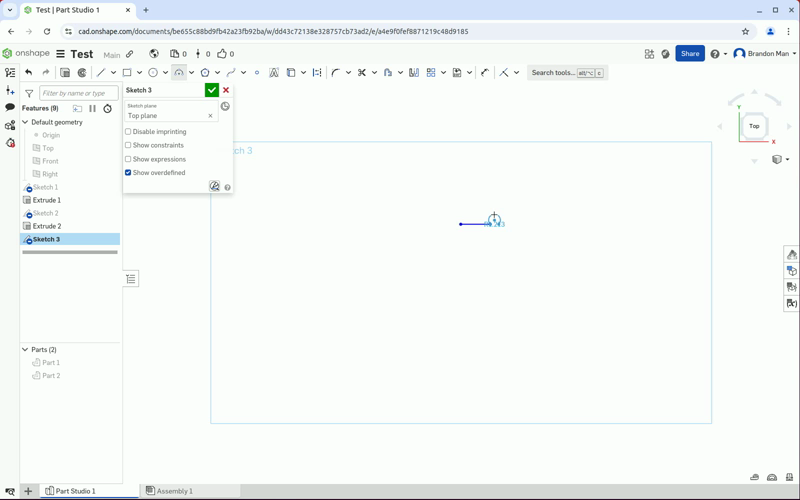
key(esc)
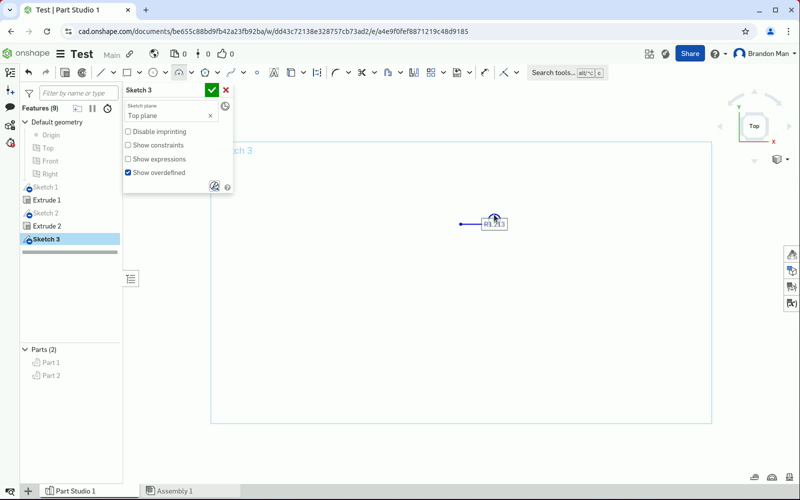
key(l)
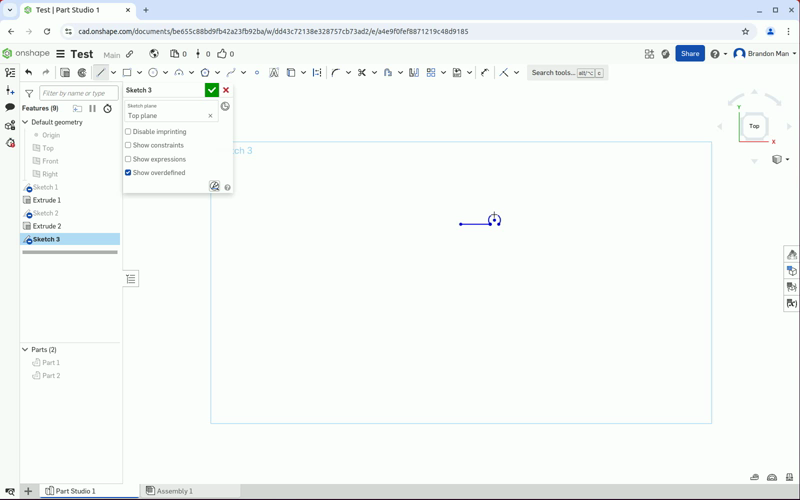
mouse_move(498, 224)
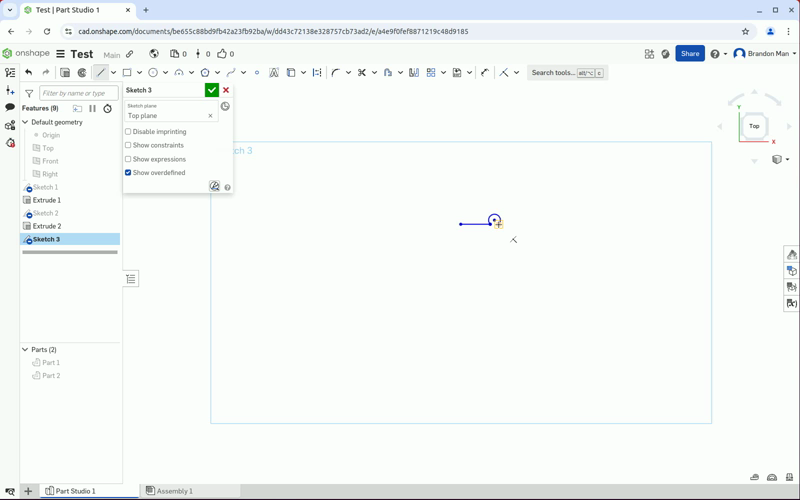
click(498, 224)
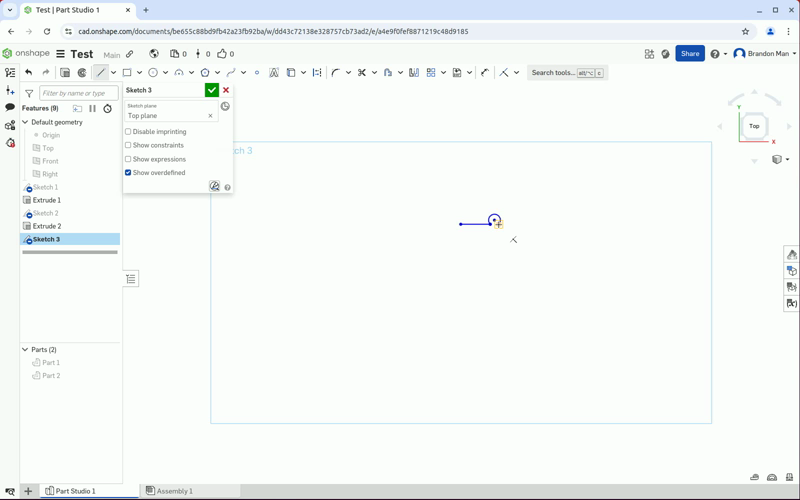
key_down(shift)
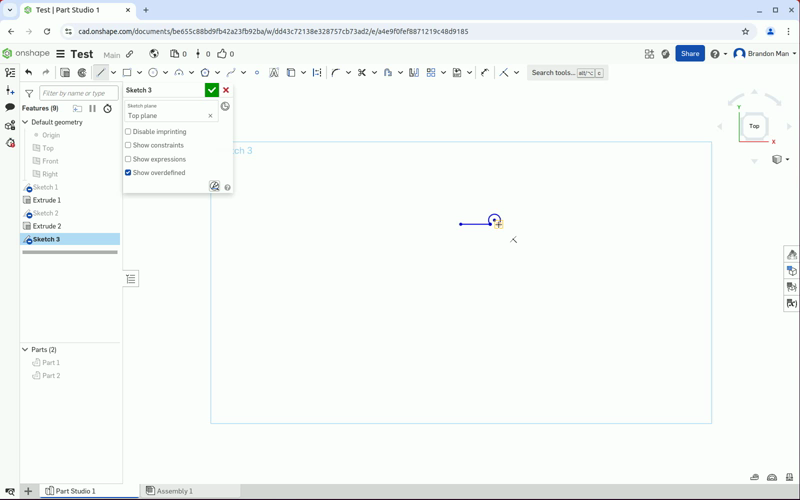
mouse_move(528, 224)
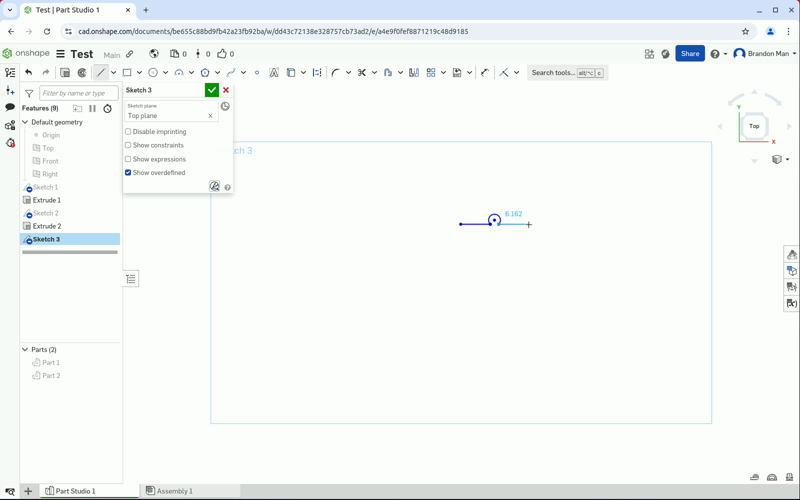
mouse_move(509, 224)
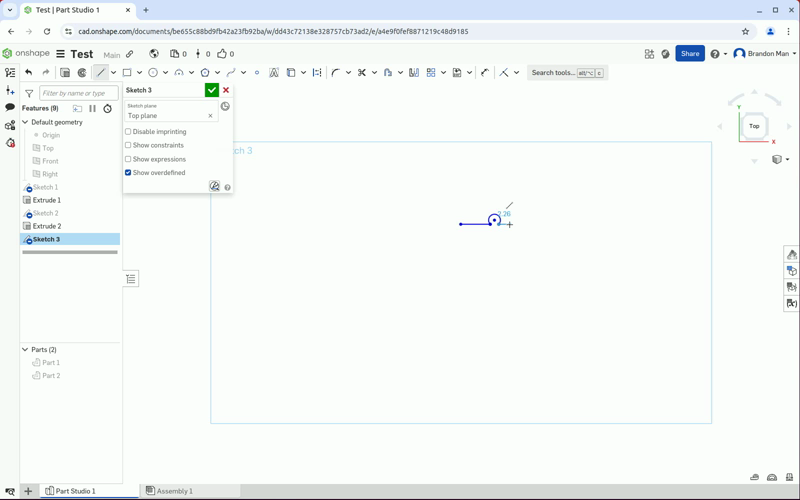
click(509, 224)
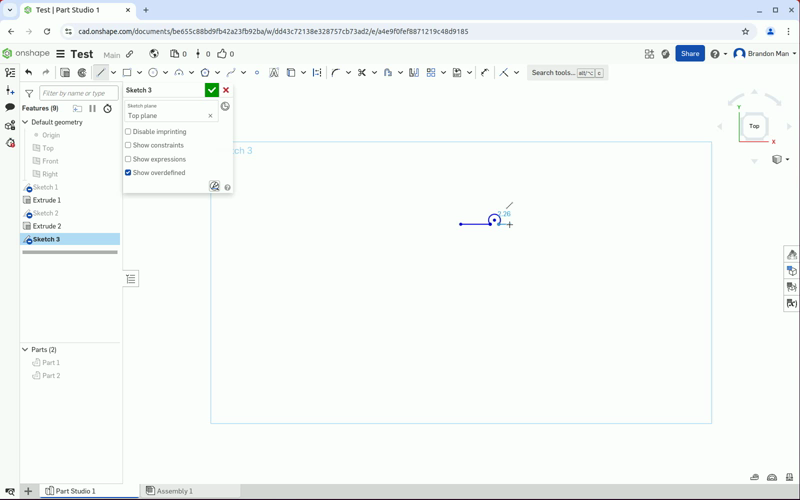
key_up(shift)
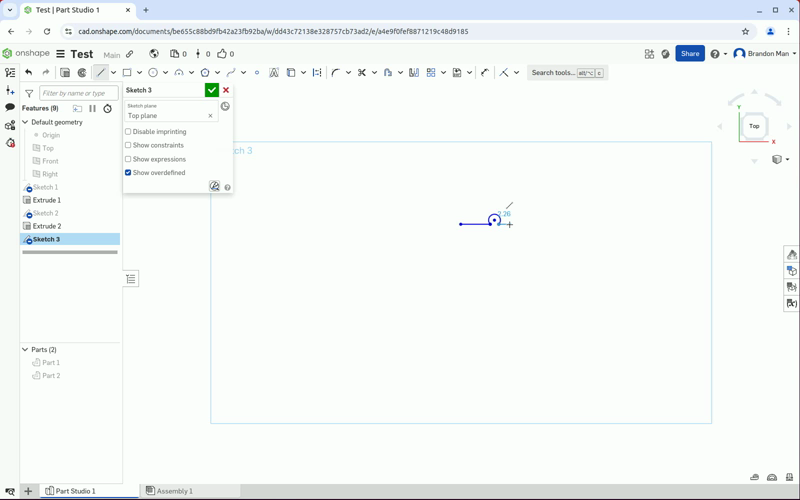
key(esc)
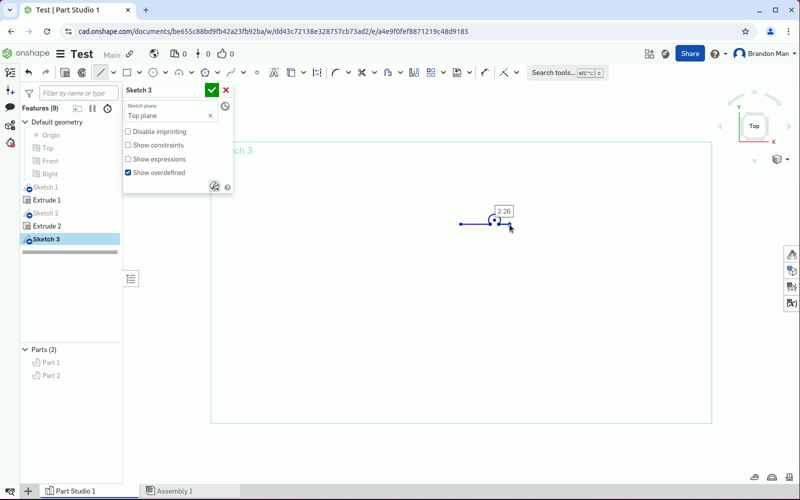
key(a)
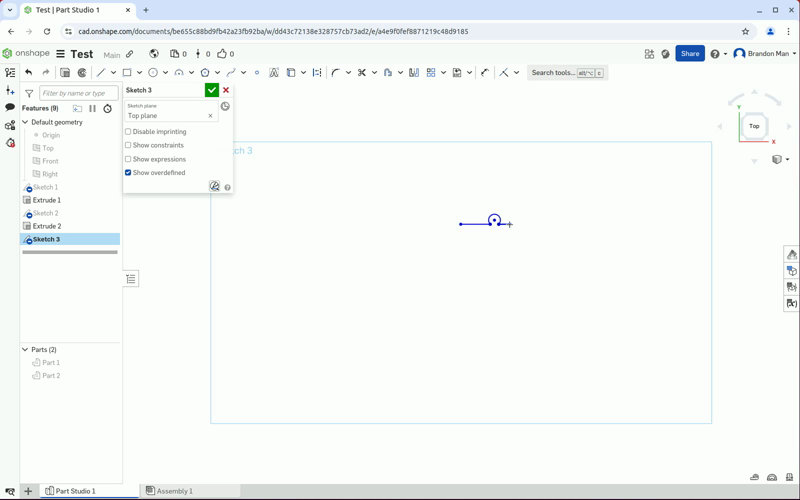
mouse_move(509, 224)
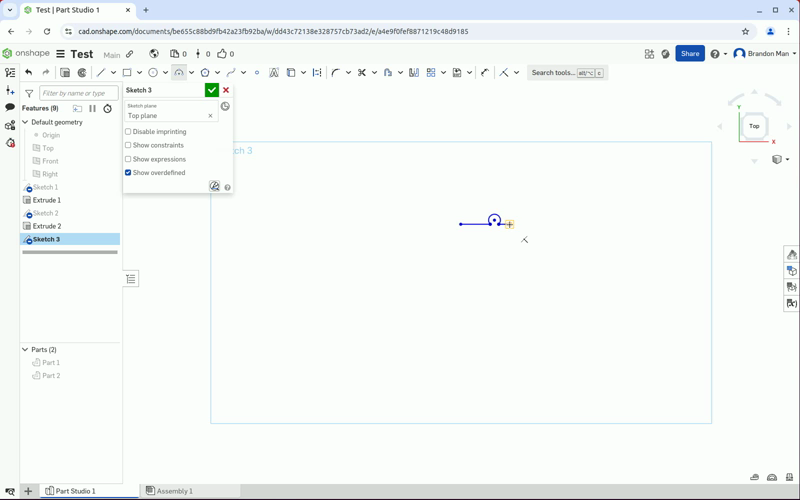
click(509, 224)
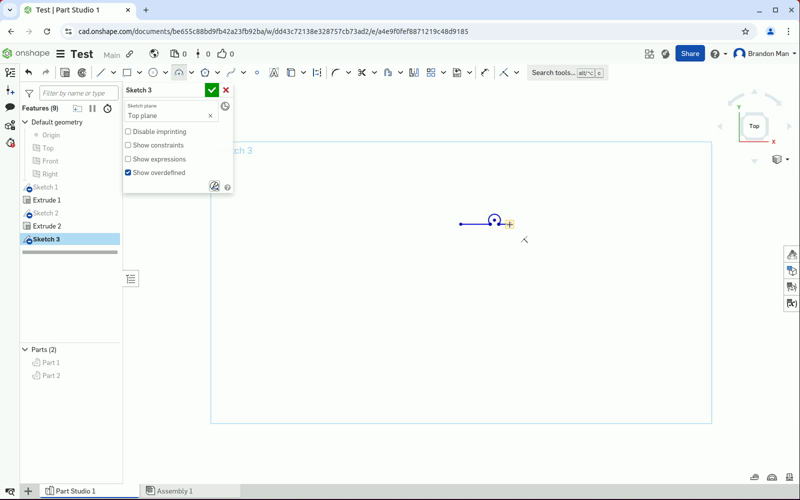
key_down(shift)
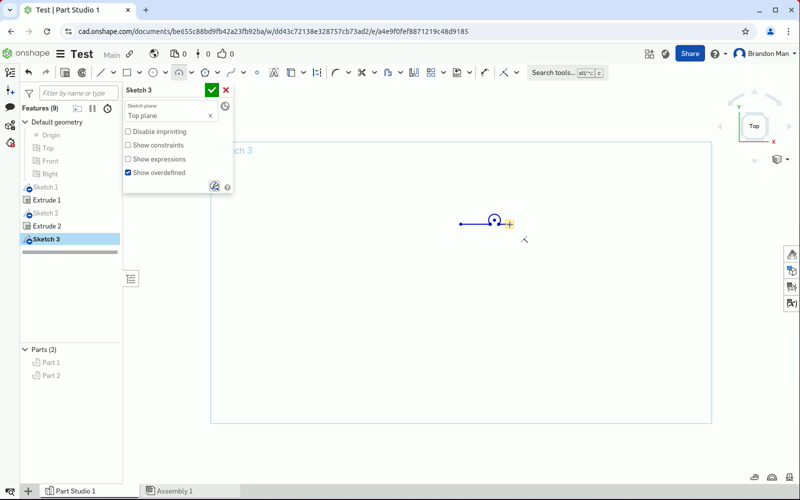
mouse_move(509, 209)
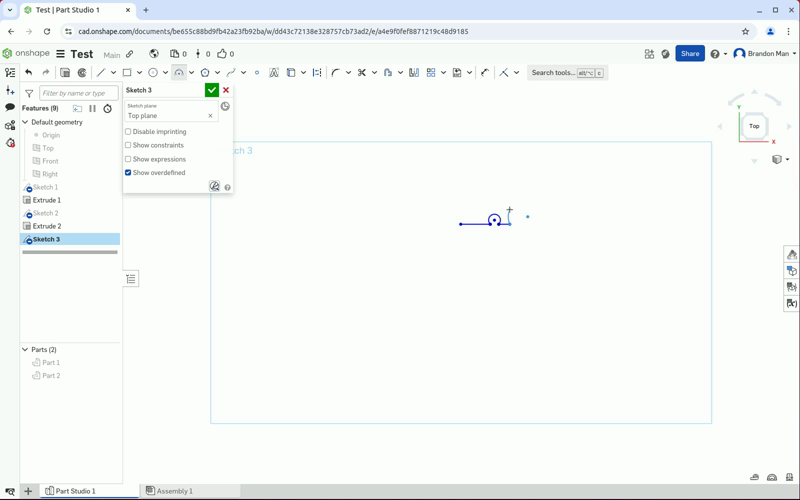
click(509, 209)
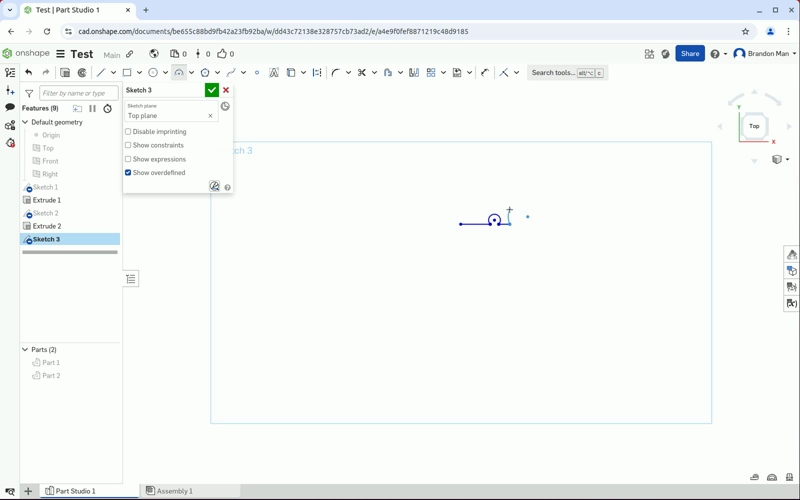
mouse_move(517, 216)
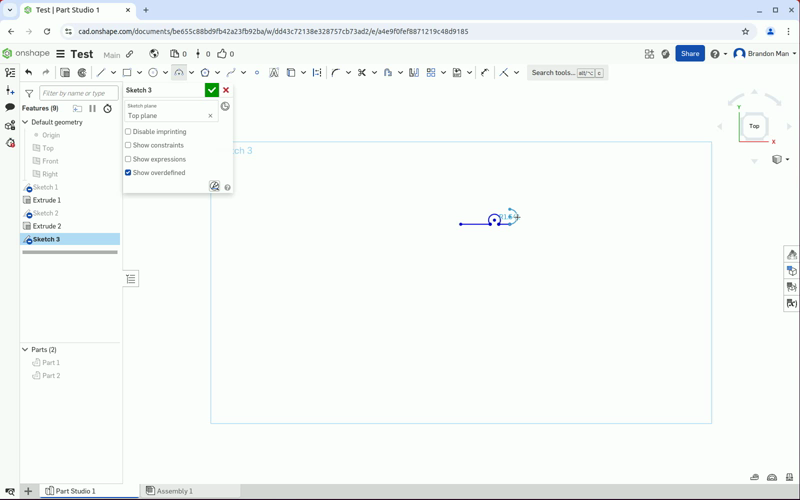
click(517, 216)
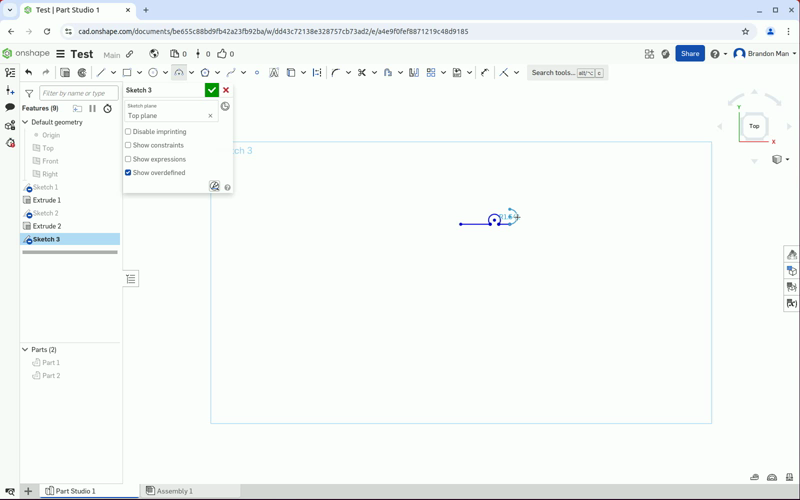
key_up(shift)
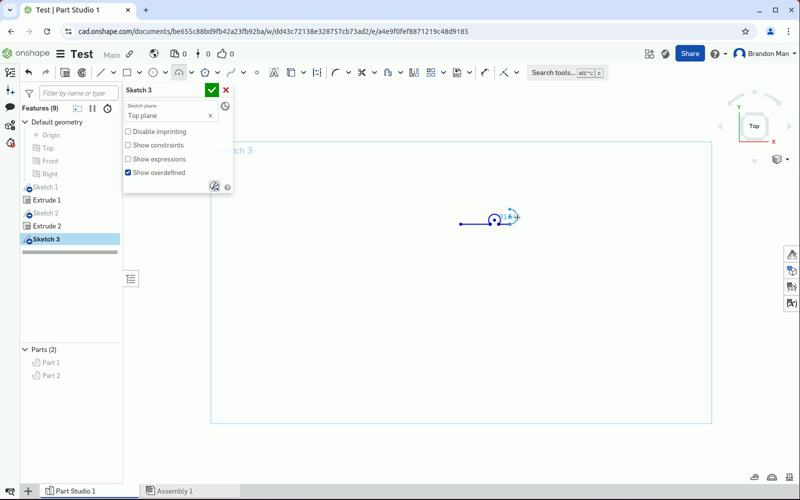
key(esc)
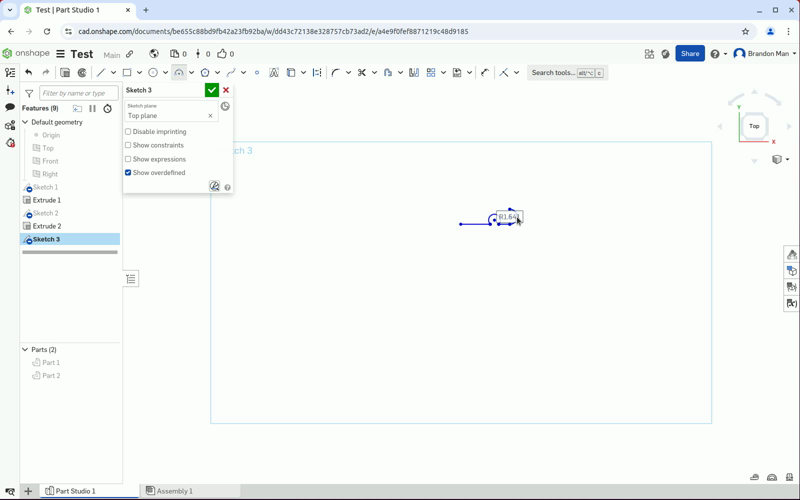
key(l)
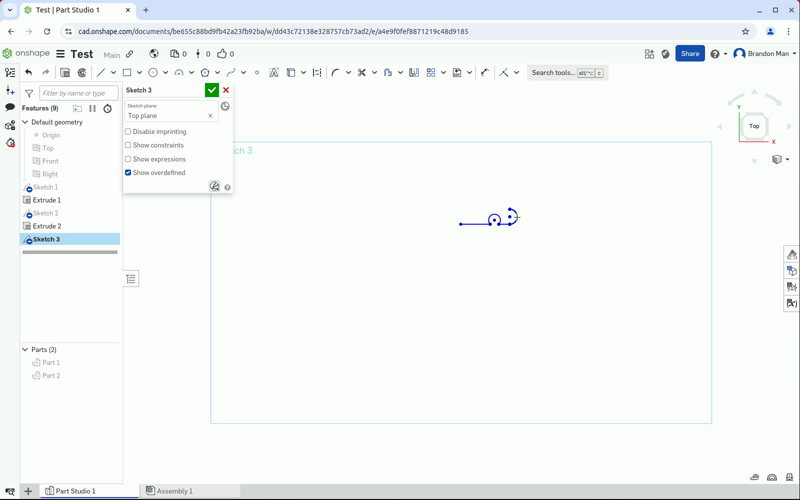
mouse_move(509, 209)
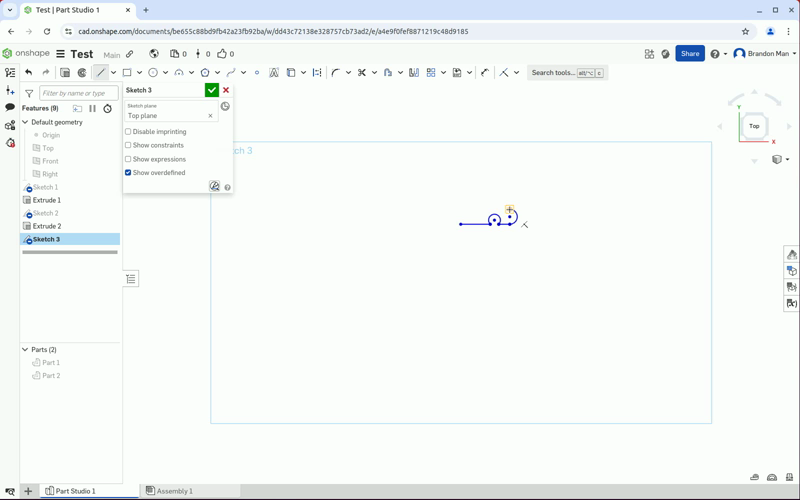
click(509, 209)
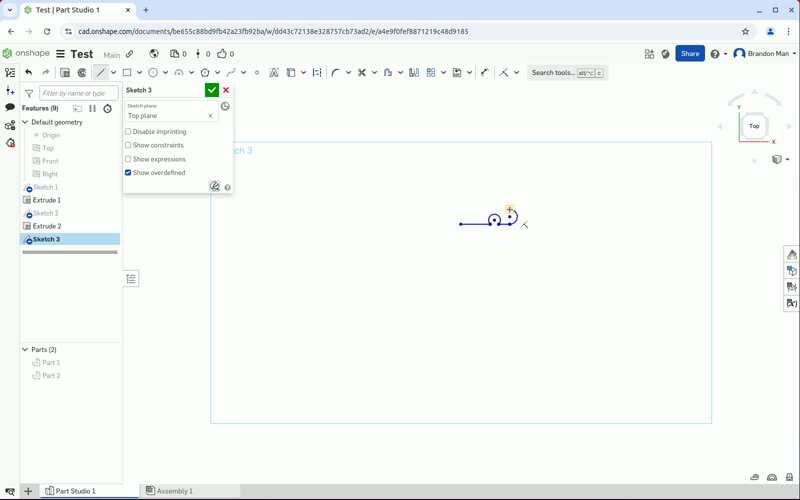
key_down(shift)
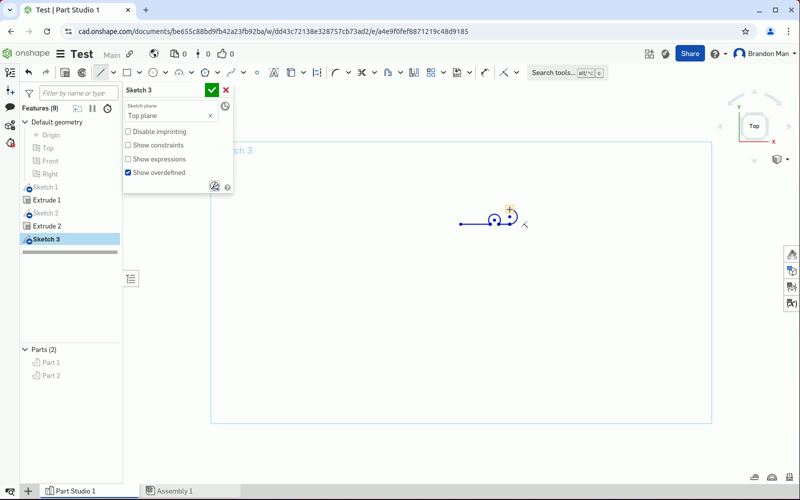
mouse_move(539, 209)
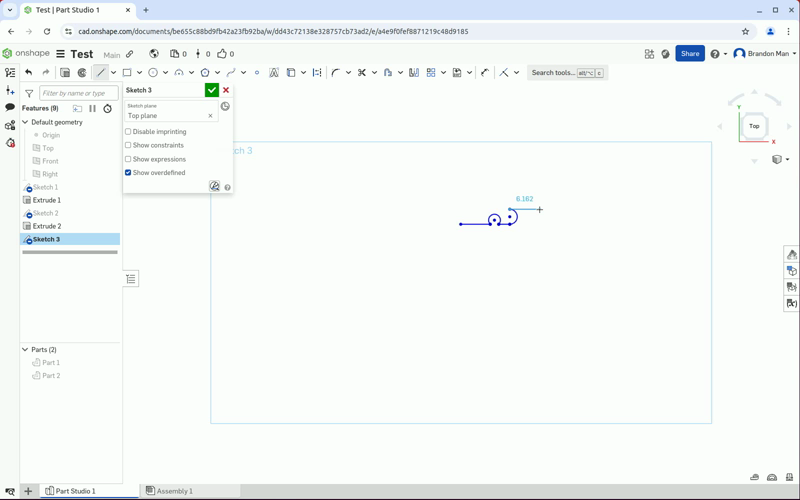
mouse_move(476, 209)
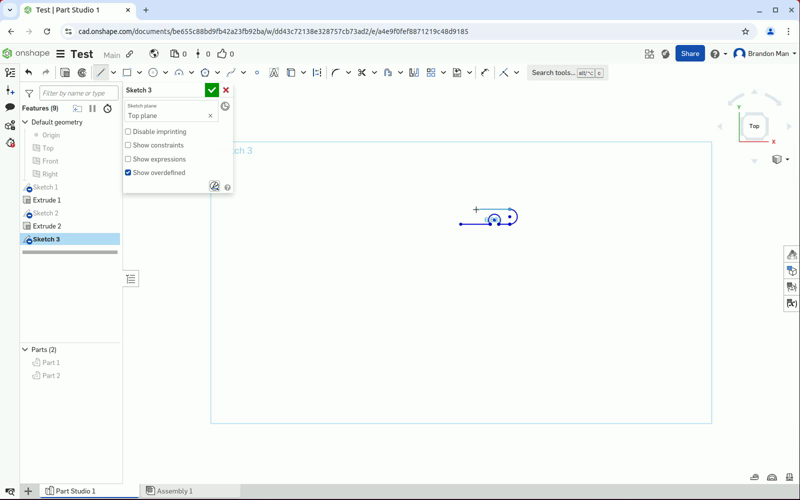
click(476, 209)
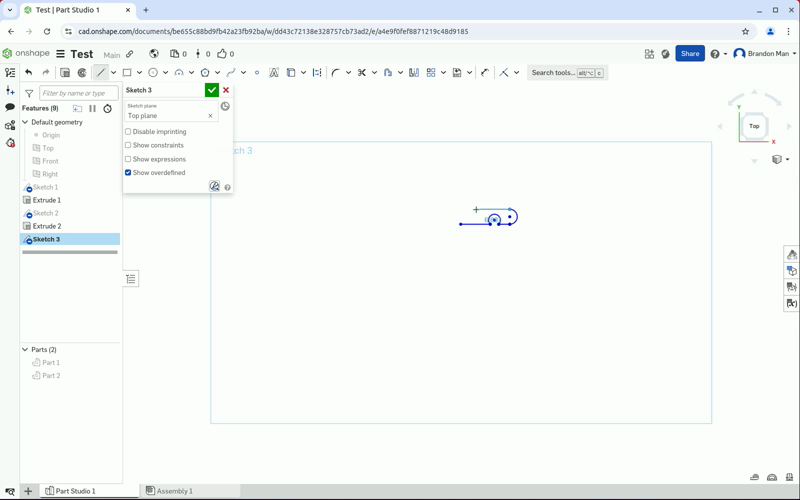
key_up(shift)
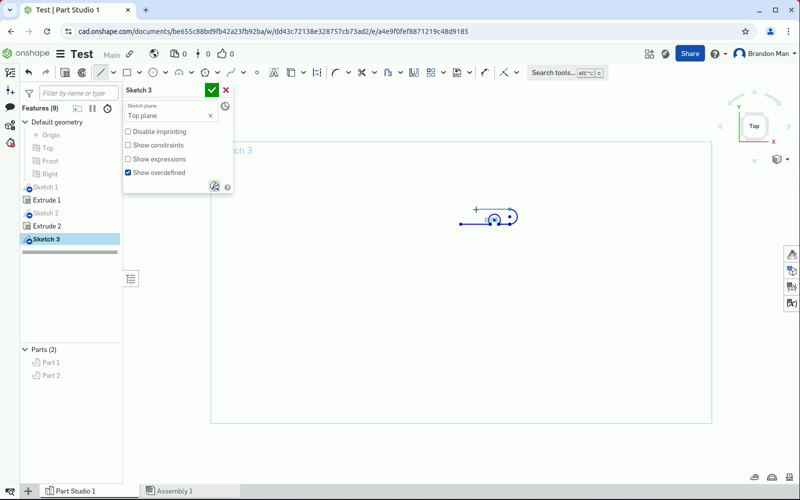
key(esc)
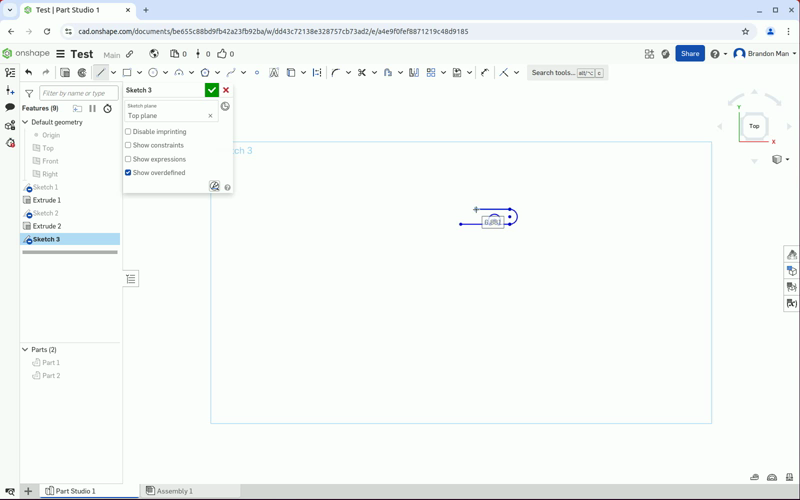
key(a)
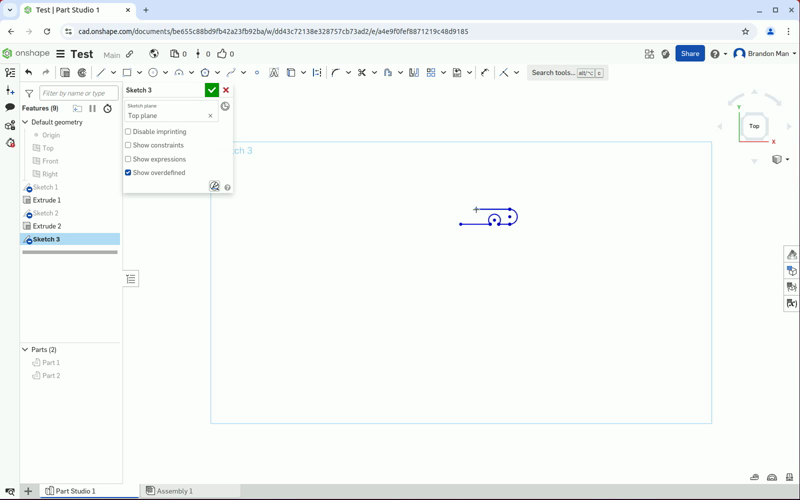
mouse_move(476, 209)
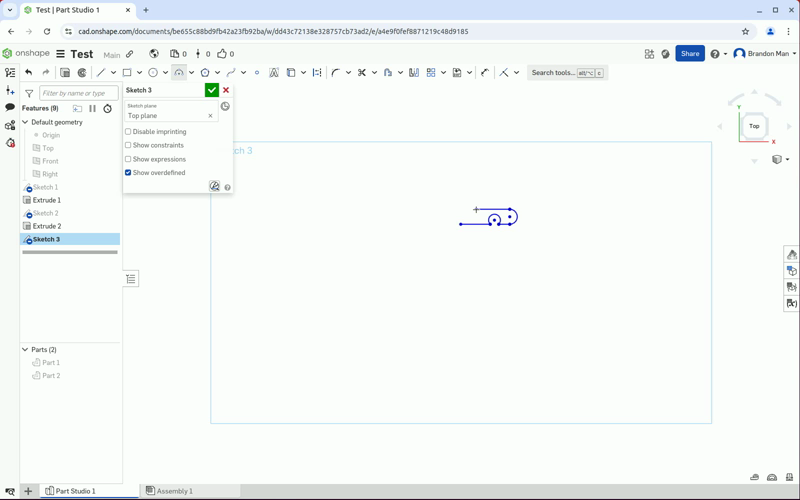
click(476, 209)
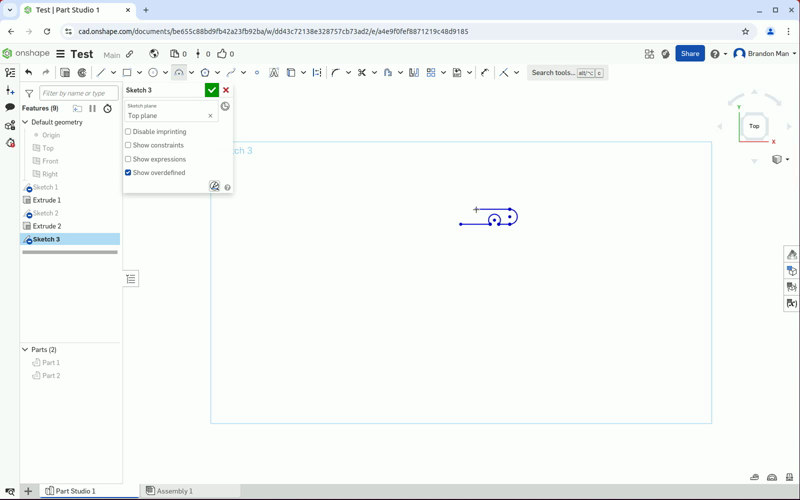
mouse_move(460, 224)
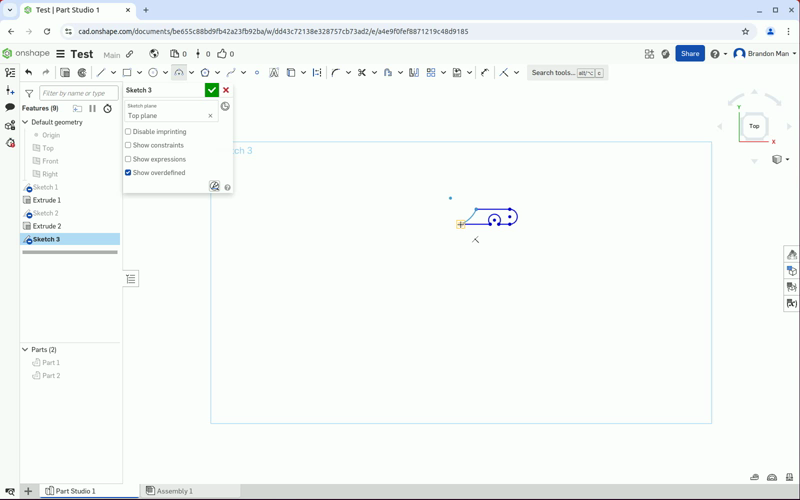
click(460, 224)
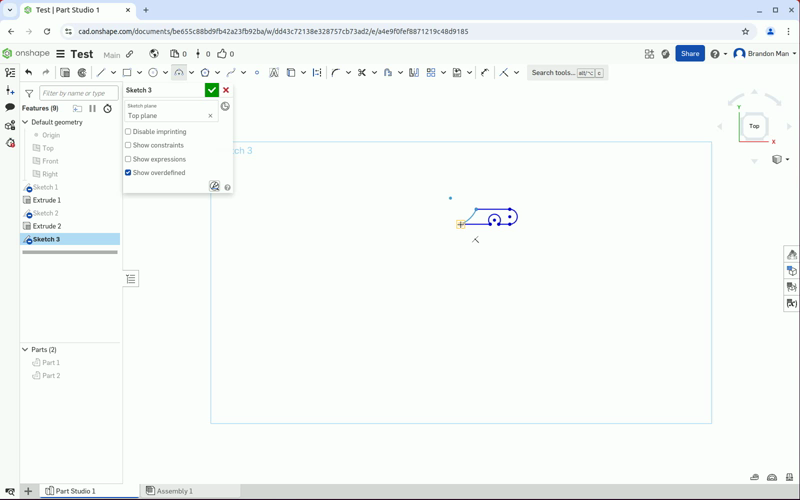
key_down(shift)
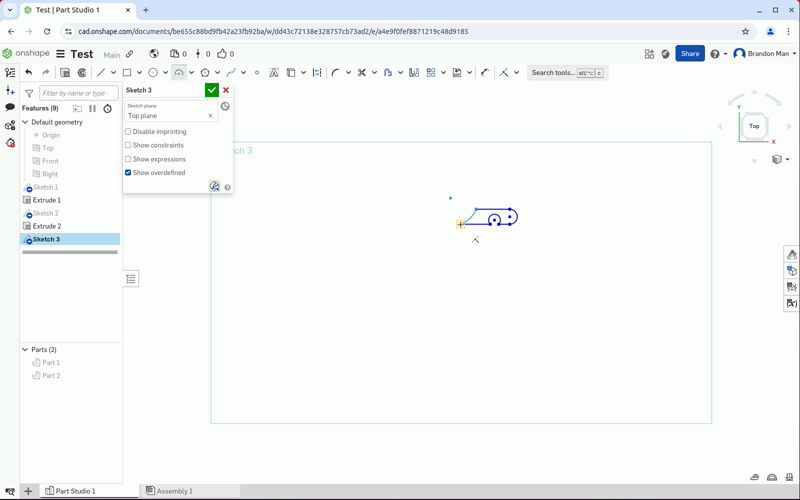
mouse_move(471, 219)
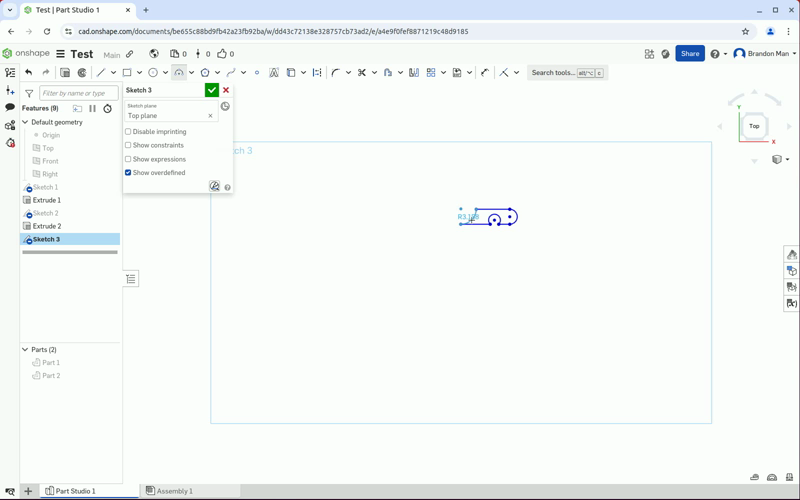
click(471, 219)
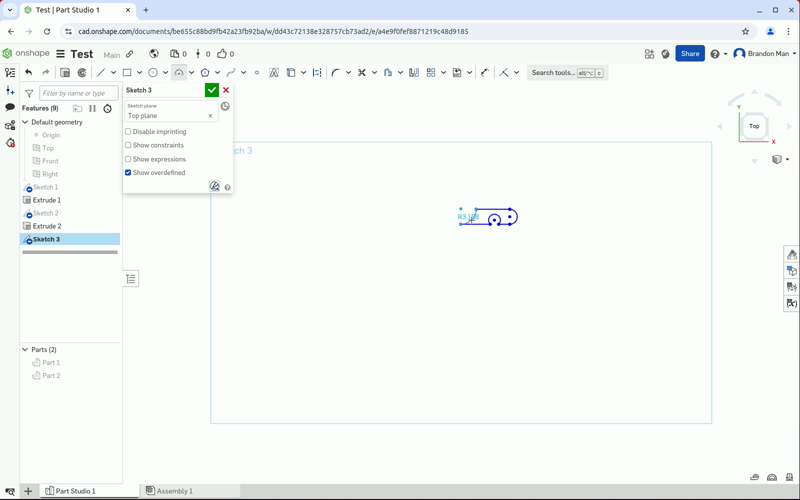
key_up(shift)
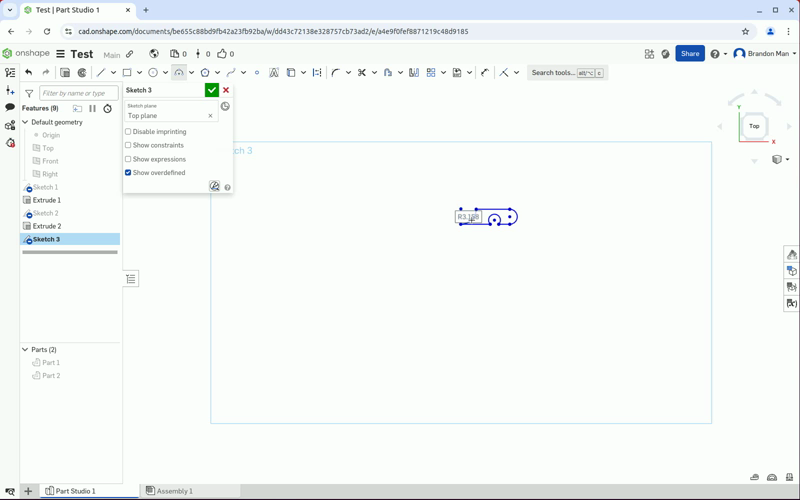
key(esc)
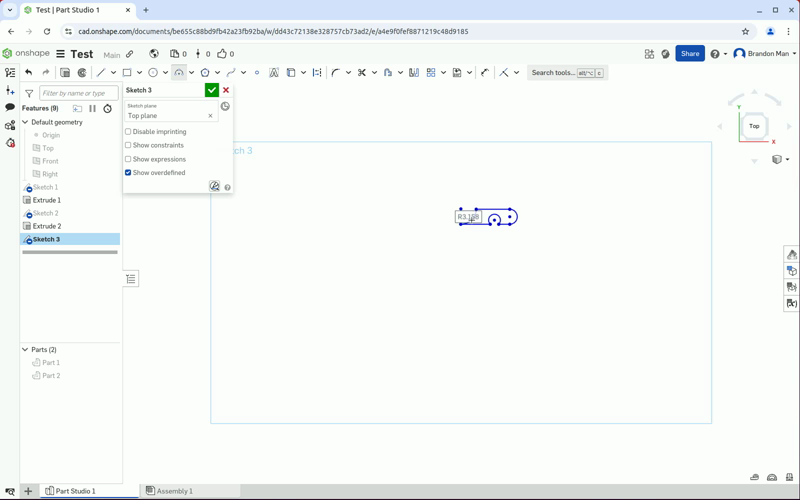
mouse_move(467, 223)
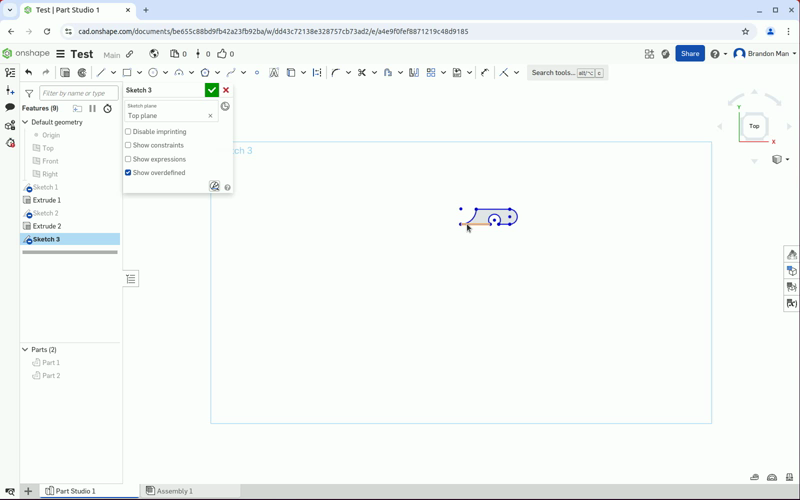
scroll(6)
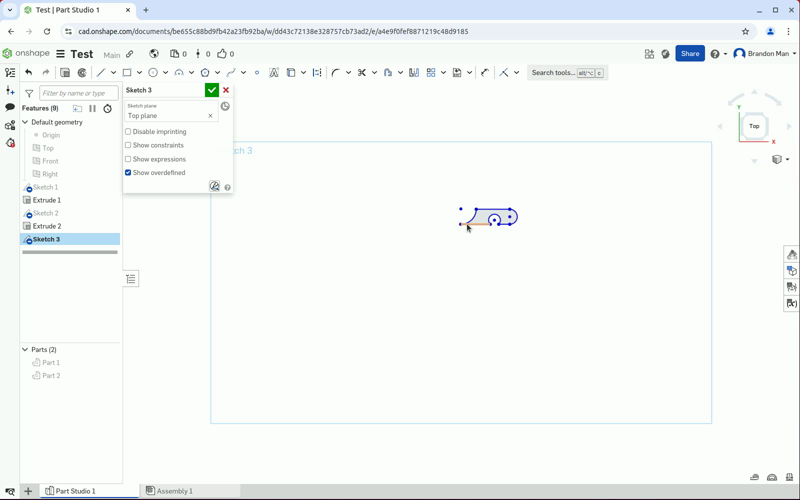
scroll(6)
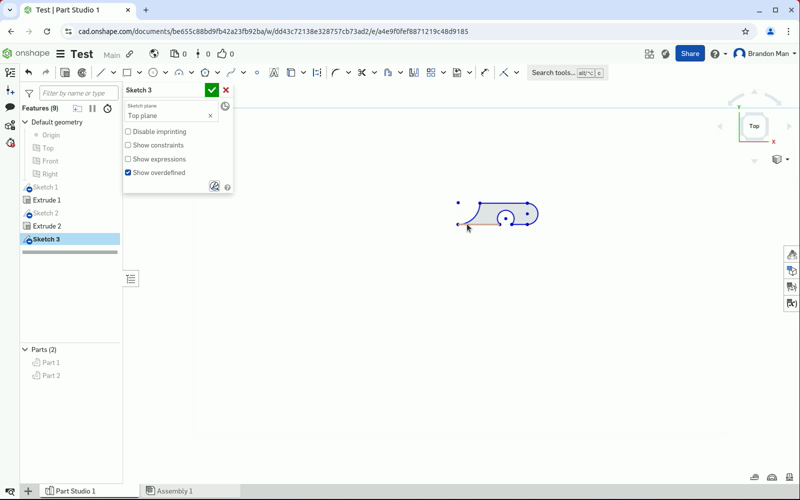
scroll(6)
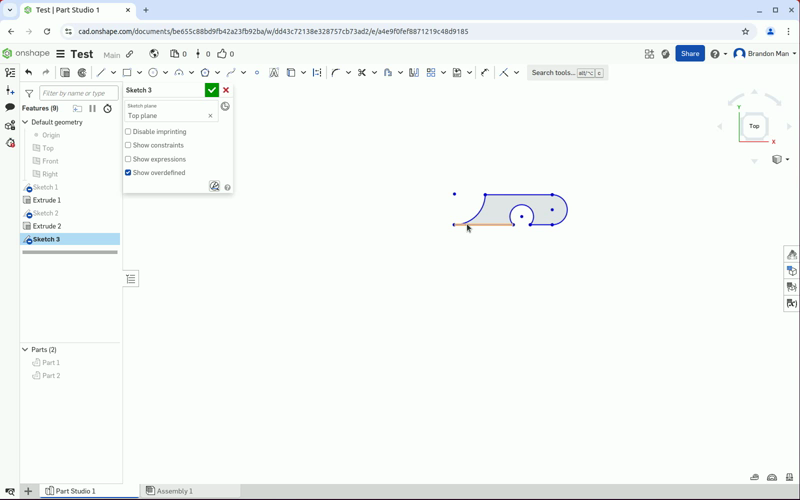
scroll(6)
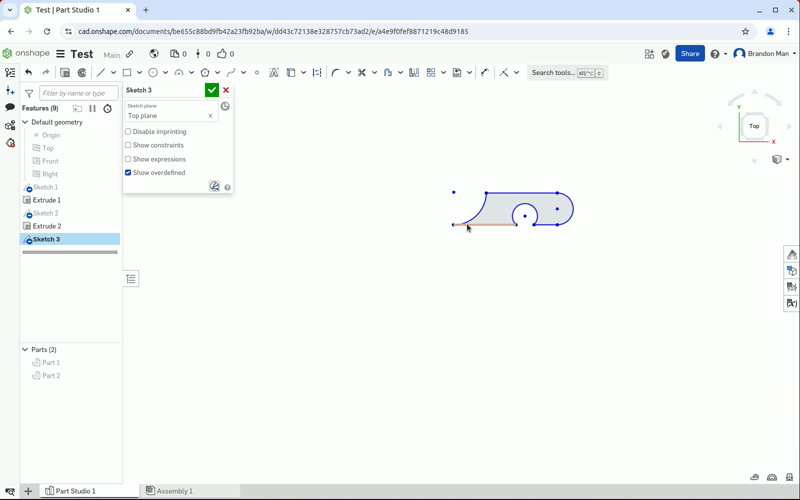
scroll(6)
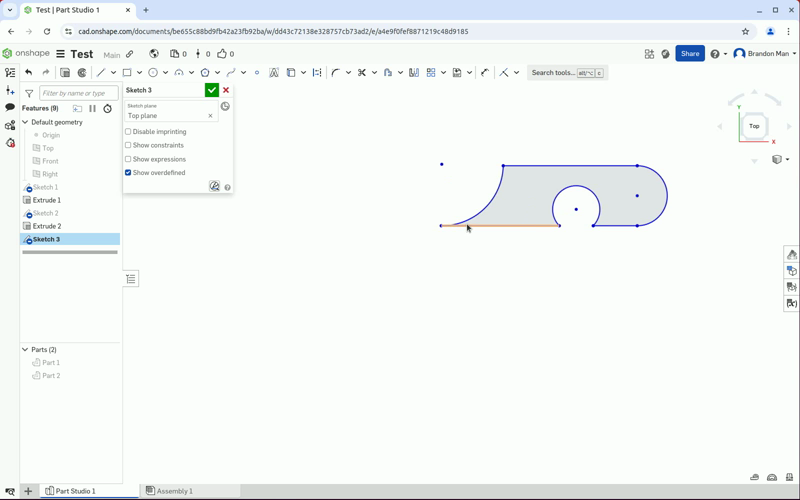
scroll(6)
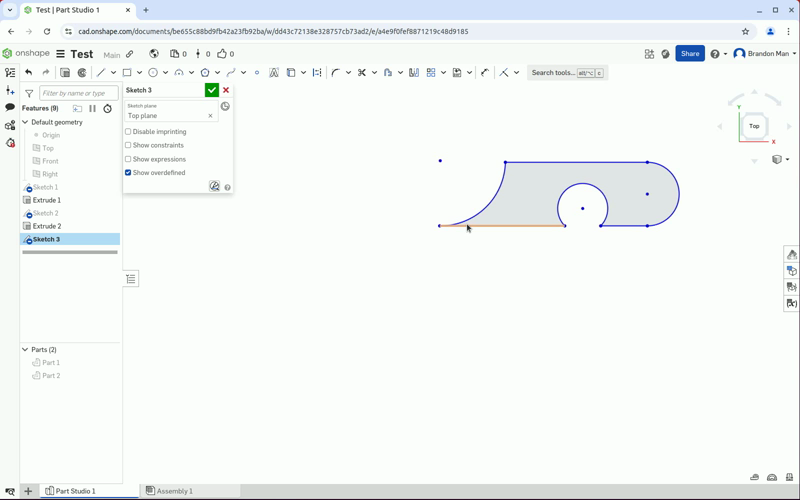
scroll(6)
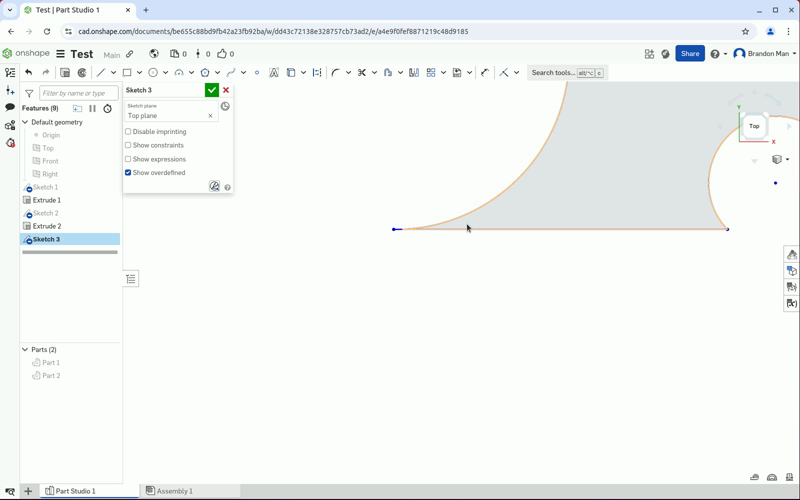
click(467, 223)
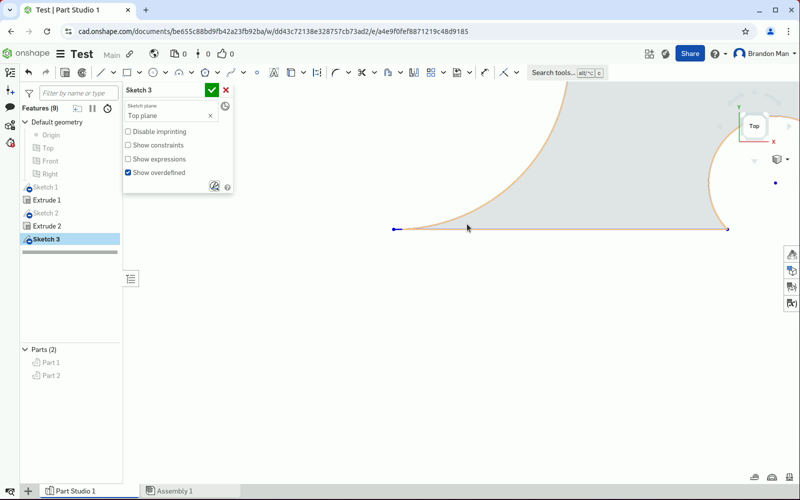
scroll(-6)
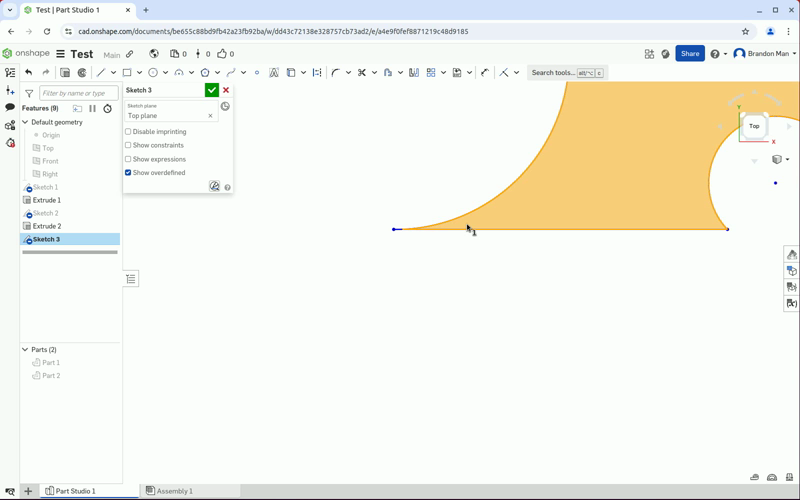
scroll(-6)
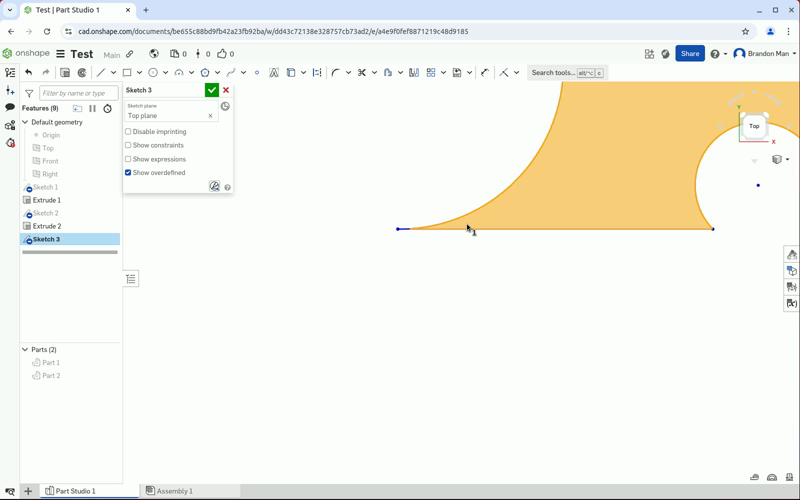
scroll(-6)
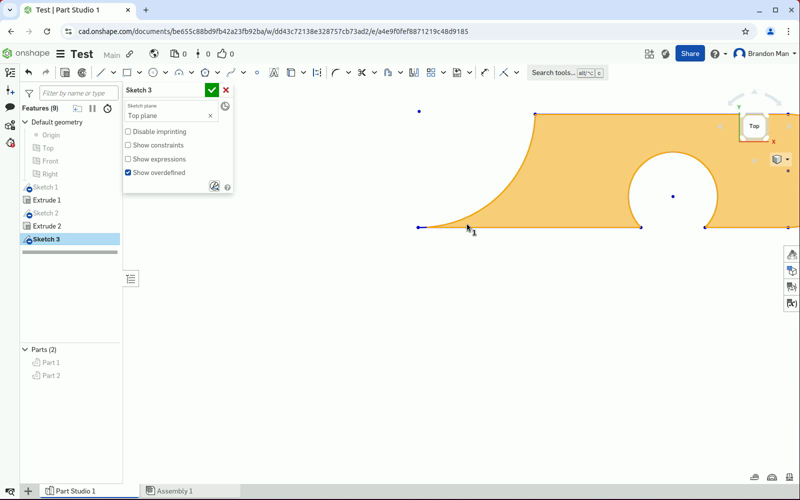
scroll(-6)
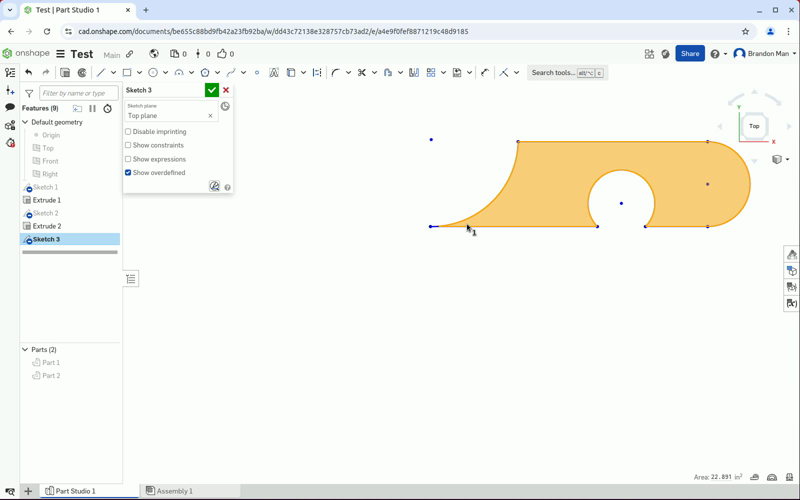
scroll(-6)
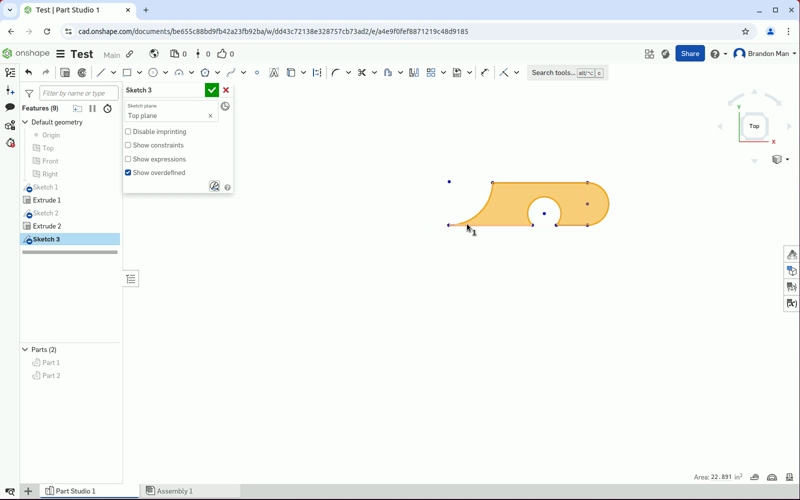
scroll(-6)
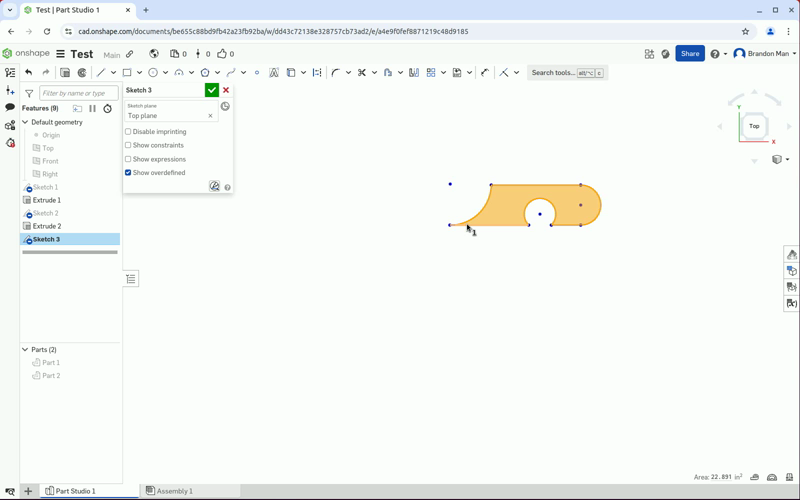
scroll(-6)
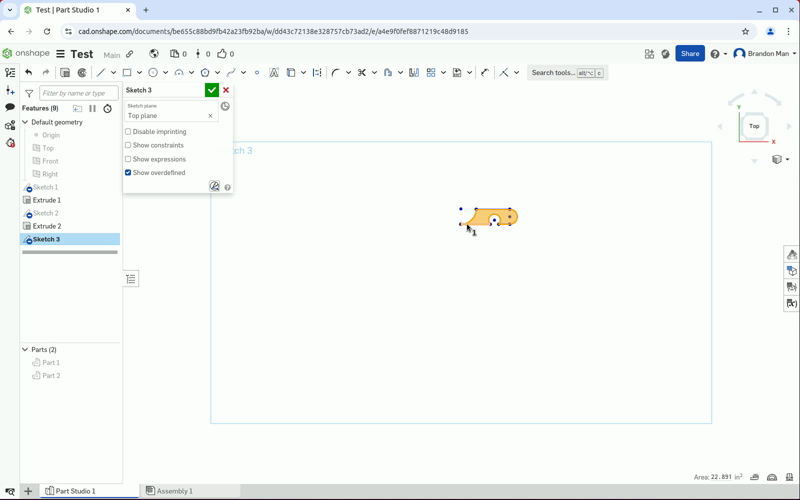
mouse_move(73, 352)
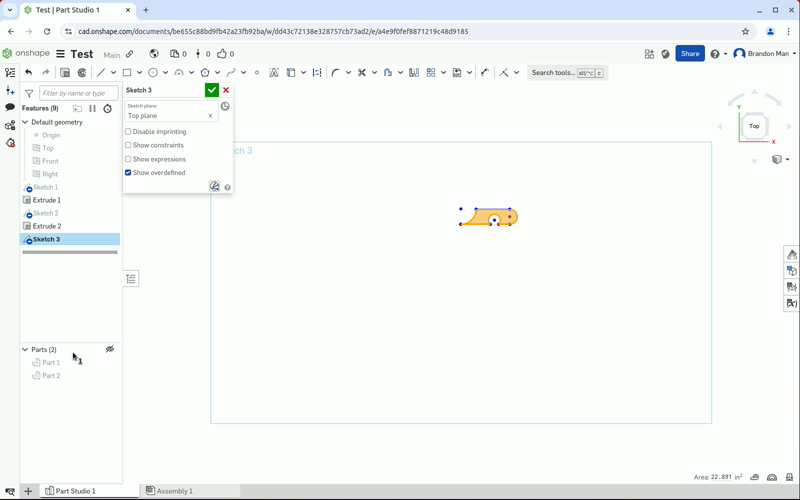
key(shift+y)
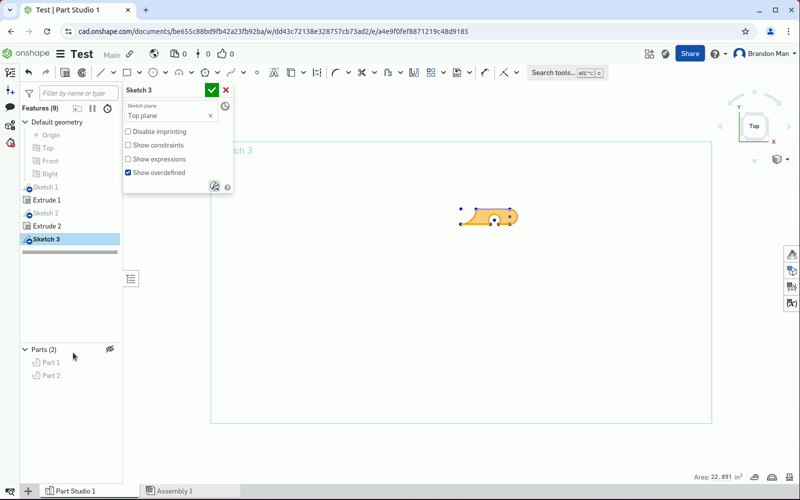
key(shift+e)
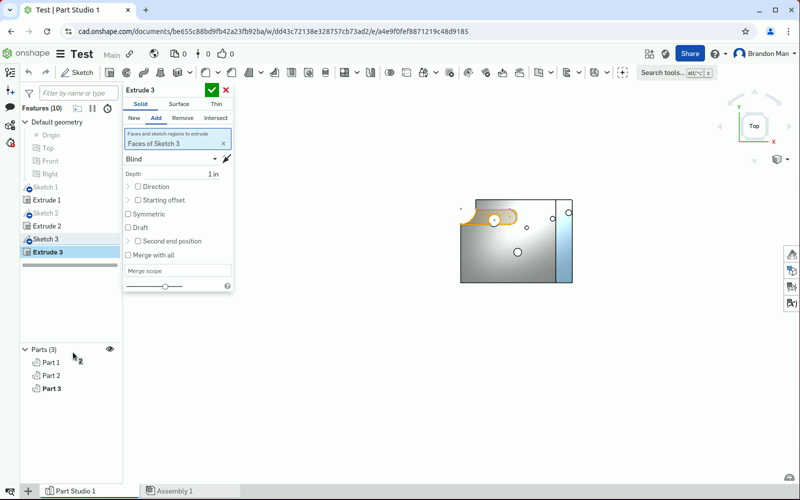
mouse_move(143, 106)
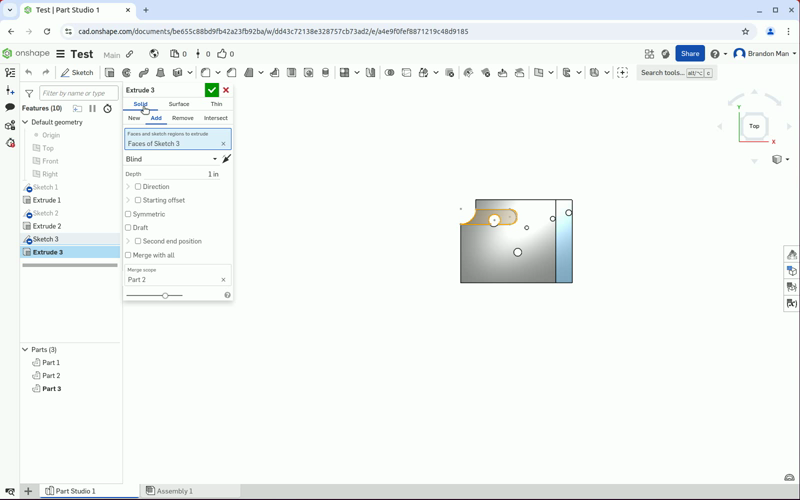
click(143, 106)
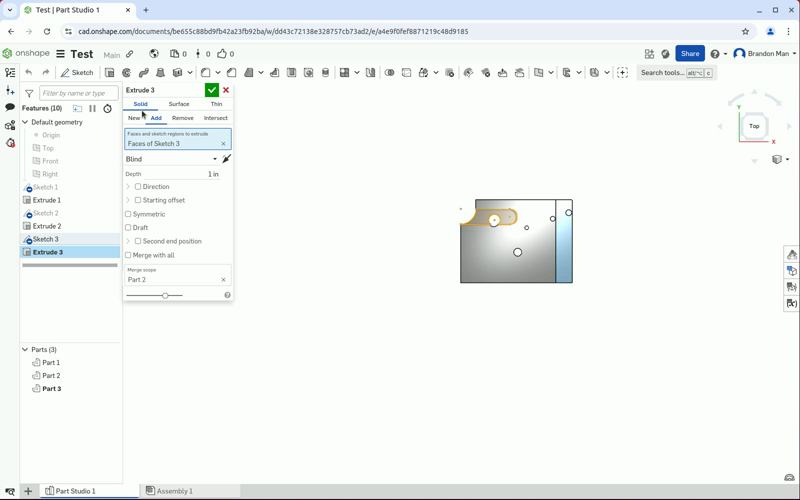
mouse_move(137, 120)
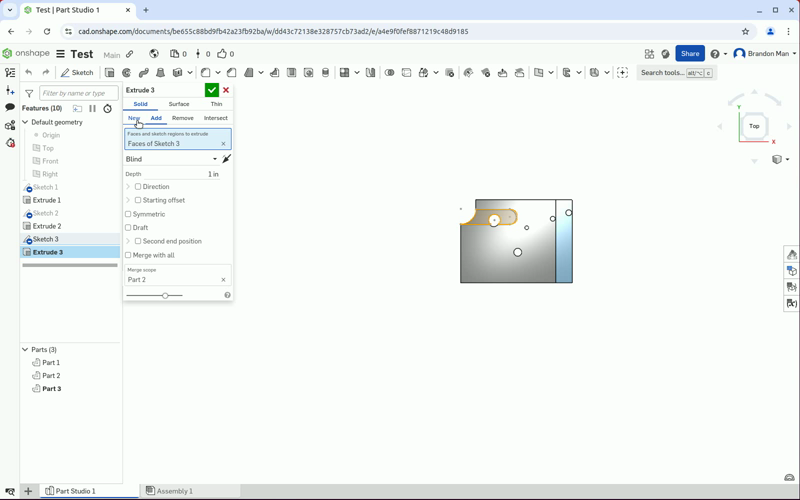
click(137, 120)
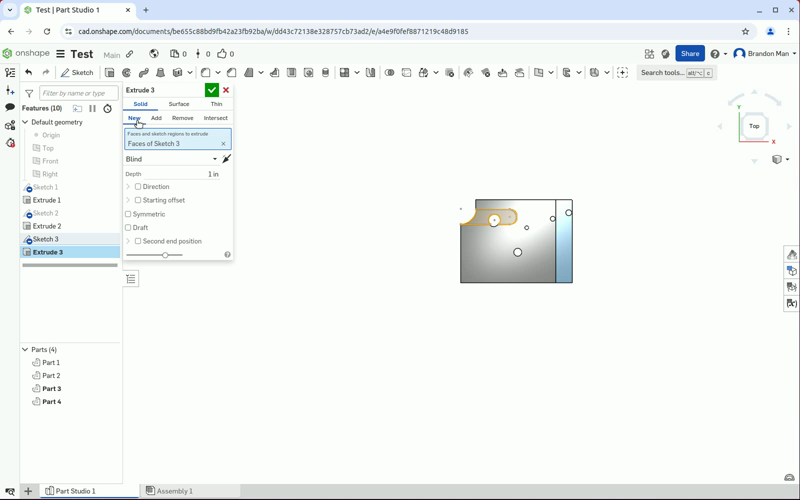
key(tab, 4)
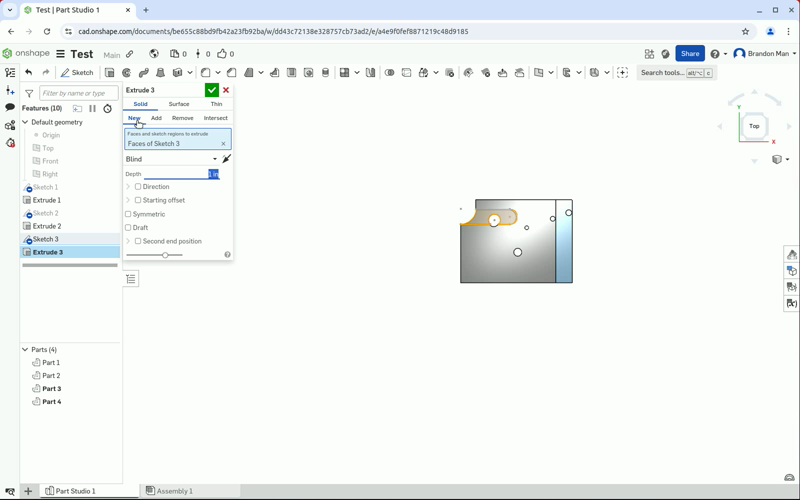
text(2.407)
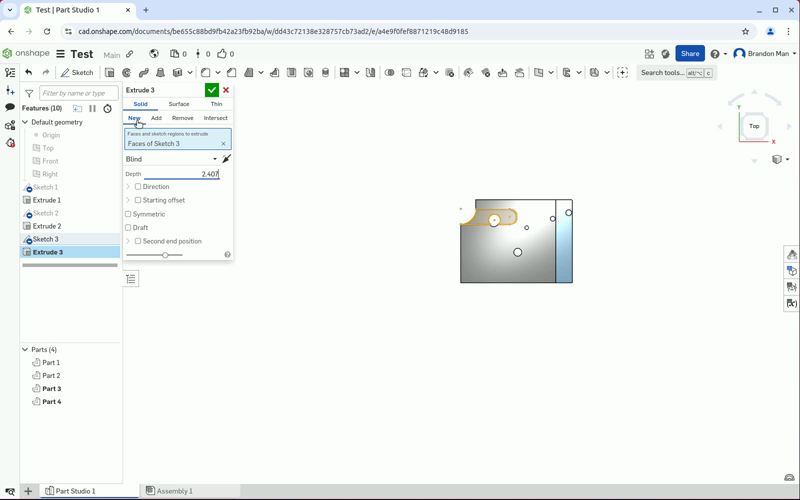
key(enter)
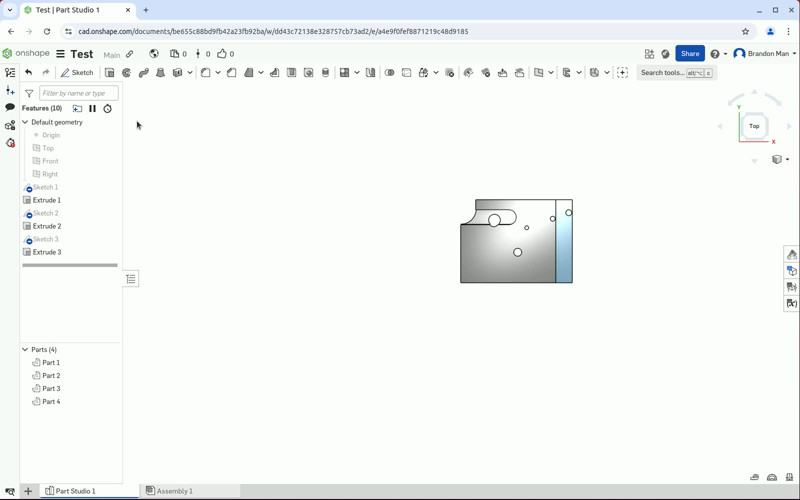
key(shift+h)
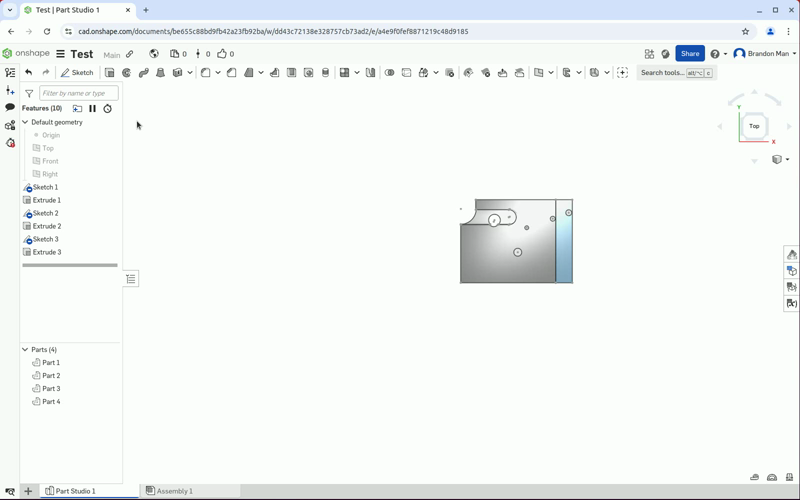
key(shift+h)
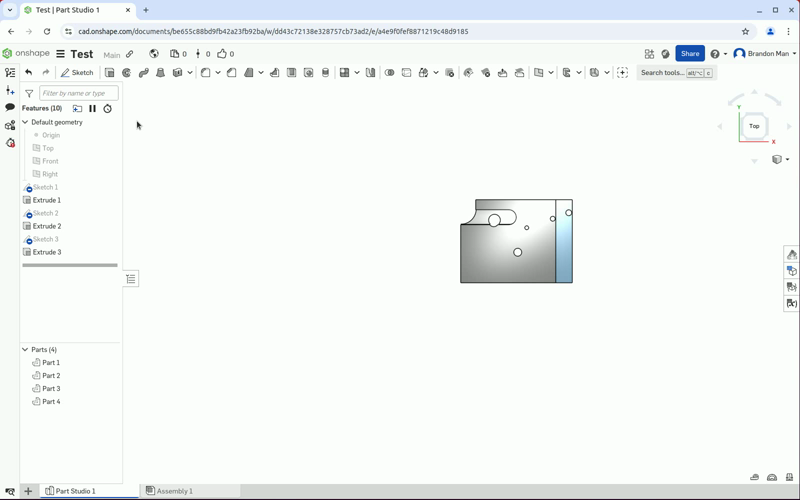
mouse_move(73, 189)
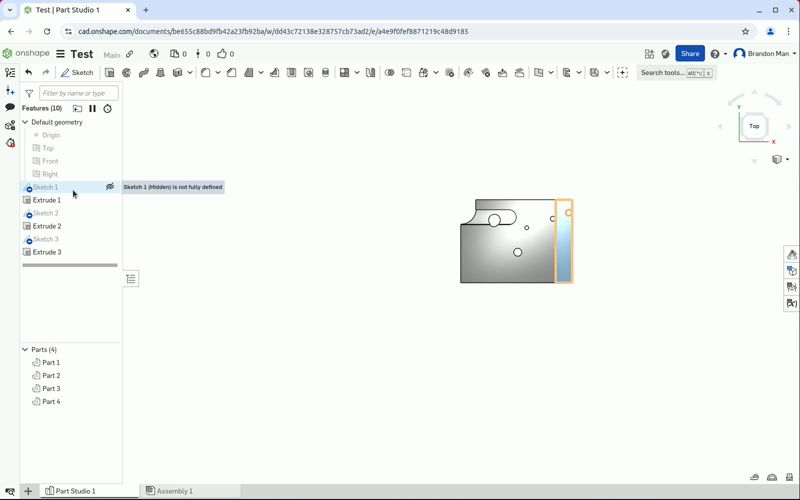
click(73, 189)
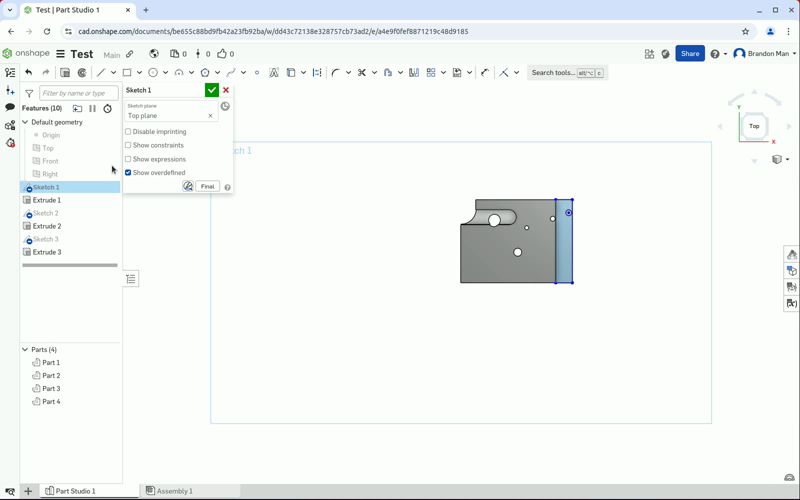
mouse_move(229, 92)
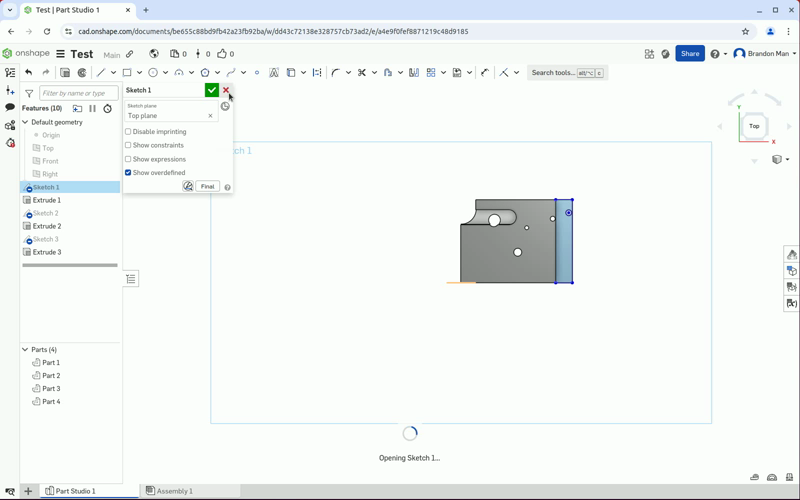
click(229, 92)
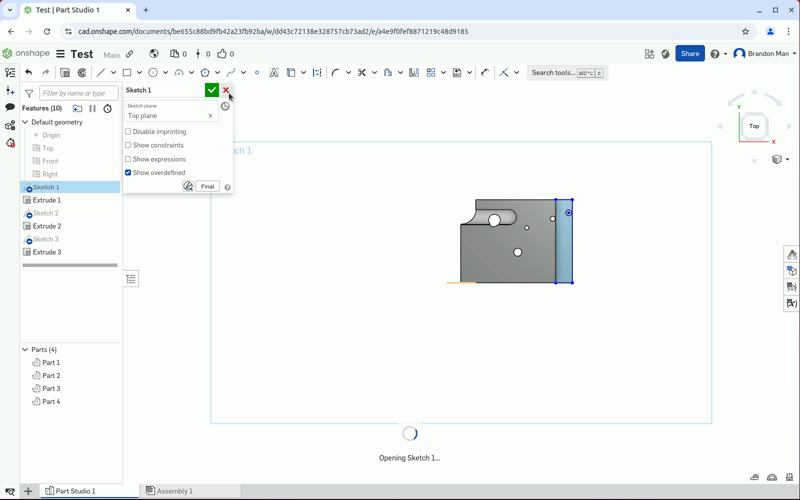
key(shift+s)
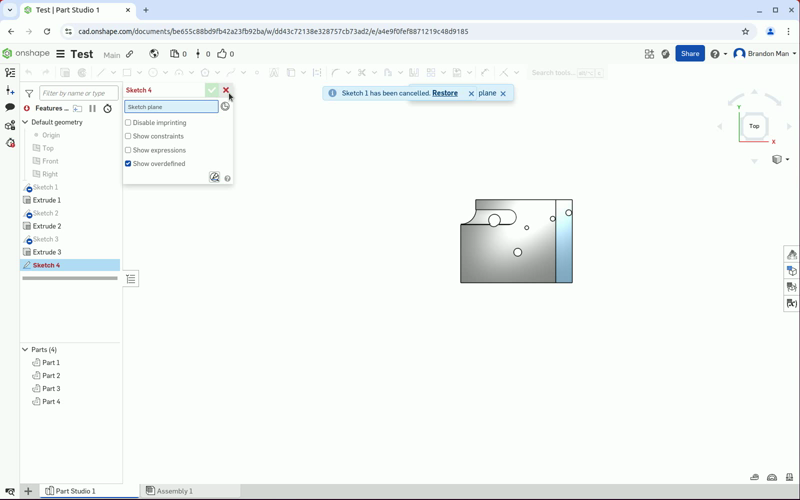
mouse_move(73, 150)
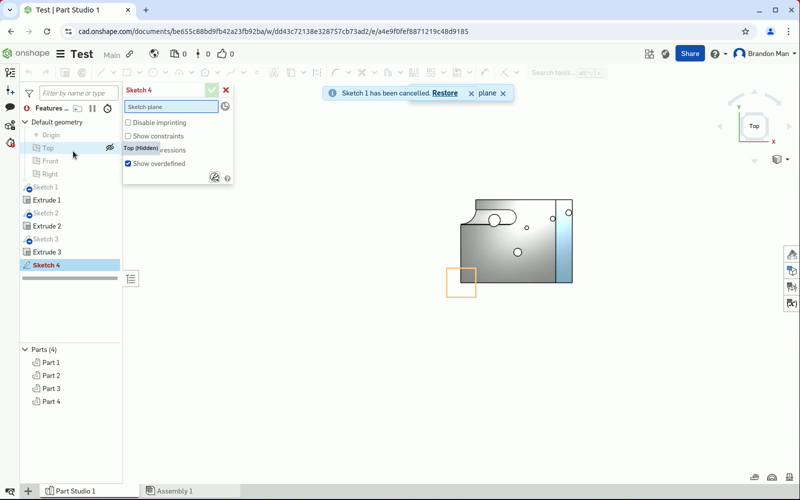
click(73, 150)
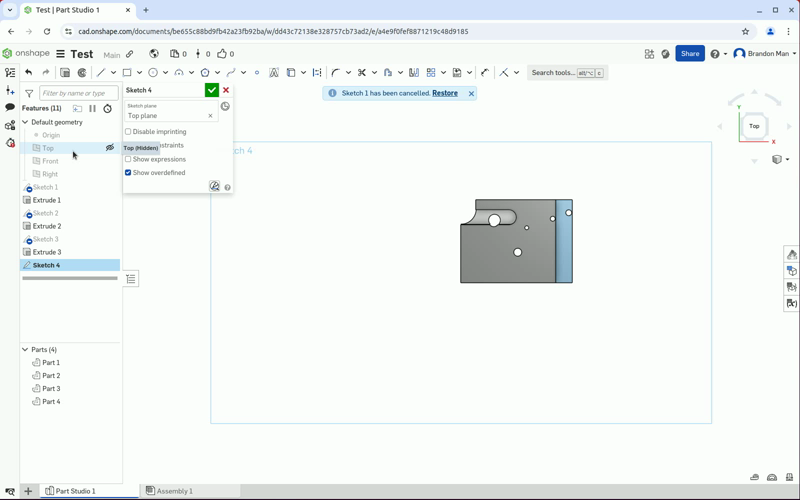
mouse_move(73, 352)
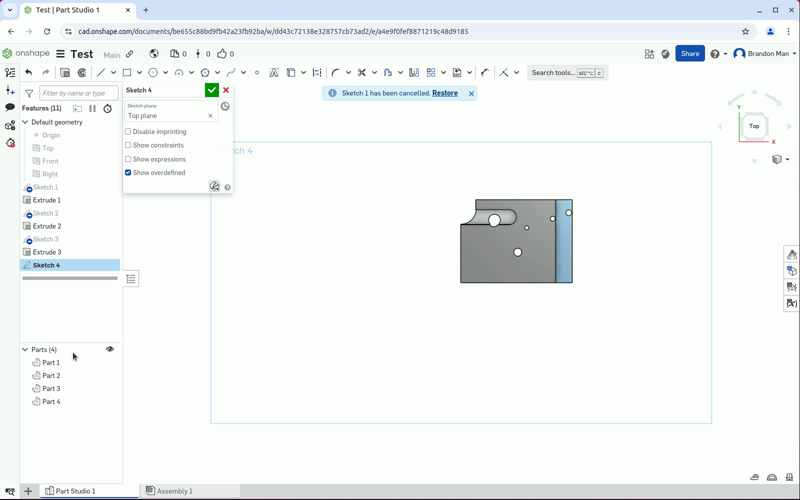
key(y)
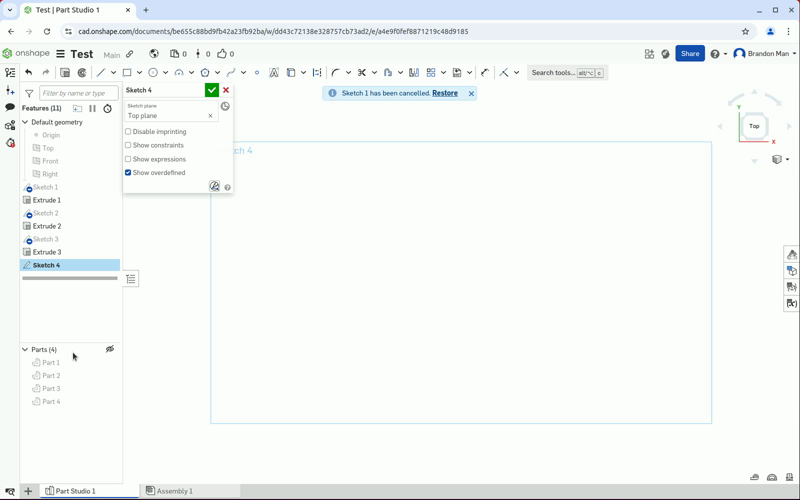
key(a)
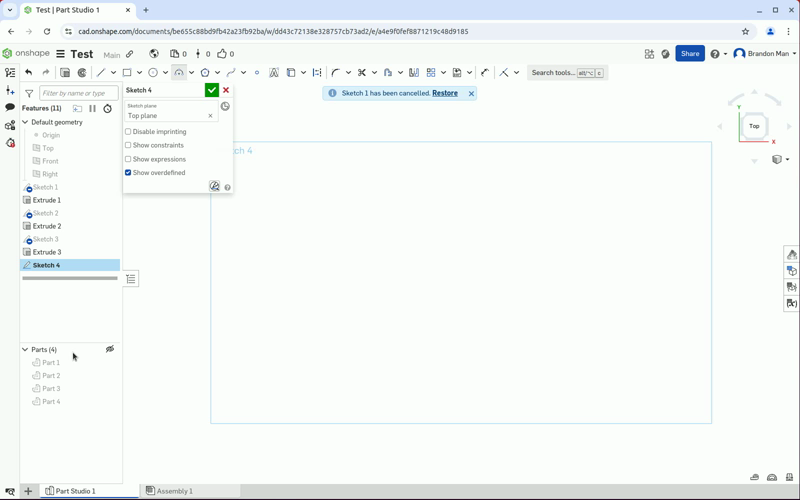
key_down(shift)
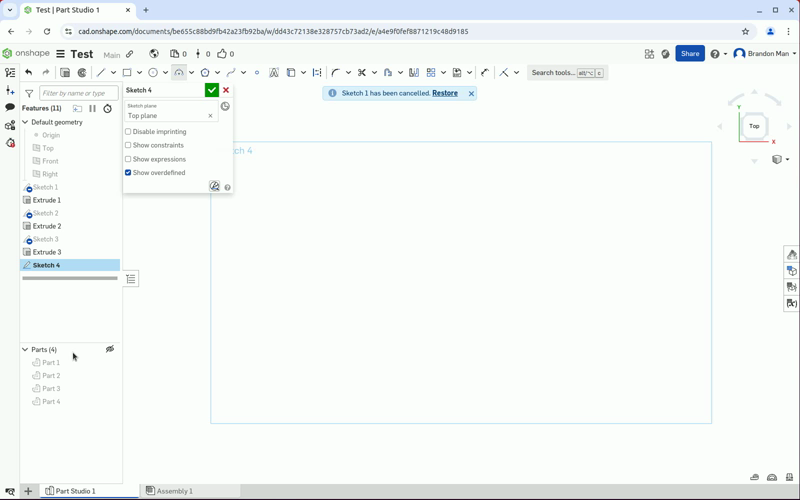
mouse_move(460, 224)
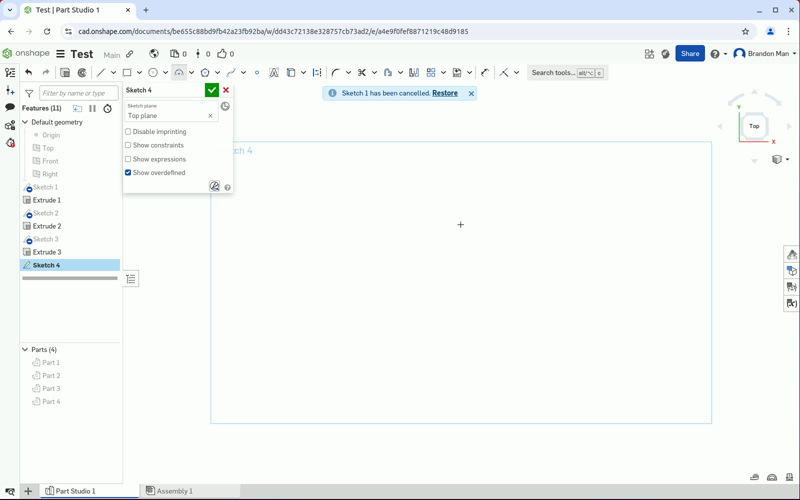
click(460, 224)
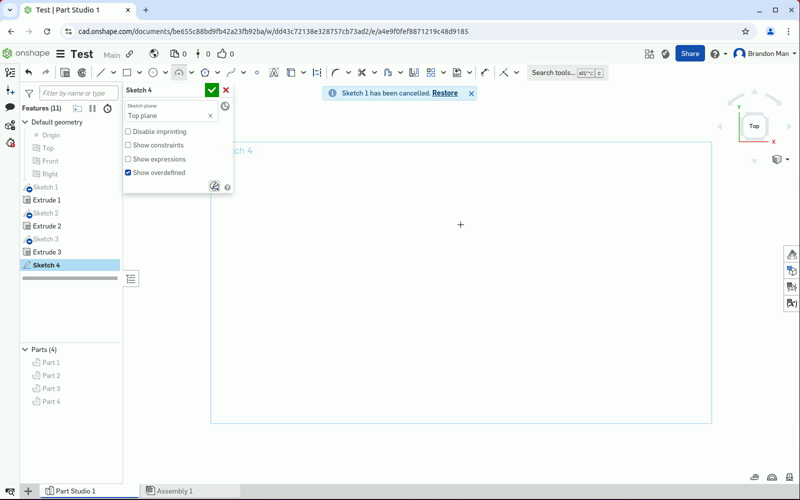
key_up(shift)
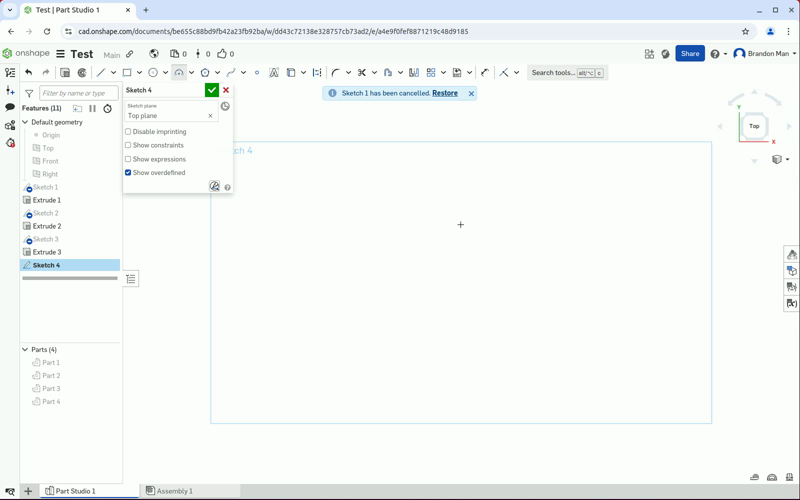
key_down(shift)
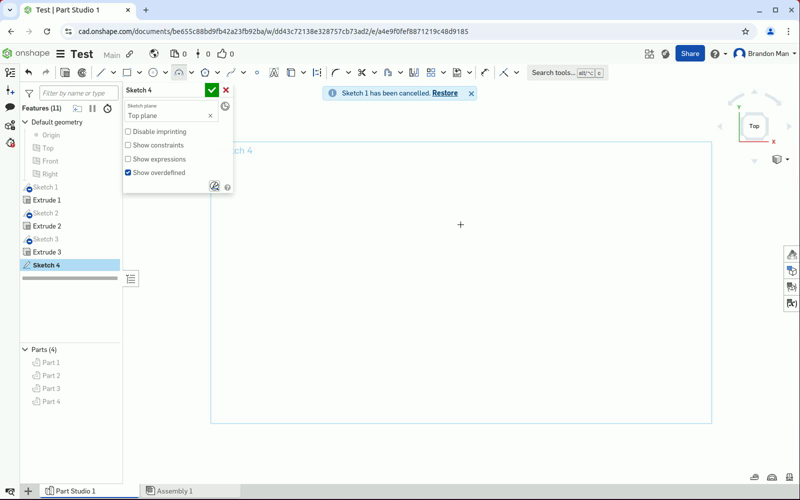
mouse_move(476, 208)
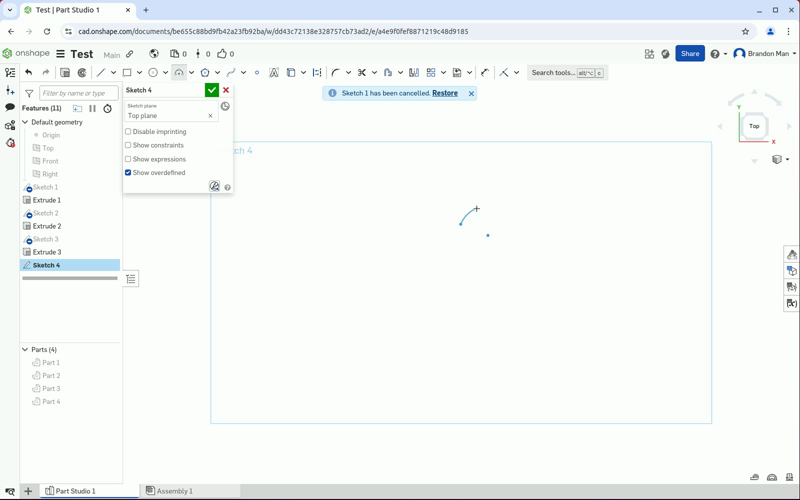
click(476, 208)
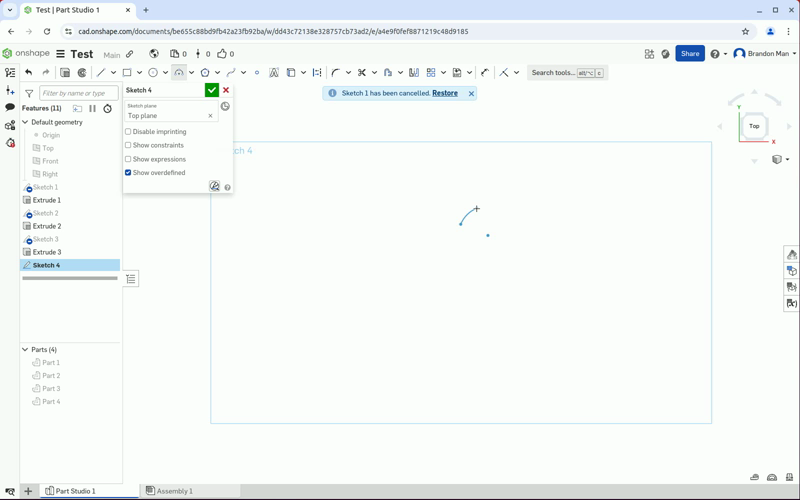
mouse_move(472, 219)
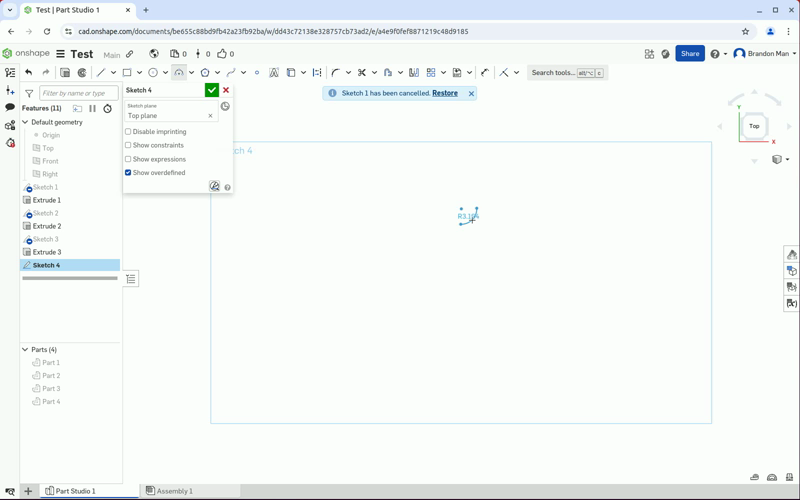
click(472, 219)
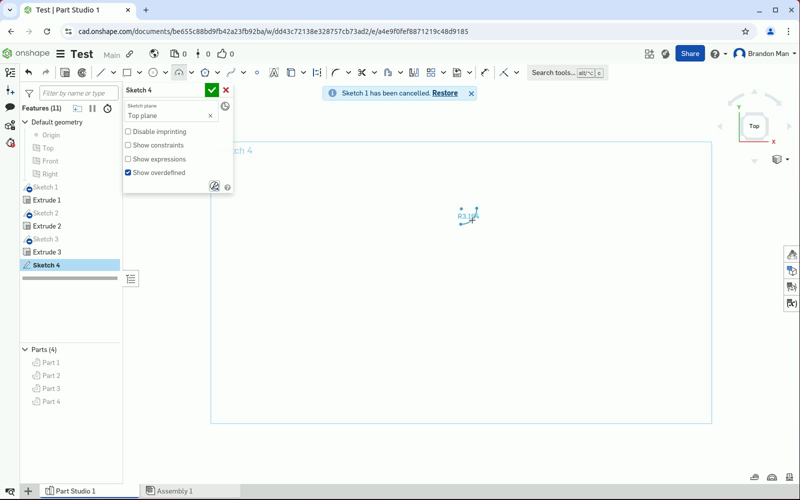
key_up(shift)
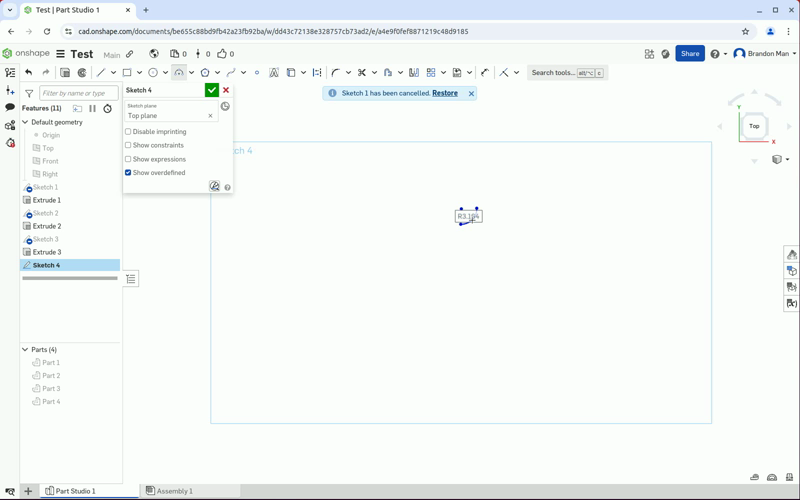
key(esc)
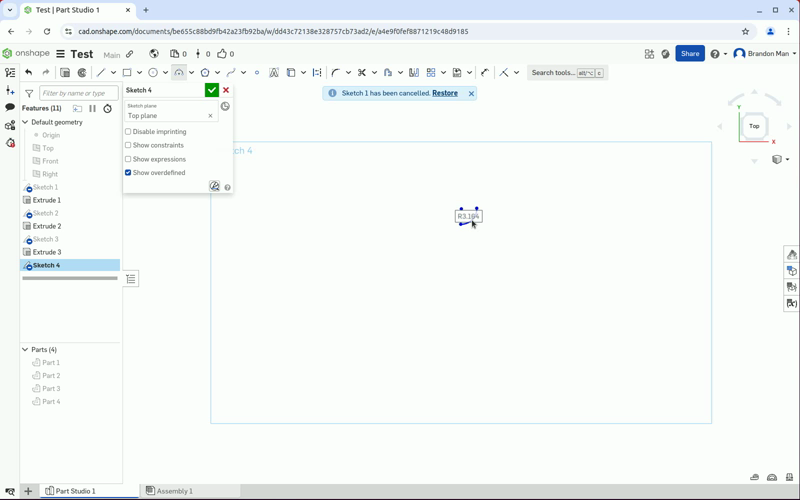
key(l)
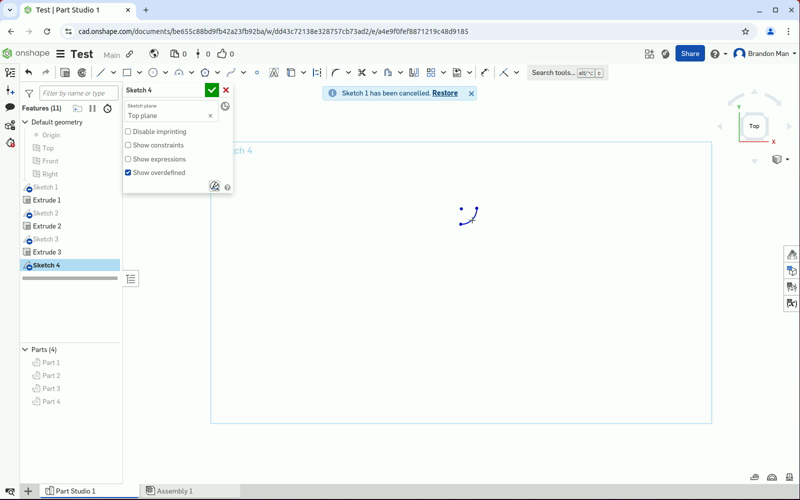
mouse_move(476, 208)
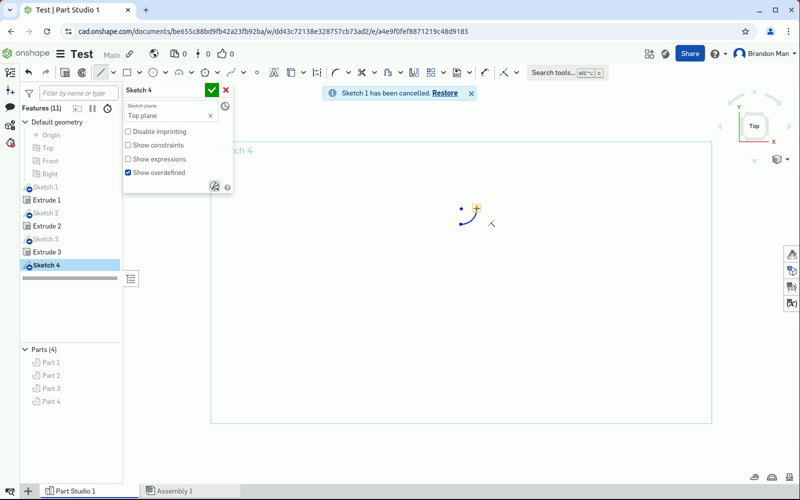
click(476, 208)
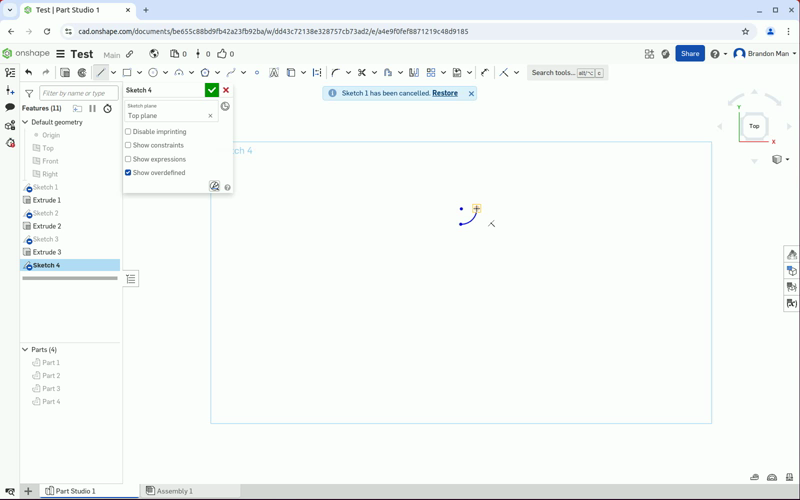
key_down(shift)
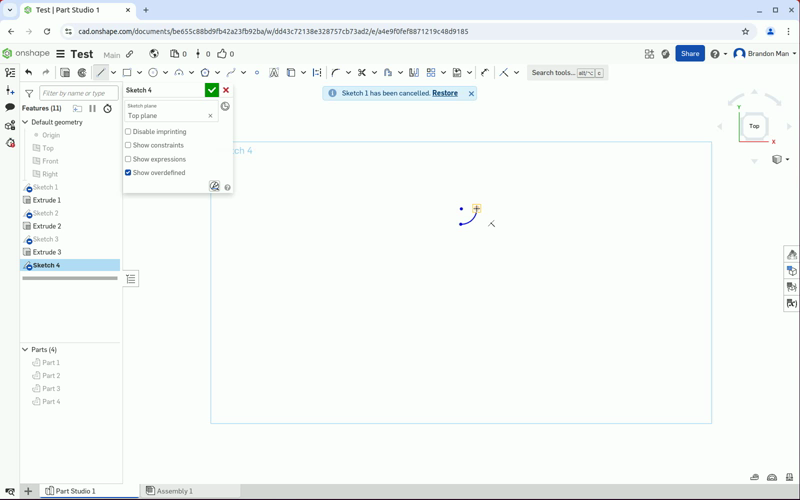
mouse_move(506, 208)
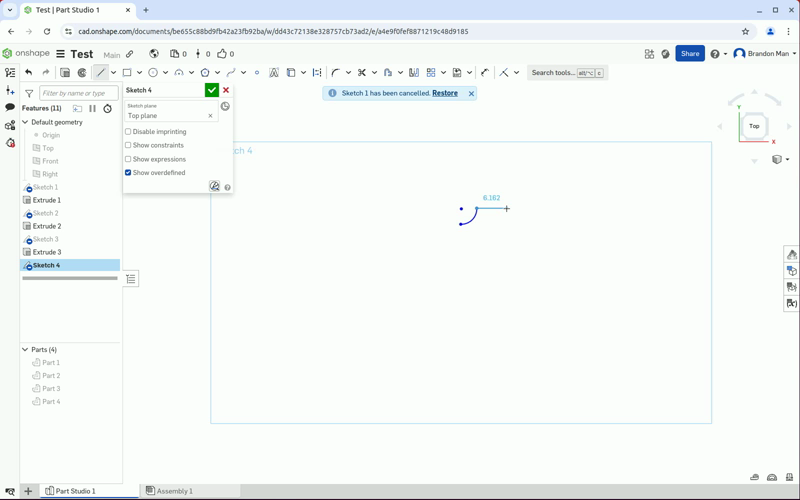
mouse_move(476, 197)
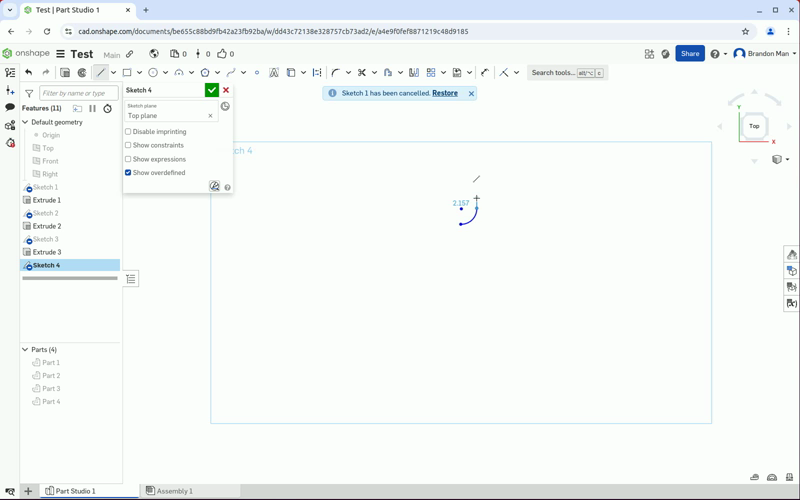
click(476, 197)
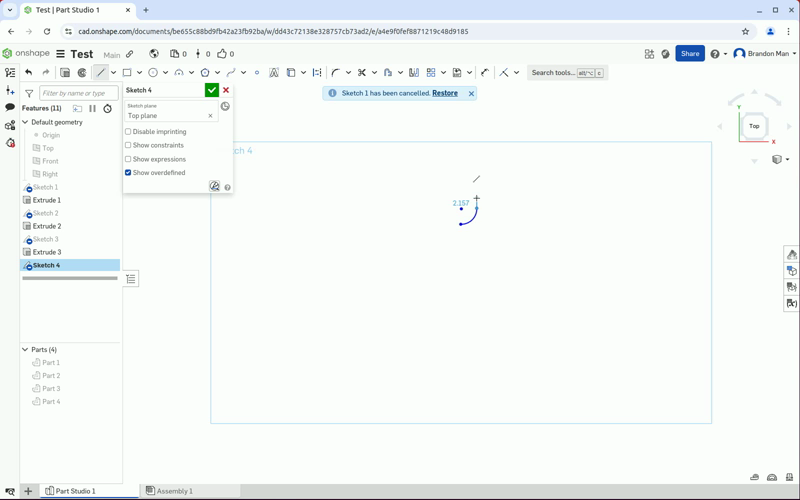
key_up(shift)
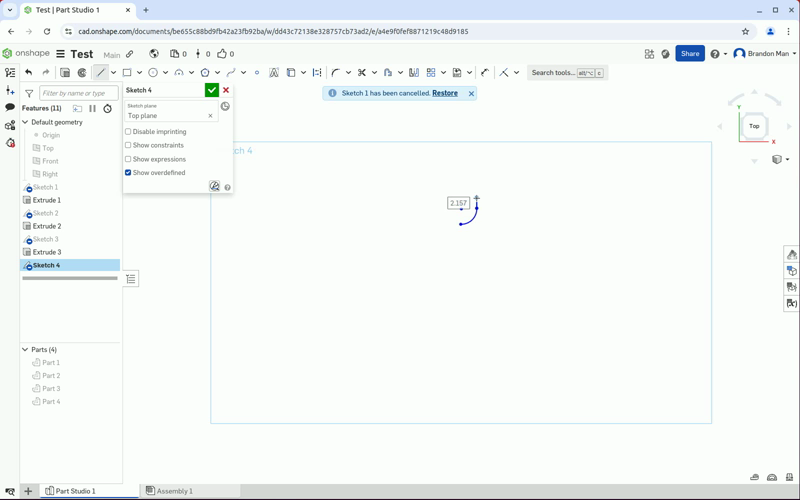
key_down(shift)
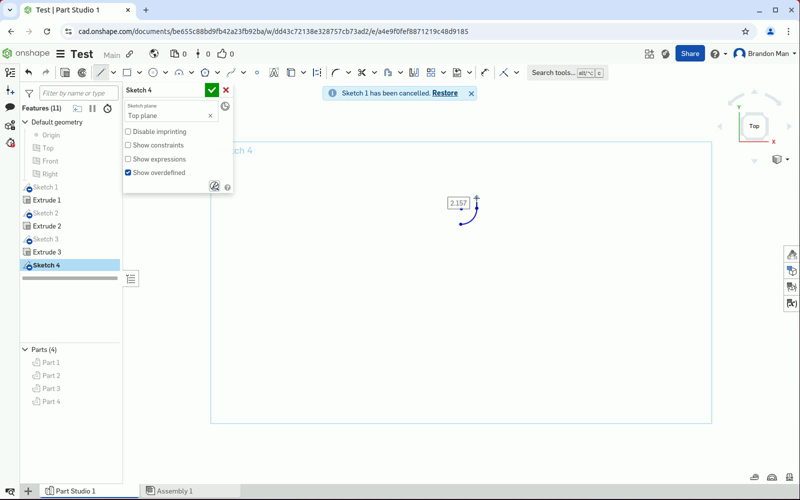
mouse_move(506, 197)
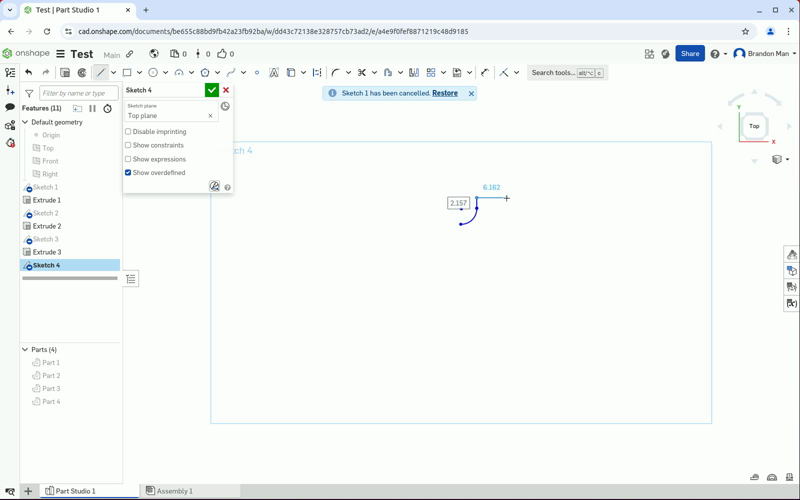
mouse_move(460, 197)
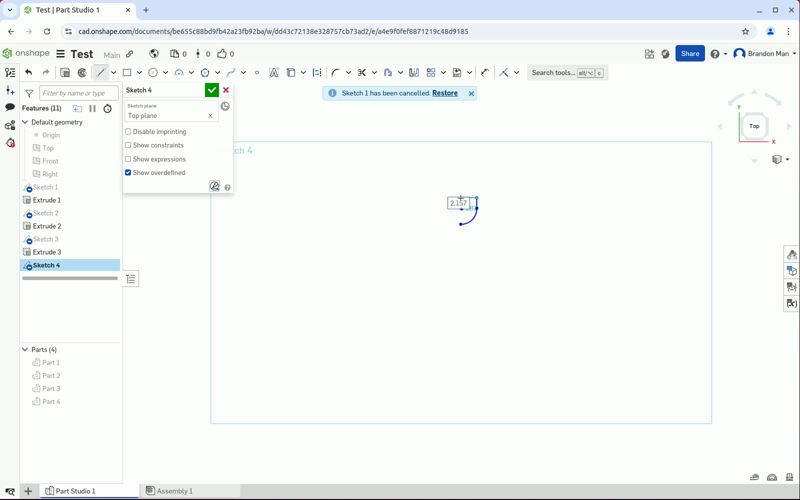
click(460, 197)
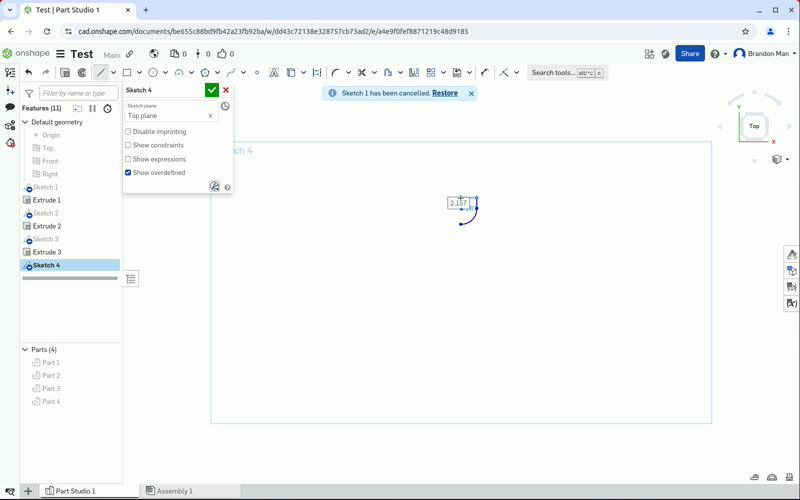
key_up(shift)
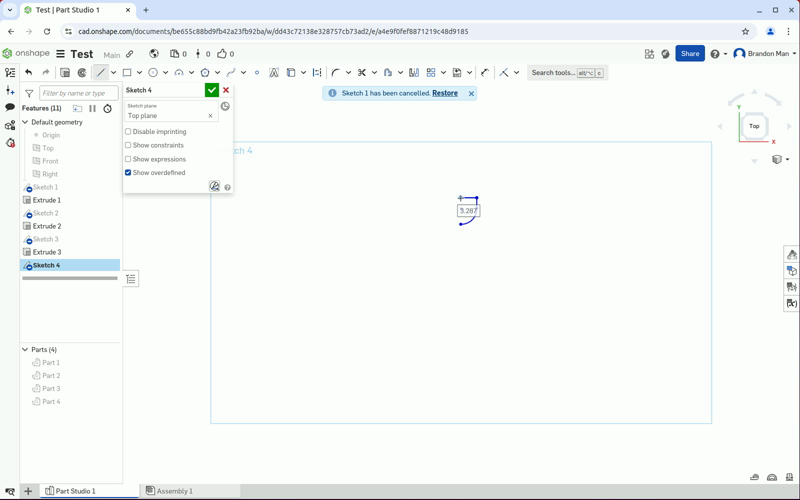
mouse_move(490, 197)
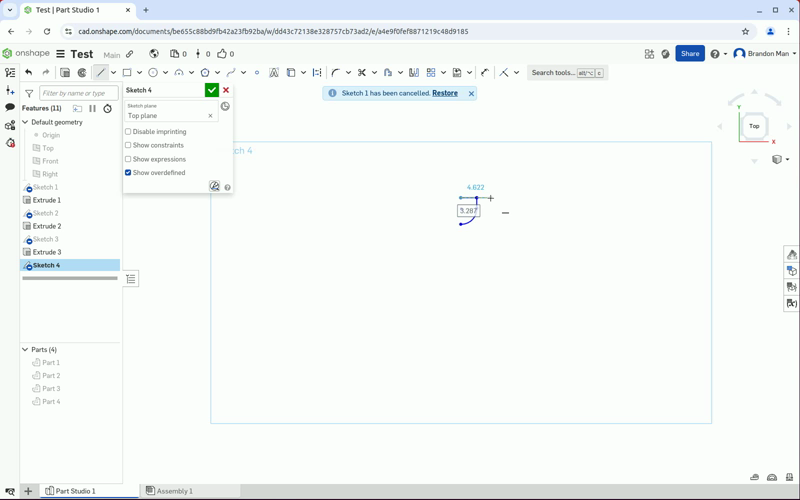
key_down(shift)
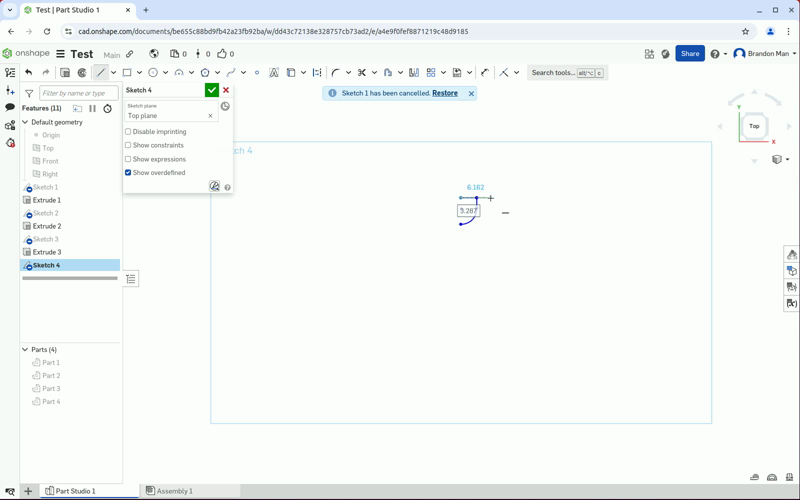
mouse_move(460, 224)
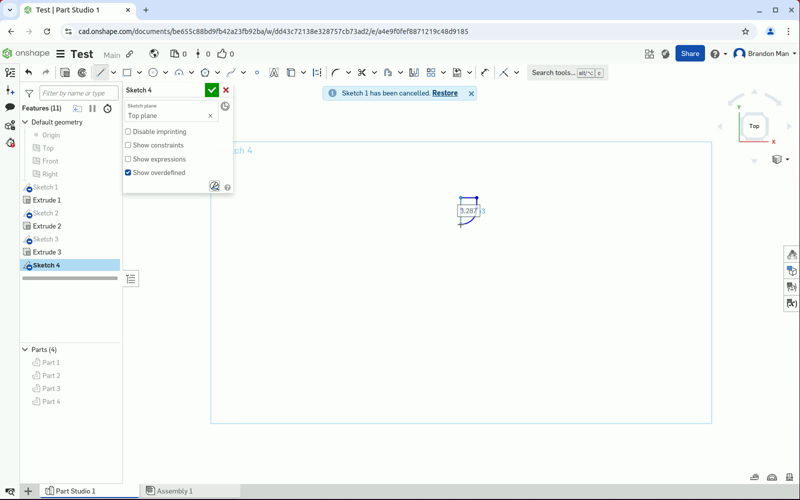
key_up(shift)
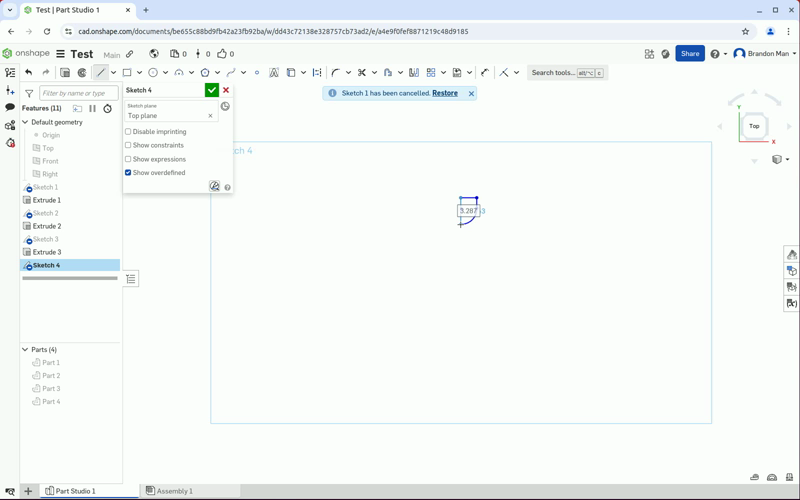
click(460, 224)
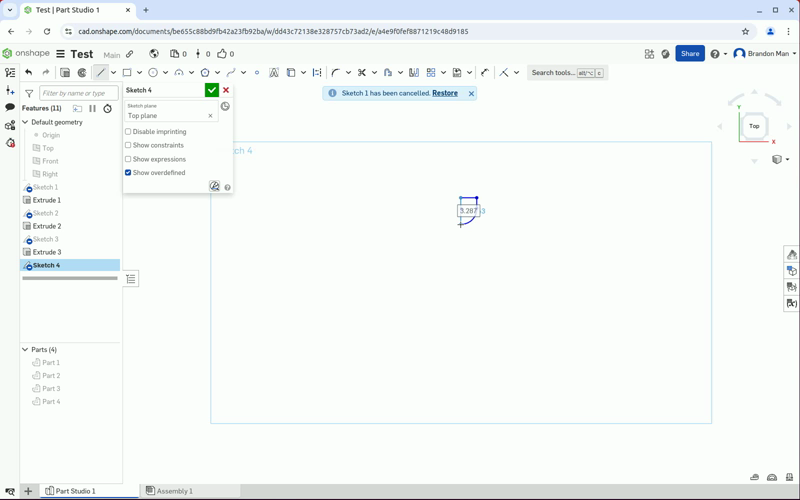
key(esc)
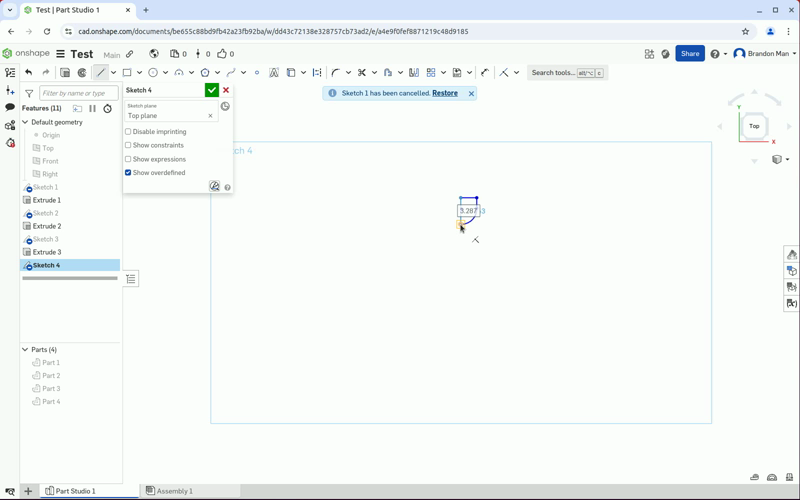
key(c)
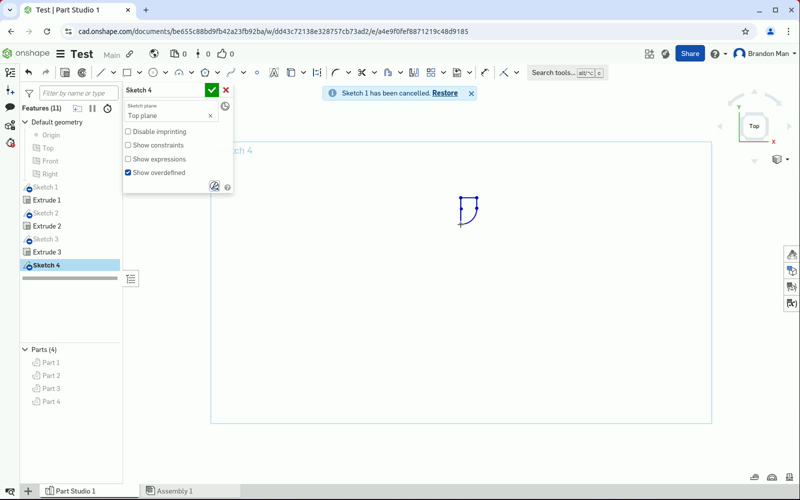
key_down(shift)
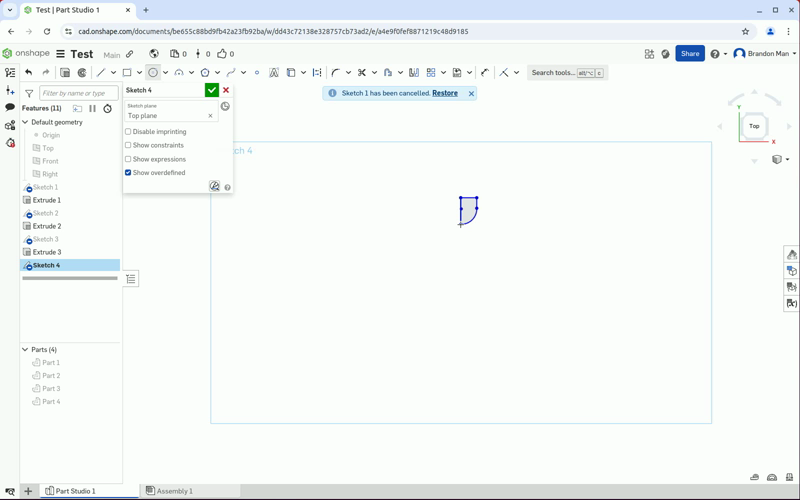
mouse_move(469, 205)
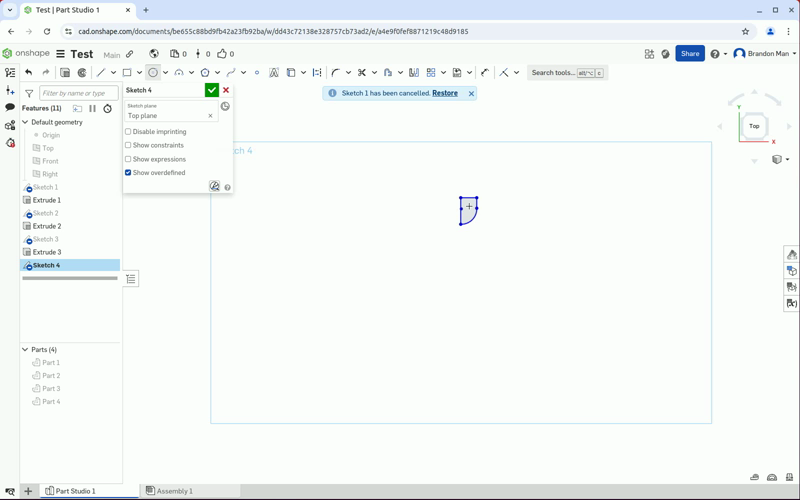
click(469, 205)
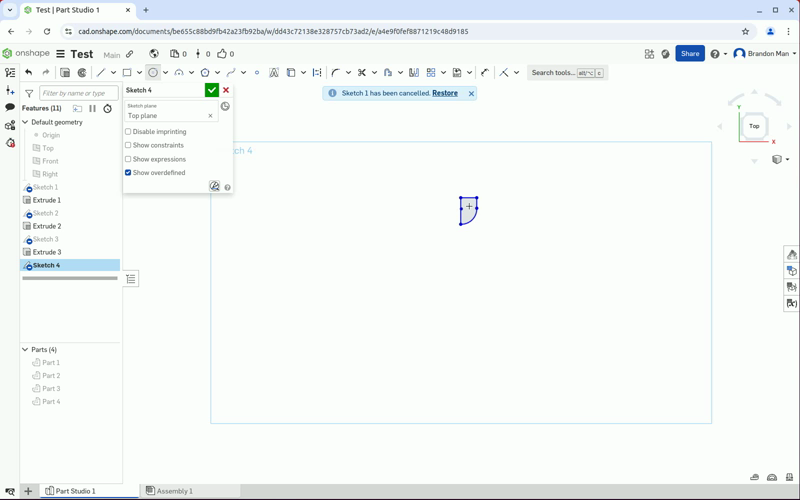
key_up(shift)
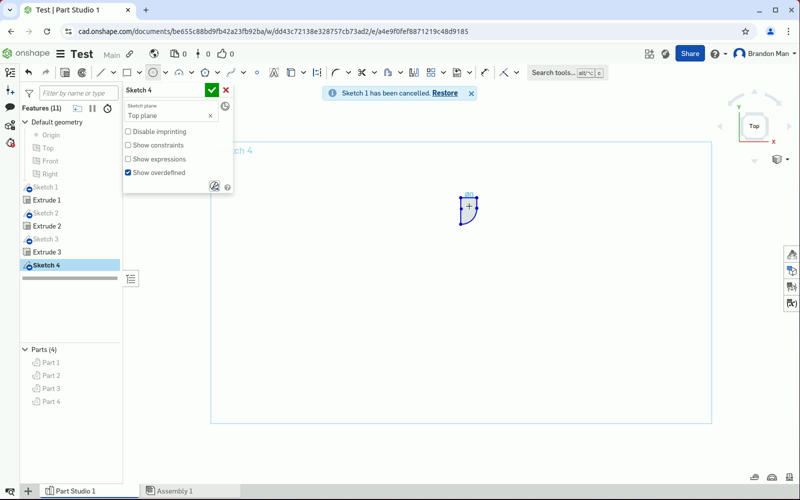
mouse_move(473, 205)
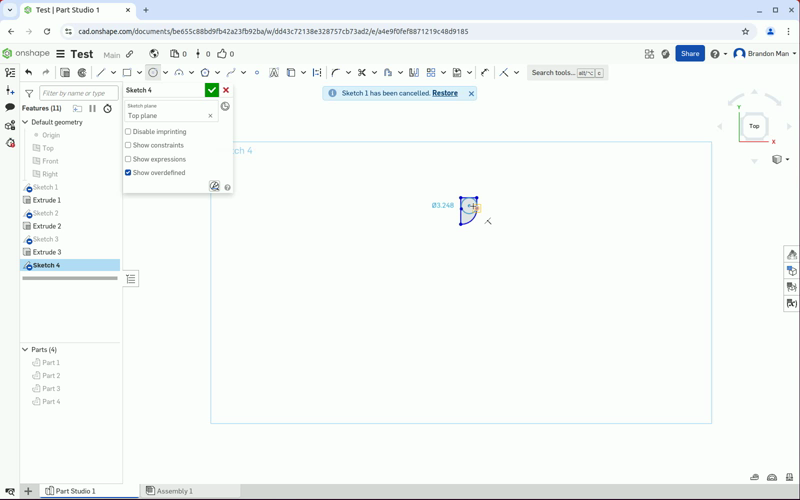
scroll(6)
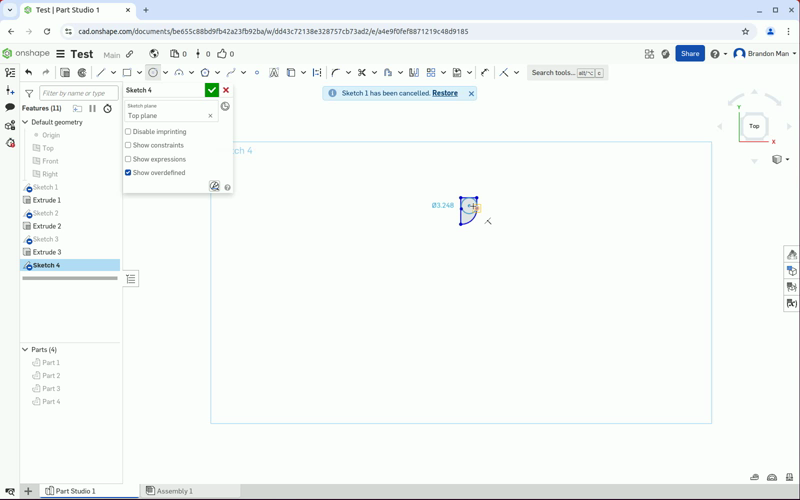
scroll(6)
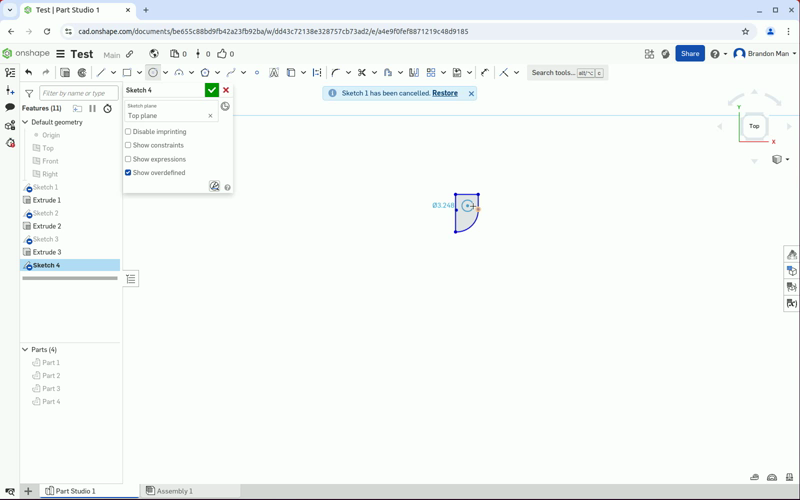
scroll(6)
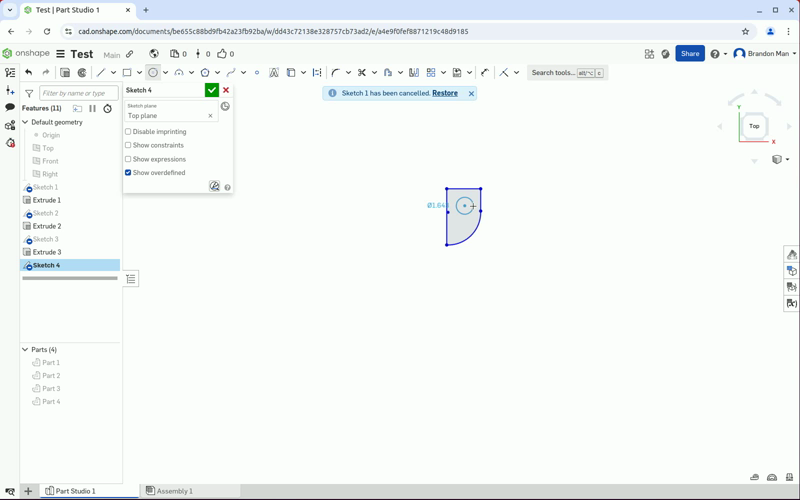
scroll(6)
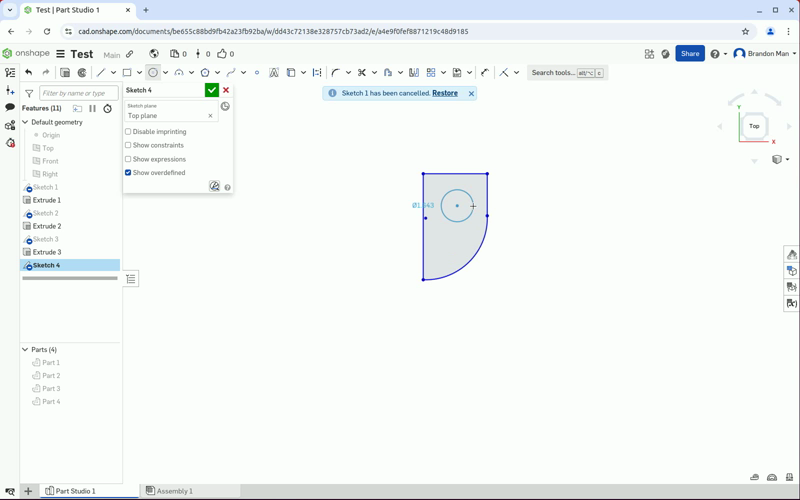
scroll(6)
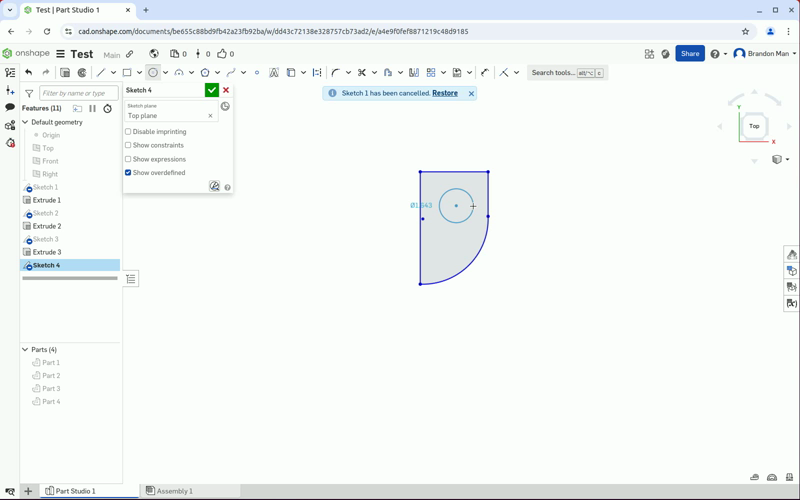
scroll(6)
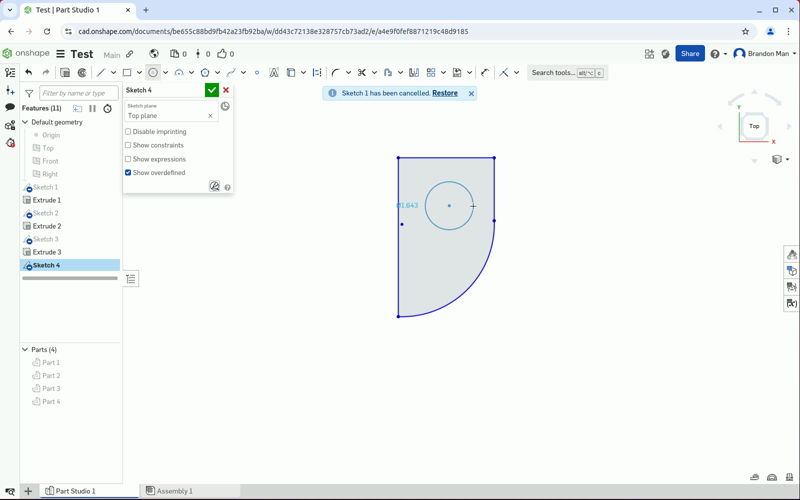
scroll(6)
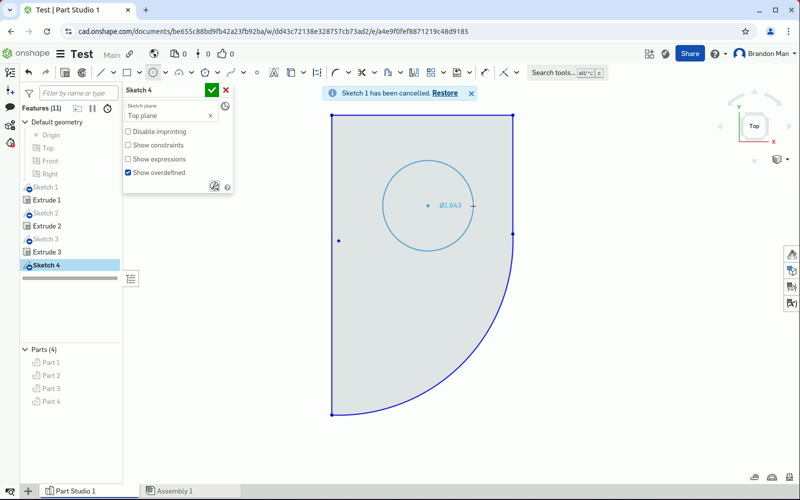
click(473, 205)
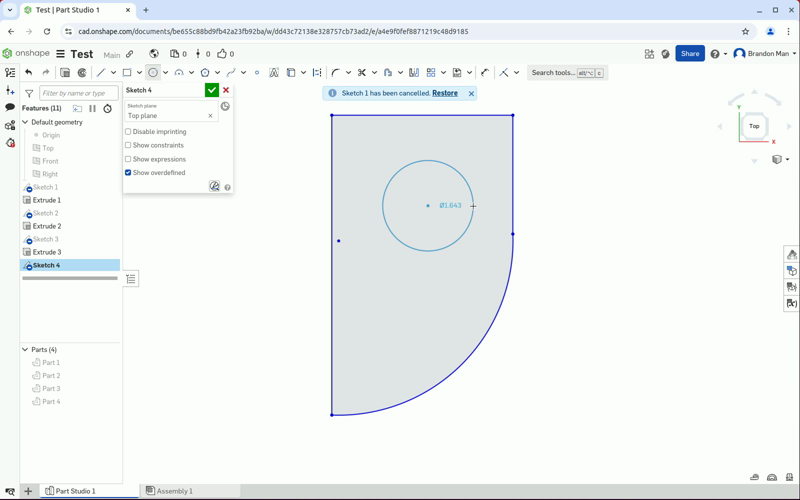
scroll(-6)
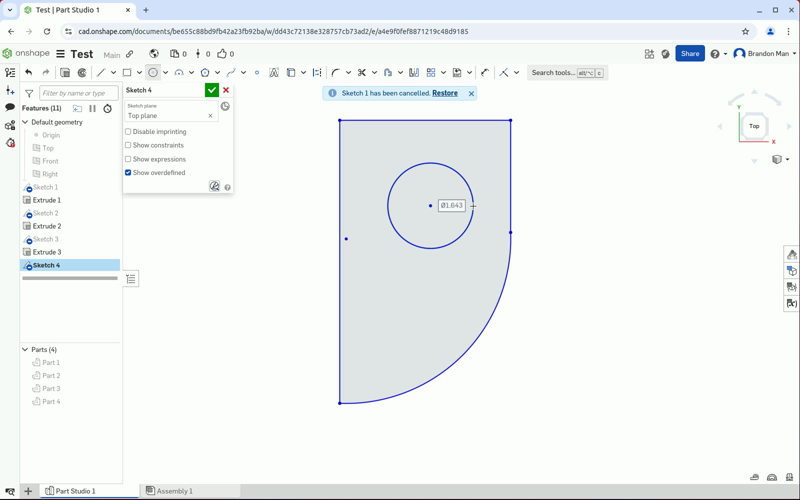
scroll(-6)
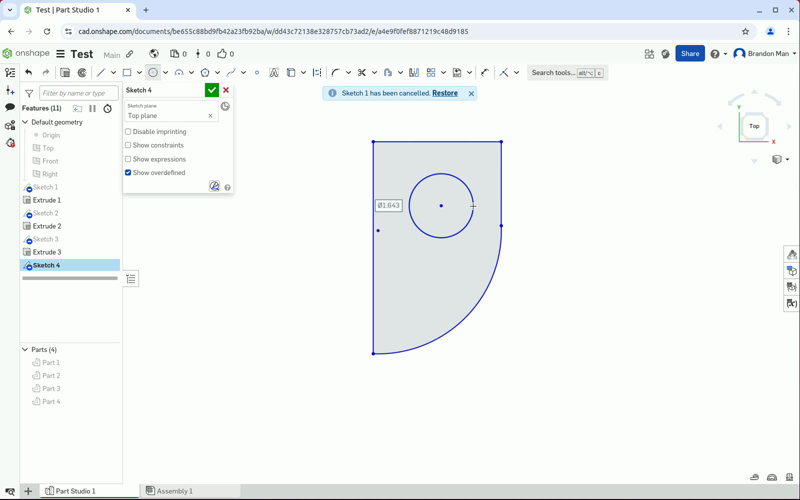
scroll(-6)
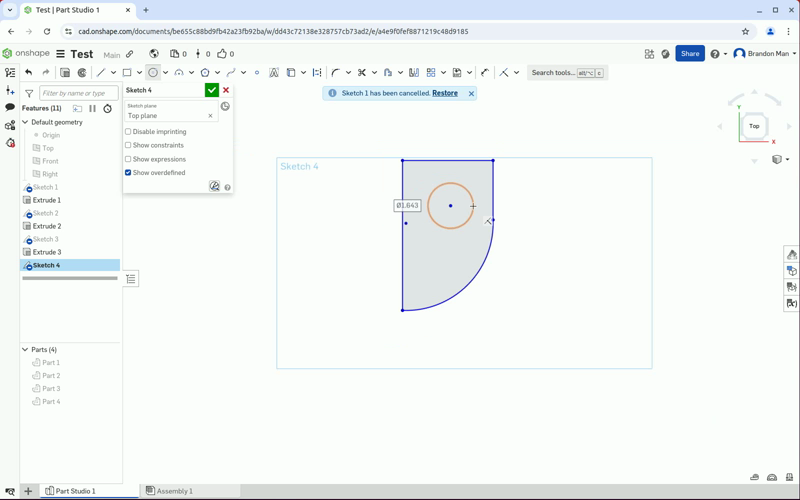
scroll(-6)
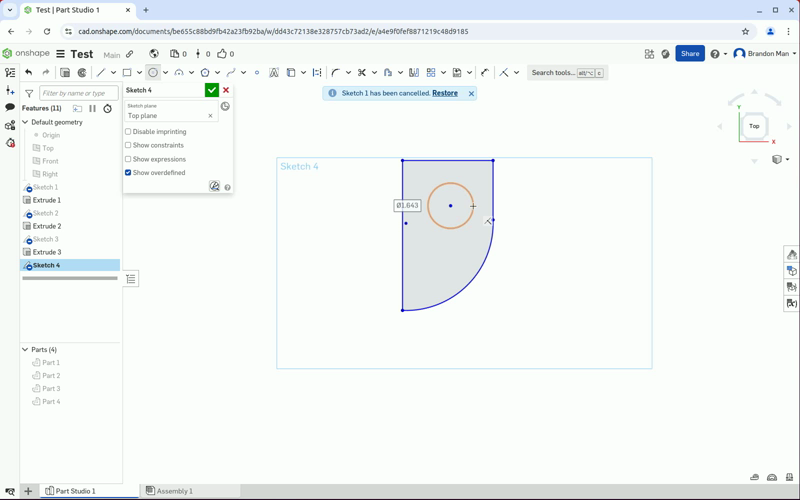
scroll(-6)
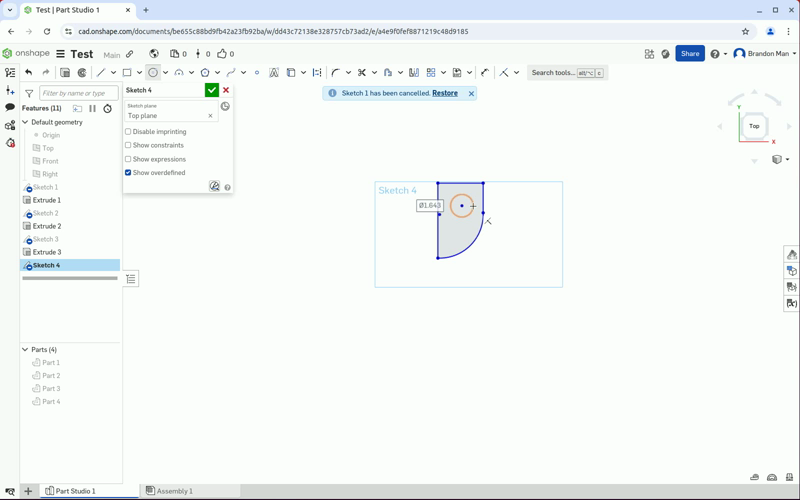
scroll(-6)
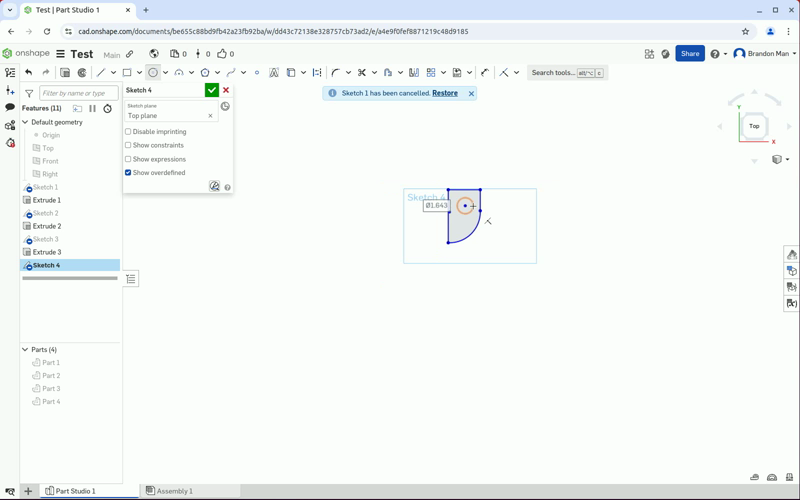
scroll(-6)
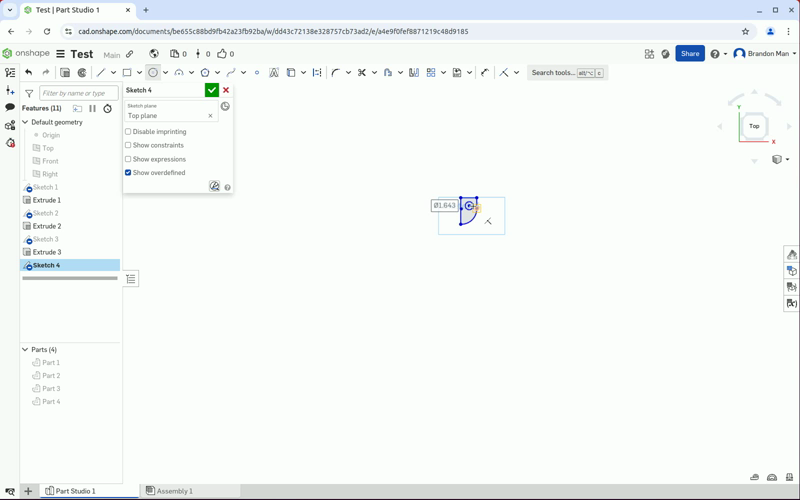
key(esc)
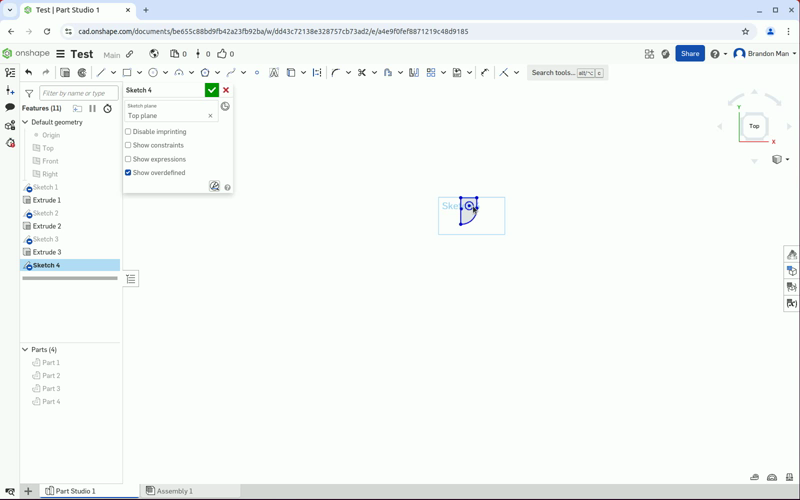
mouse_move(476, 202)
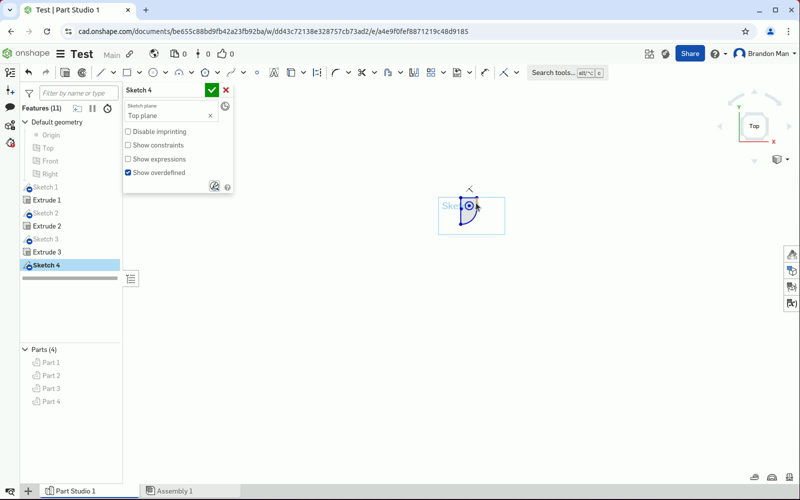
scroll(6)
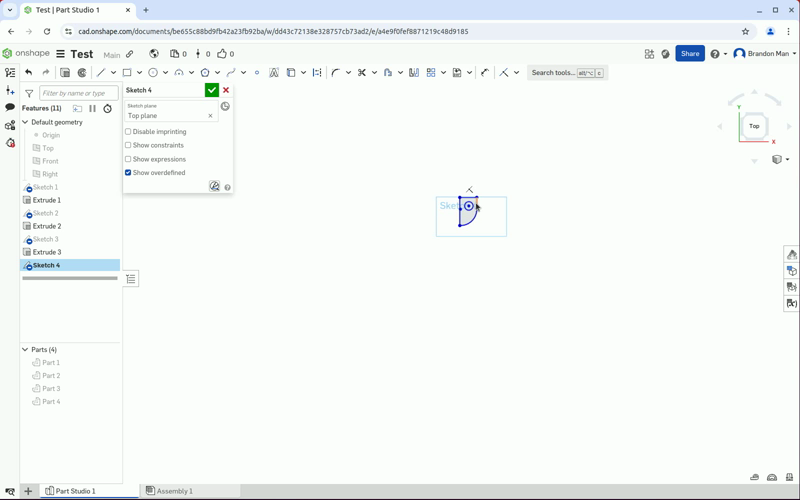
scroll(6)
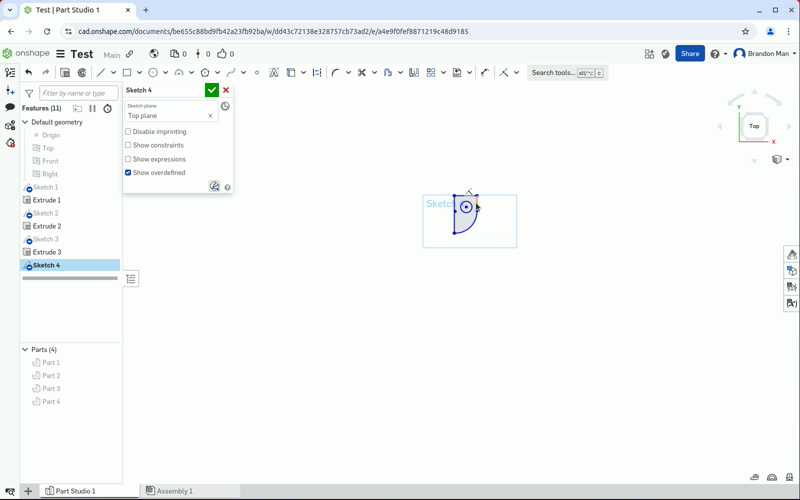
scroll(6)
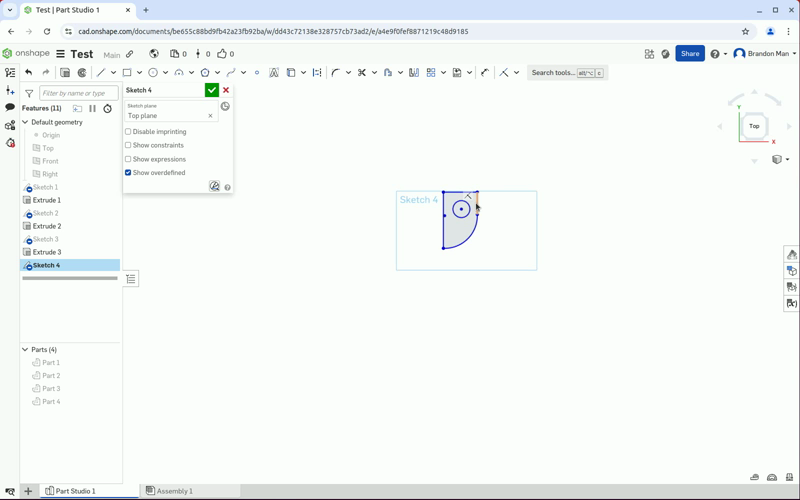
scroll(6)
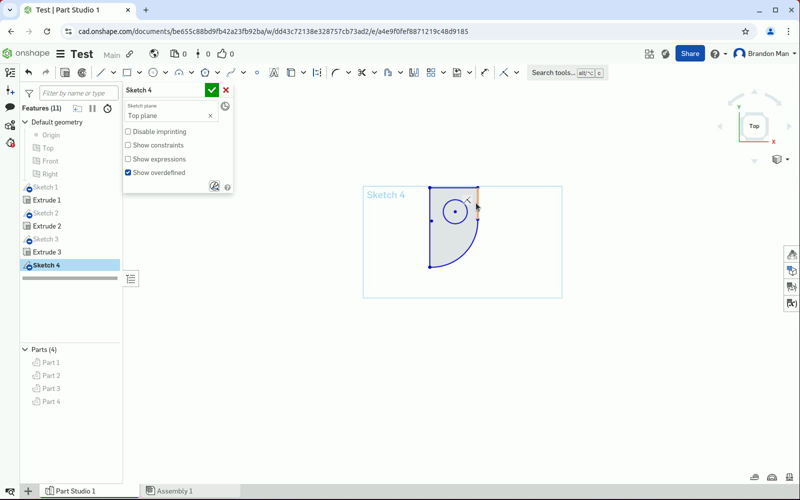
scroll(6)
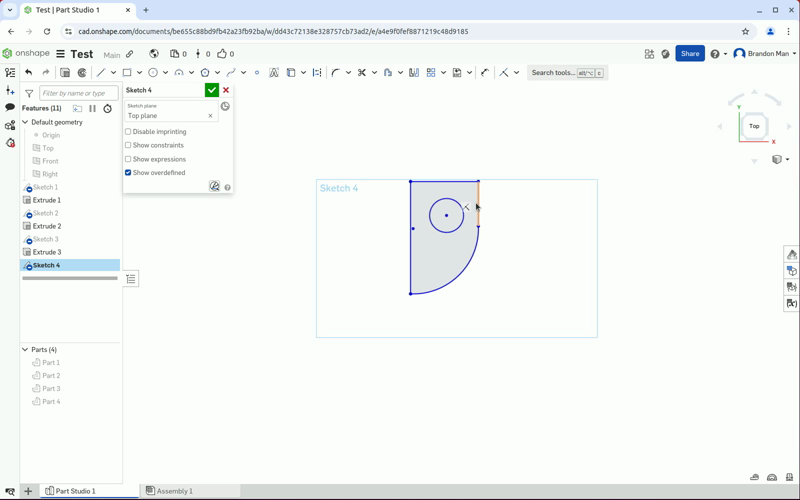
scroll(6)
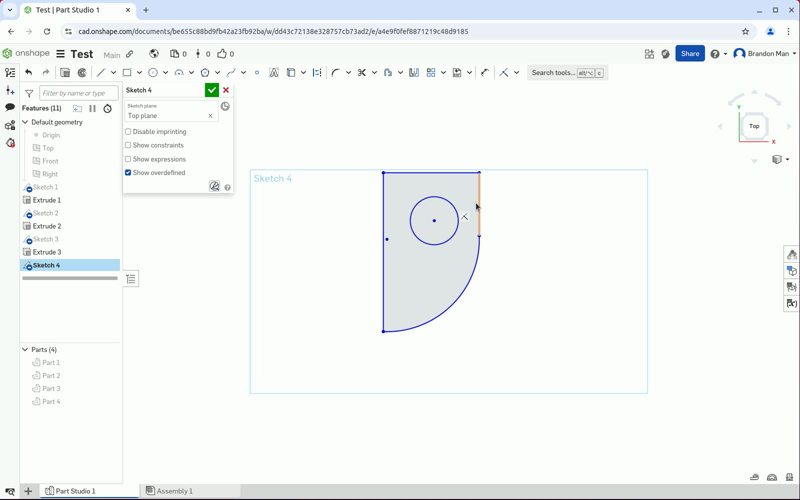
scroll(6)
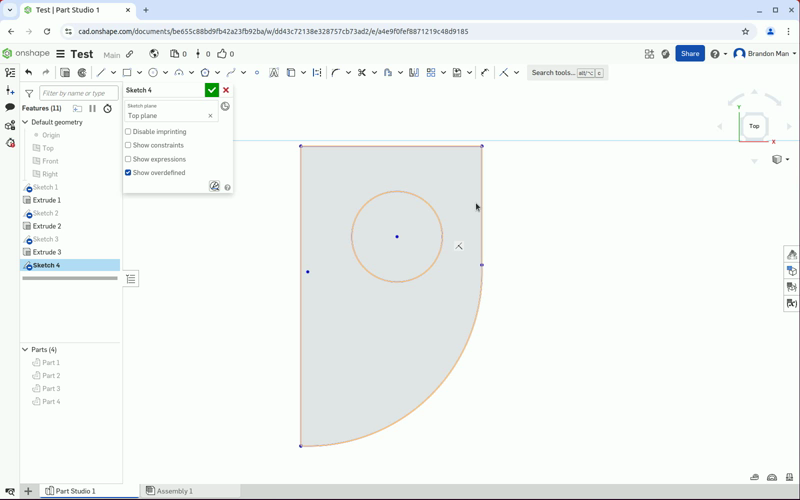
click(476, 202)
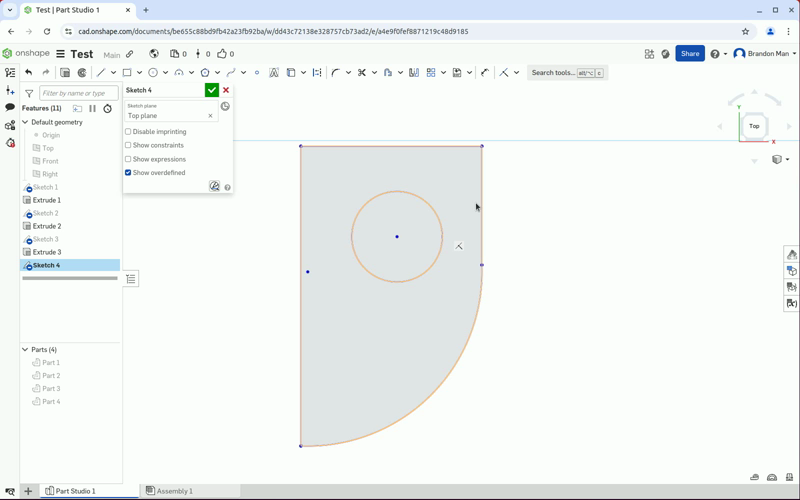
scroll(-6)
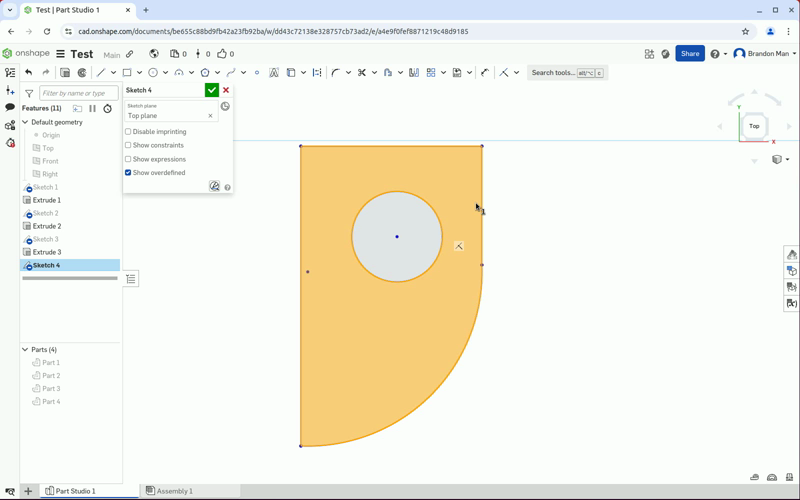
scroll(-6)
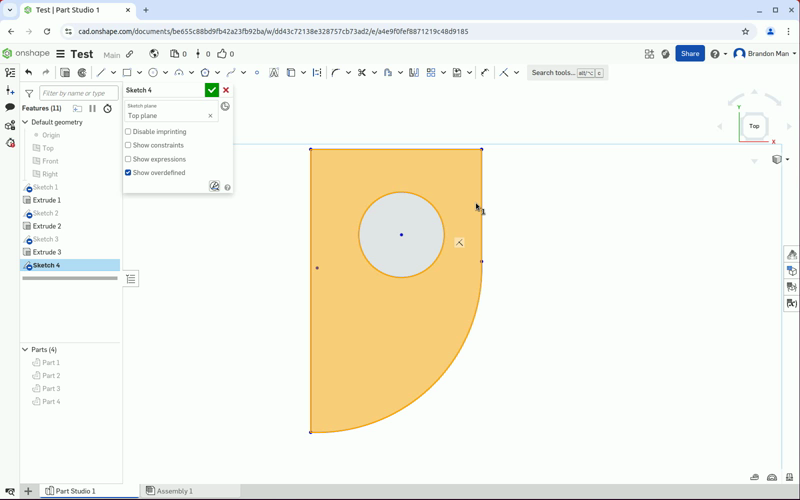
scroll(-6)
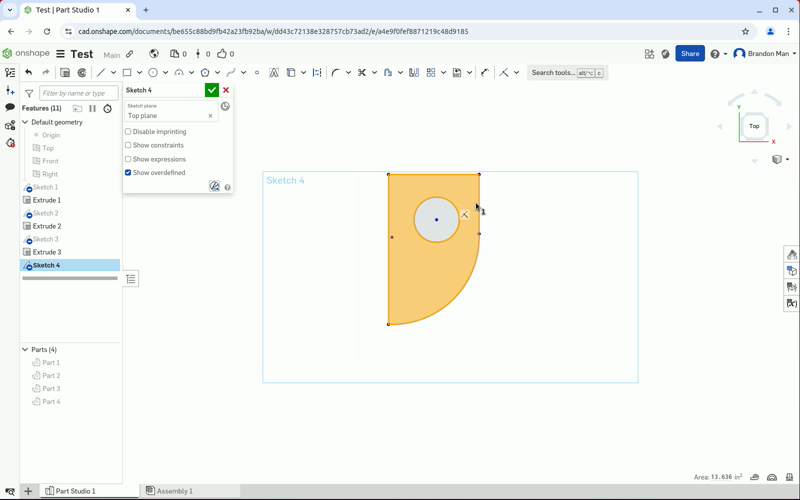
scroll(-6)
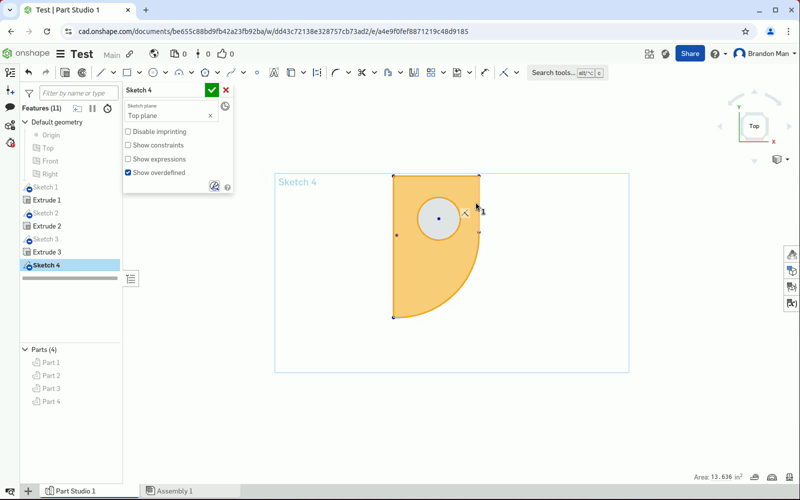
scroll(-6)
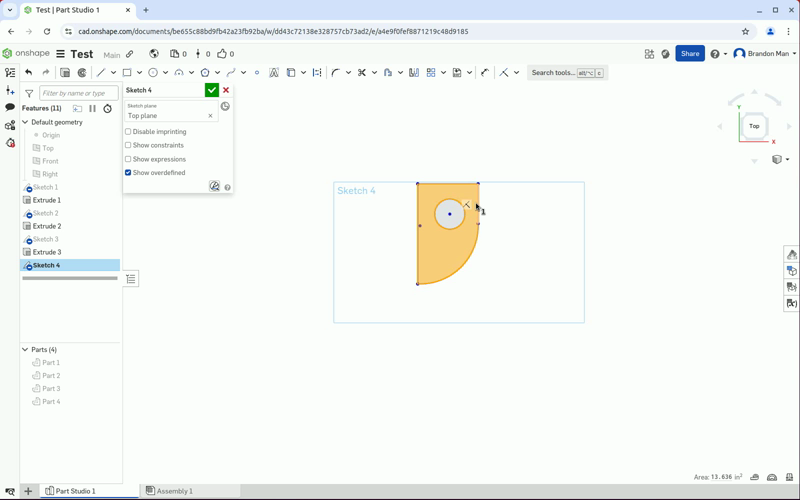
scroll(-6)
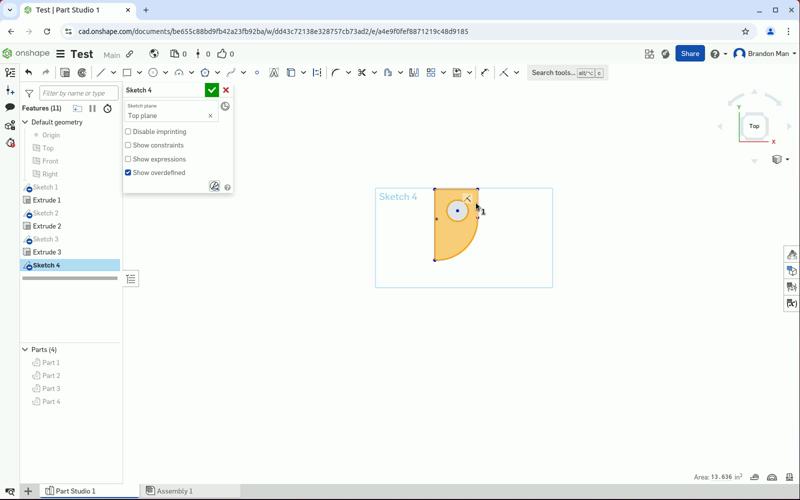
scroll(-6)
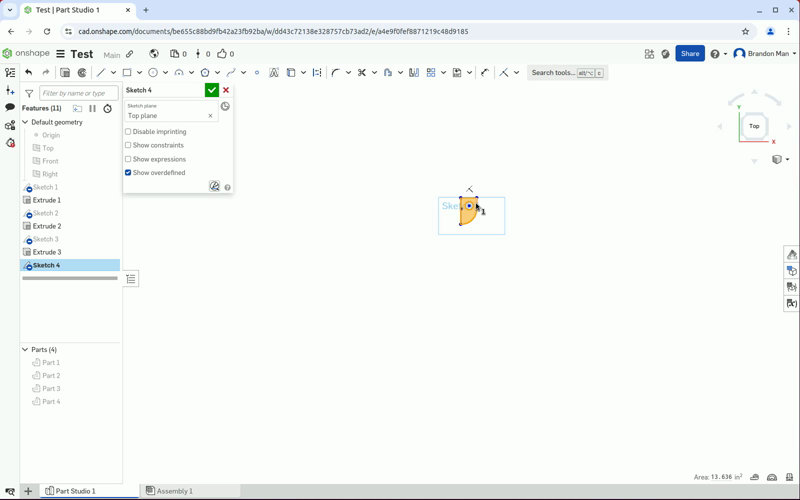
mouse_move(73, 352)
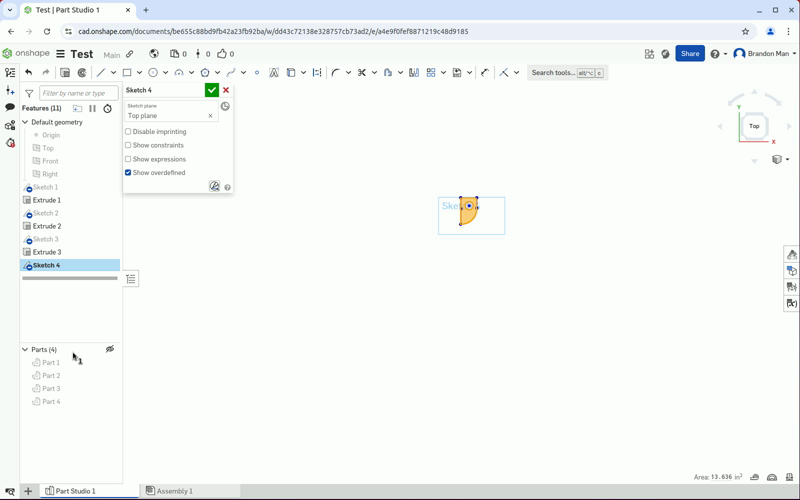
key(shift+y)
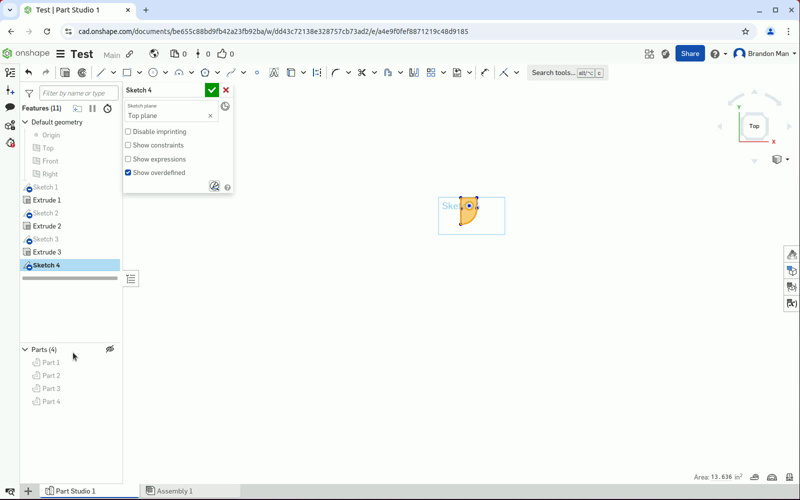
key(shift+e)
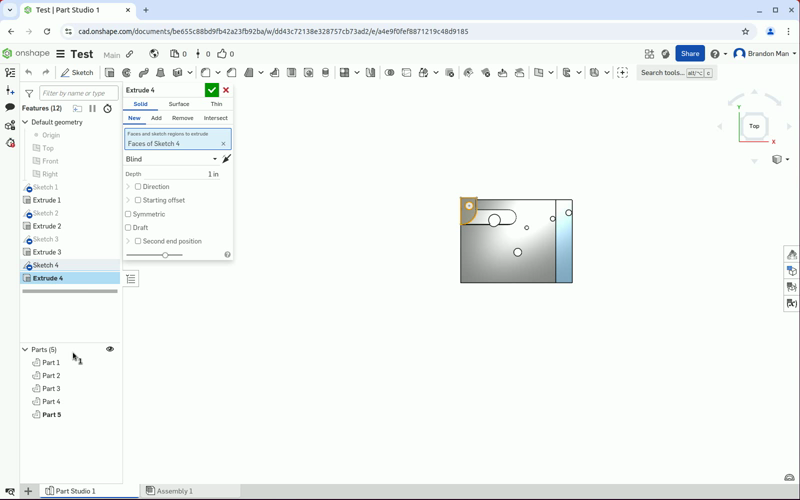
mouse_move(143, 106)
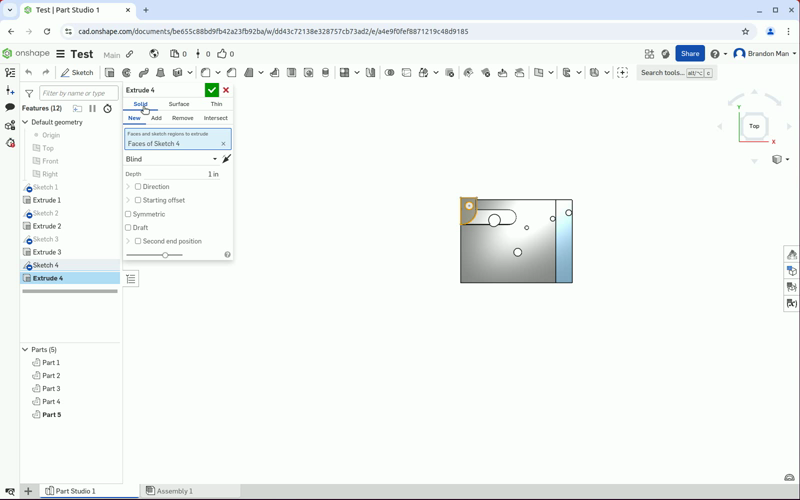
click(143, 106)
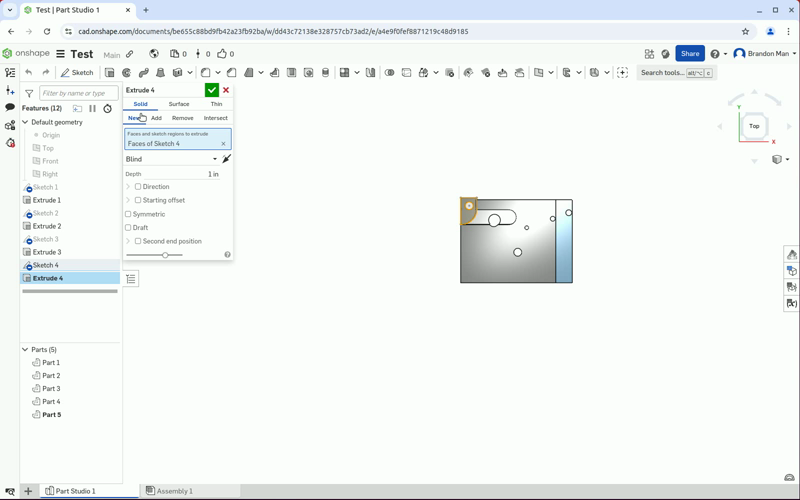
mouse_move(137, 120)
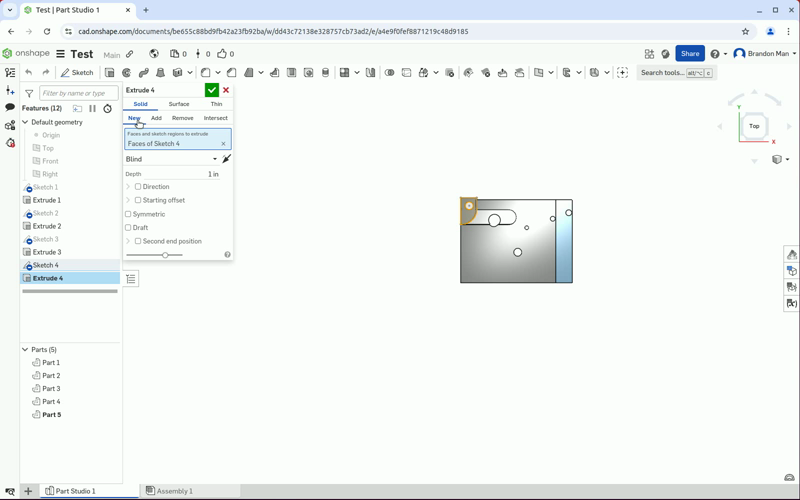
click(137, 120)
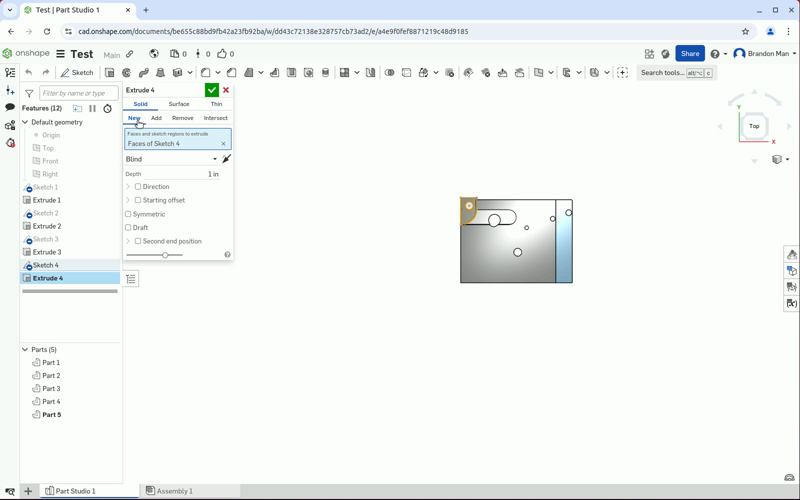
key(tab, 4)
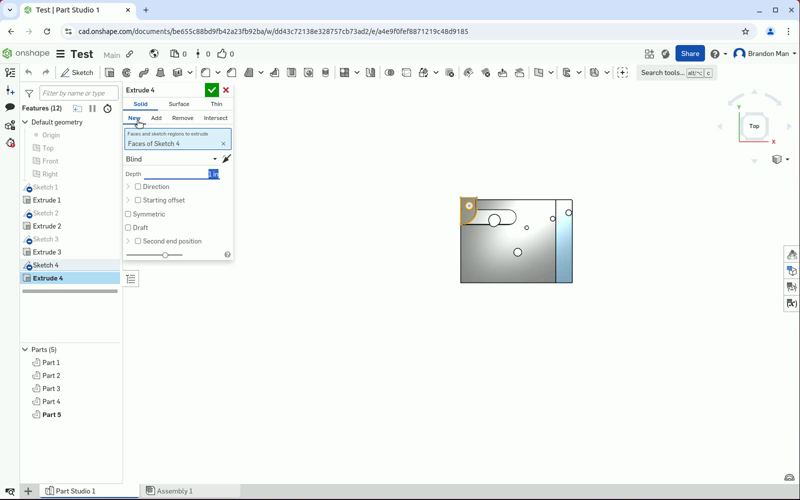
text(1.926)
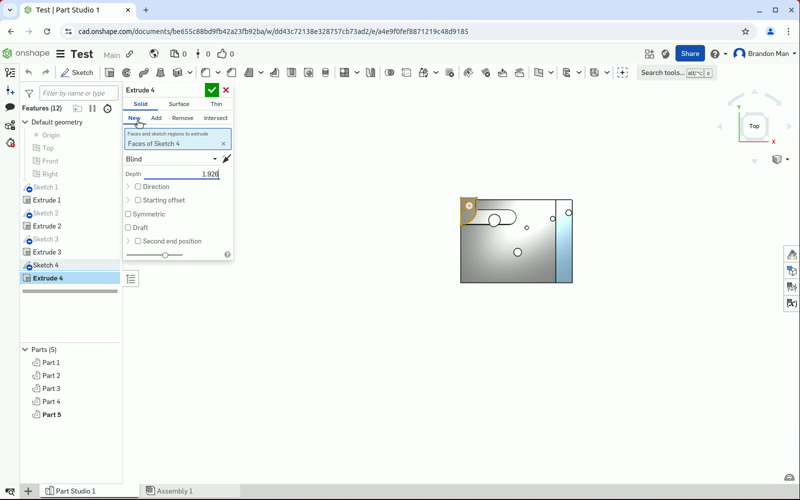
key(enter)
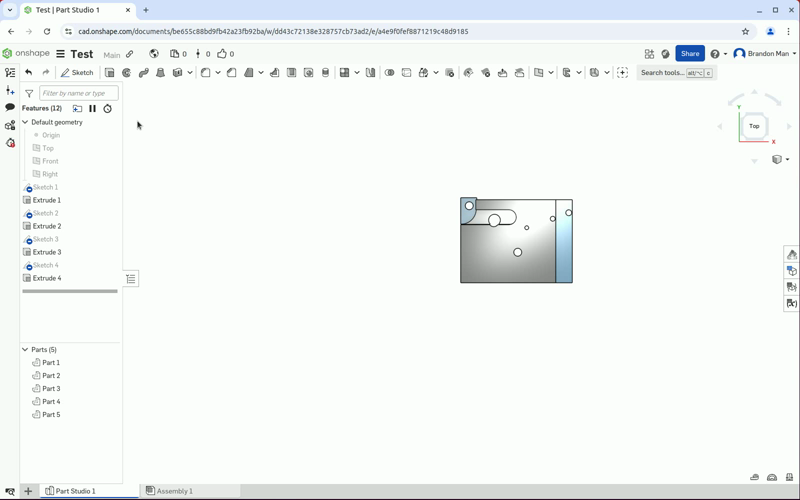
key(shift+h)
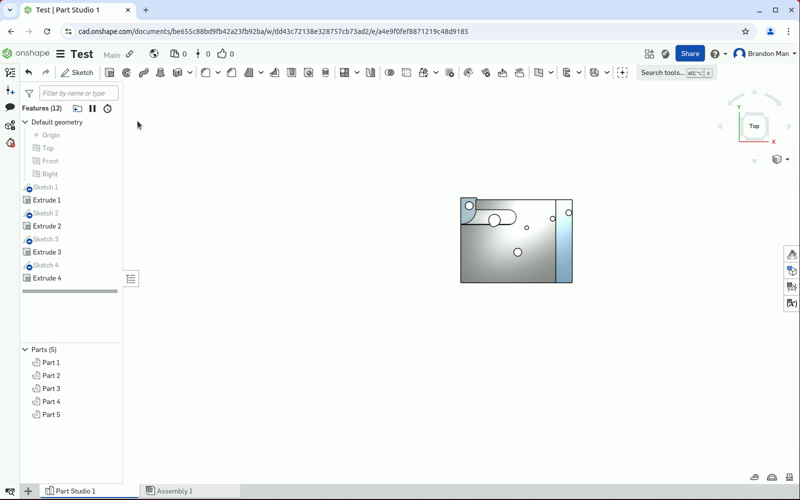
key(shift+h)
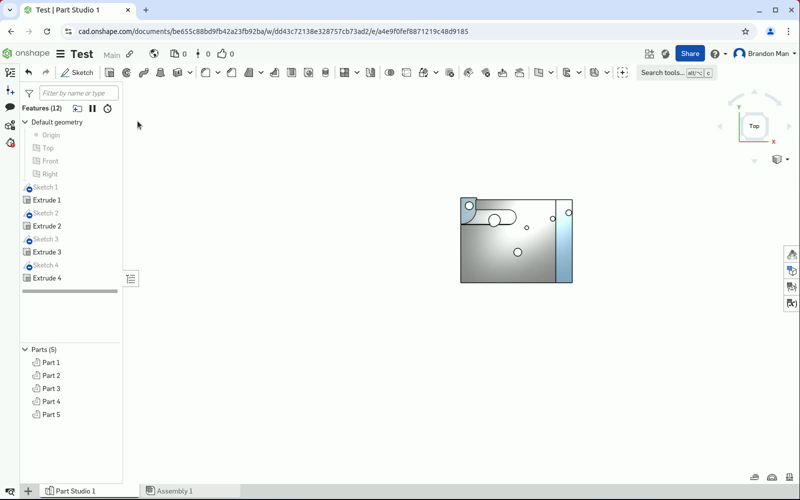
mouse_move(73, 189)
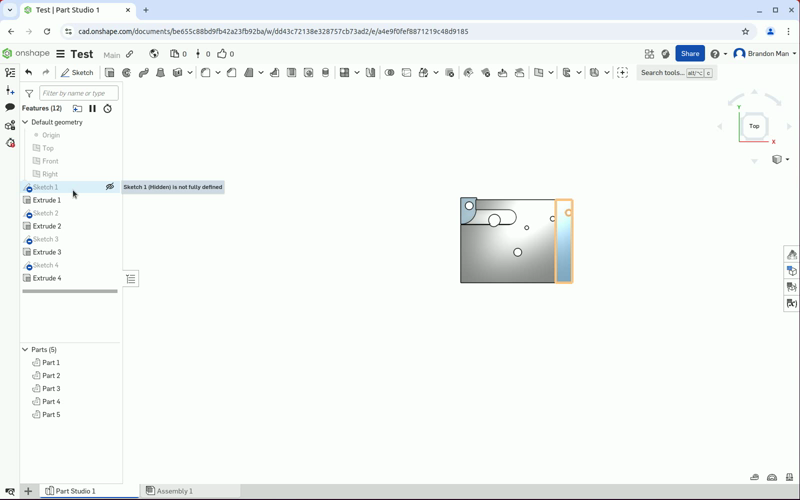
click(73, 189)
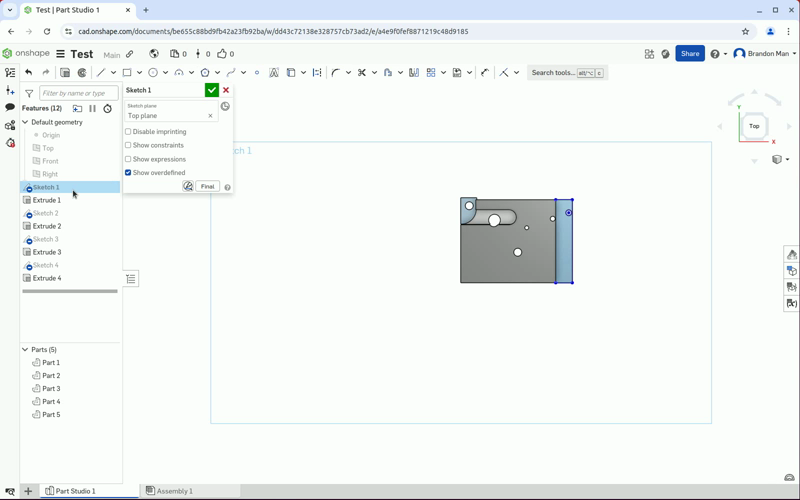
mouse_move(229, 92)
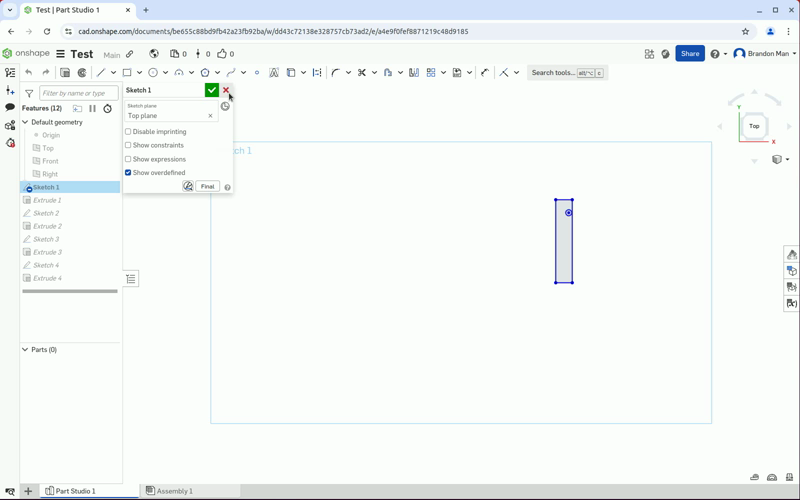
click(229, 92)
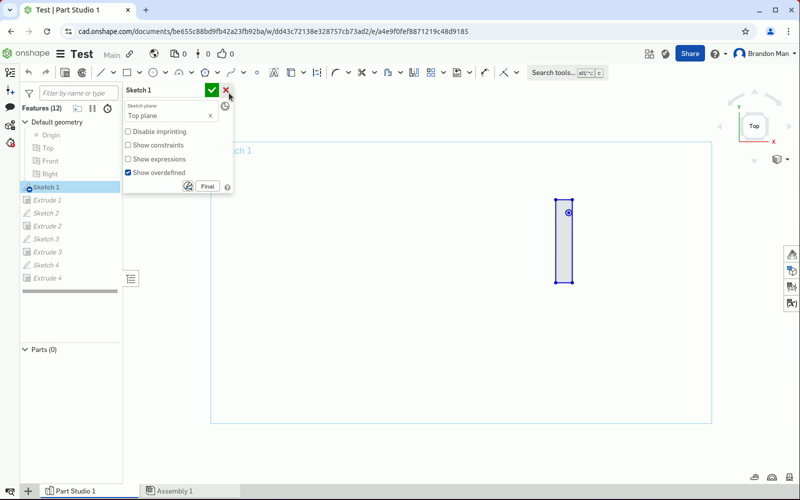
key(shift+s)
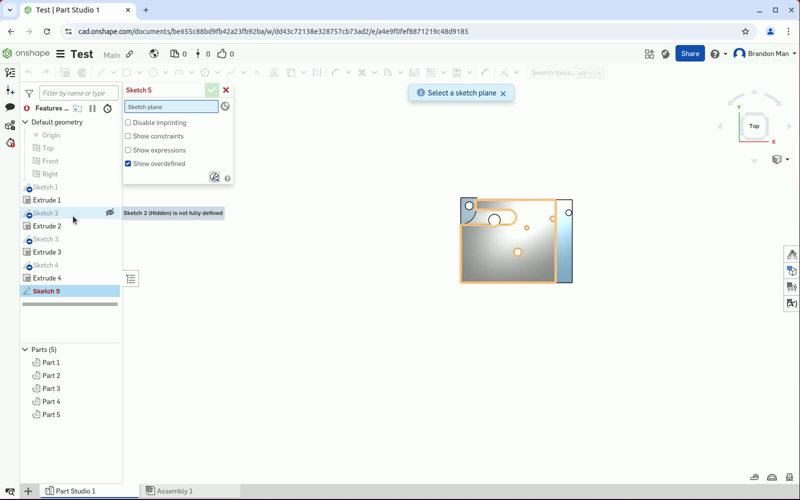
scroll(3)
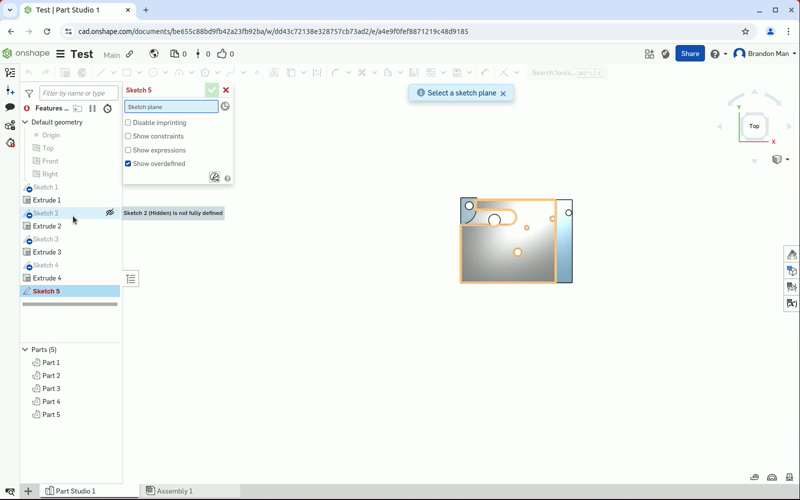
mouse_move(73, 150)
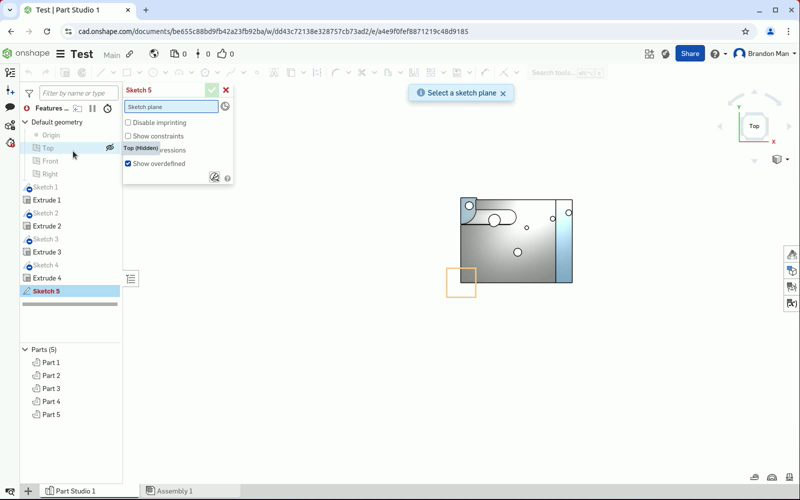
click(73, 150)
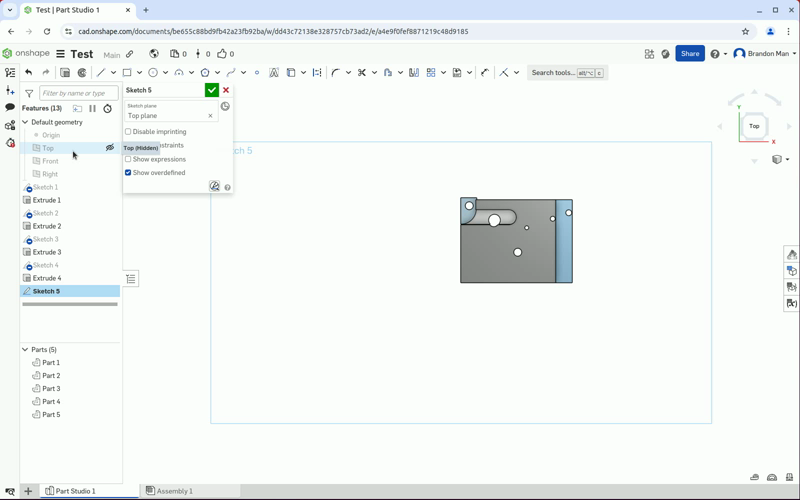
mouse_move(73, 352)
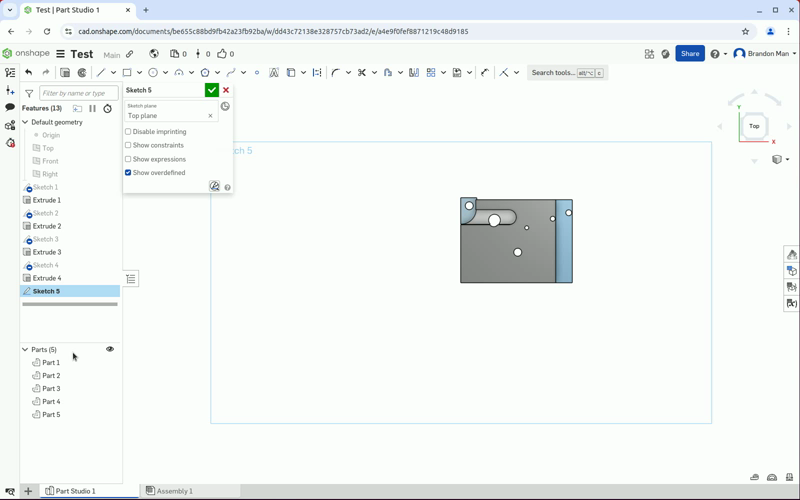
key(y)
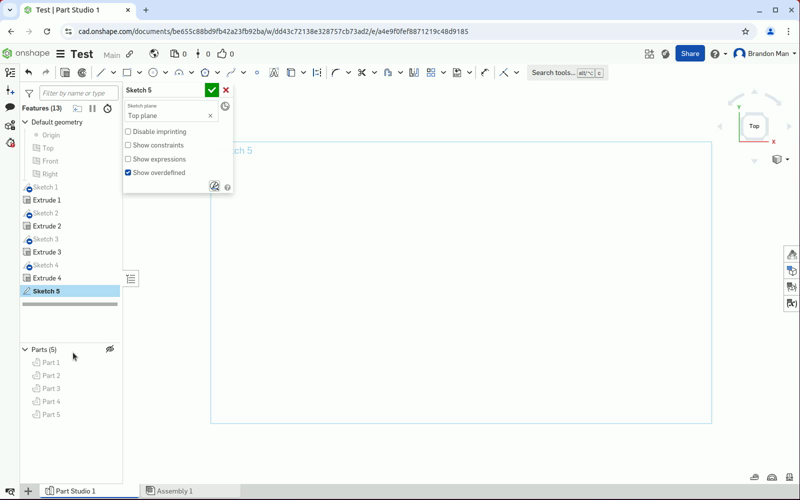
key(c)
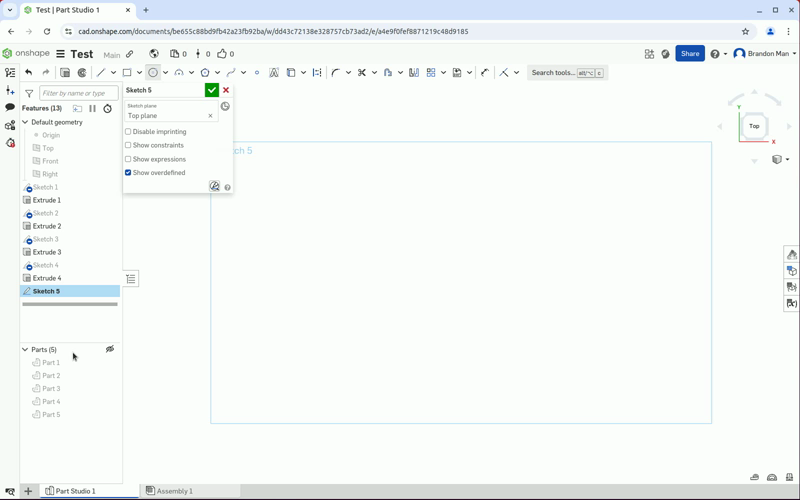
key_down(shift)
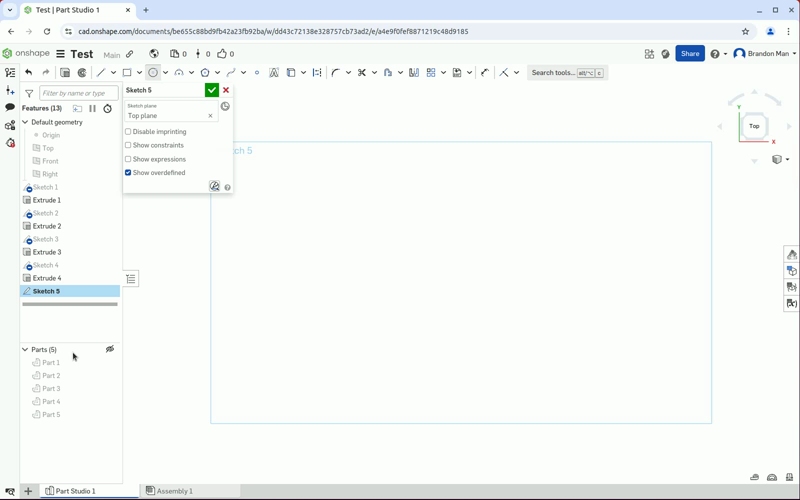
mouse_move(570, 212)
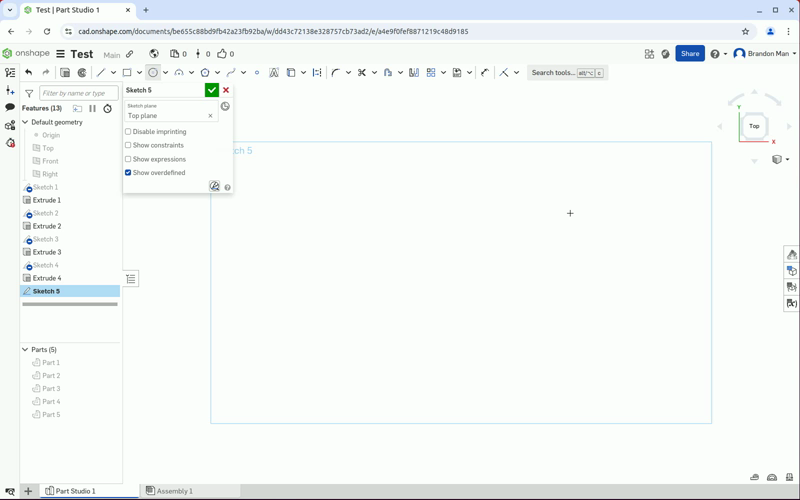
click(570, 212)
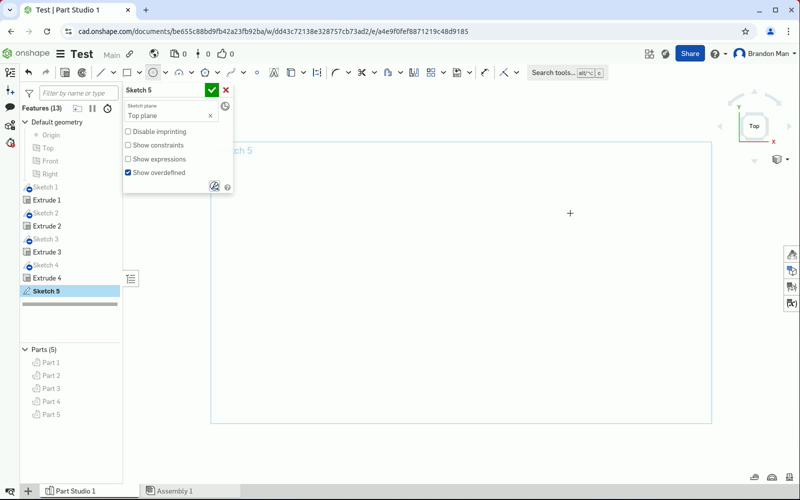
key_up(shift)
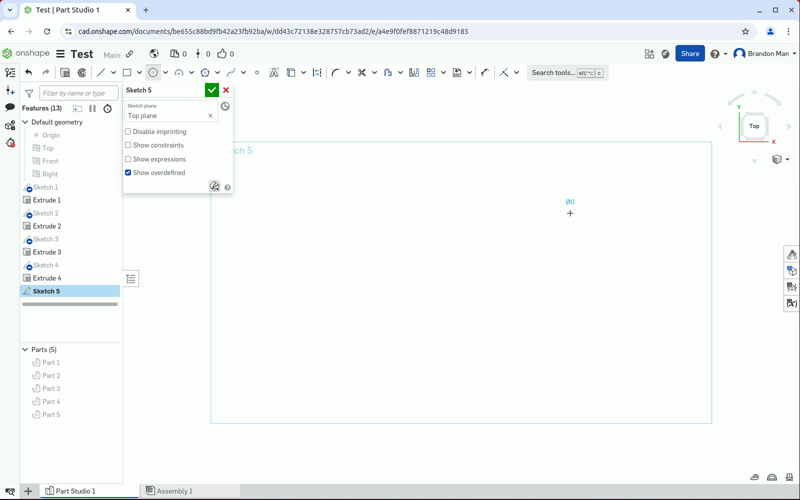
mouse_move(573, 212)
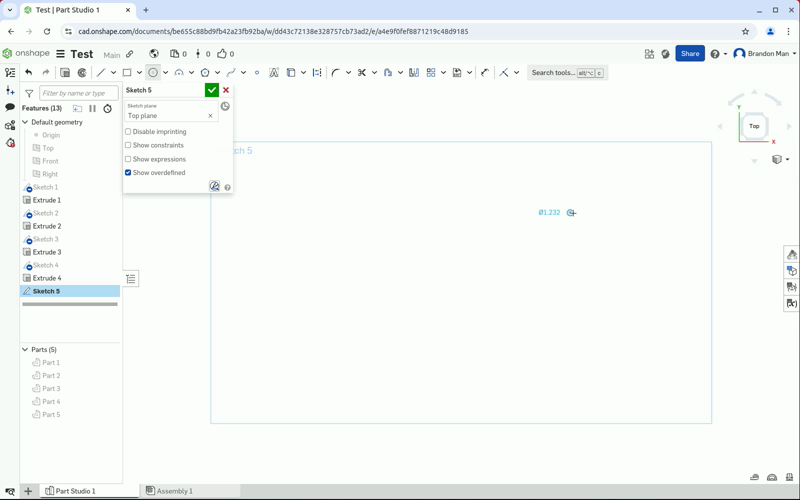
click(573, 212)
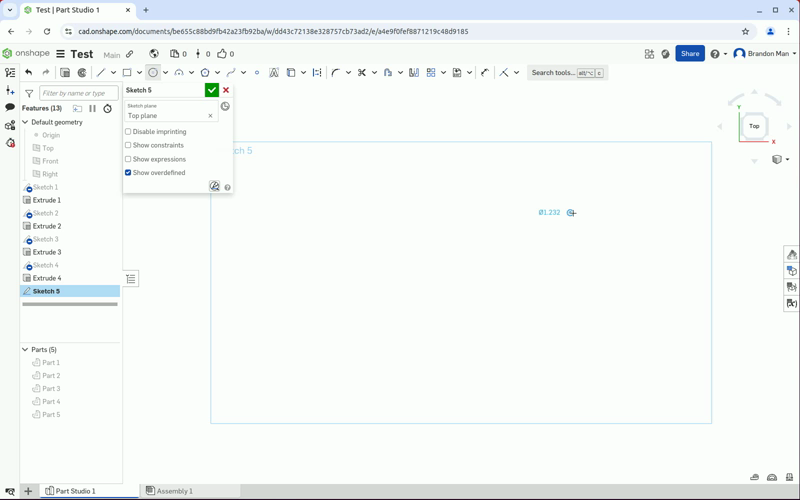
key(esc)
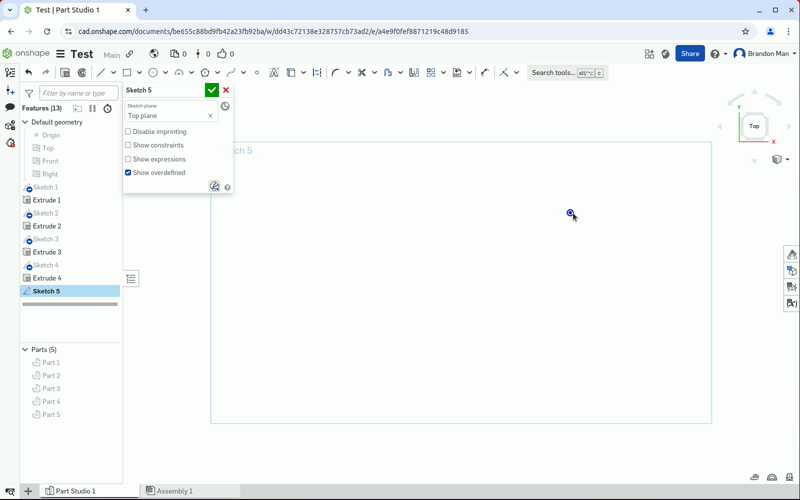
mouse_move(570, 210)
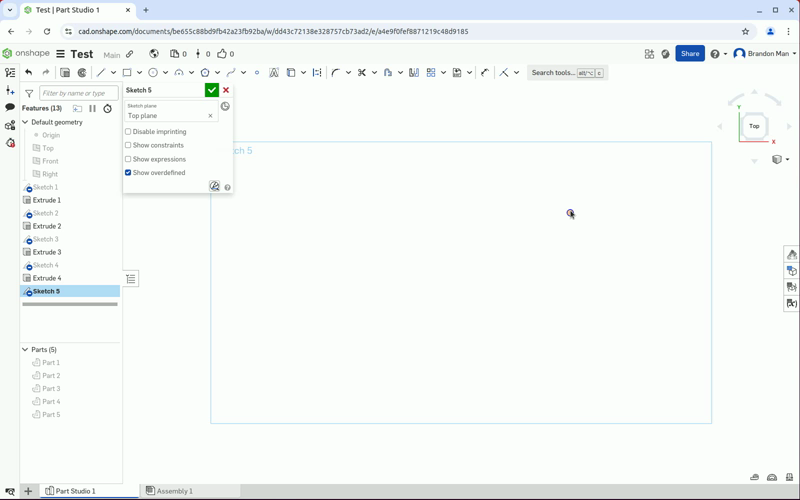
scroll(6)
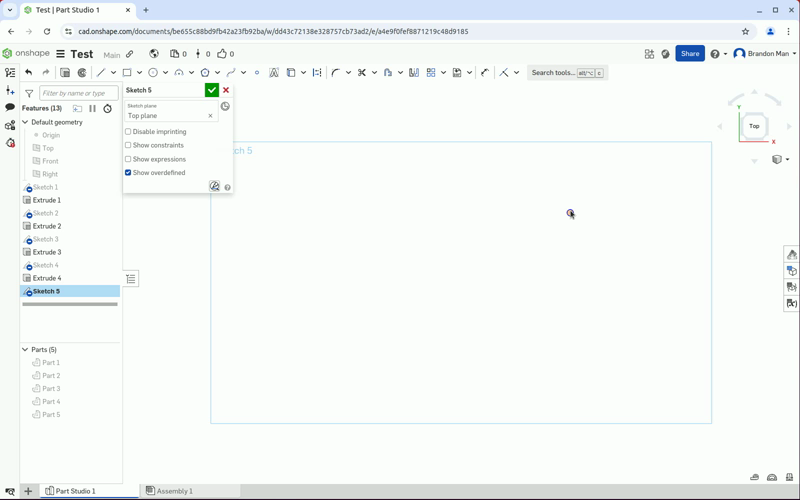
scroll(6)
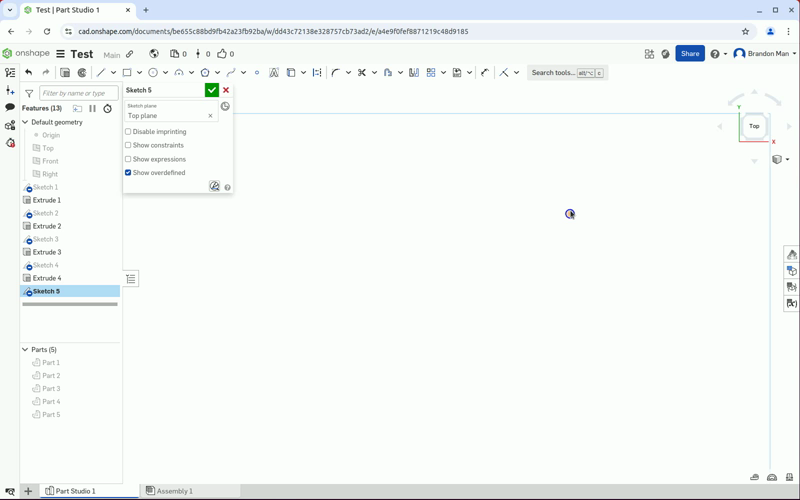
scroll(6)
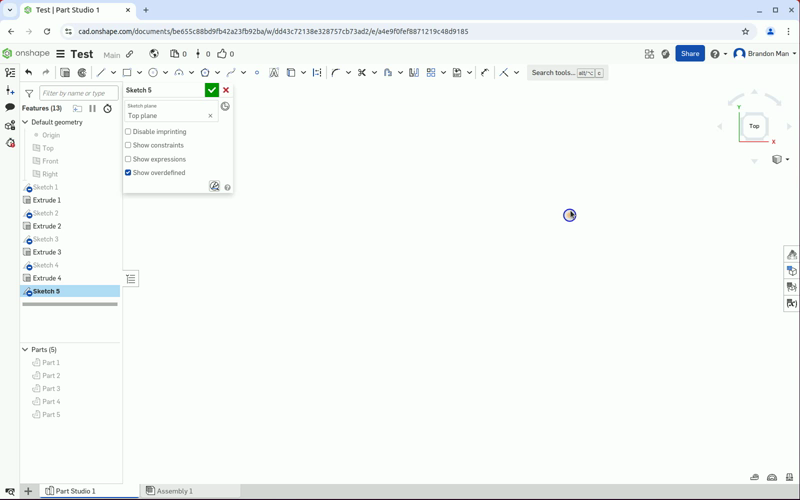
scroll(6)
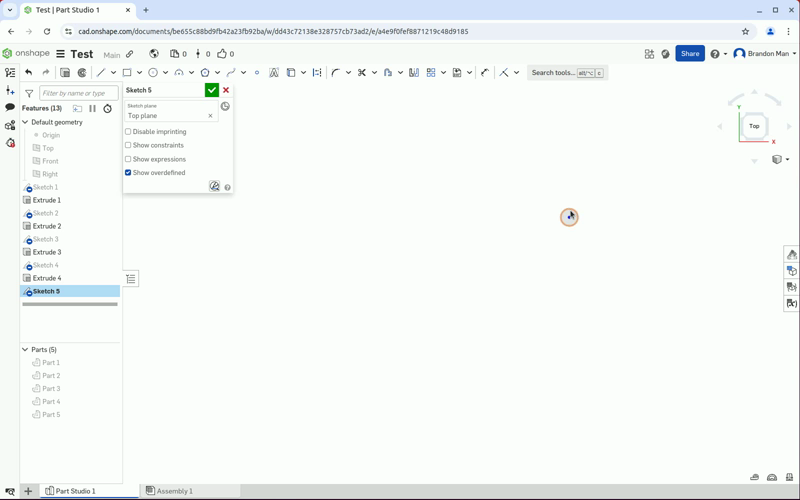
scroll(6)
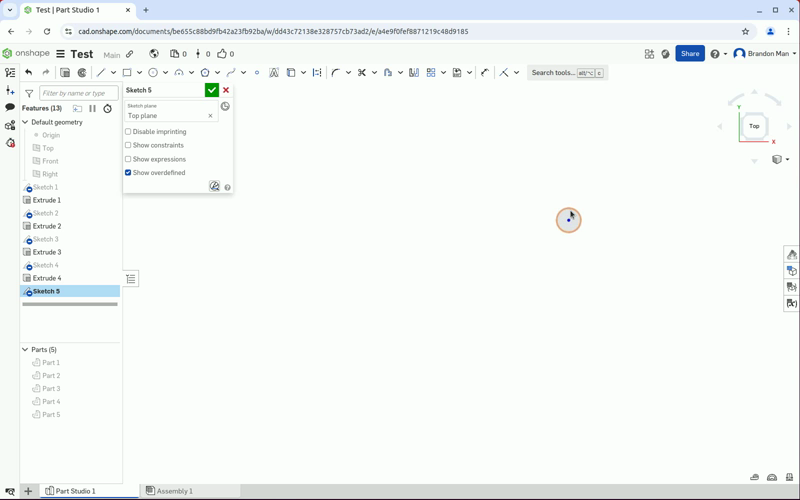
scroll(6)
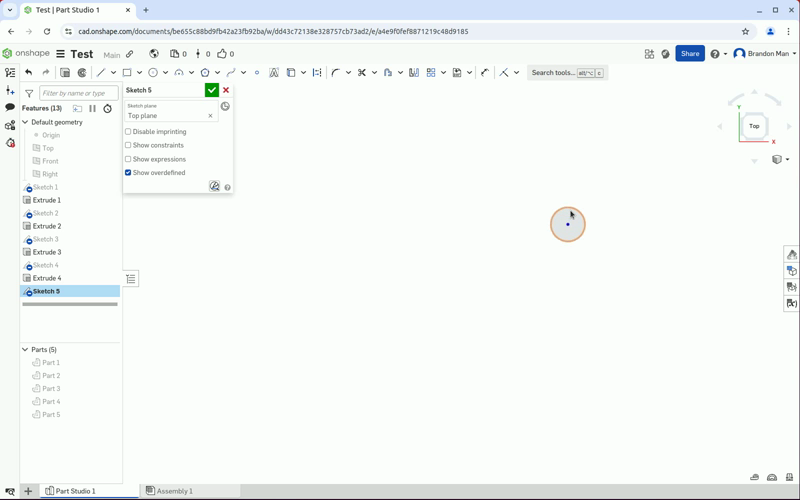
scroll(6)
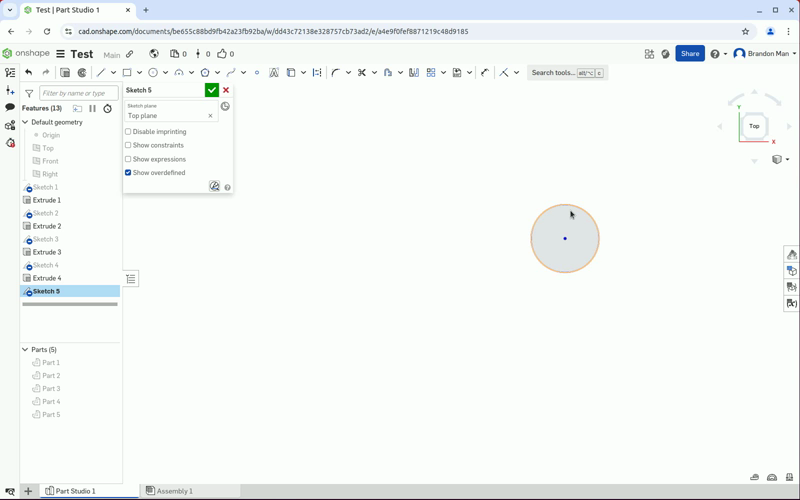
click(570, 210)
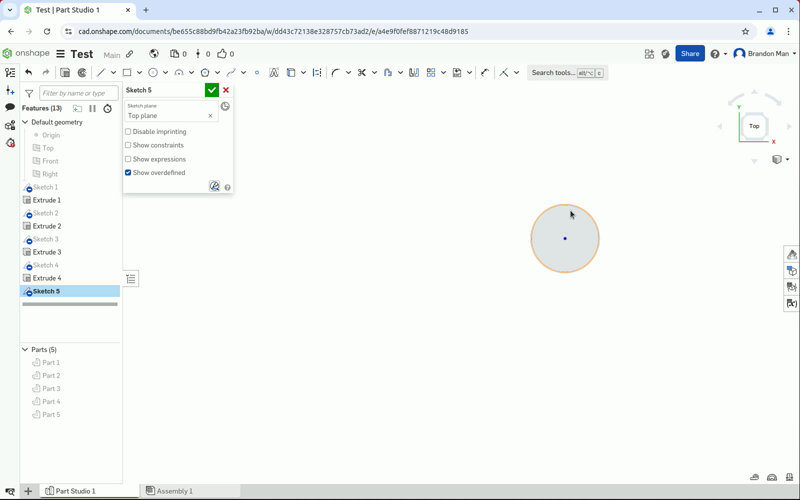
scroll(-6)
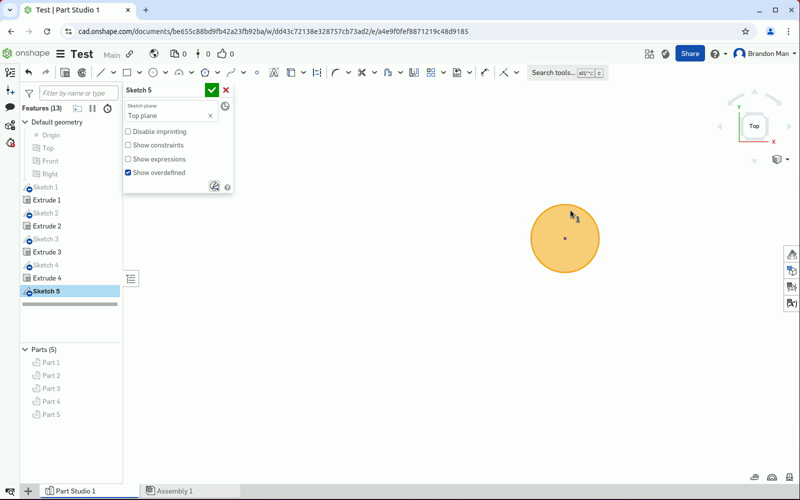
scroll(-6)
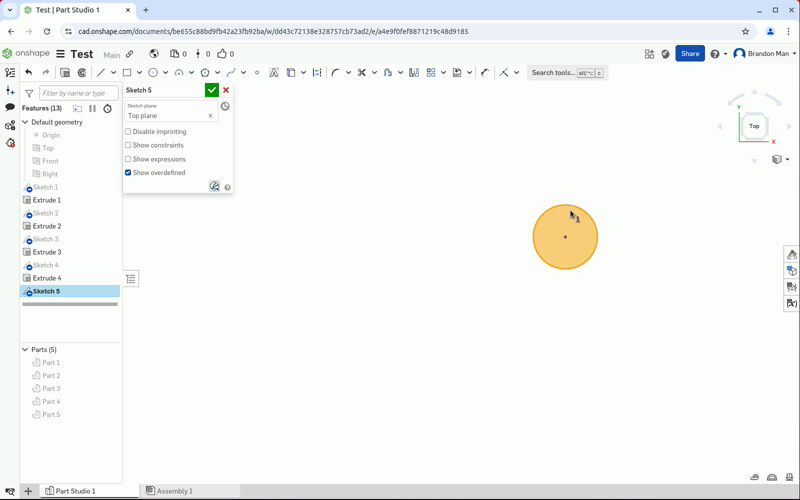
scroll(-6)
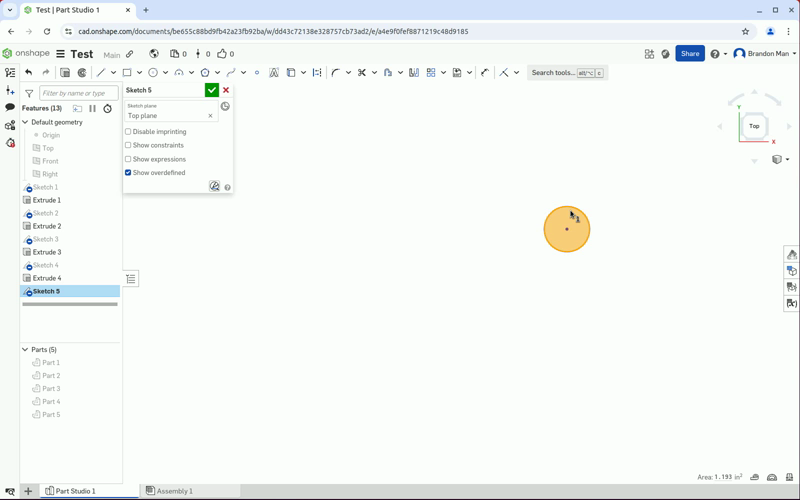
scroll(-6)
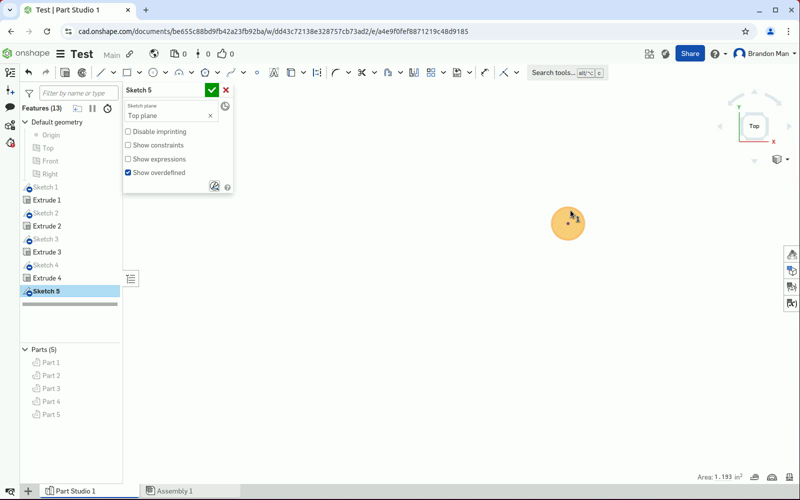
scroll(-6)
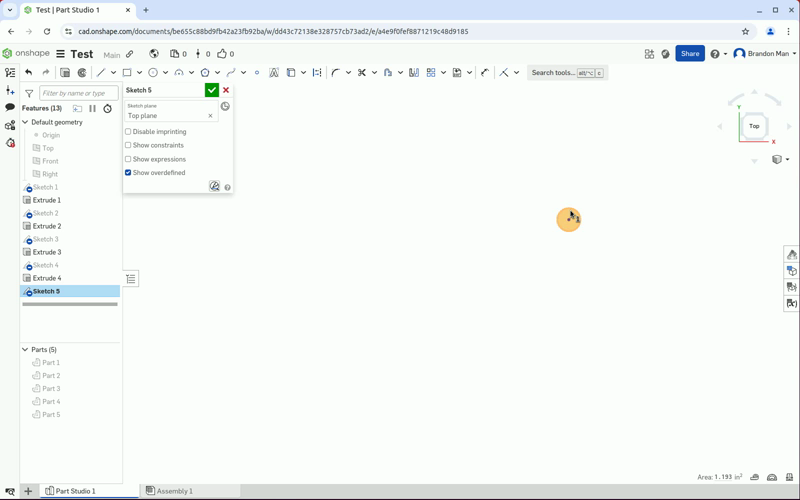
scroll(-6)
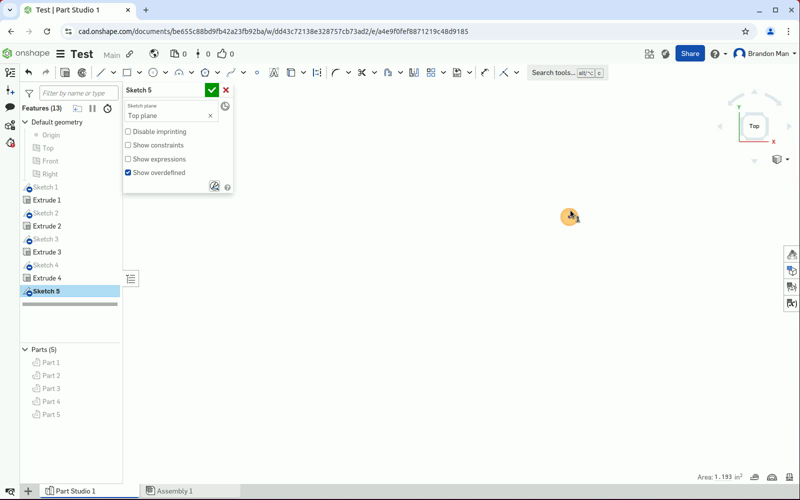
scroll(-6)
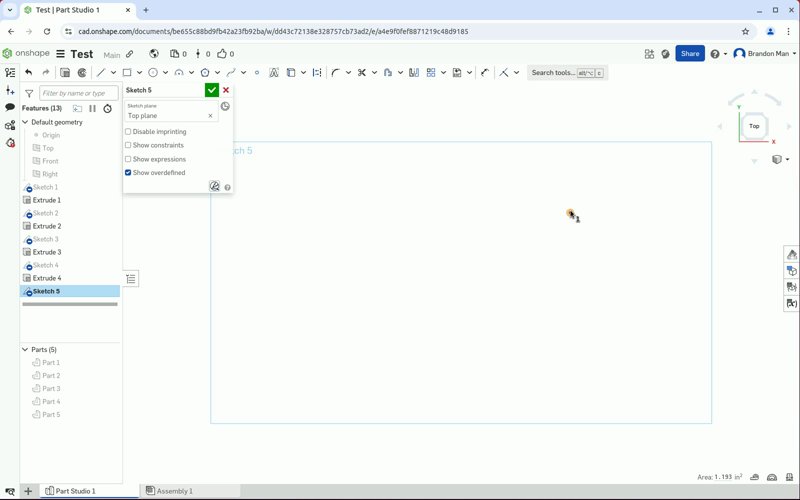
mouse_move(73, 352)
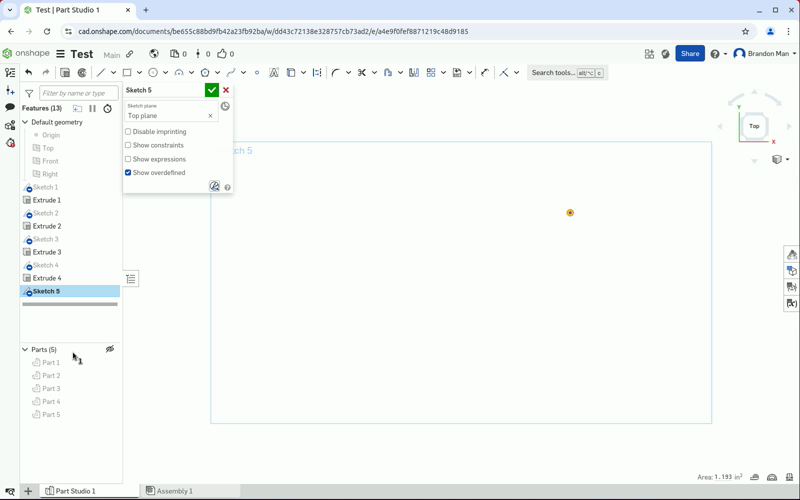
key(shift+y)
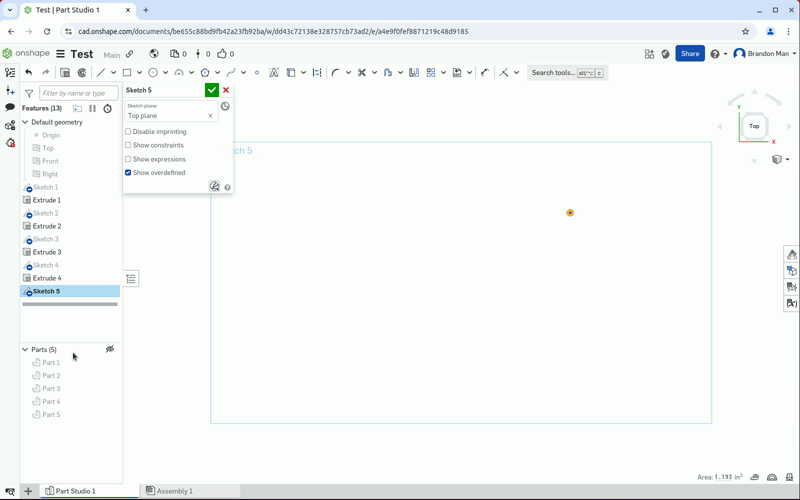
key(shift+e)
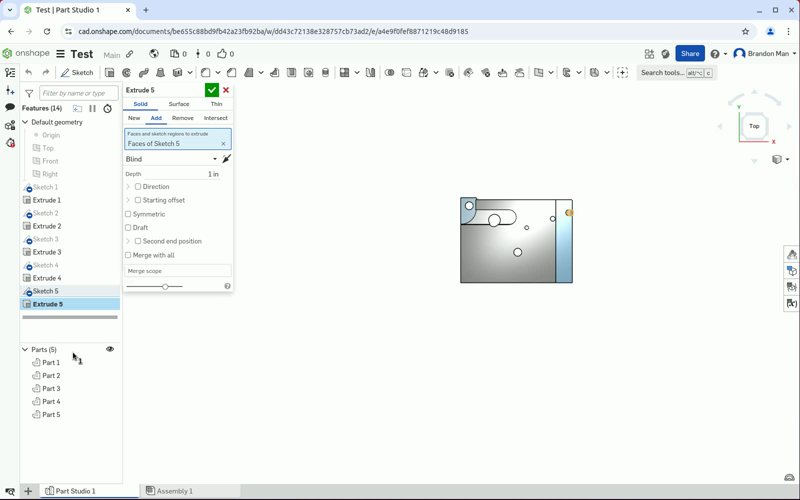
mouse_move(143, 106)
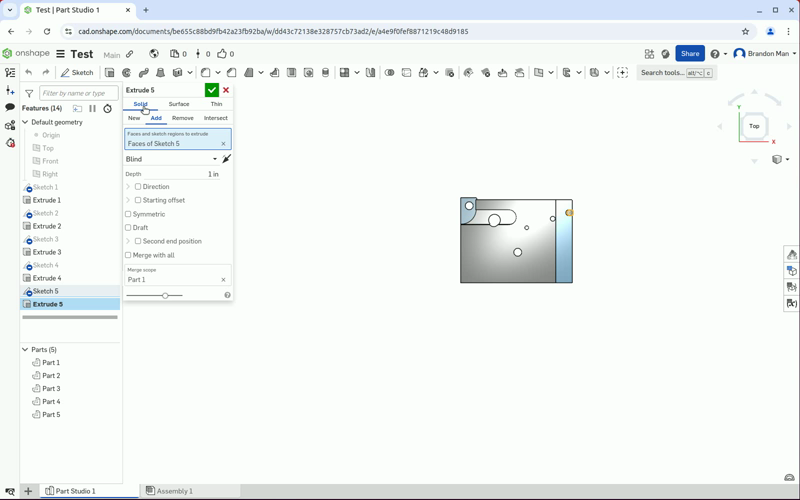
click(143, 106)
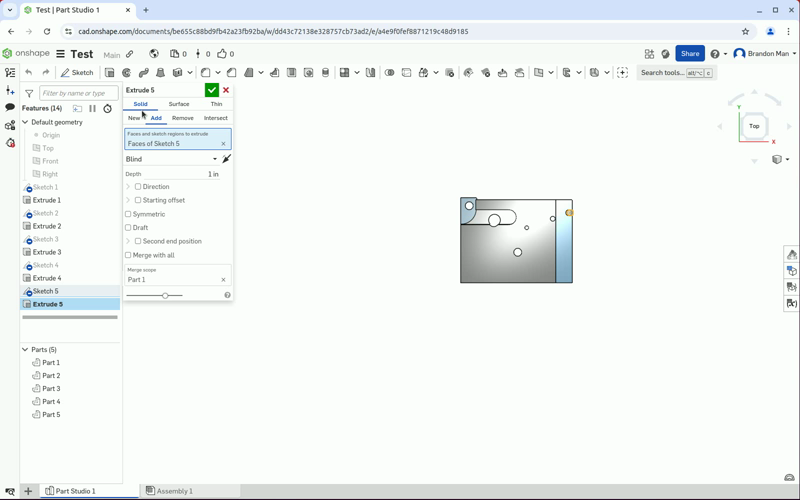
mouse_move(137, 120)
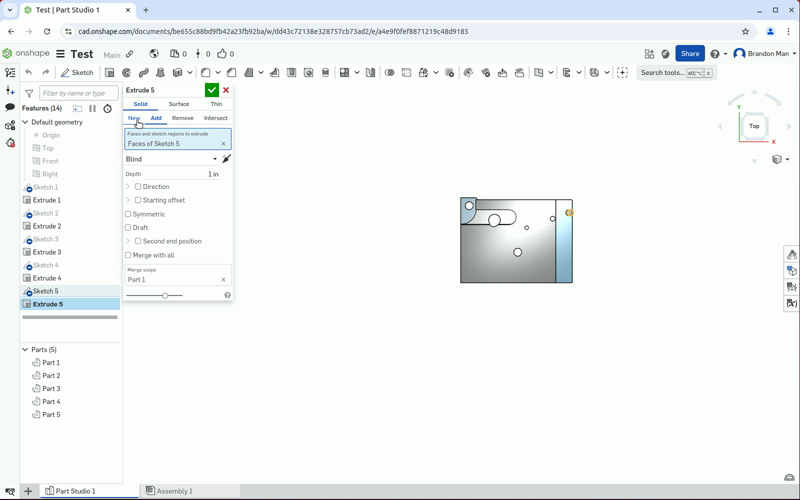
click(137, 120)
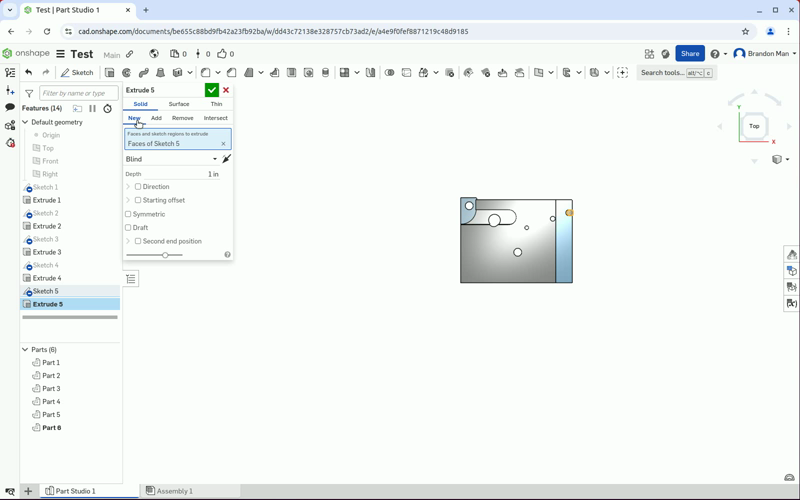
key(tab, 4)
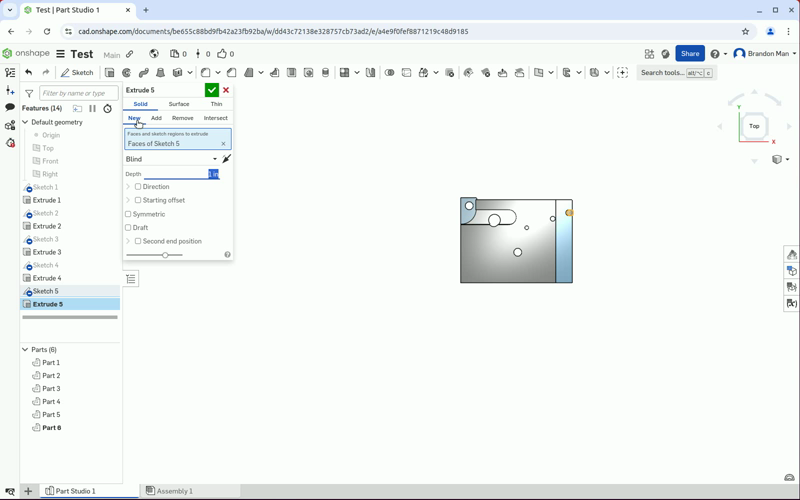
text(4.574)
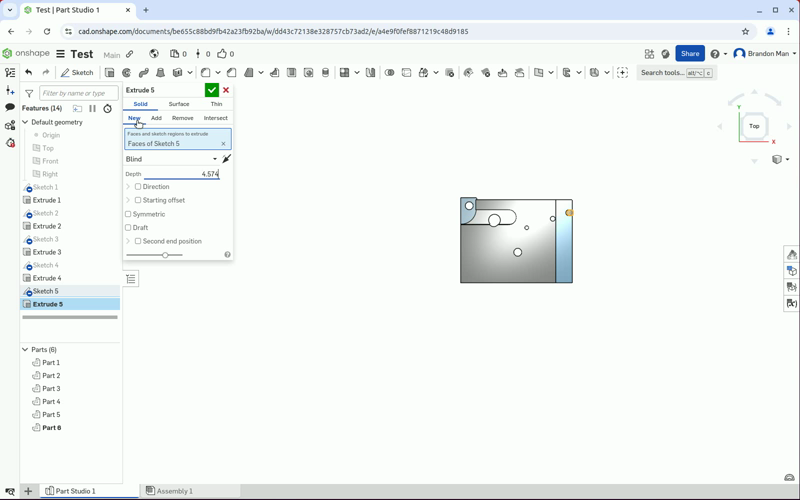
key(enter)
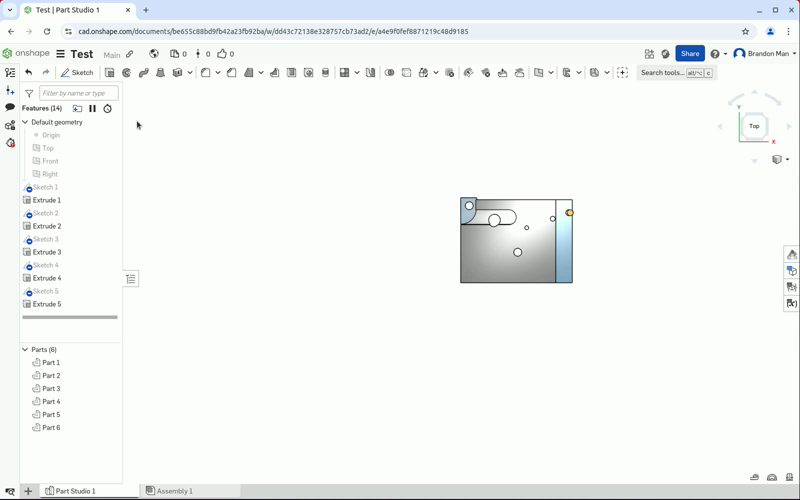
key(shift+h)
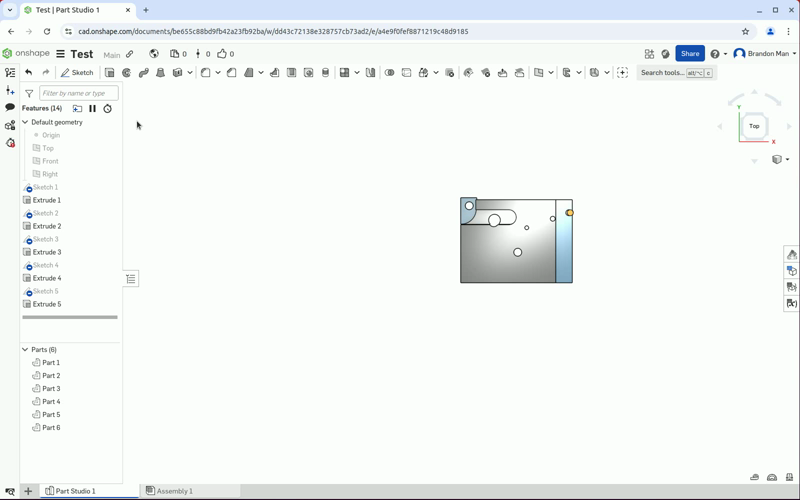
key(shift+h)
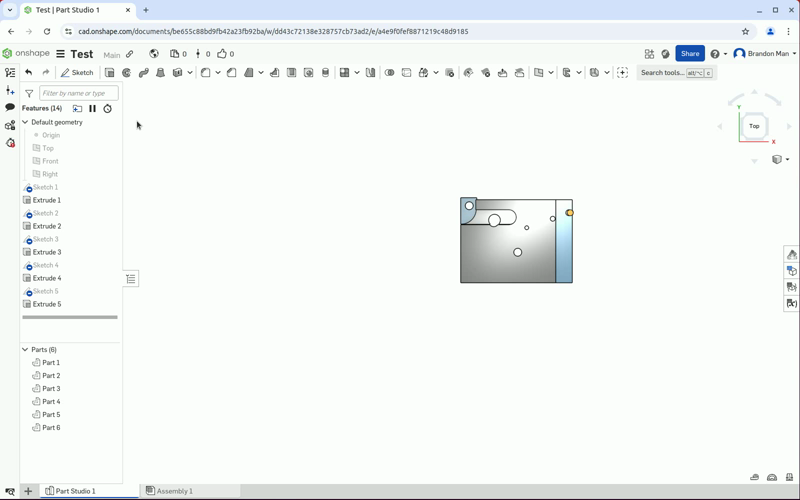
mouse_move(73, 189)
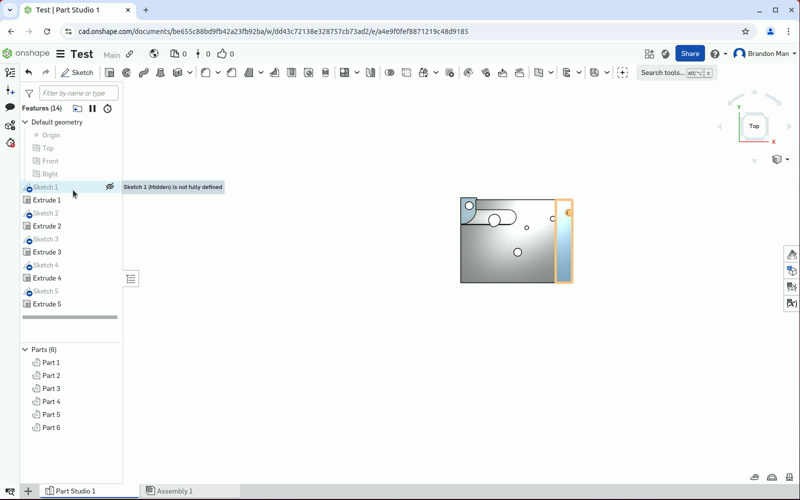
click(73, 189)
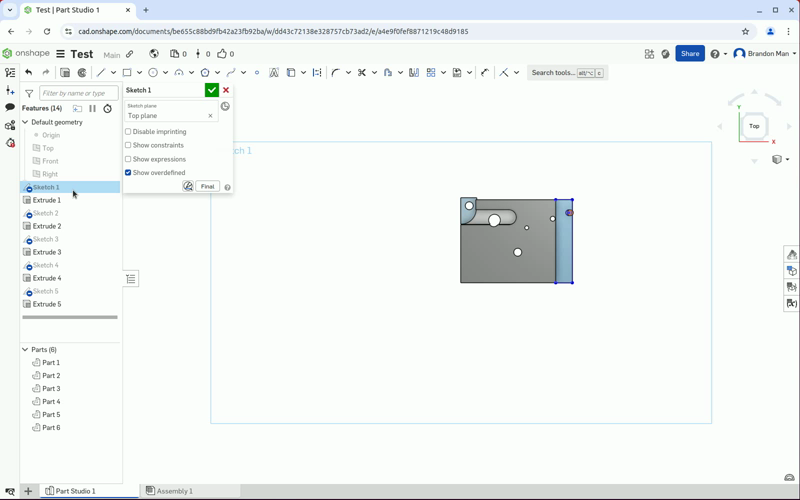
mouse_move(229, 92)
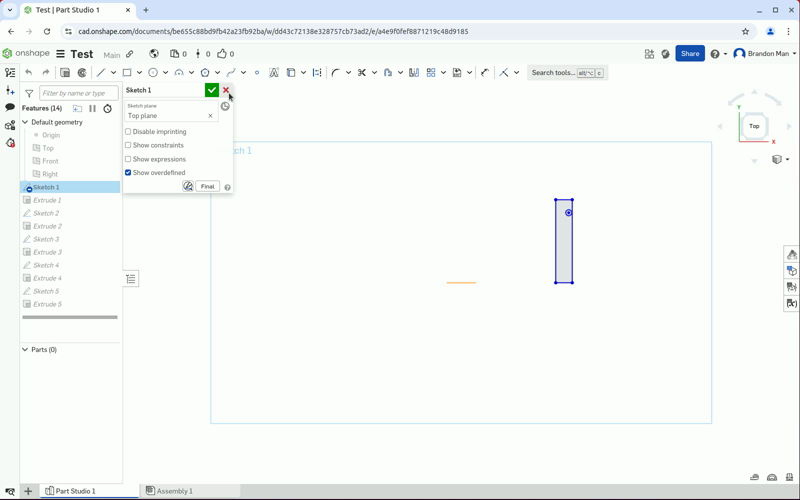
click(229, 92)
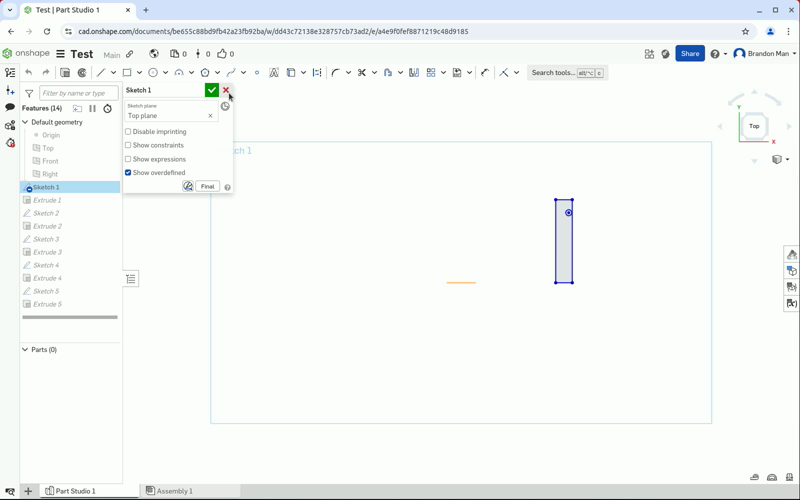
key(shift+s)
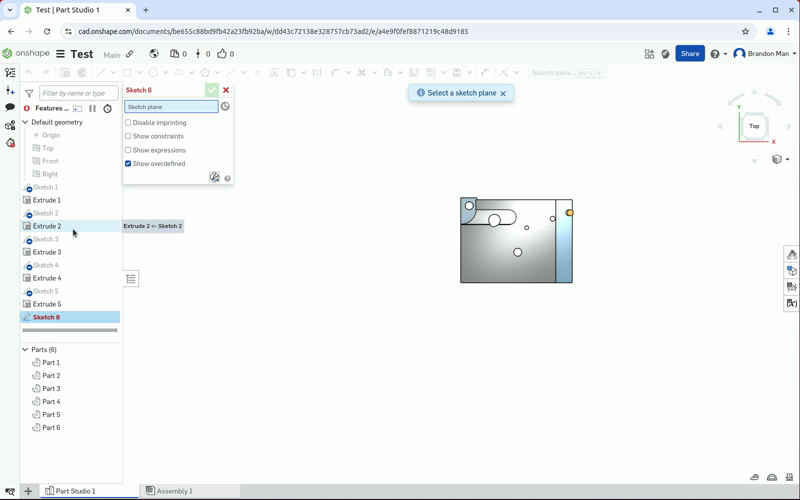
scroll(3)
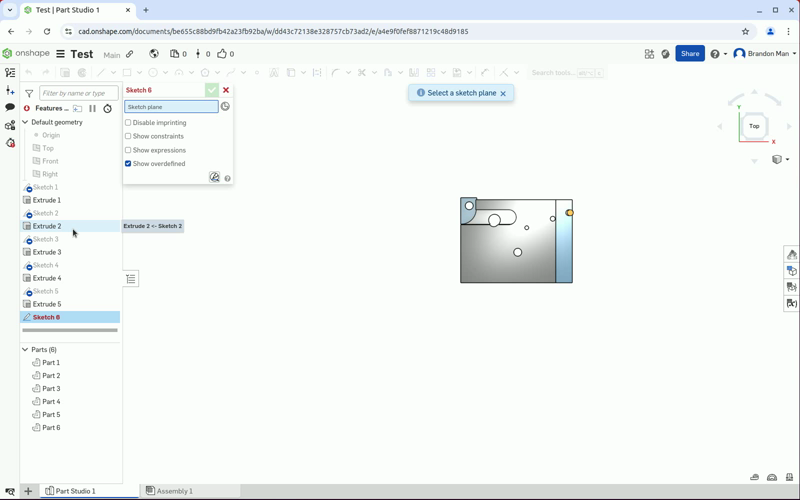
mouse_move(73, 150)
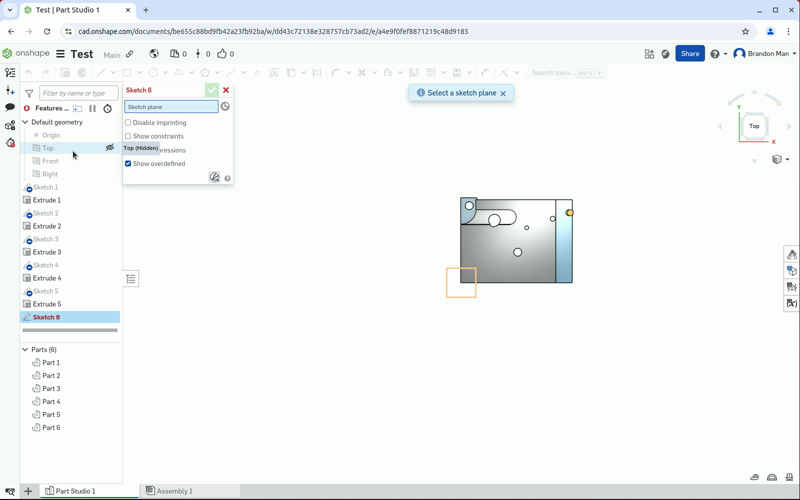
click(73, 150)
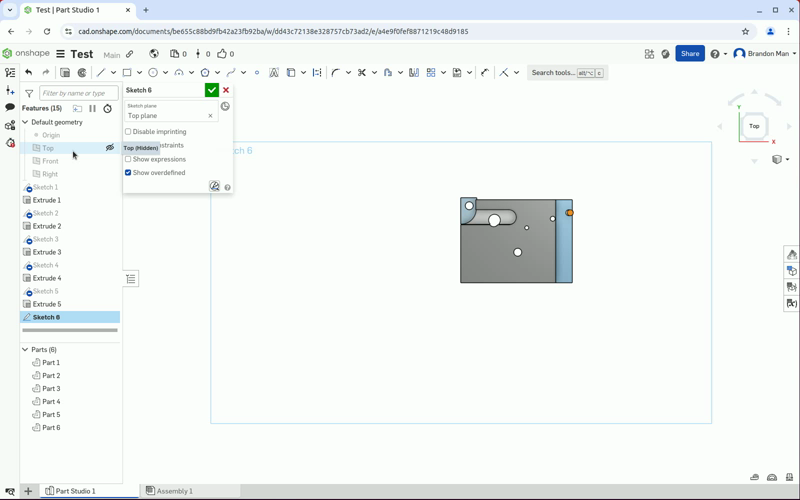
mouse_move(73, 352)
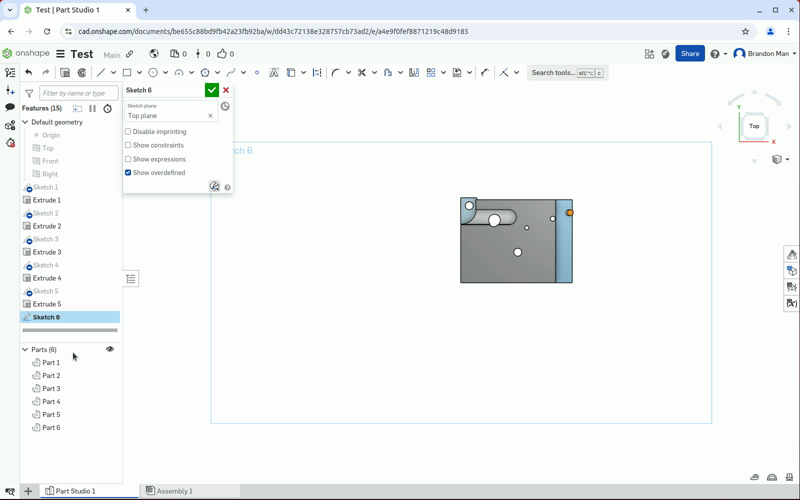
key(y)
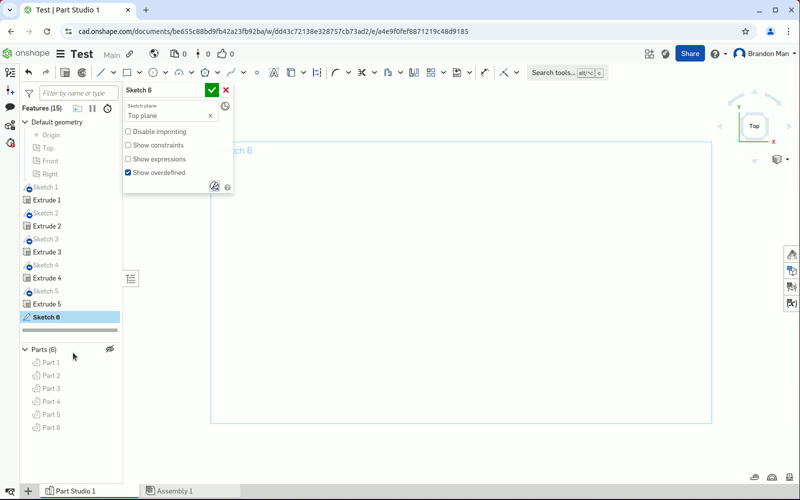
key(c)
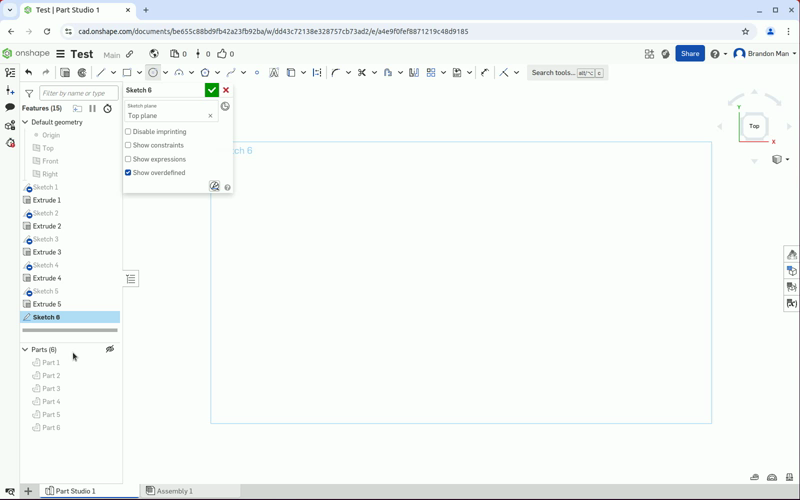
key_down(shift)
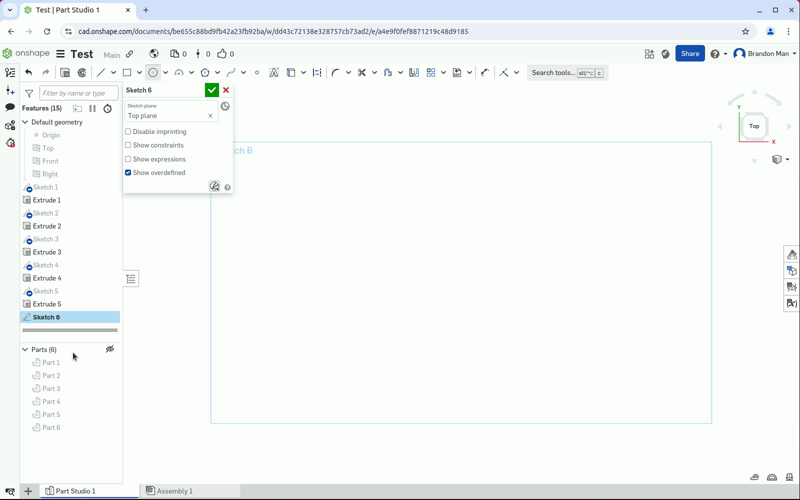
mouse_move(518, 251)
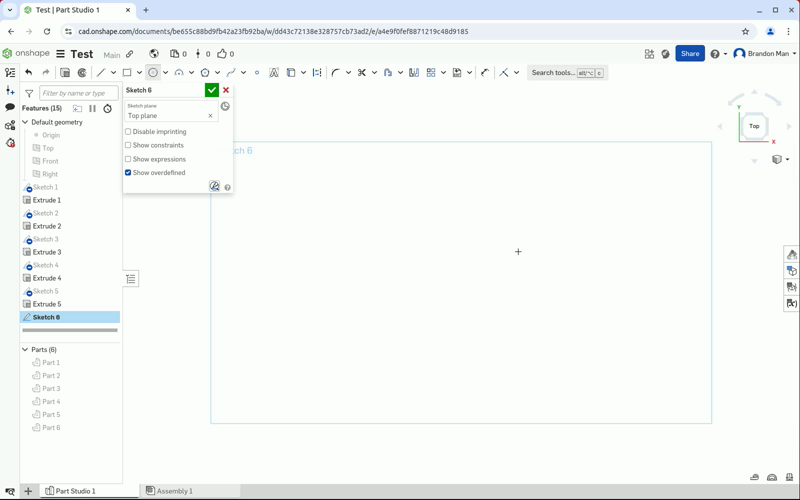
click(518, 251)
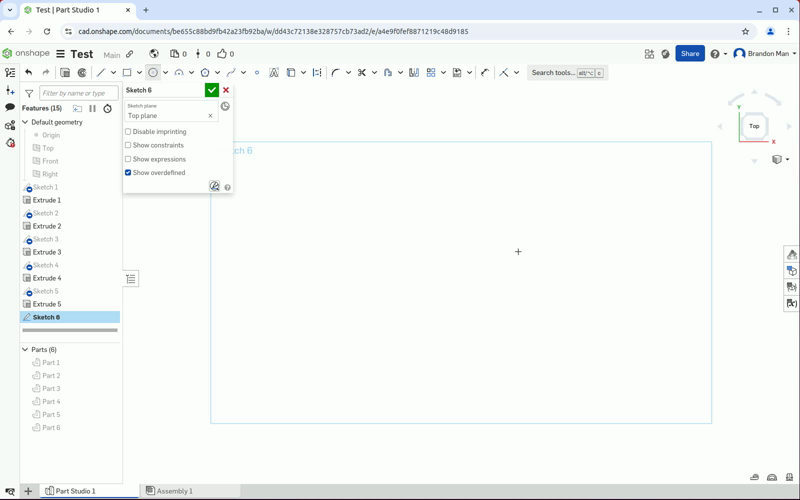
key_up(shift)
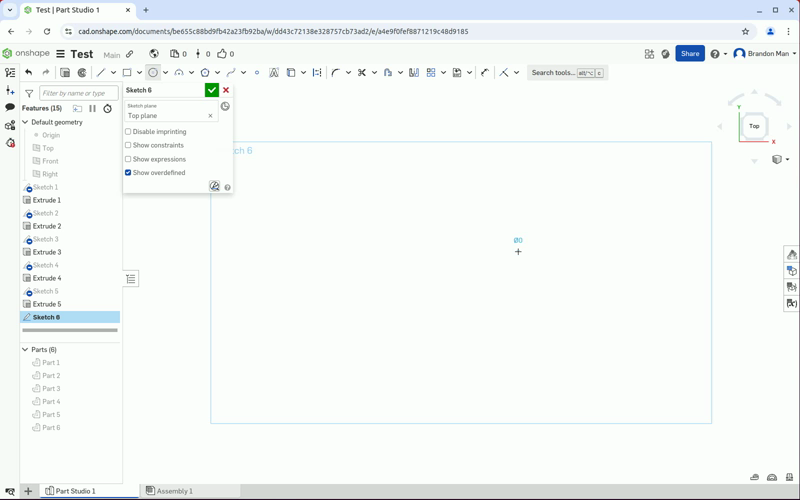
mouse_move(525, 251)
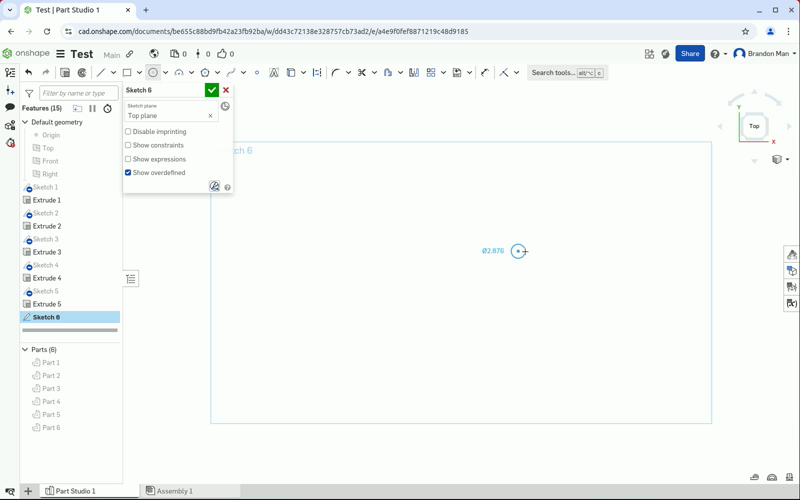
click(525, 251)
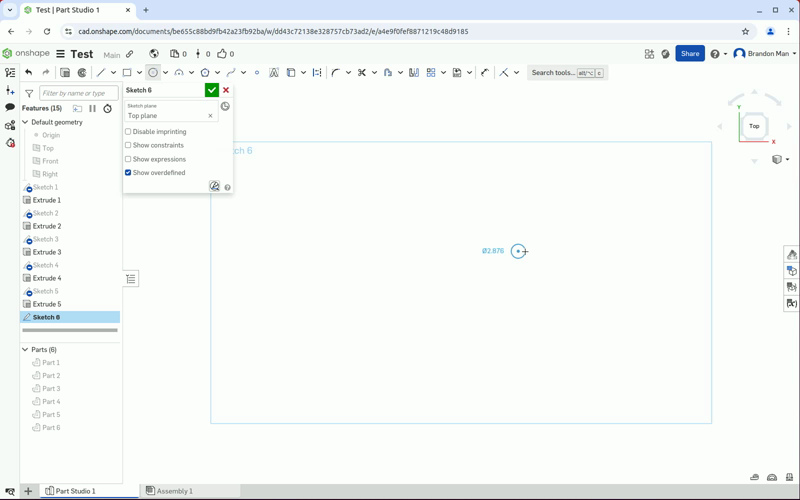
key(esc)
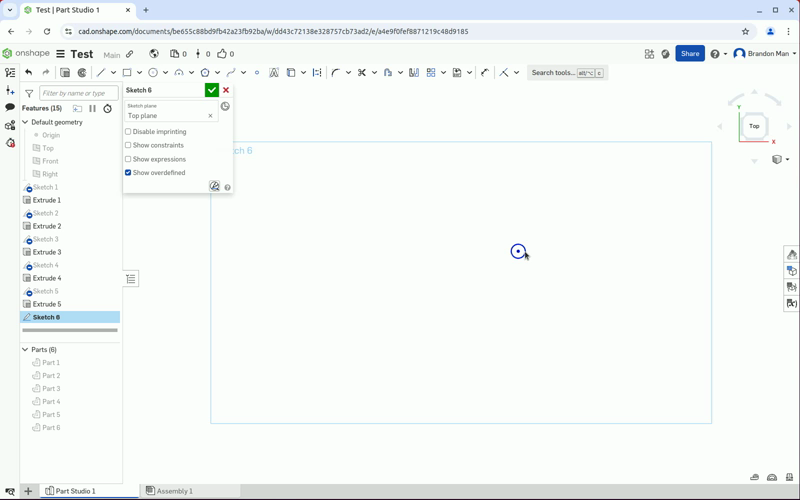
key(c)
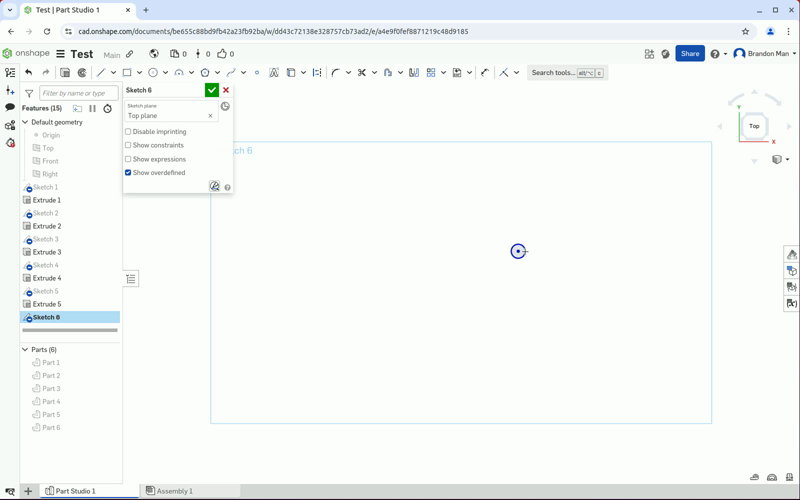
key_down(shift)
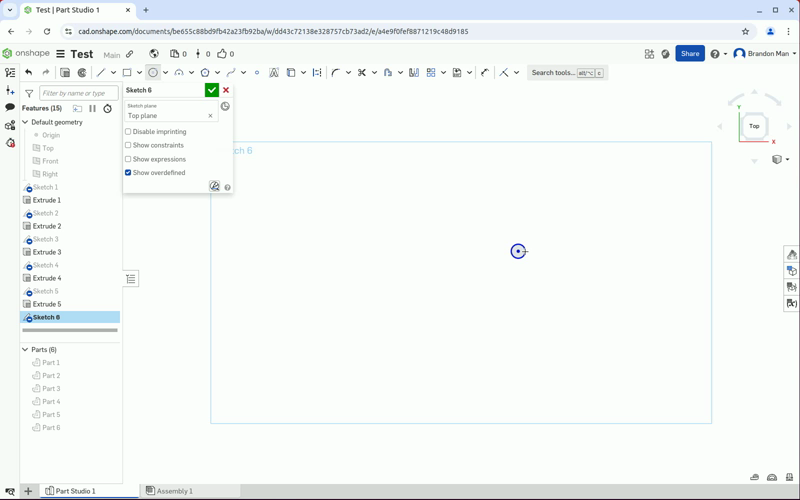
mouse_move(518, 251)
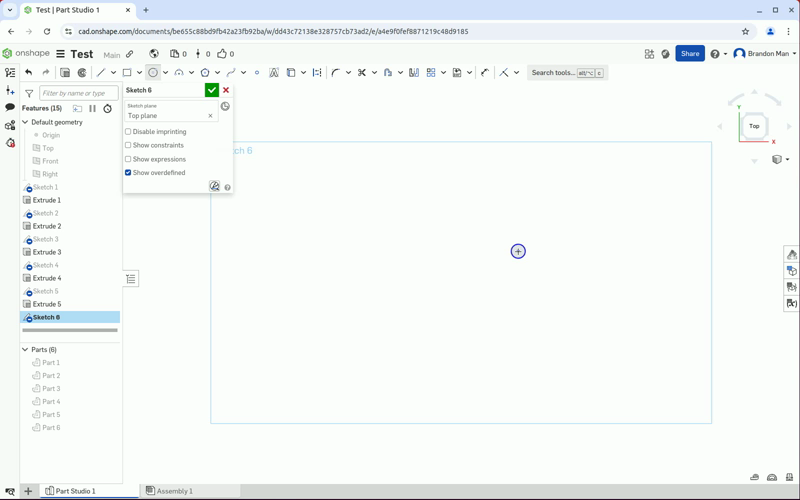
click(518, 251)
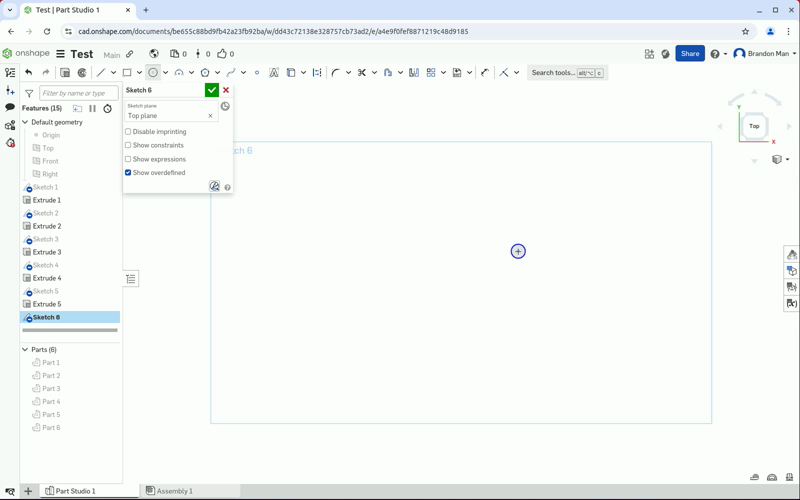
key_up(shift)
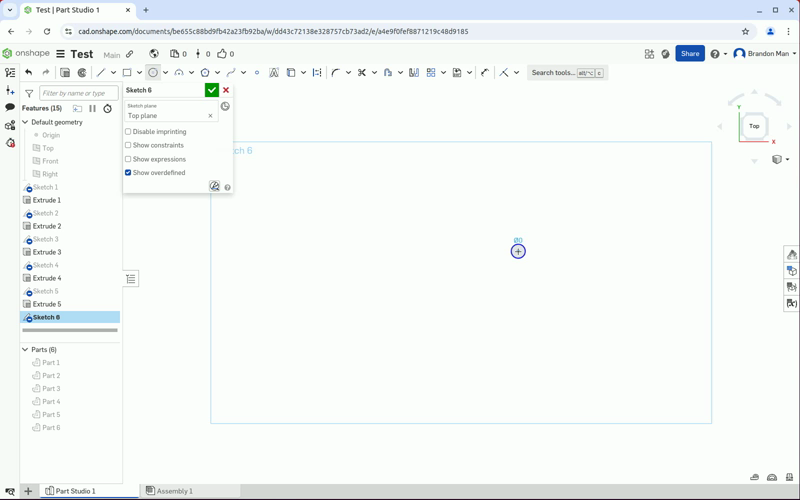
mouse_move(522, 251)
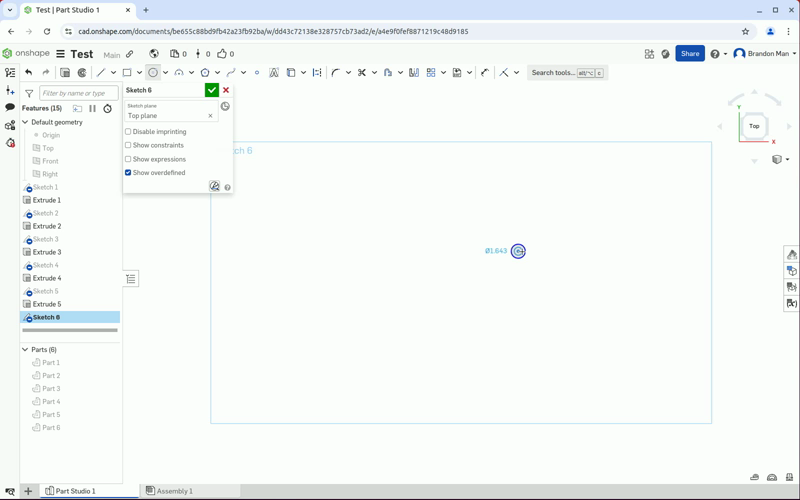
scroll(6)
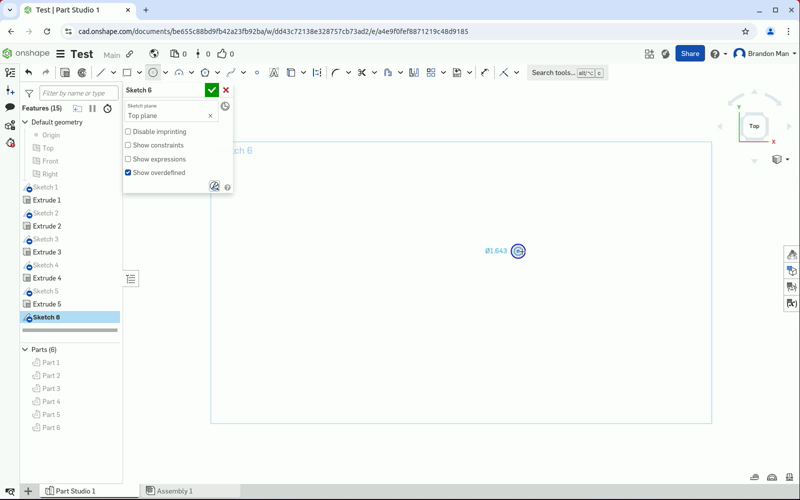
scroll(6)
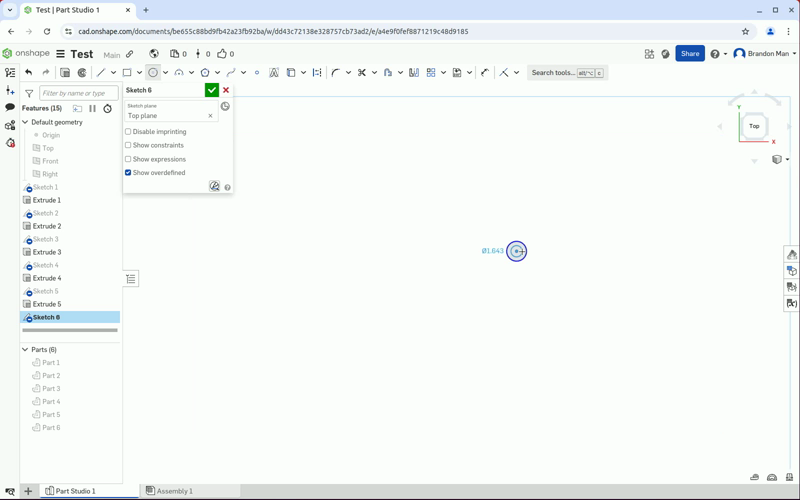
scroll(6)
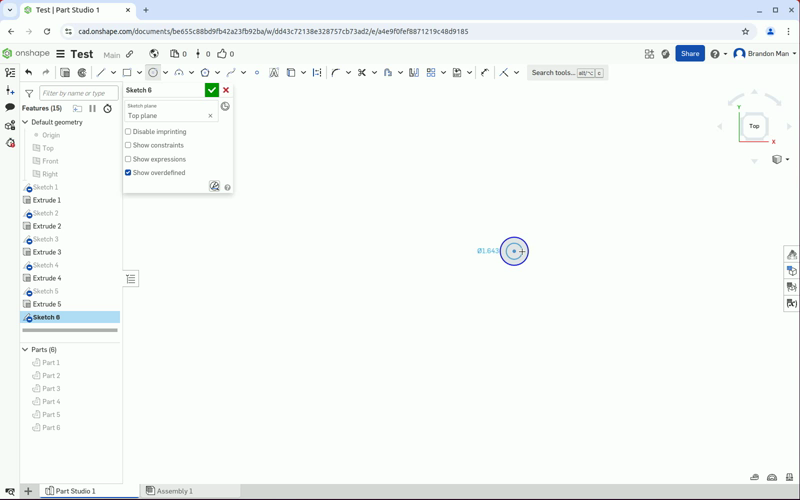
scroll(6)
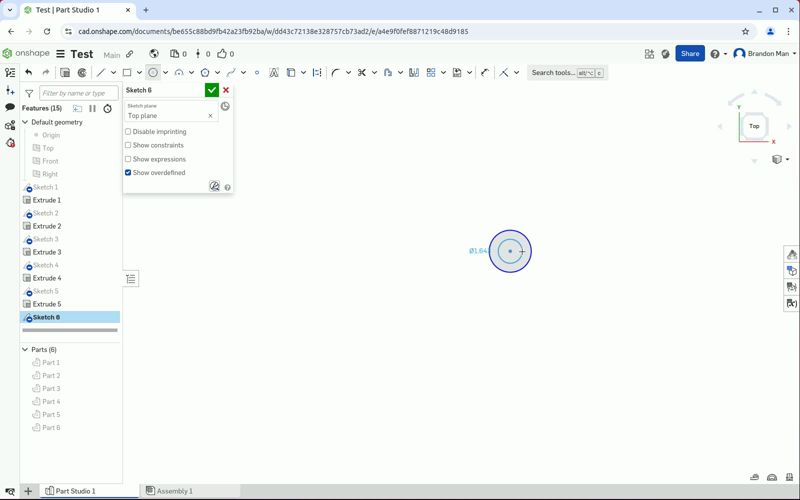
scroll(6)
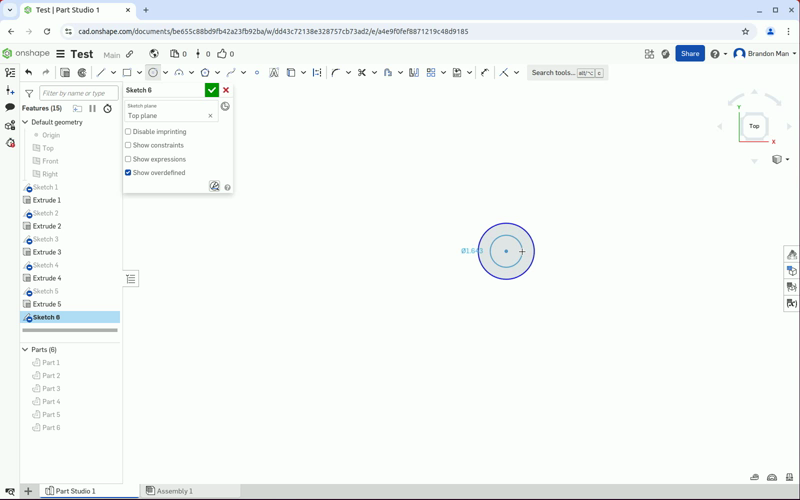
scroll(6)
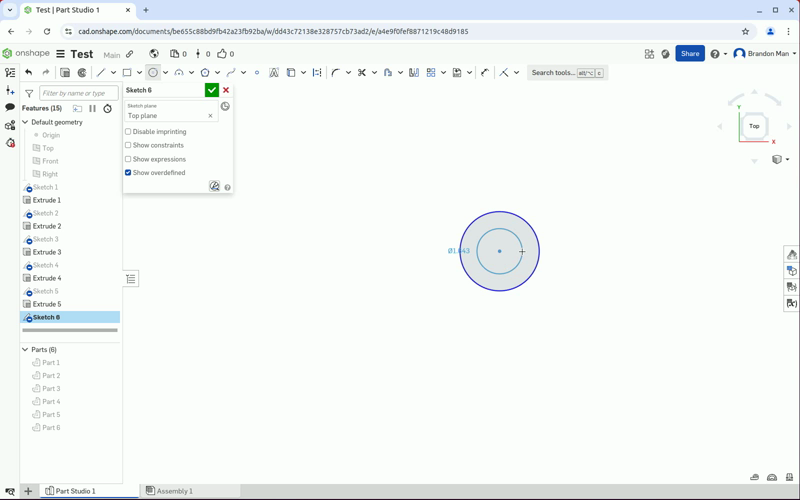
scroll(6)
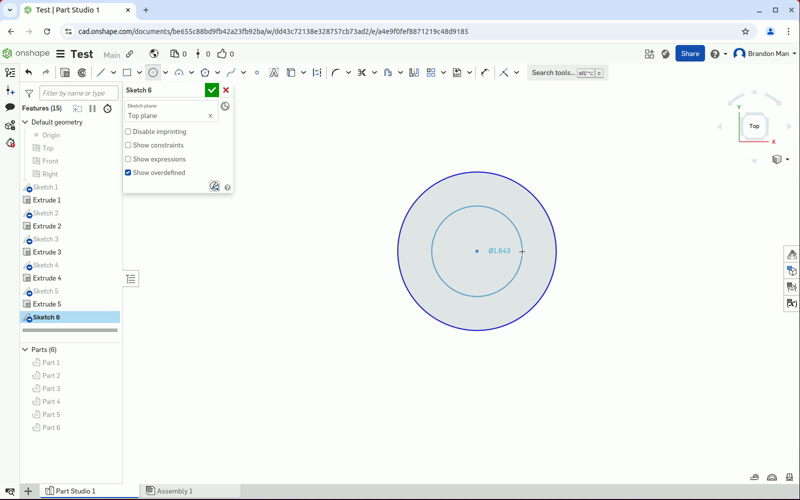
click(522, 251)
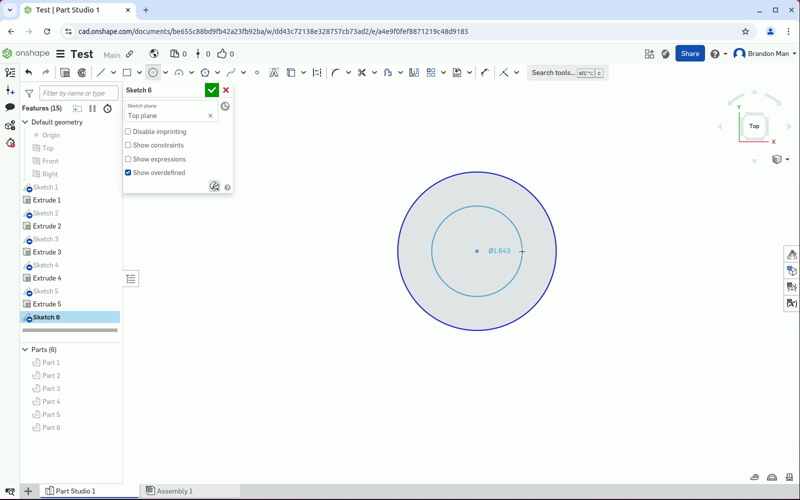
scroll(-6)
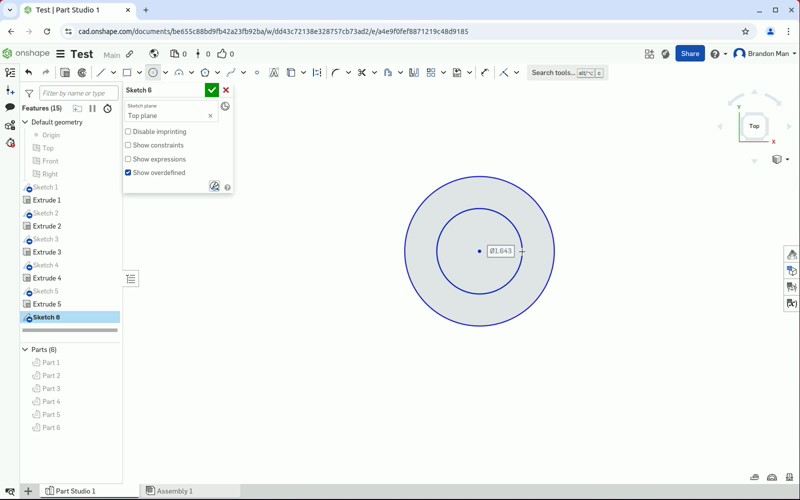
scroll(-6)
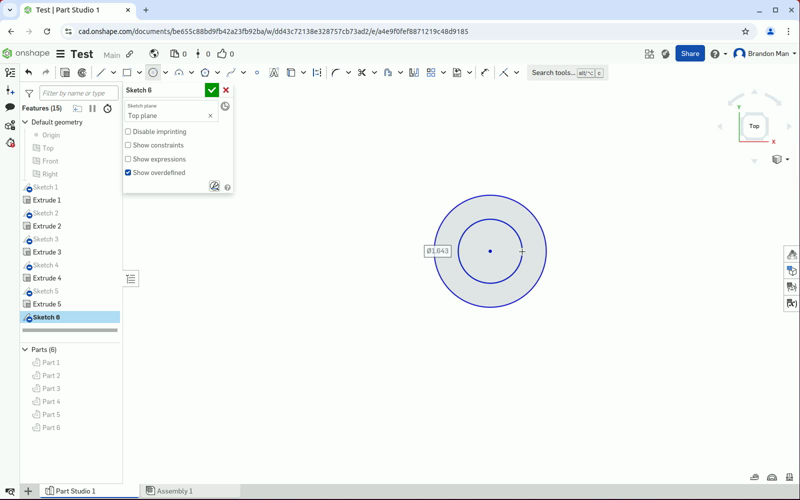
scroll(-6)
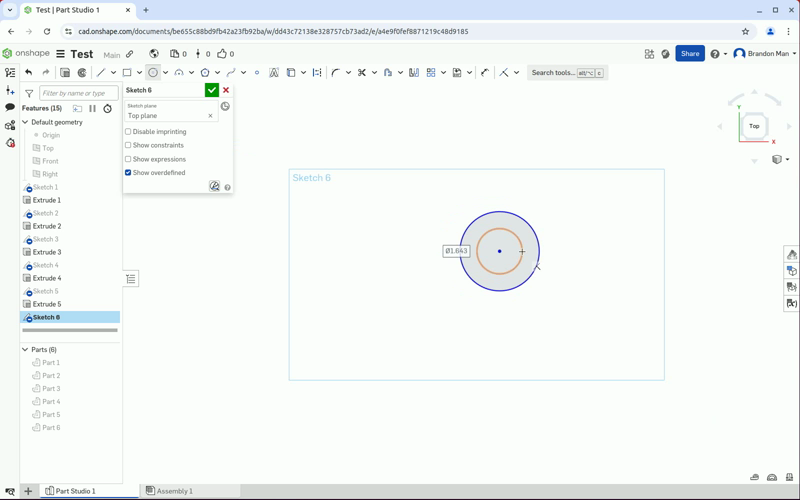
scroll(-6)
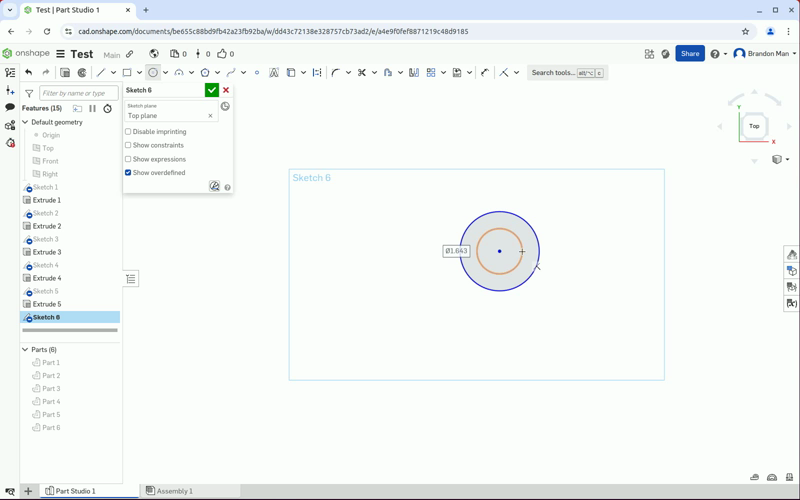
scroll(-6)
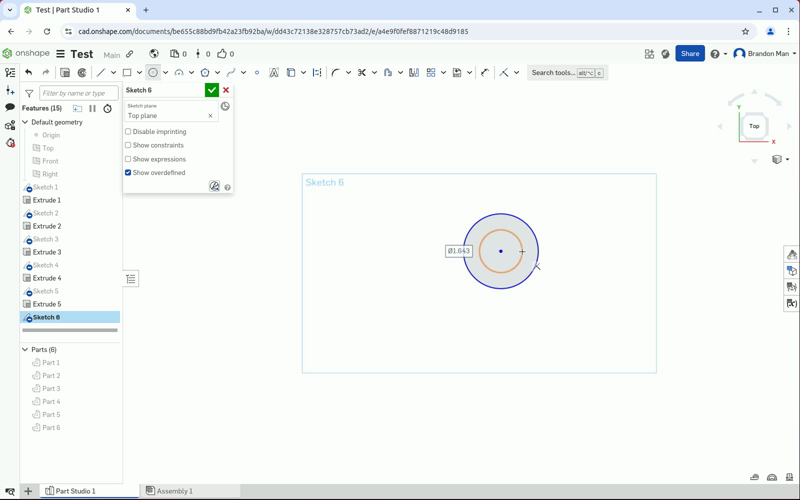
scroll(-6)
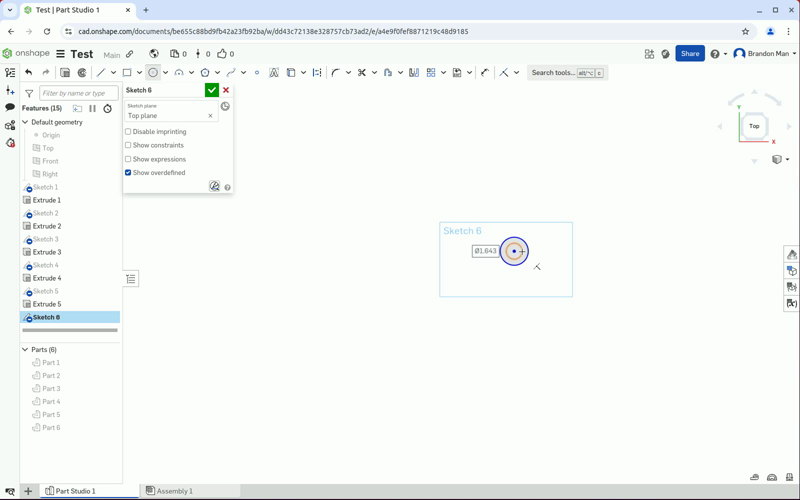
scroll(-6)
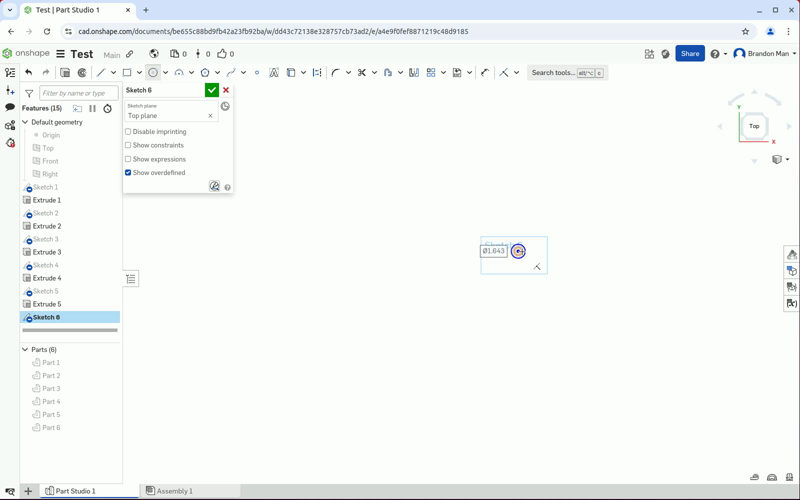
key(esc)
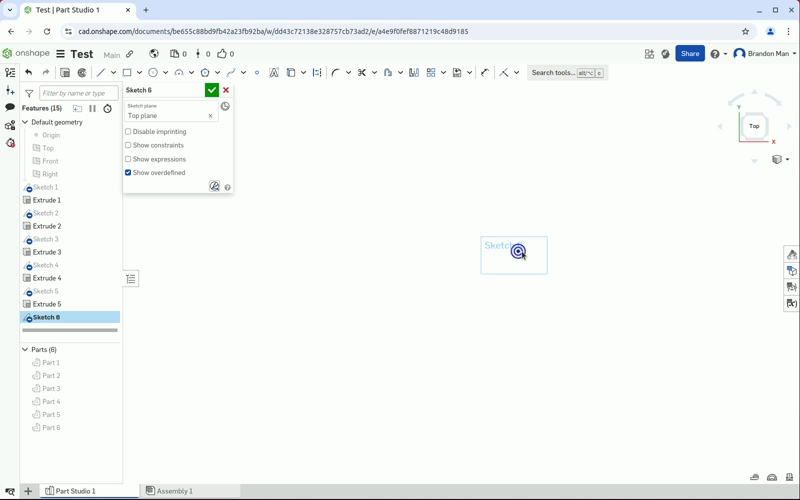
mouse_move(511, 251)
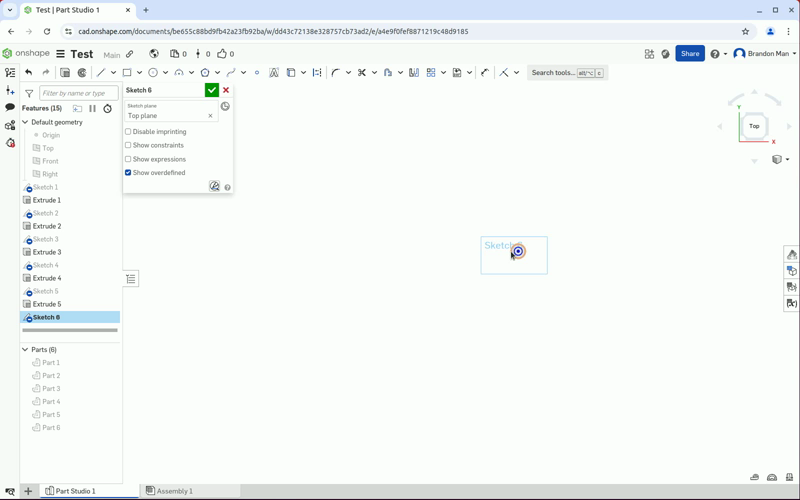
scroll(6)
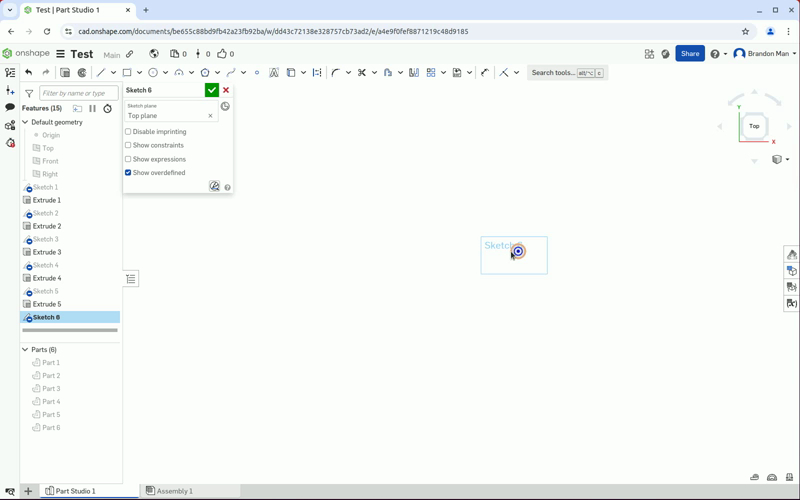
scroll(6)
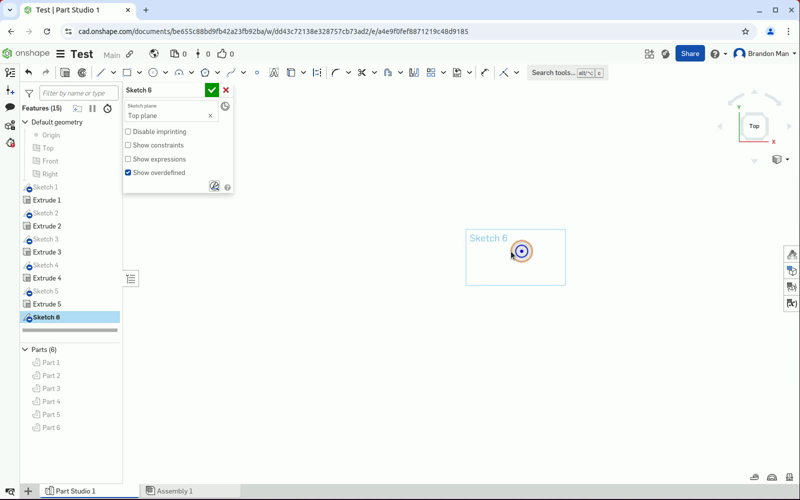
scroll(6)
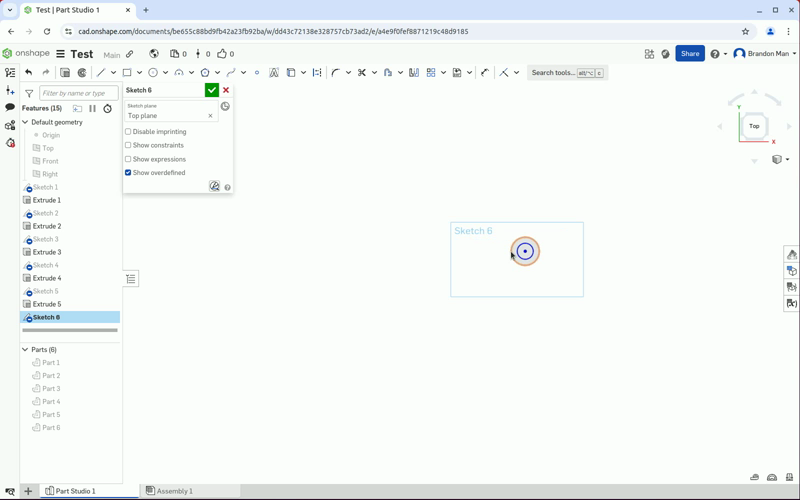
scroll(6)
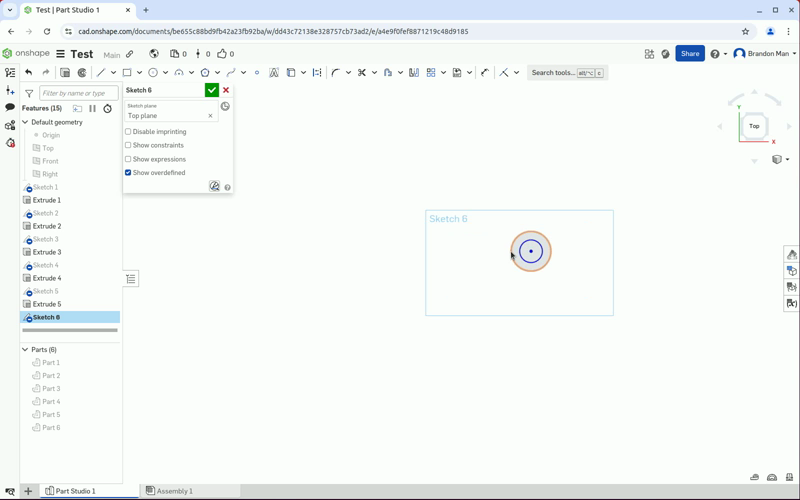
scroll(6)
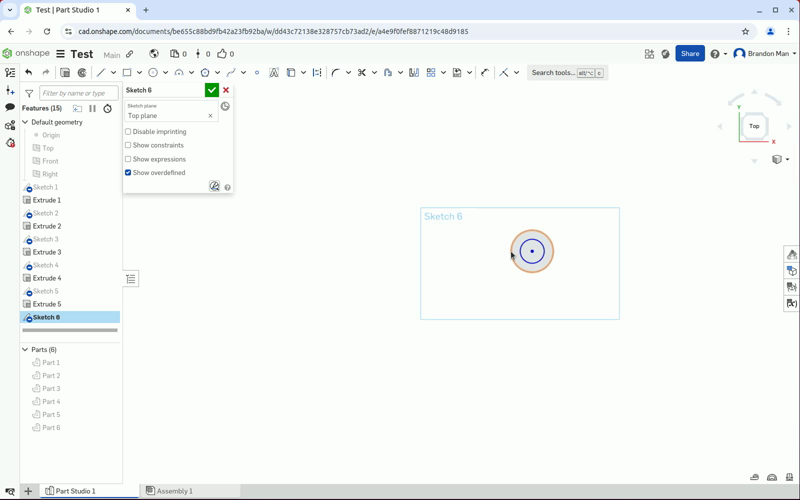
scroll(6)
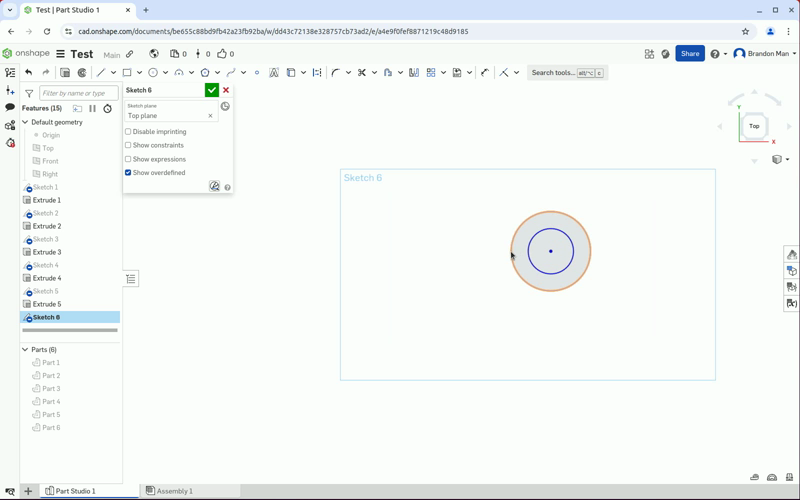
scroll(6)
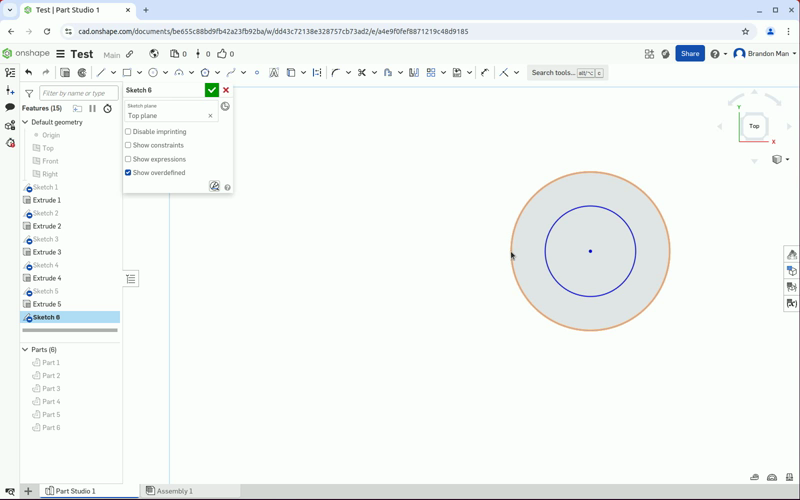
click(511, 251)
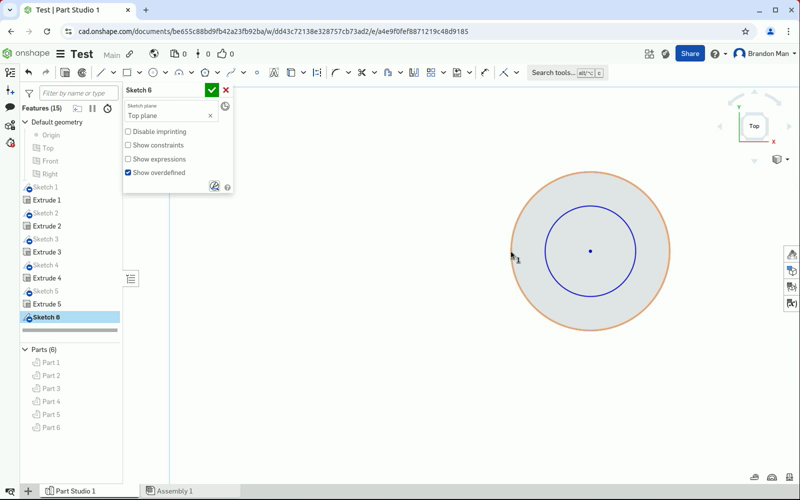
scroll(-6)
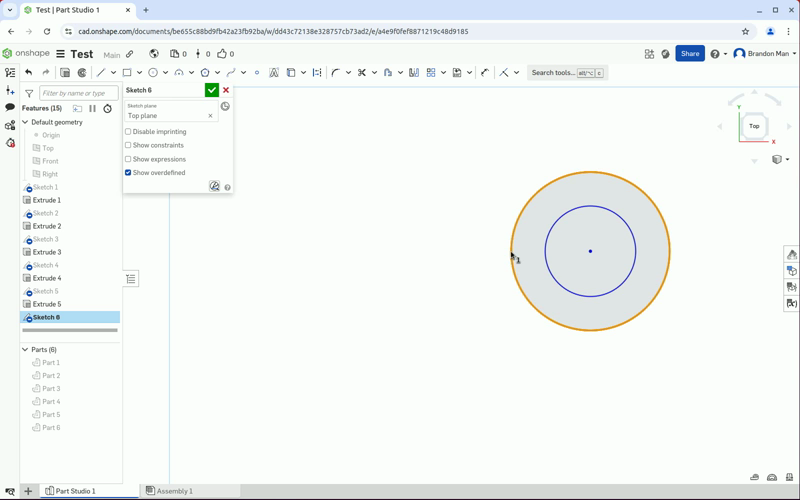
scroll(-6)
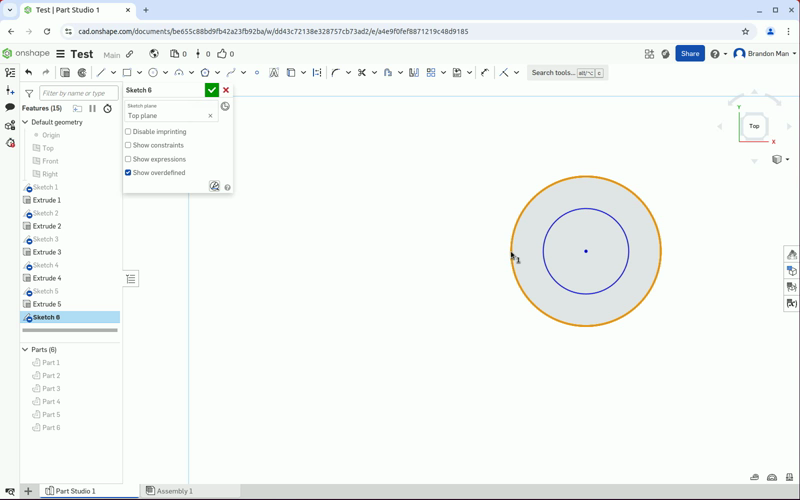
scroll(-6)
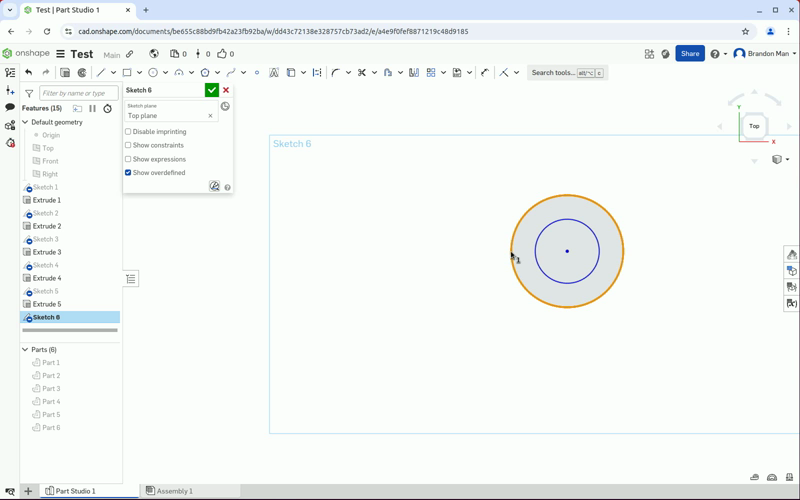
scroll(-6)
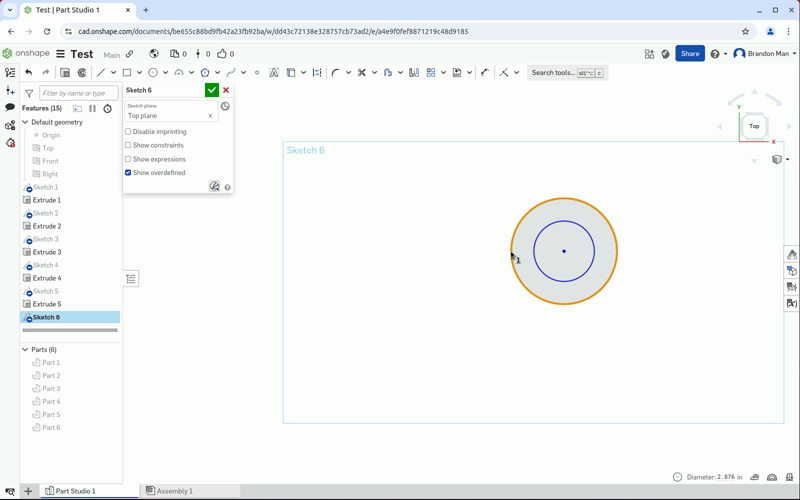
scroll(-6)
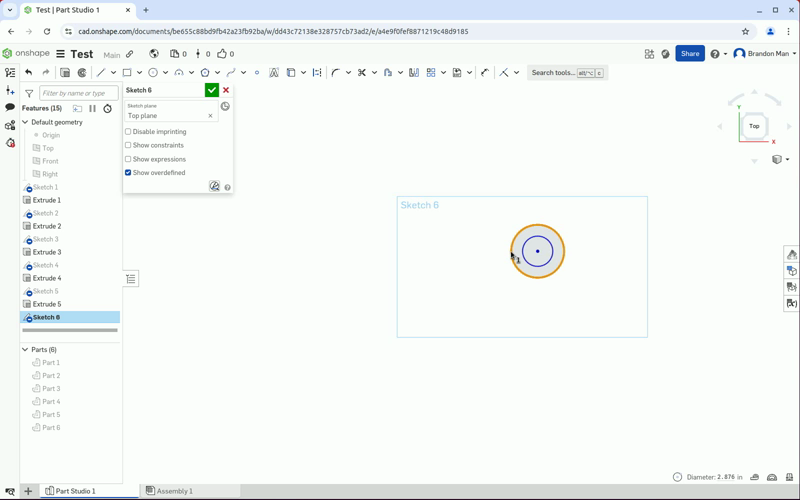
scroll(-6)
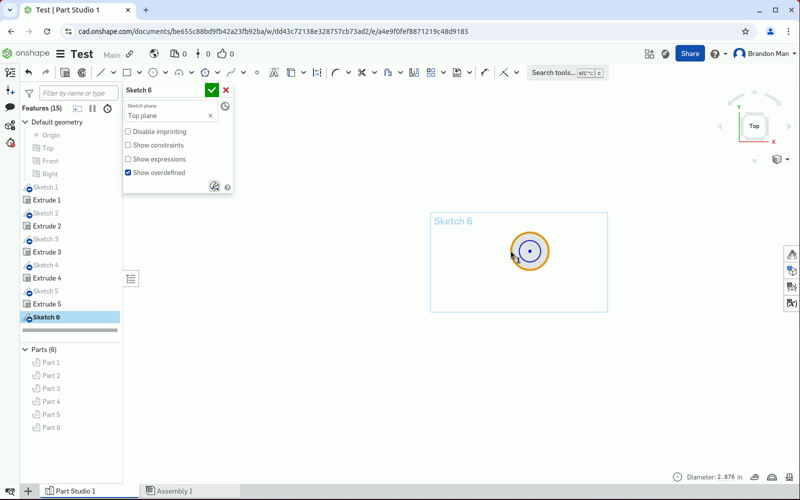
scroll(-6)
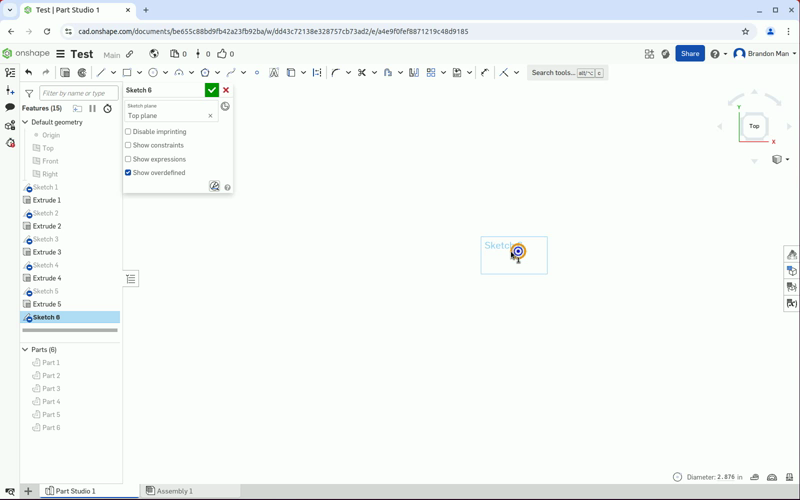
mouse_move(73, 352)
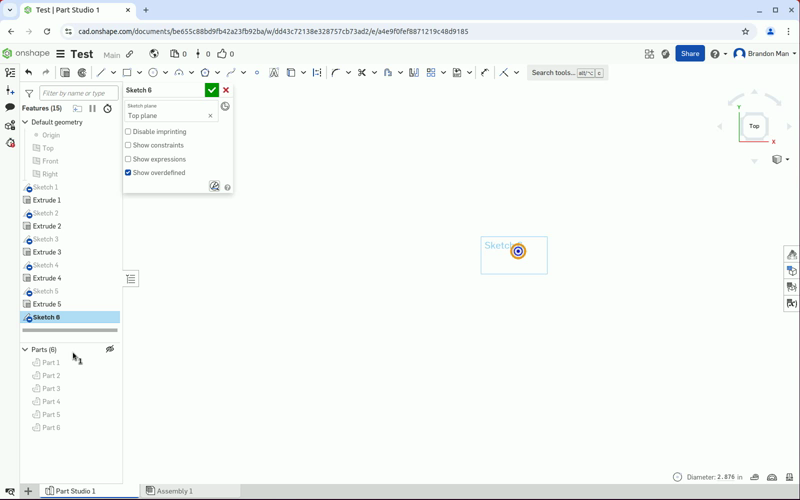
key(shift+y)
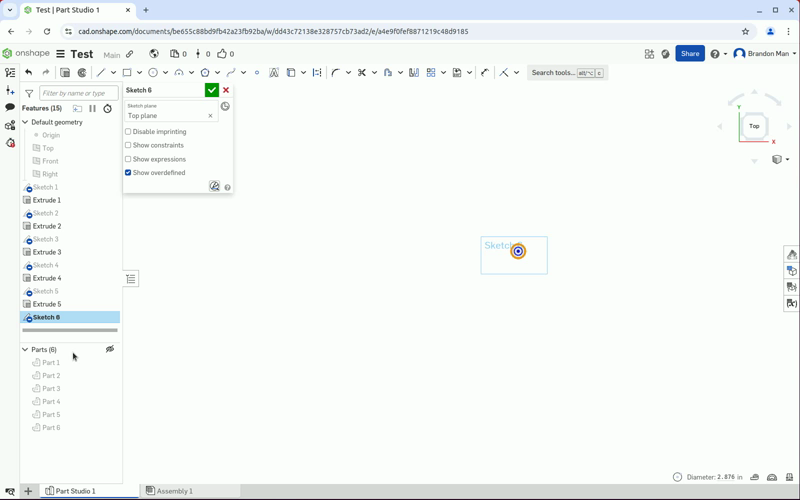
key(shift+e)
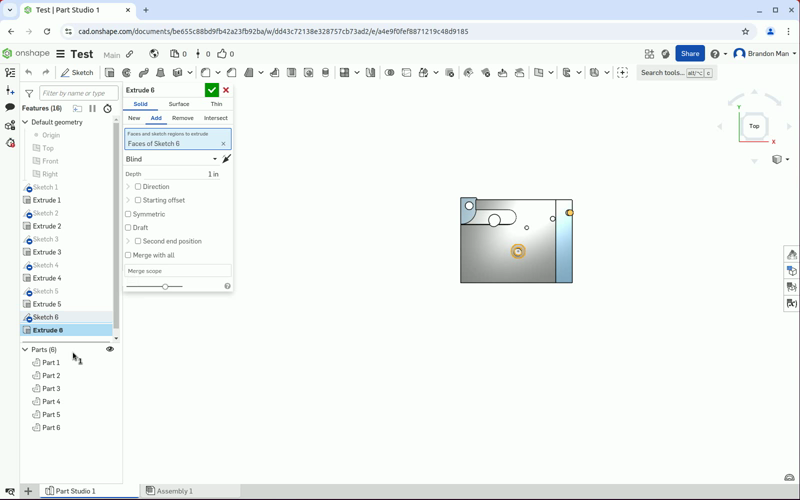
mouse_move(143, 106)
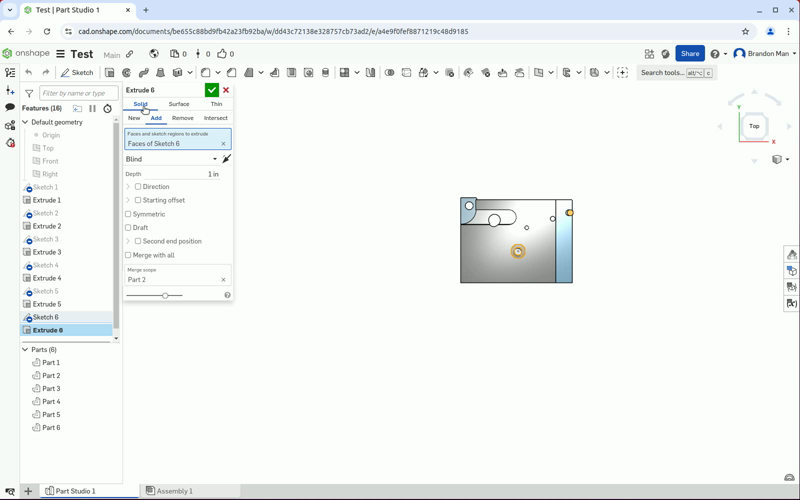
click(143, 106)
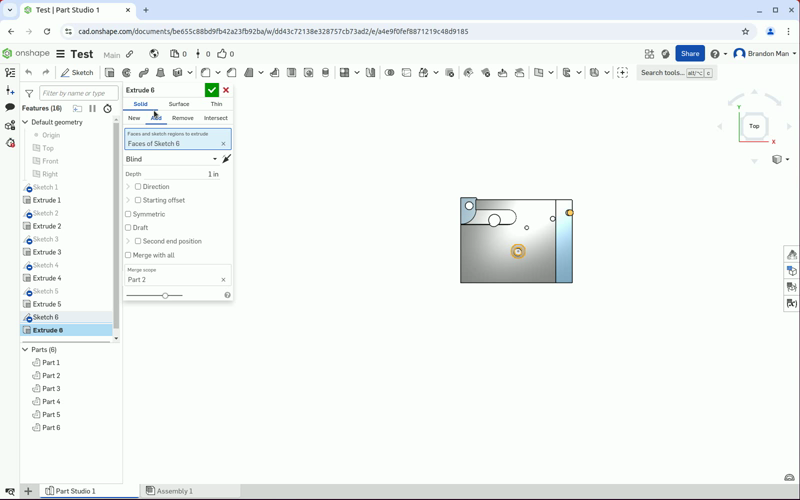
mouse_move(186, 120)
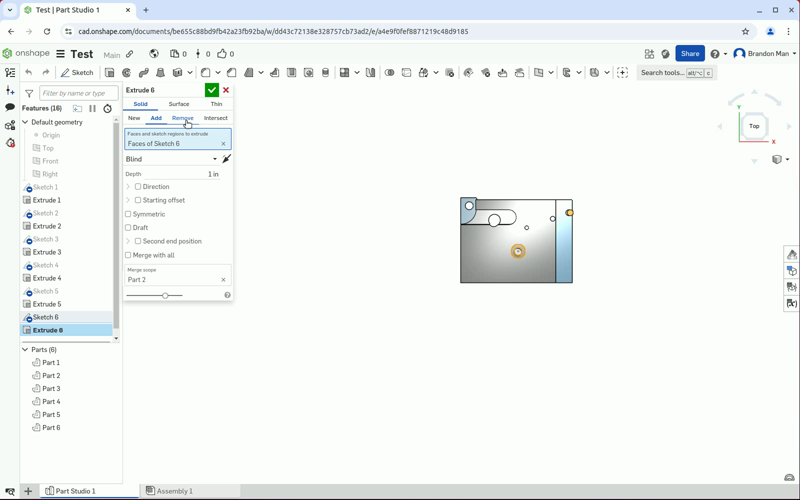
click(186, 120)
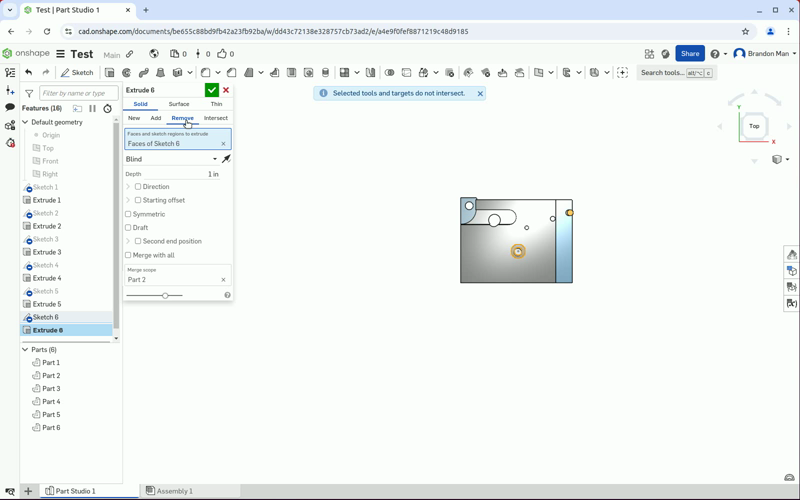
key(tab, 4)
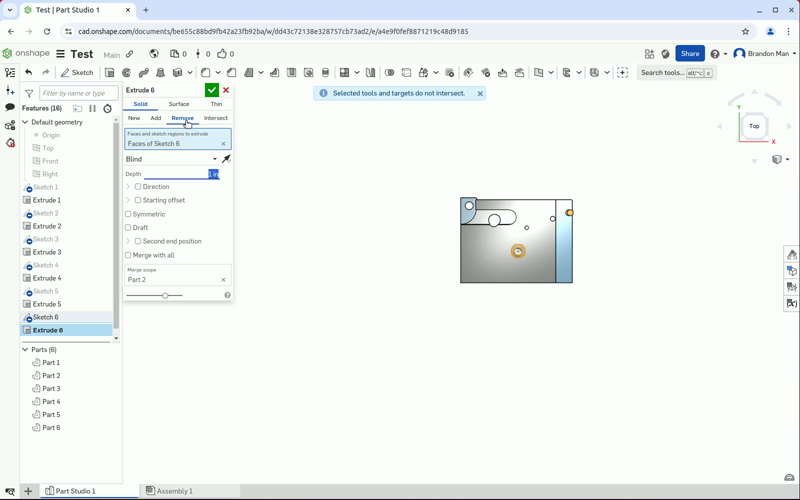
text(-1.444)
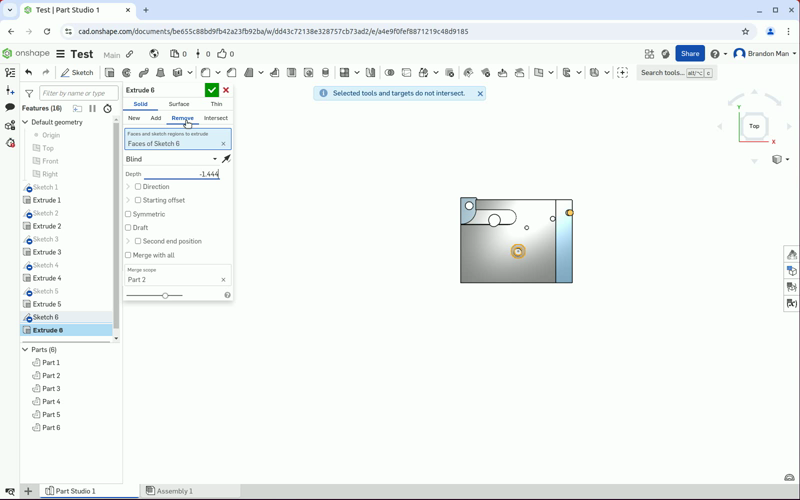
key(tab, 6)
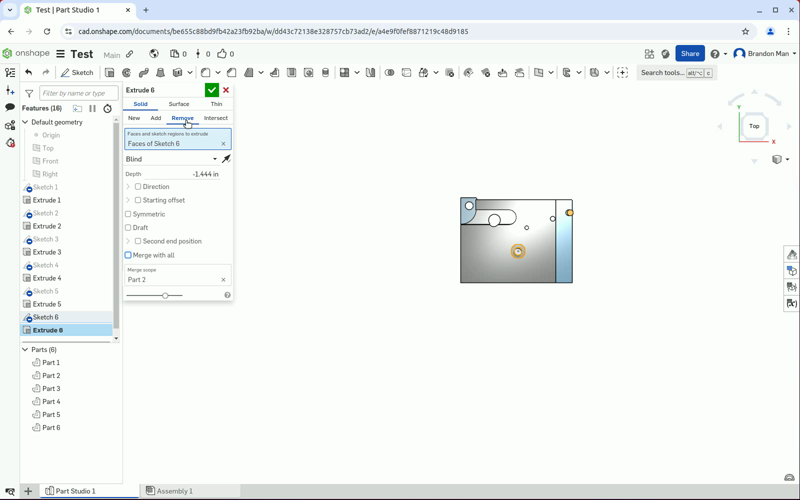
key(space)
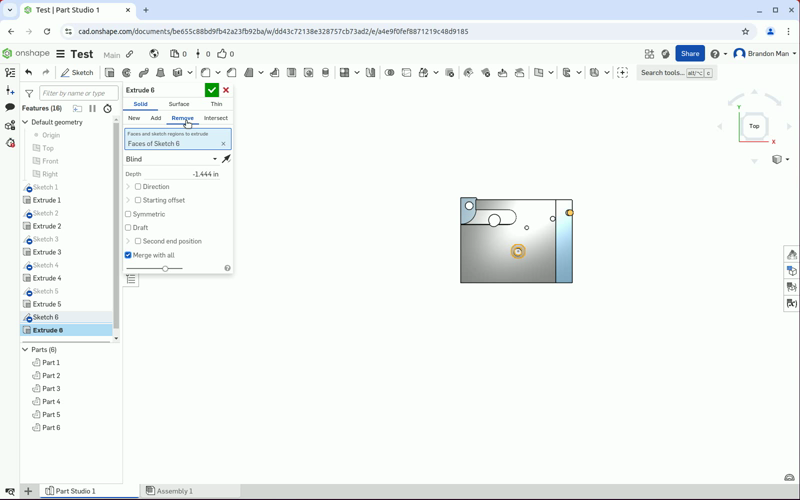
key(enter)
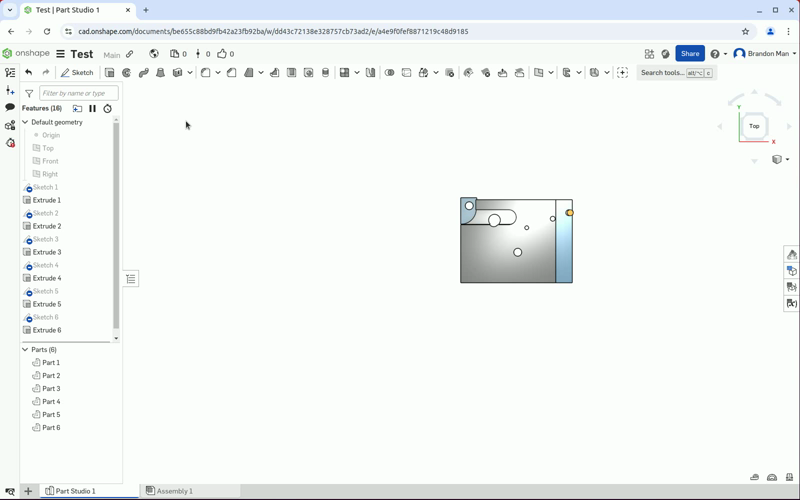
key(shift+h)
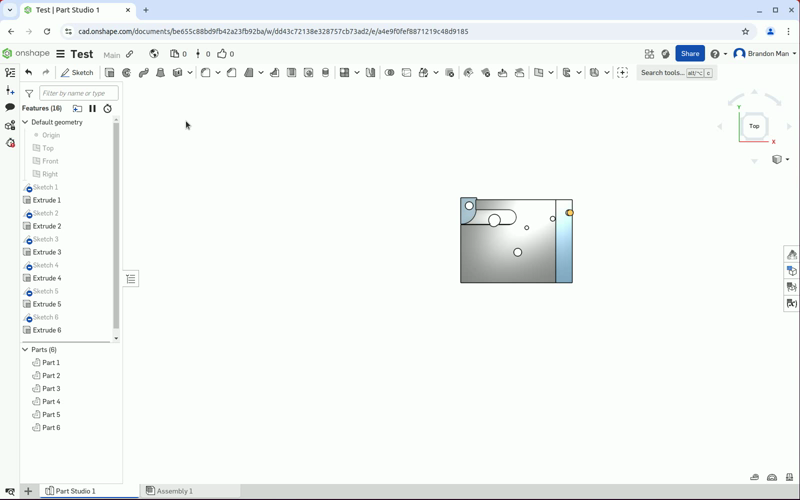
key(shift+h)
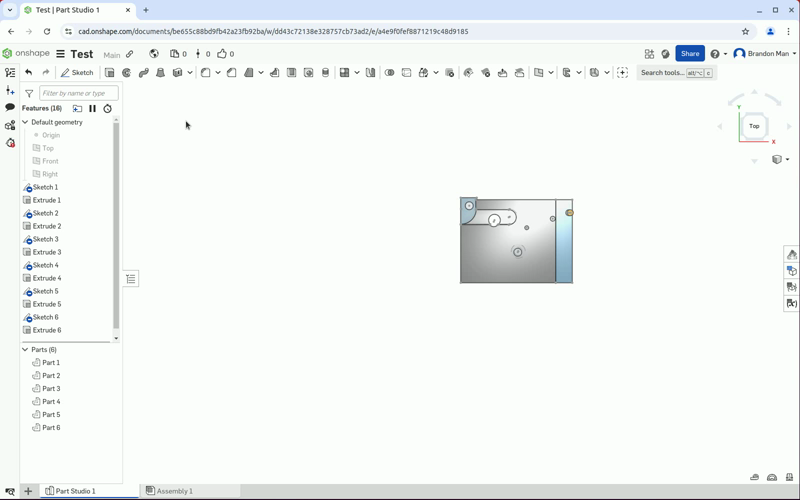
key(shift+7)
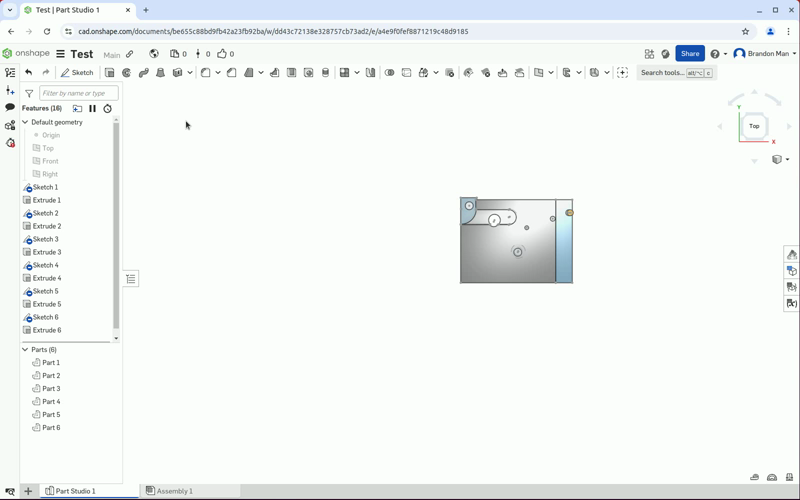
key(up, 3)
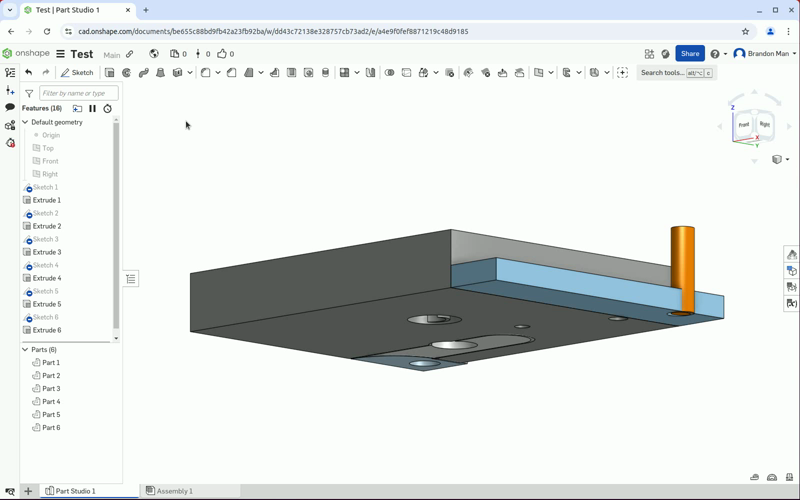
key(left, 3)
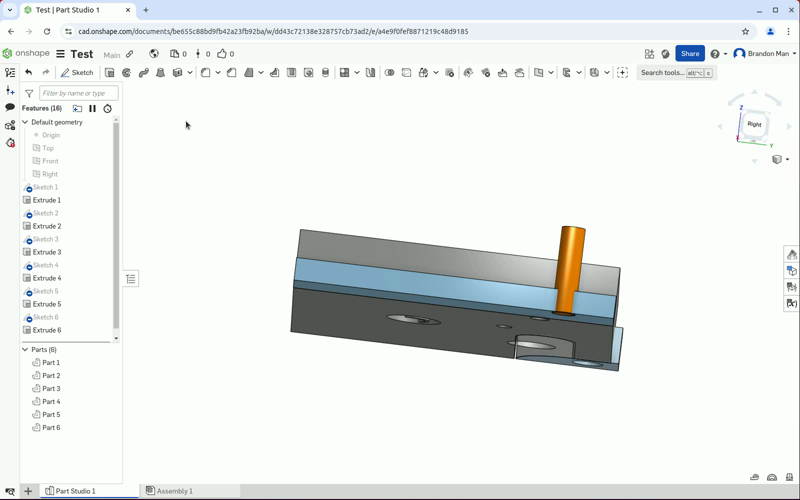
key(right, 3)
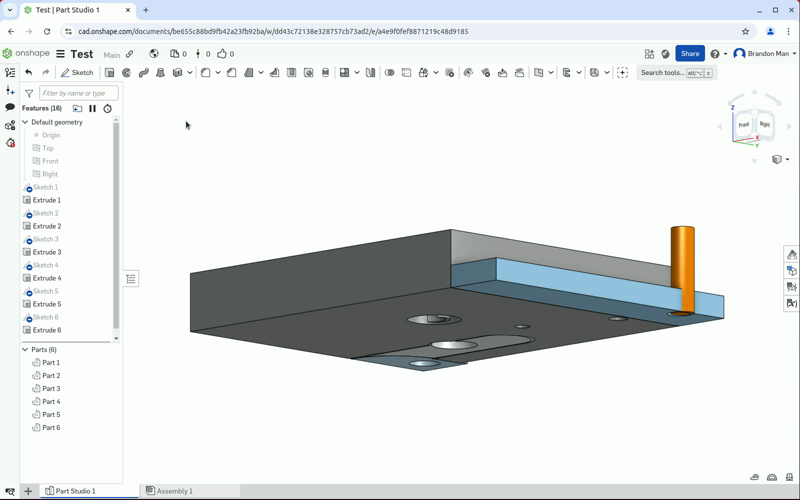
key(down, 3)
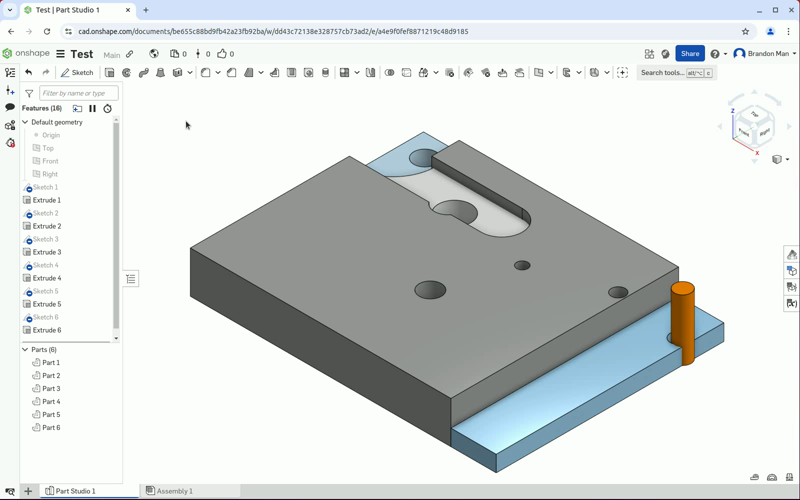
mouse_move(69, 189)
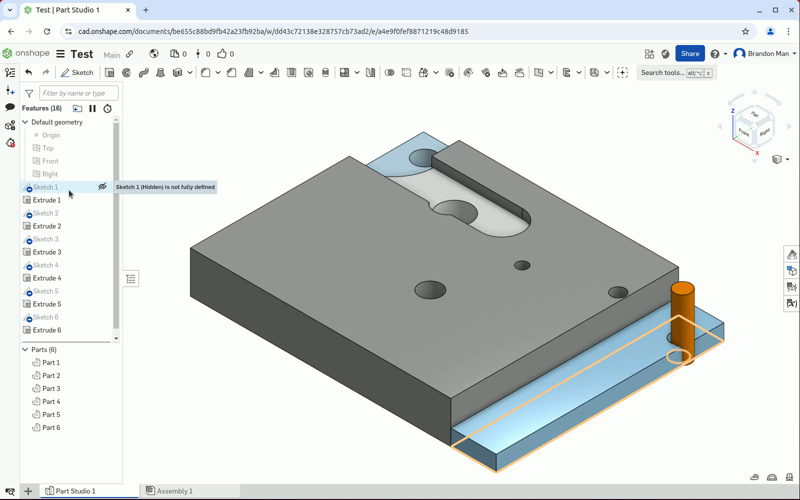
click(69, 189)